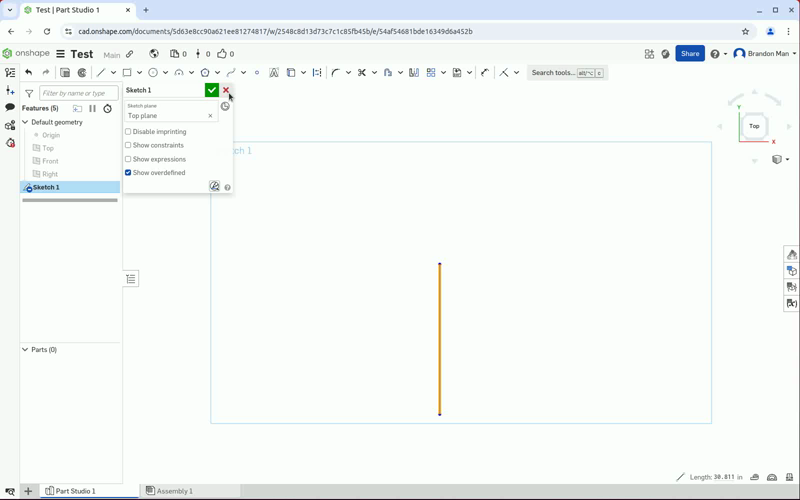
key(shift+h)
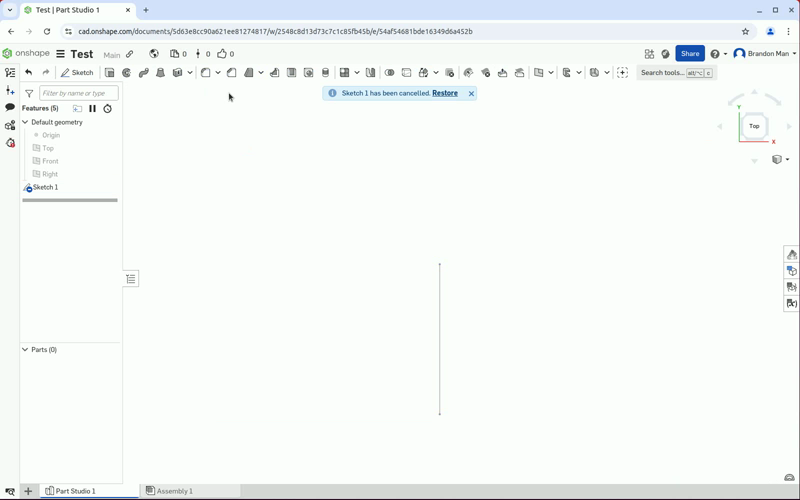
key(shift+s)
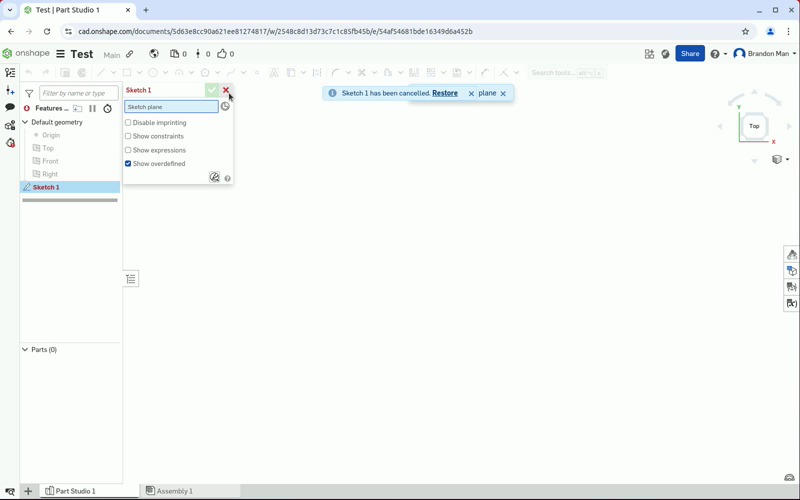
mouse_move(73, 150)
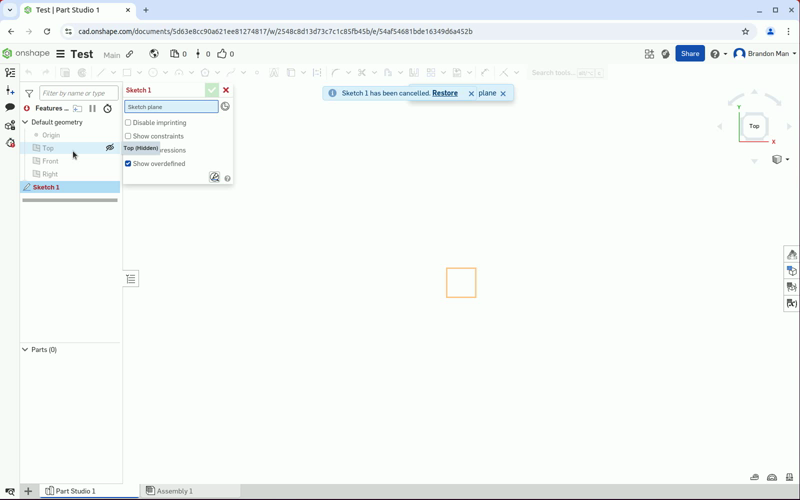
click(73, 150)
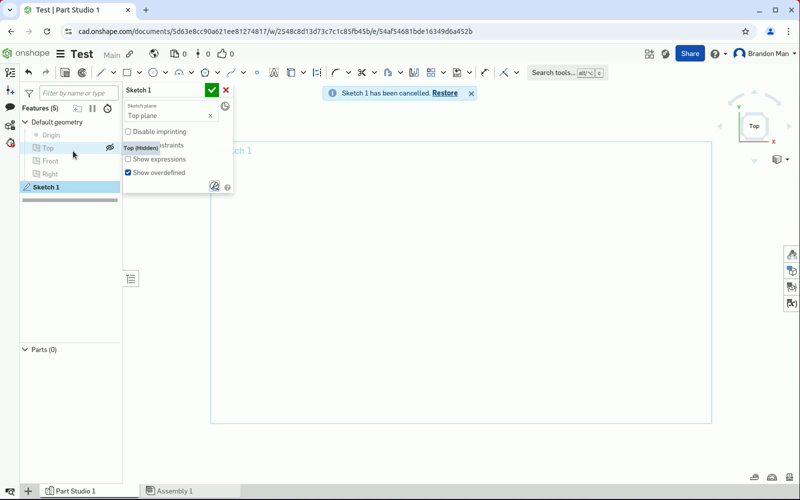
mouse_move(73, 352)
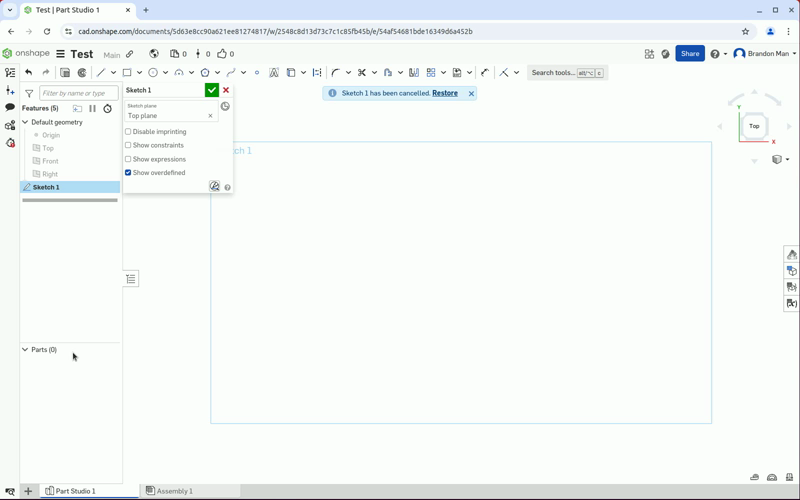
key(y)
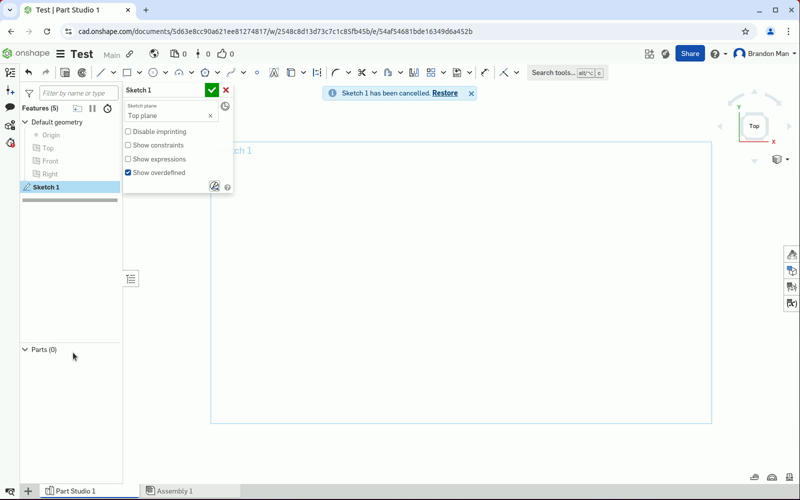
key(l)
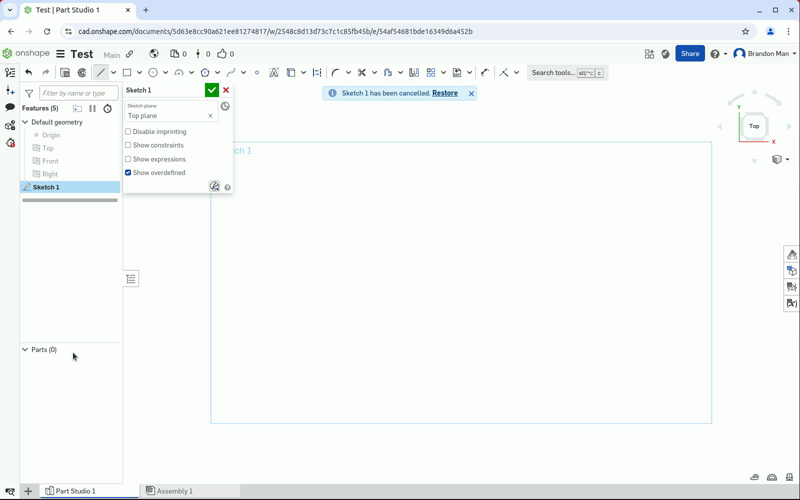
key_down(shift)
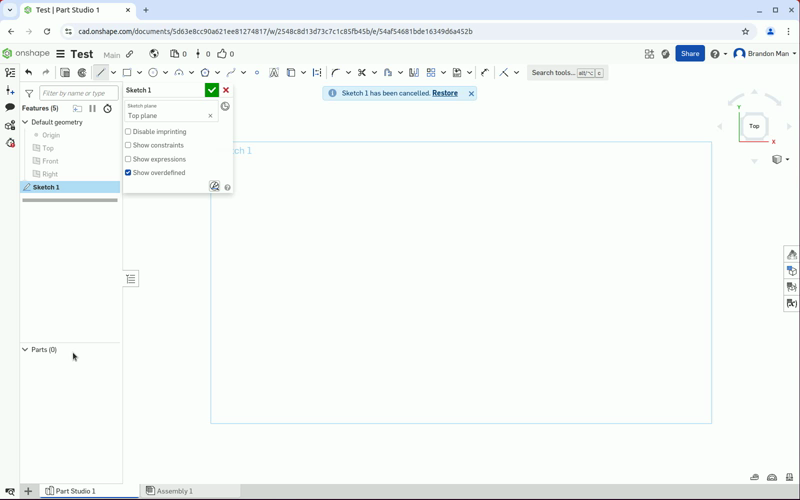
mouse_move(432, 303)
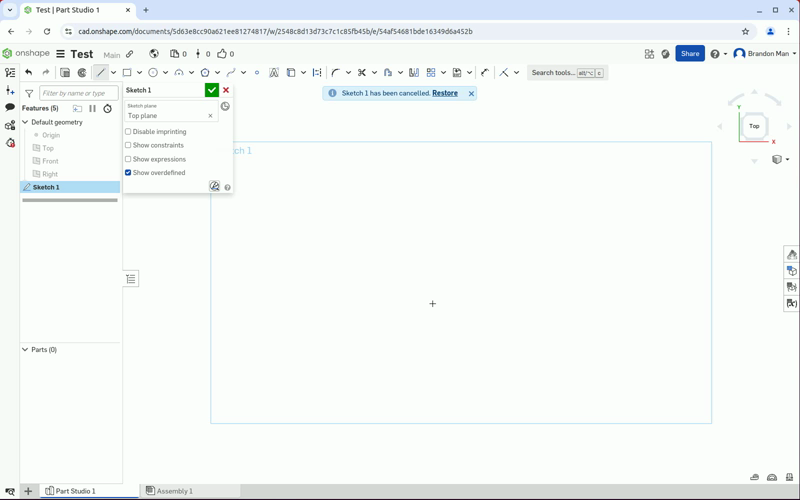
click(432, 303)
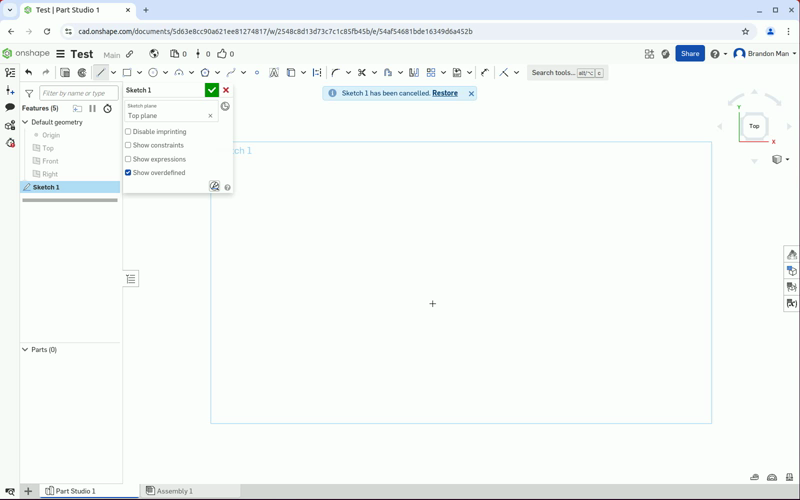
key_up(shift)
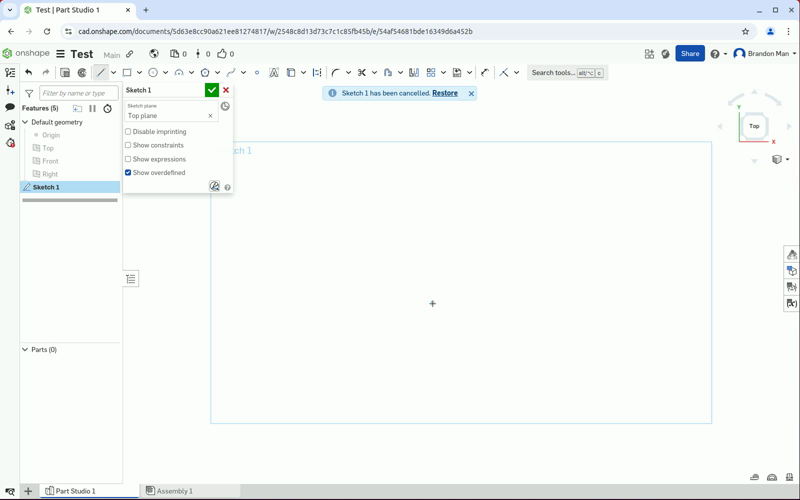
key_down(shift)
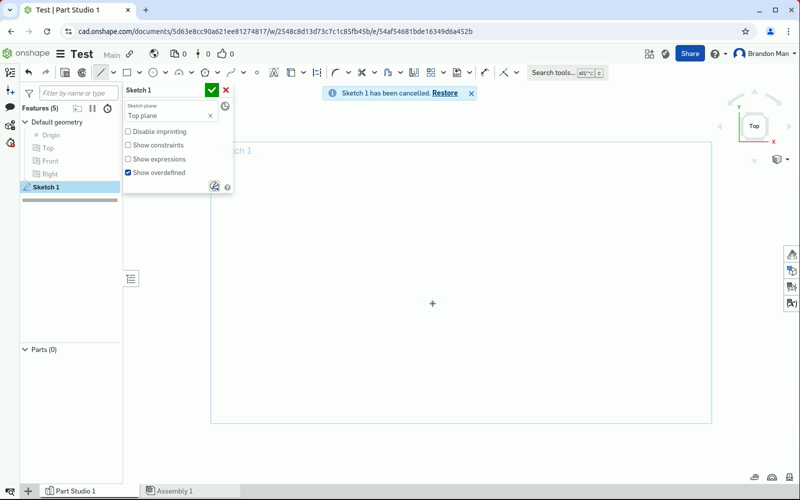
mouse_move(462, 303)
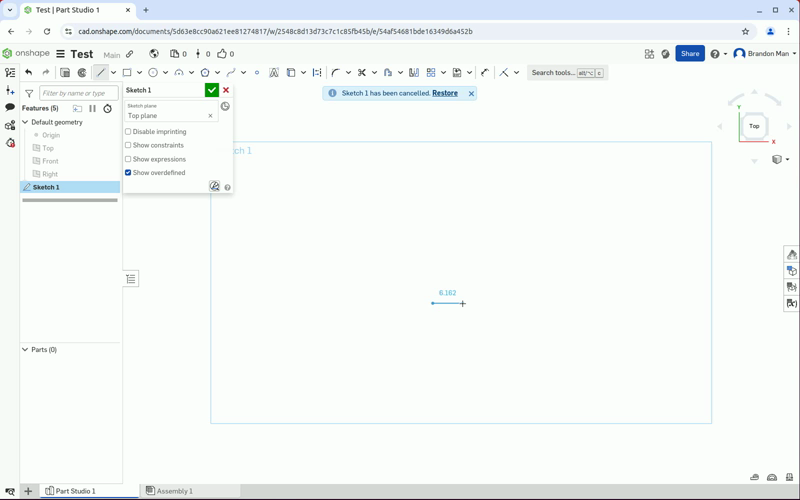
mouse_move(437, 303)
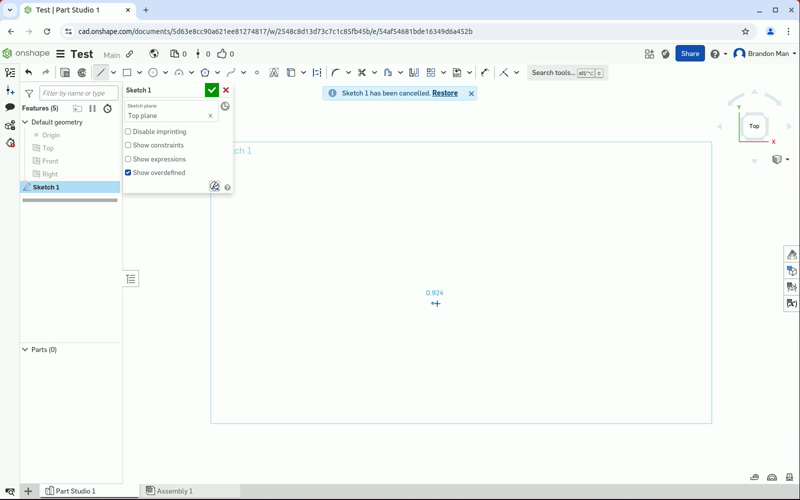
scroll(6)
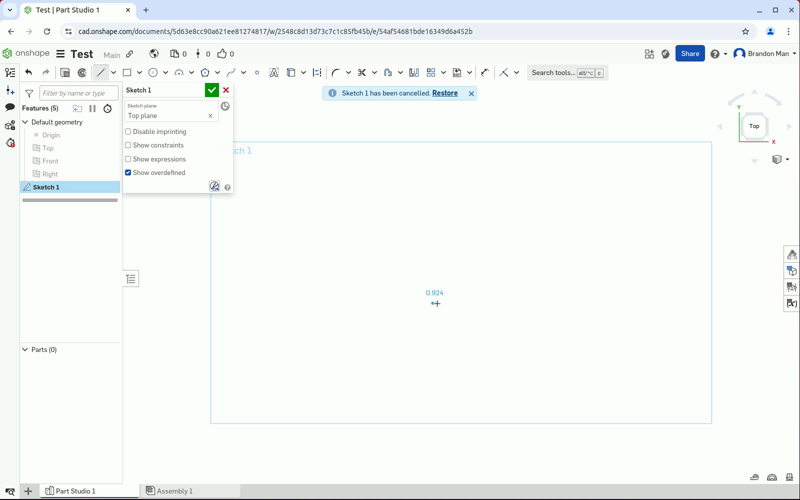
scroll(6)
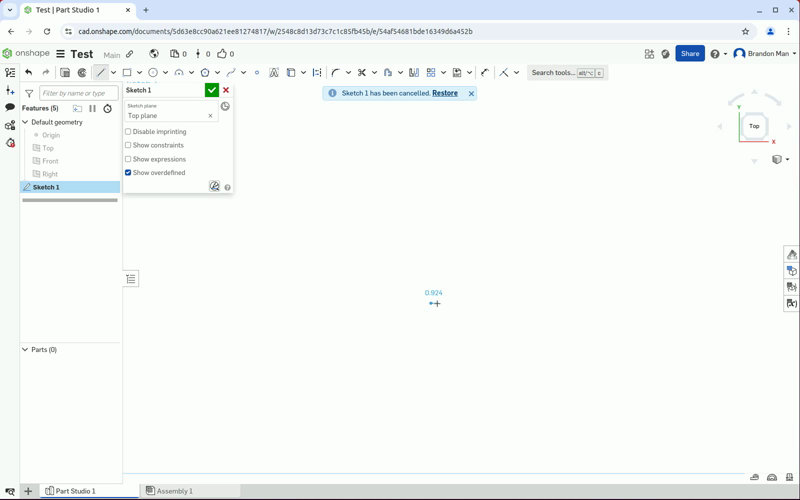
scroll(6)
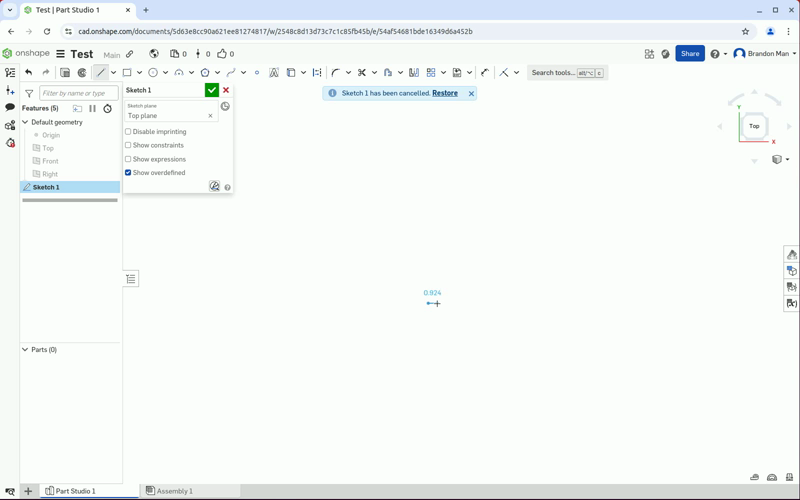
scroll(6)
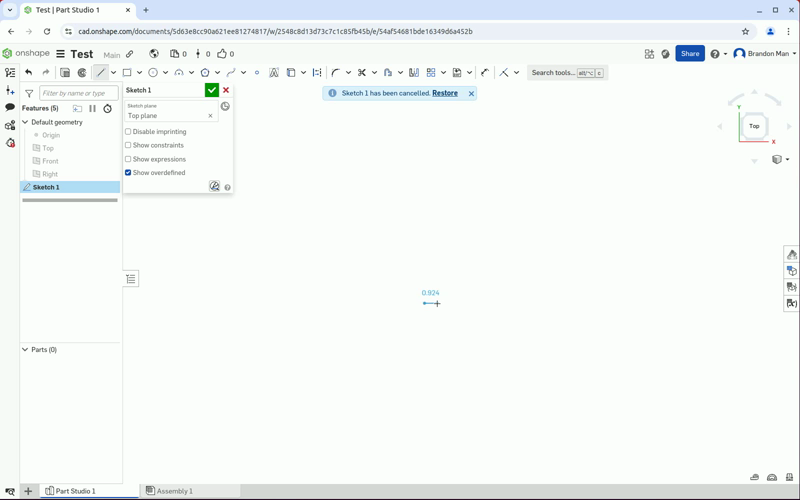
scroll(6)
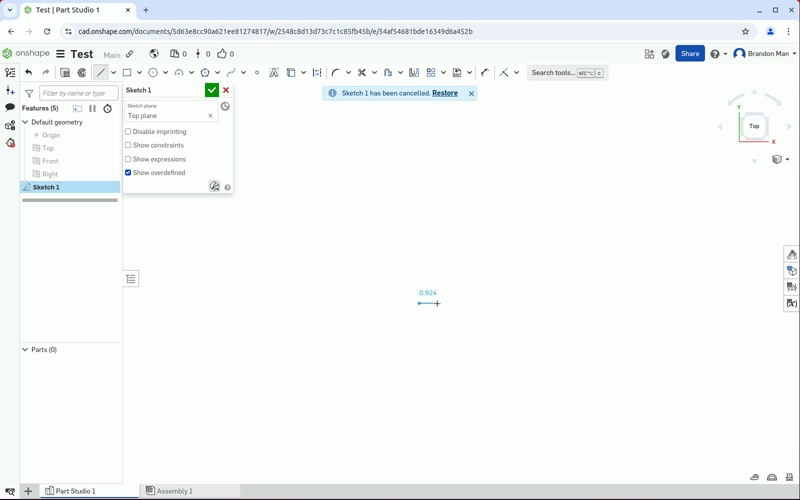
scroll(6)
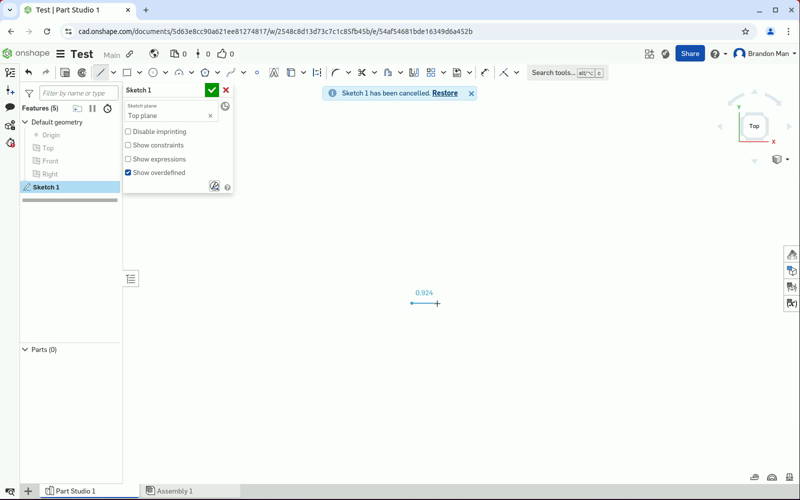
scroll(6)
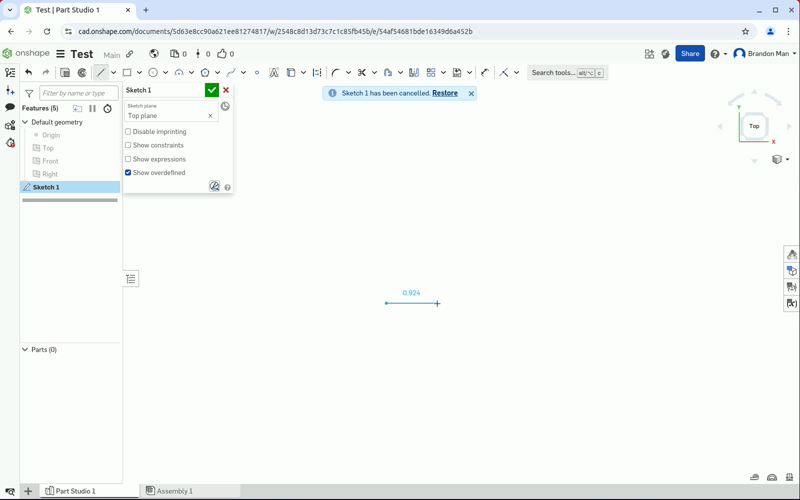
click(437, 303)
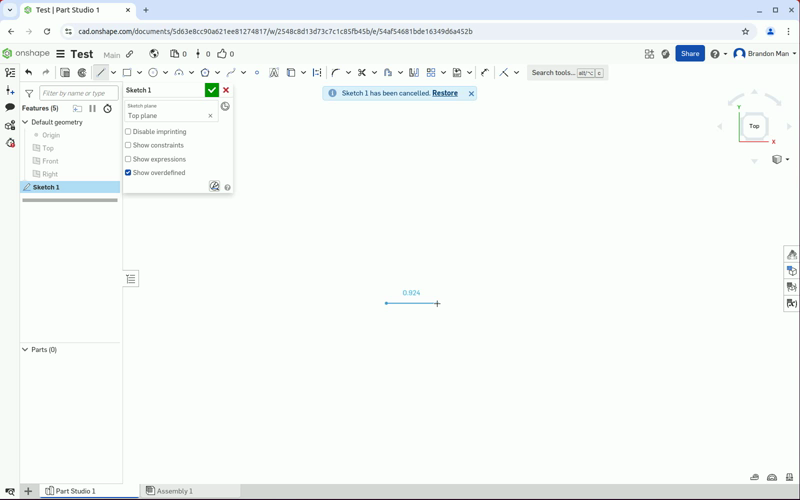
scroll(-6)
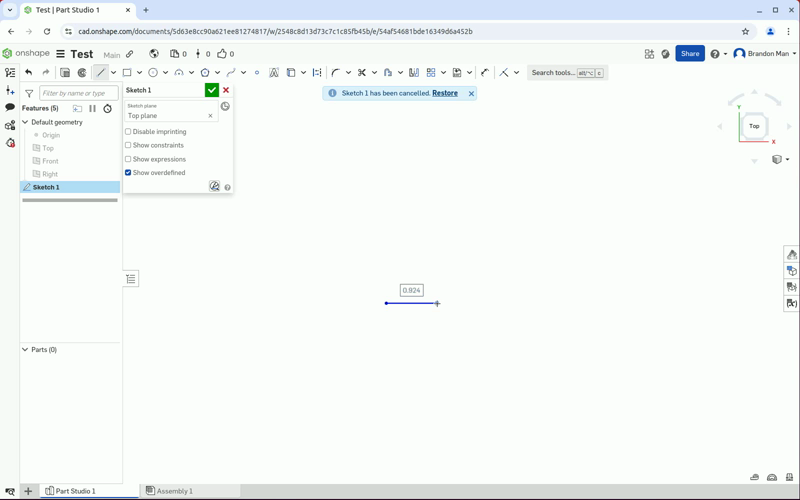
scroll(-6)
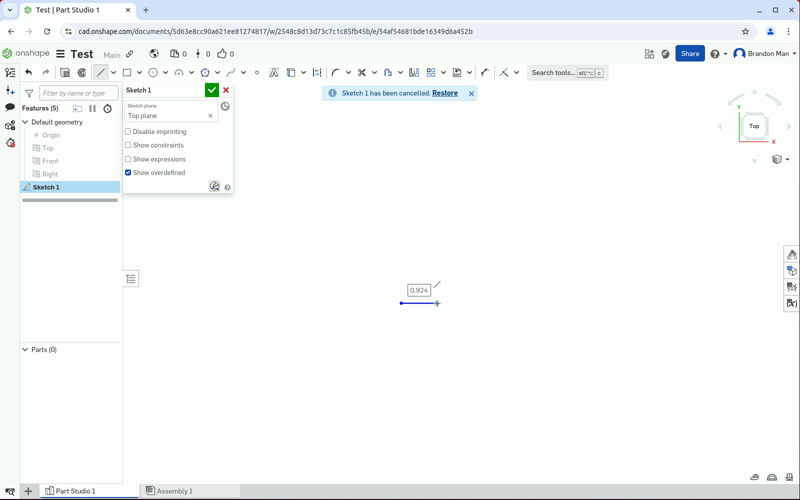
scroll(-6)
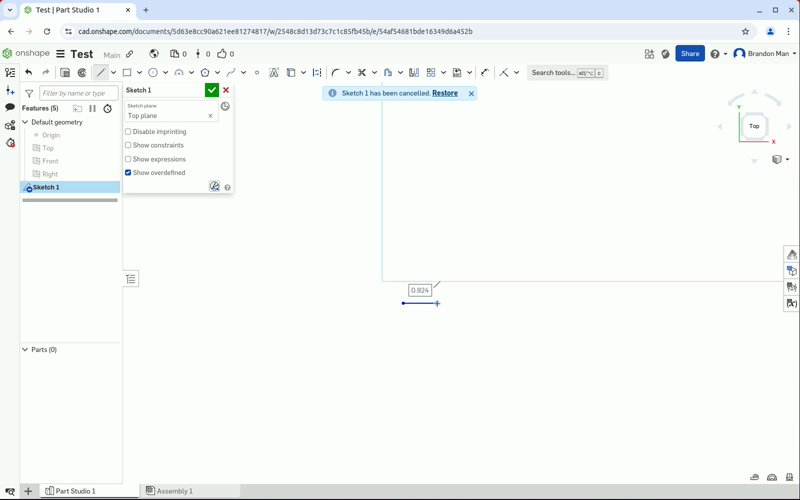
scroll(-6)
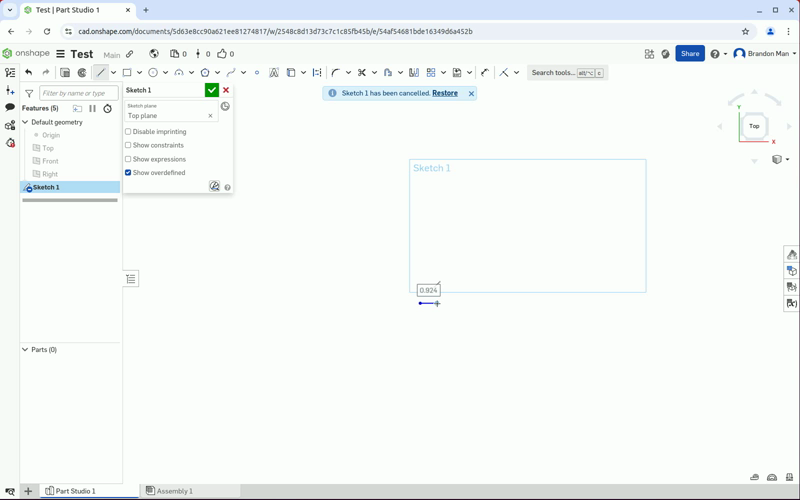
scroll(-6)
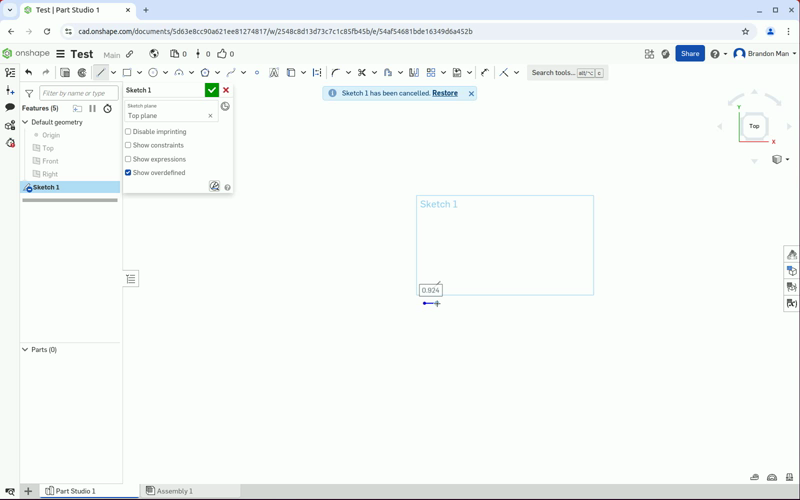
scroll(-6)
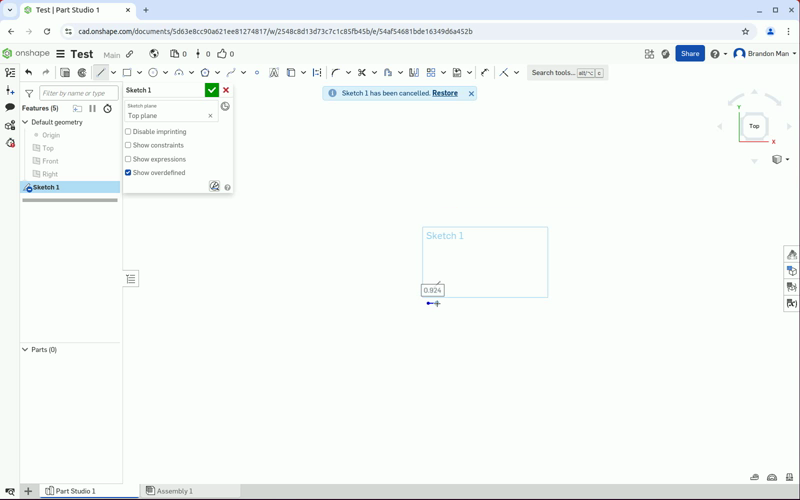
scroll(-6)
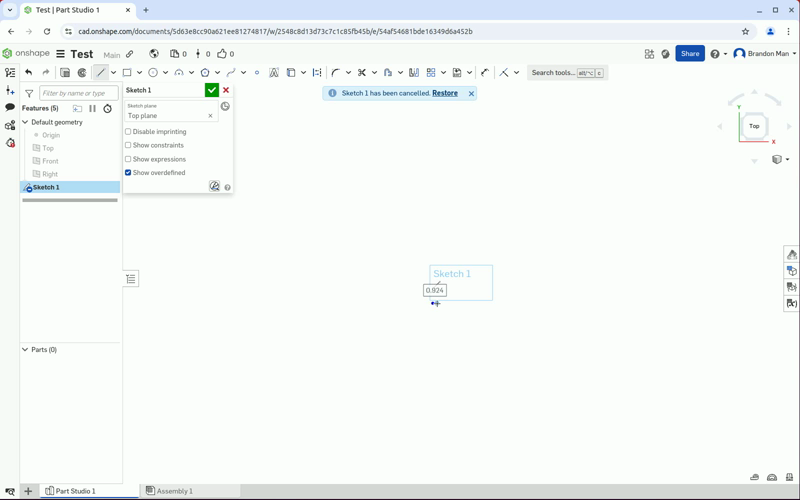
key_up(shift)
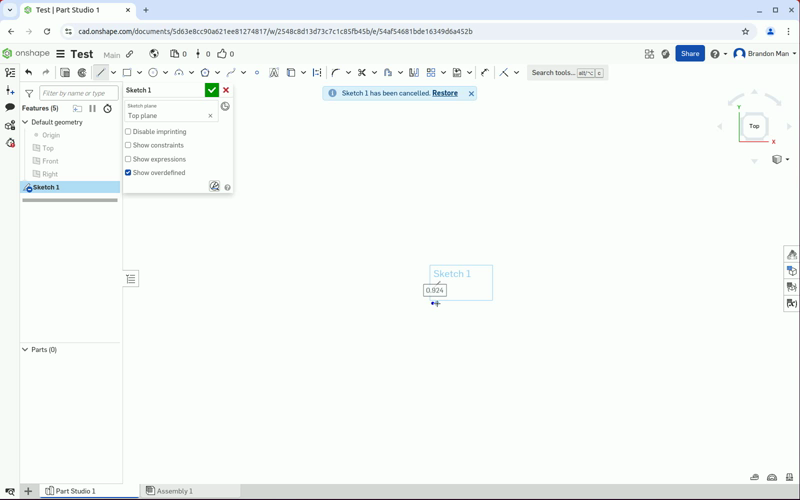
key_down(shift)
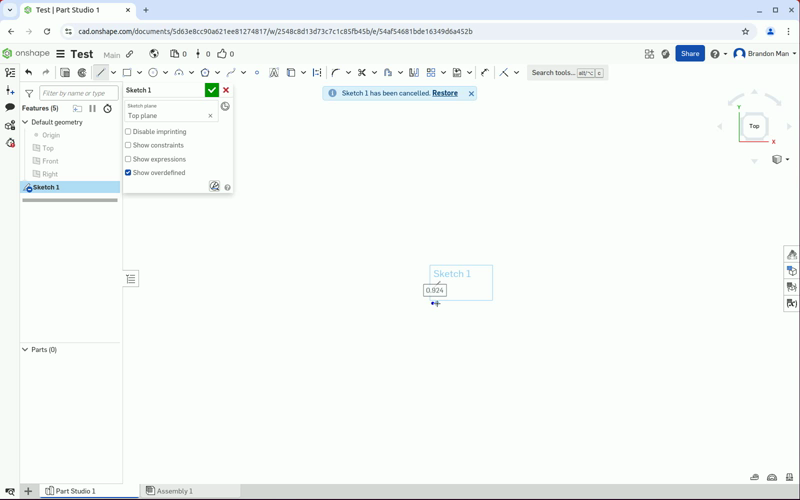
mouse_move(467, 303)
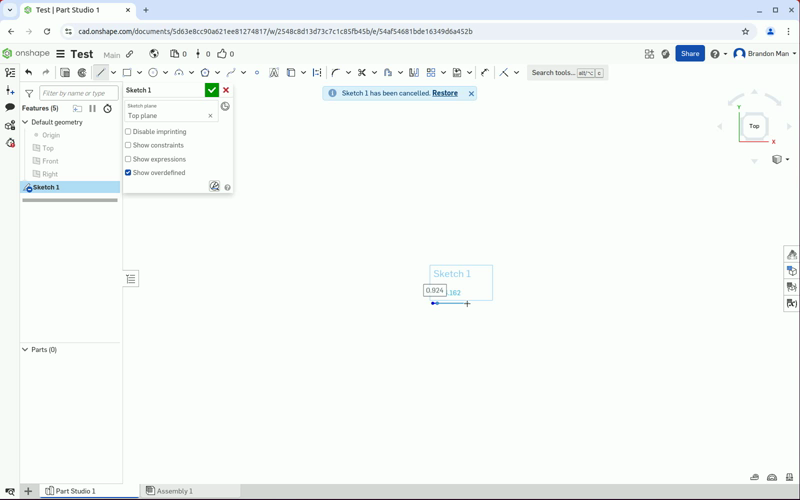
mouse_move(437, 298)
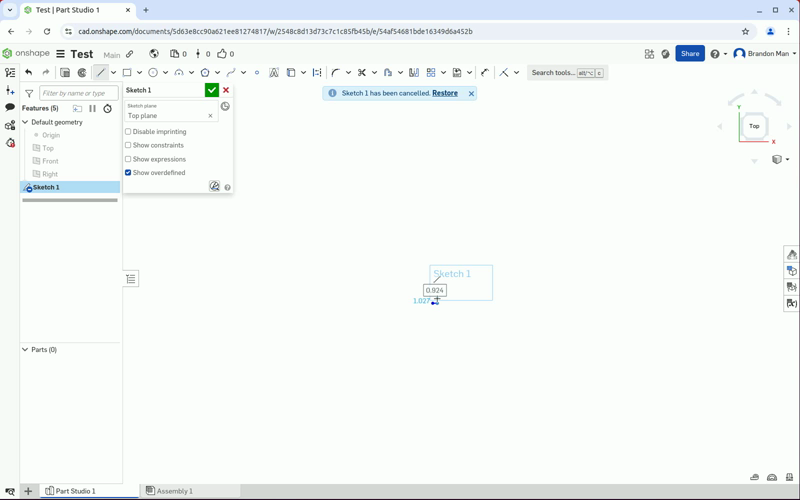
scroll(6)
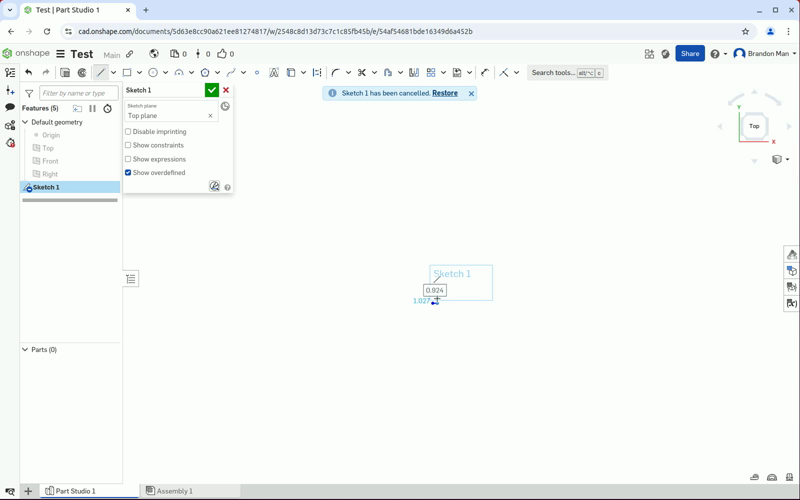
scroll(6)
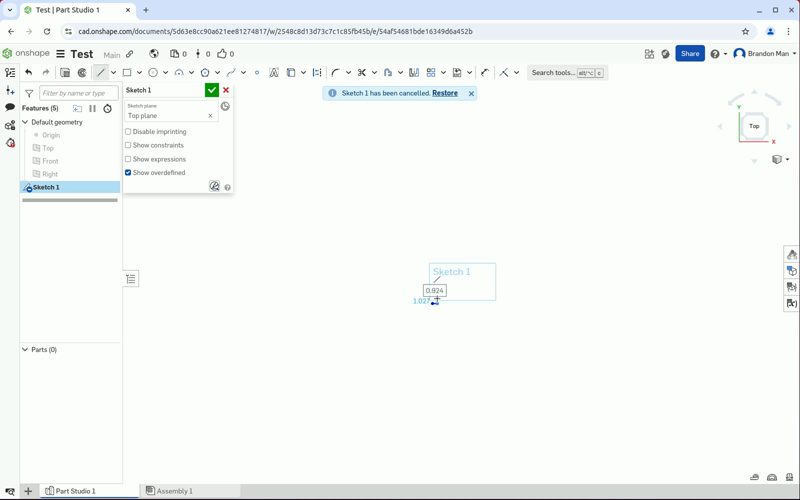
scroll(6)
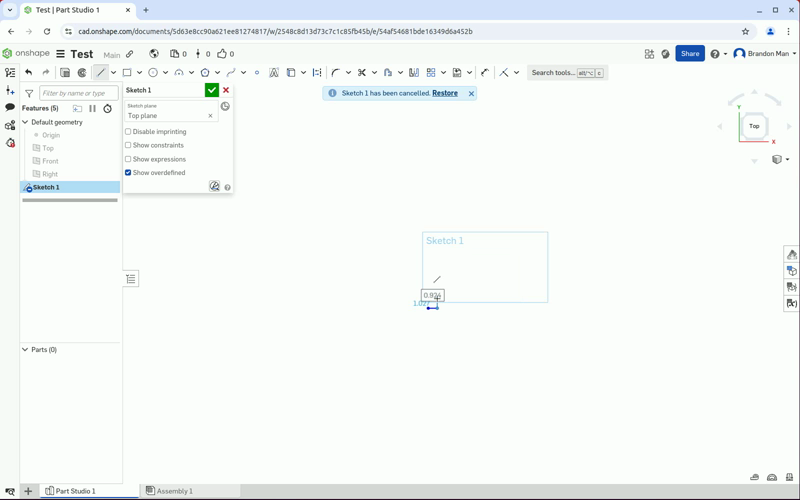
scroll(6)
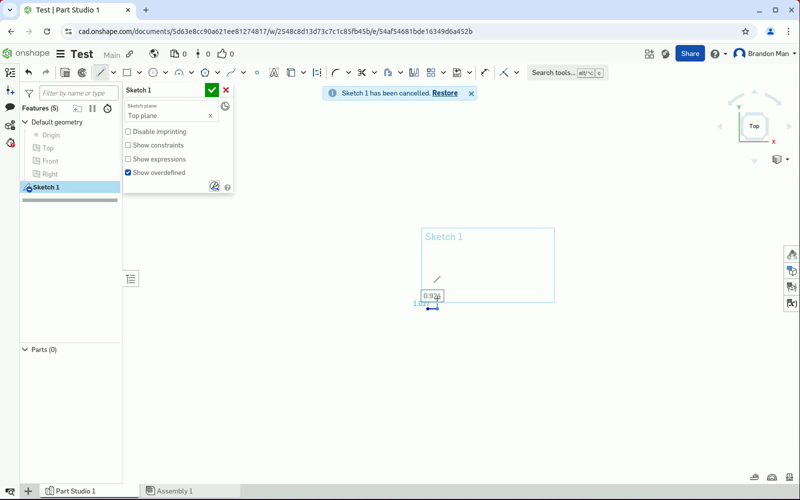
scroll(6)
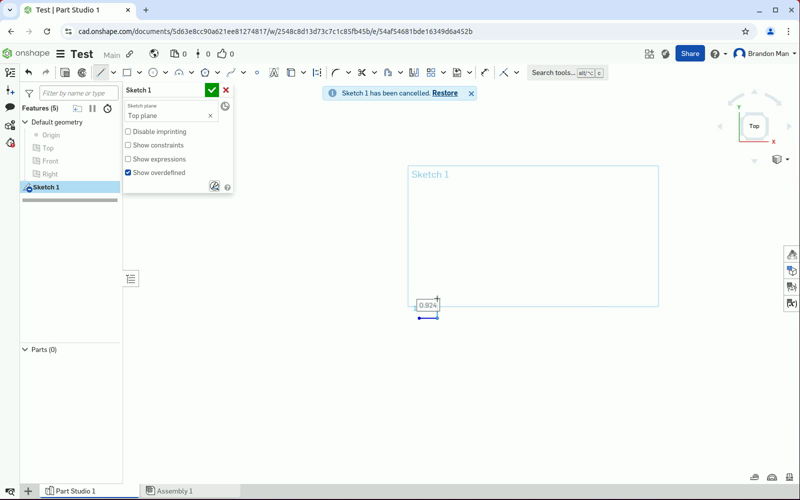
scroll(6)
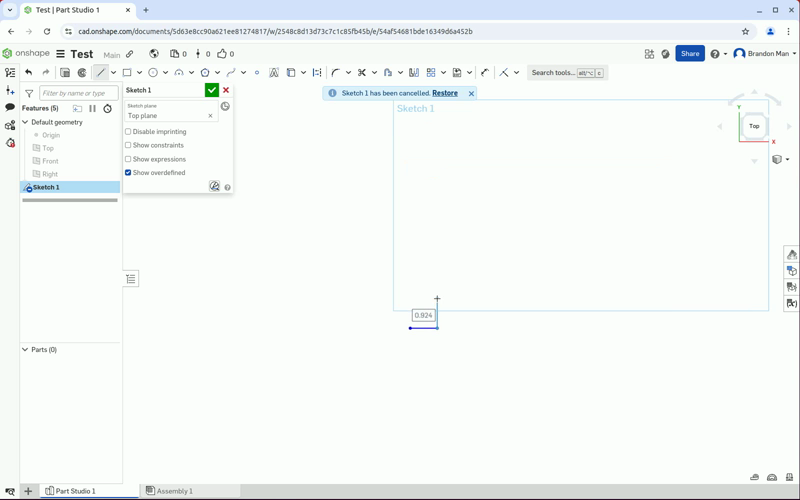
scroll(6)
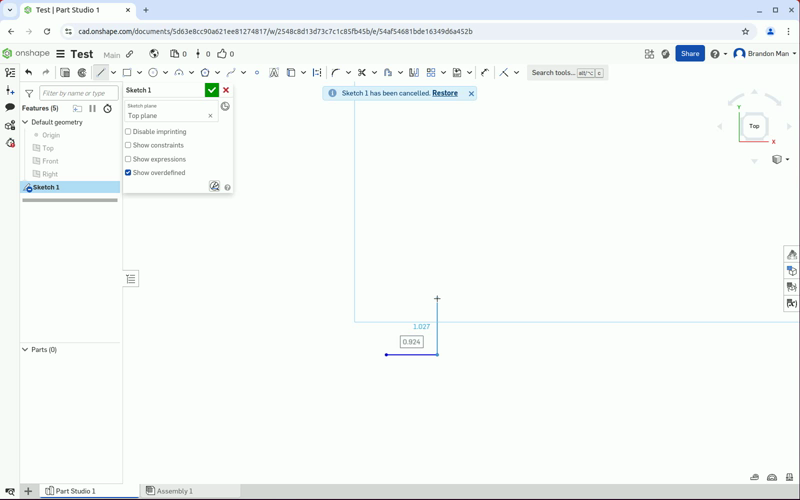
click(437, 298)
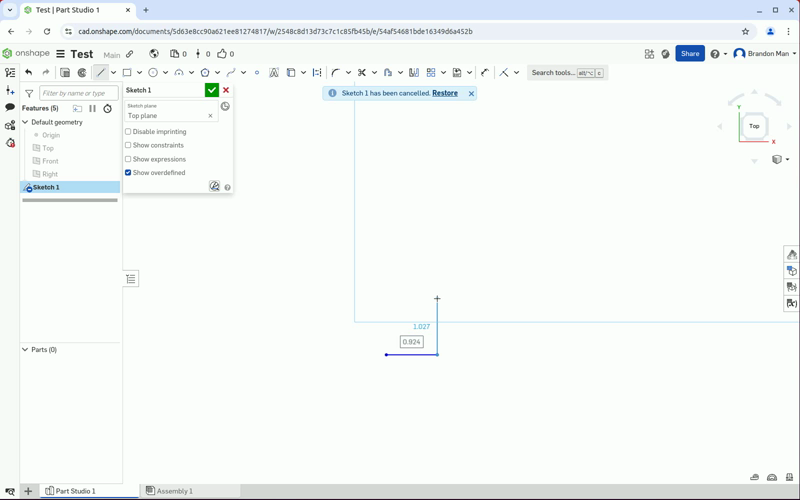
scroll(-6)
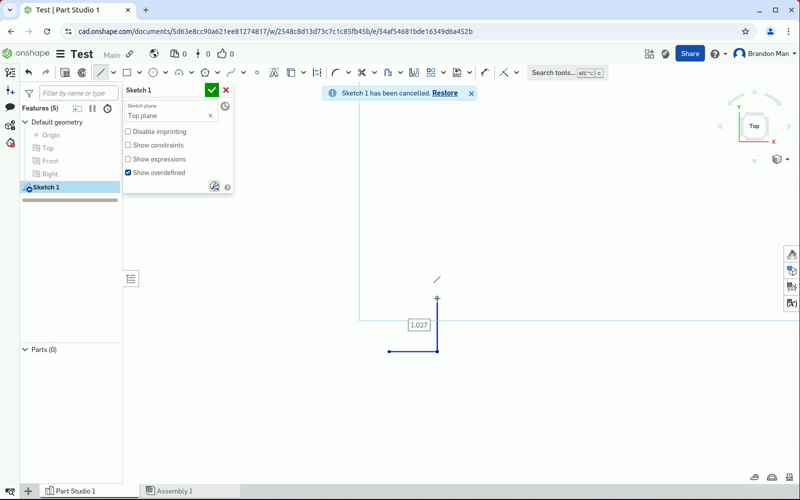
scroll(-6)
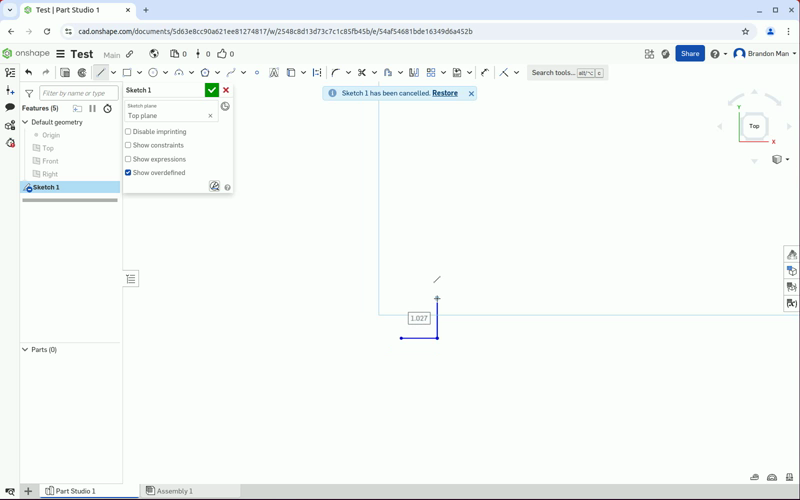
scroll(-6)
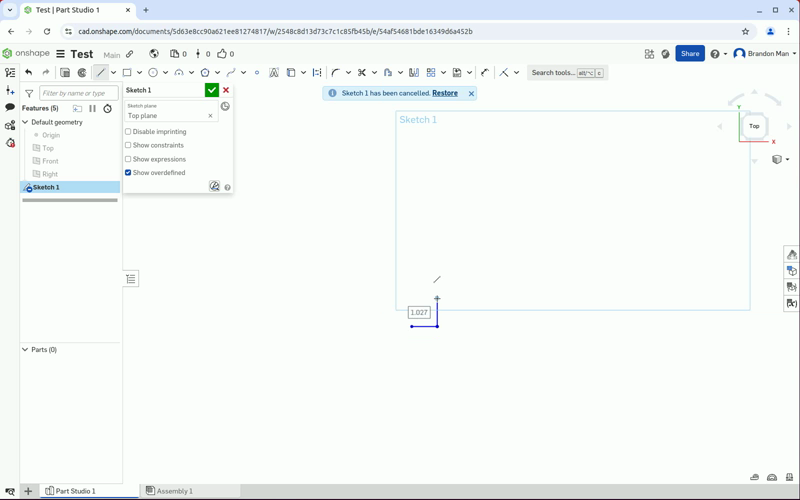
scroll(-6)
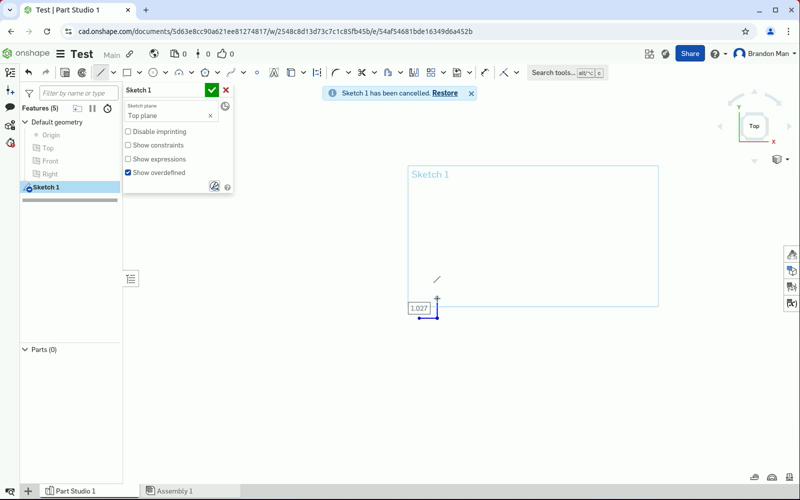
scroll(-6)
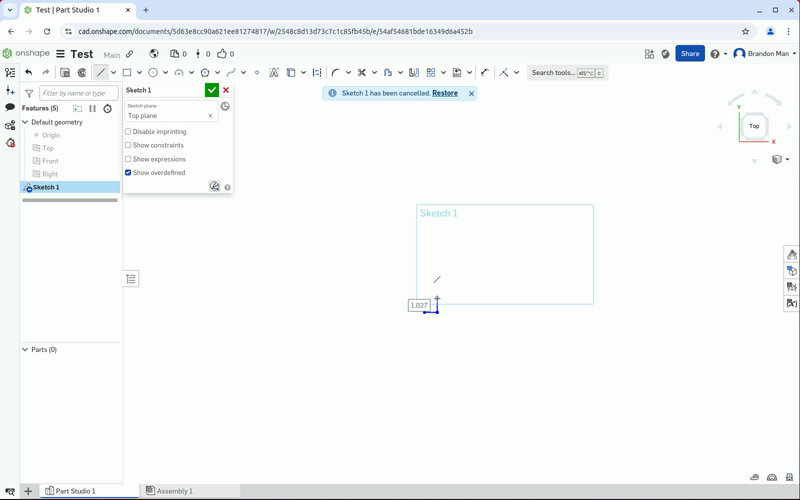
scroll(-6)
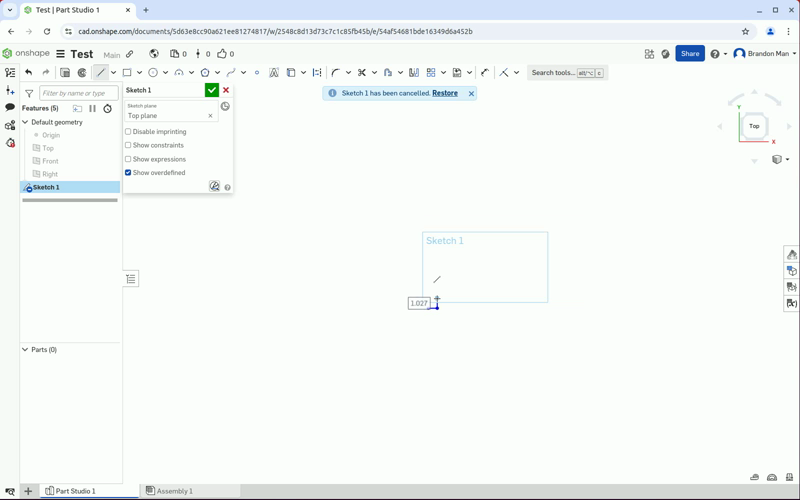
scroll(-6)
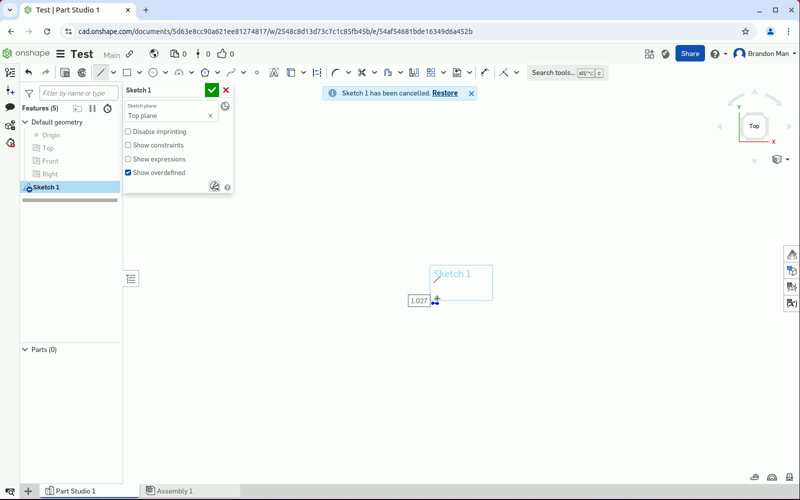
key_up(shift)
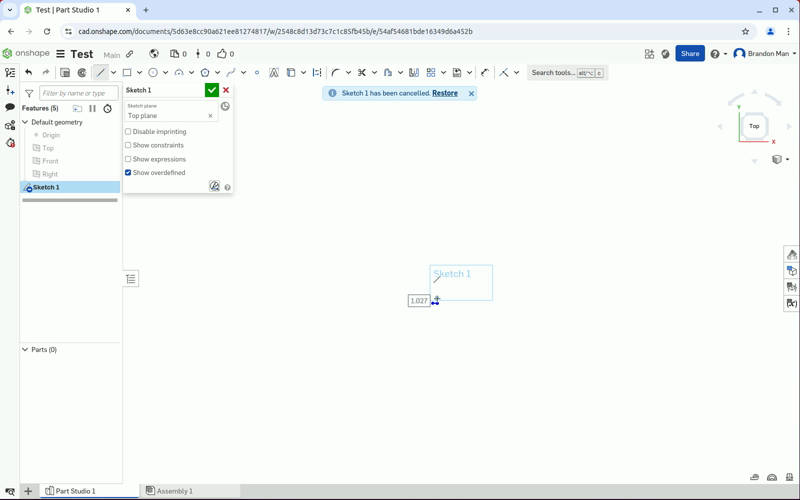
key_down(shift)
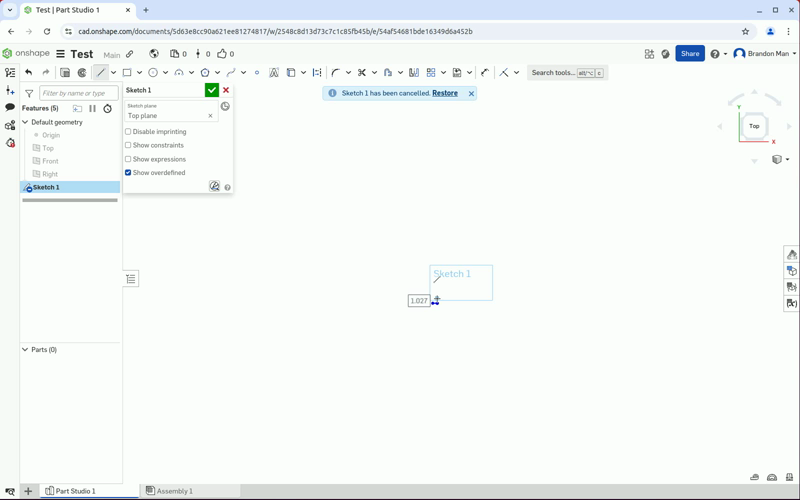
mouse_move(467, 298)
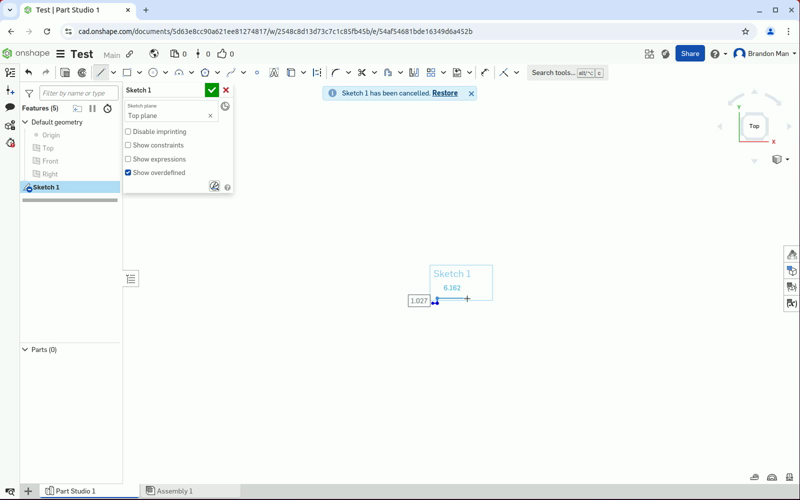
mouse_move(432, 298)
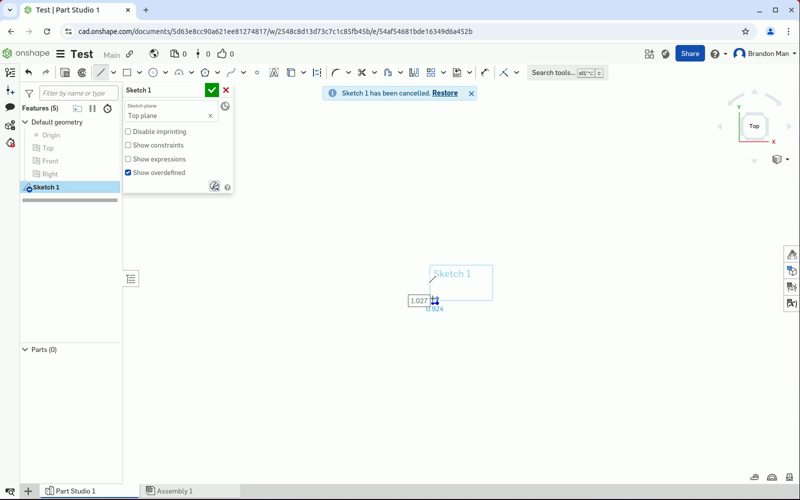
scroll(6)
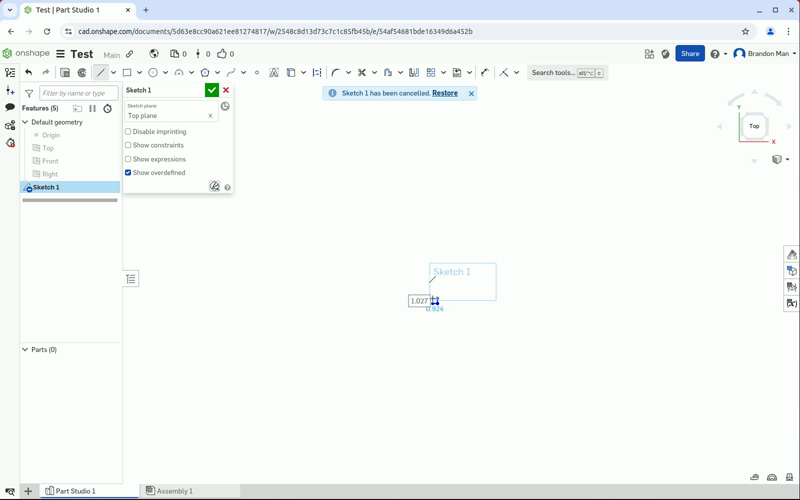
scroll(6)
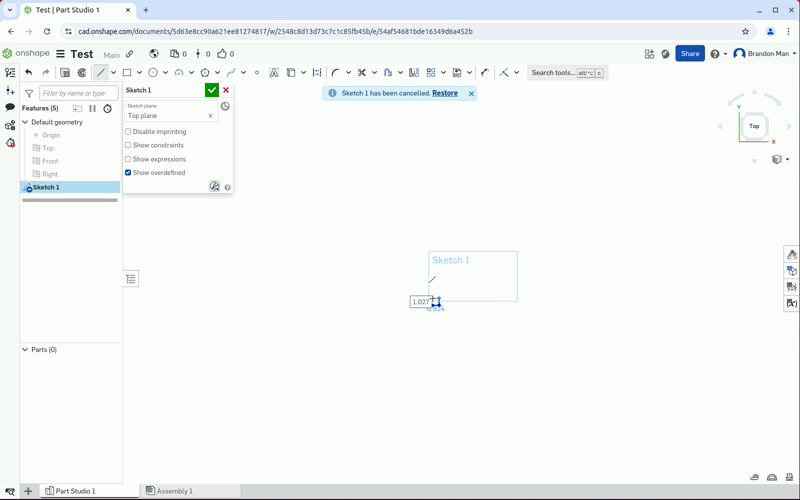
scroll(6)
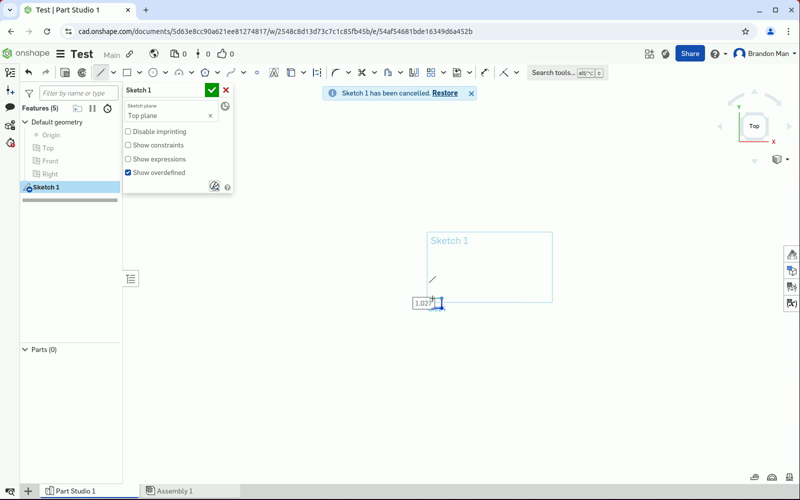
scroll(6)
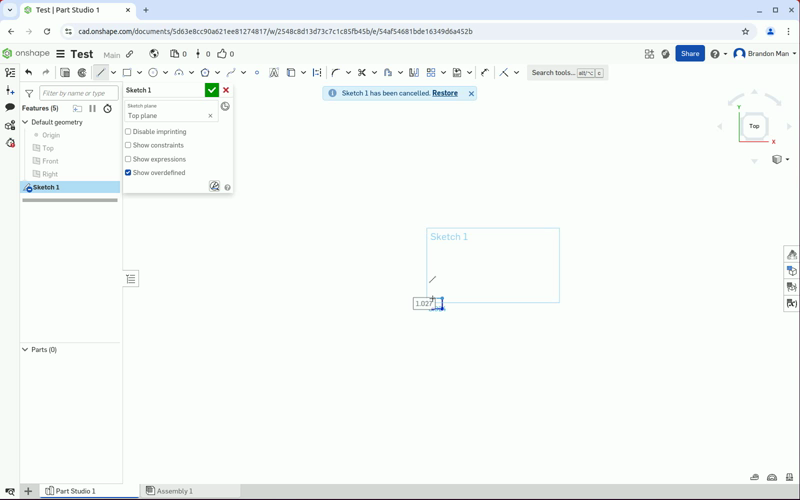
scroll(6)
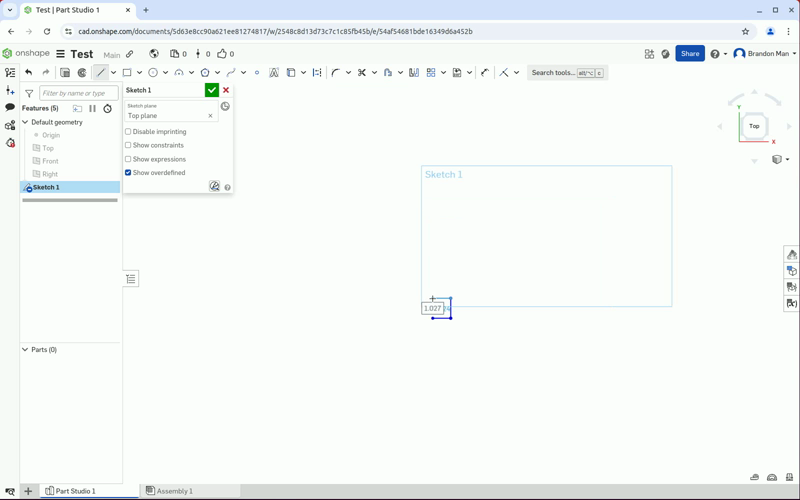
scroll(6)
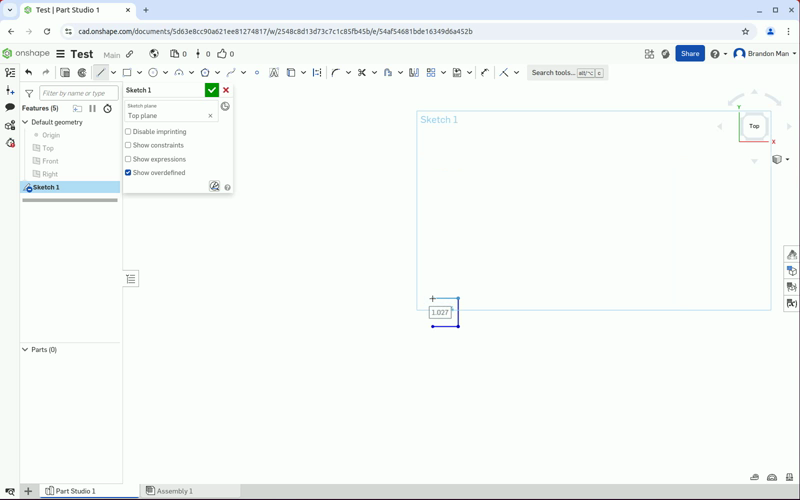
scroll(6)
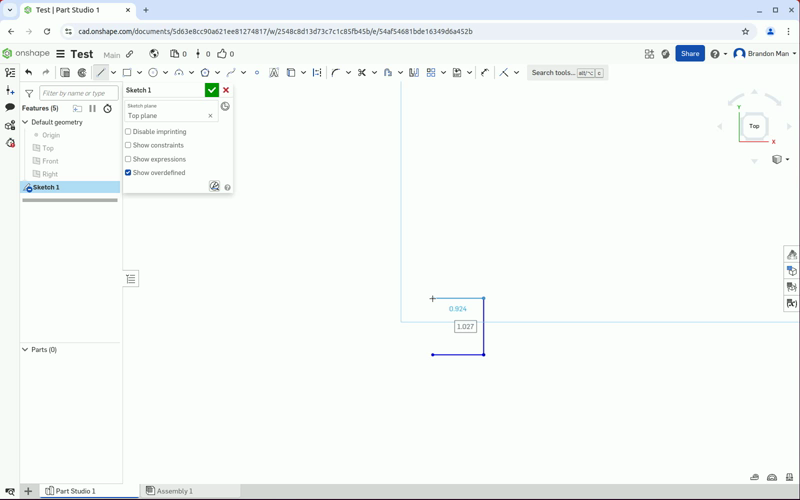
click(432, 298)
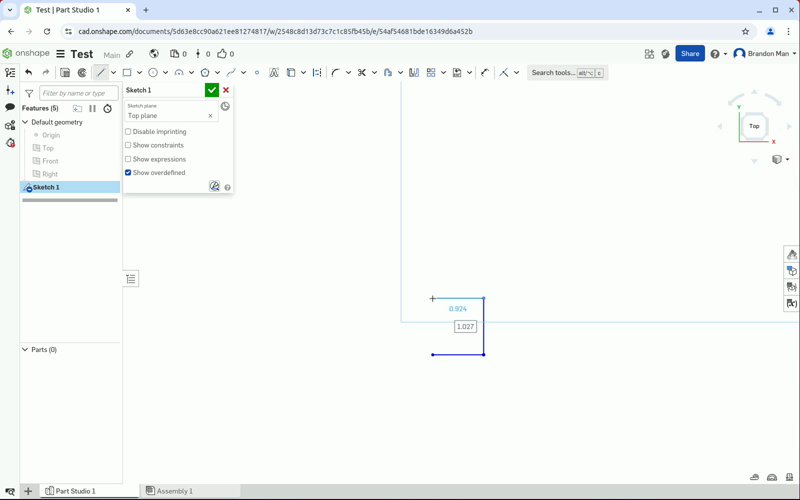
scroll(-6)
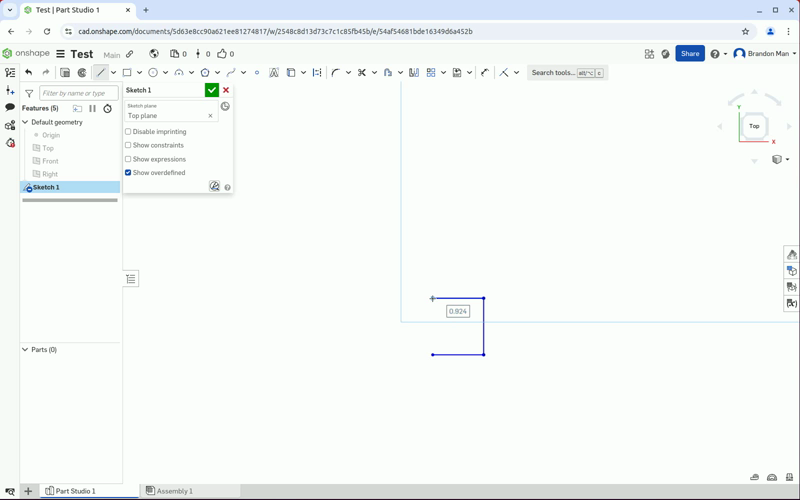
scroll(-6)
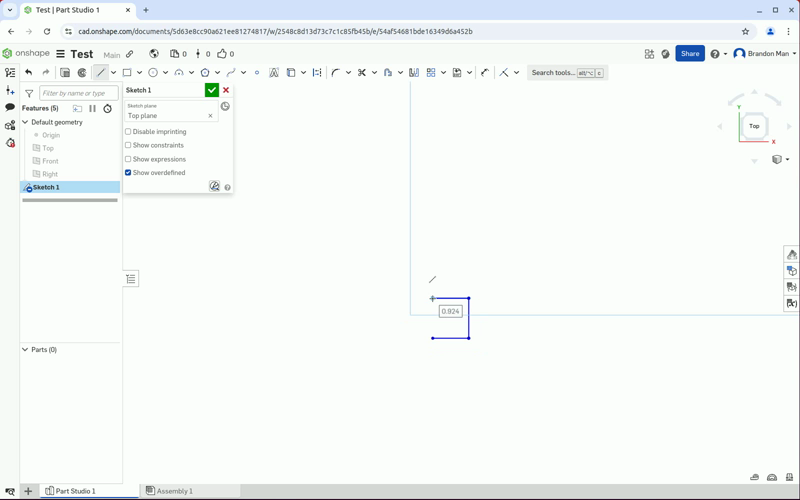
scroll(-6)
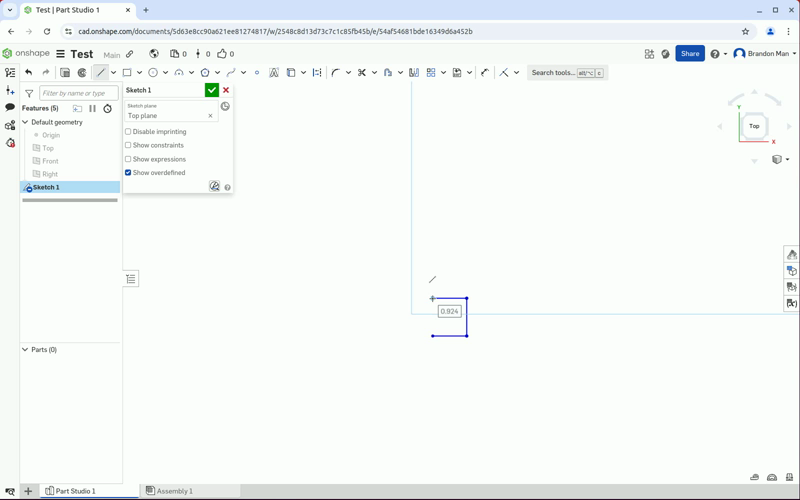
scroll(-6)
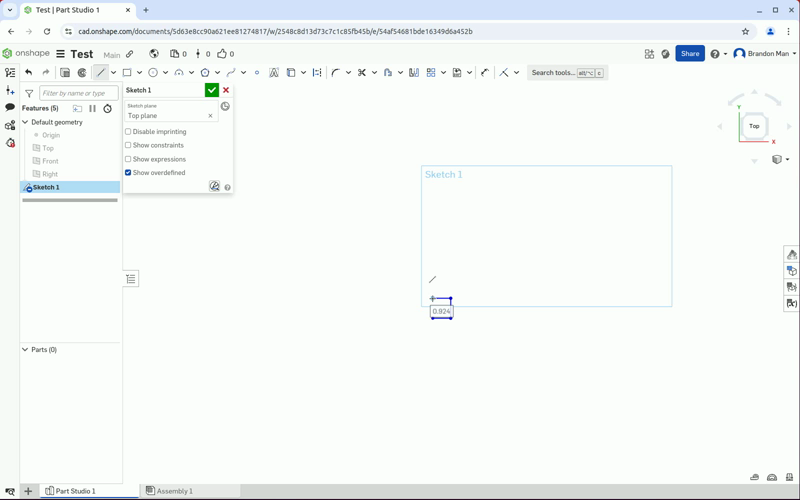
scroll(-6)
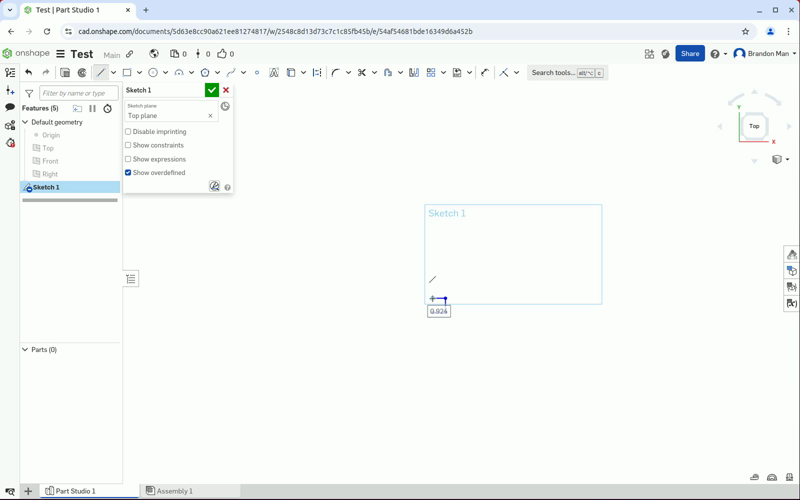
scroll(-6)
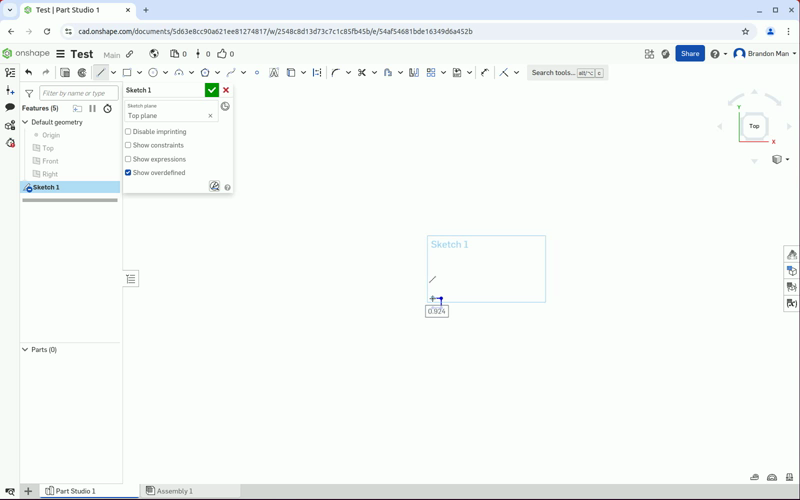
scroll(-6)
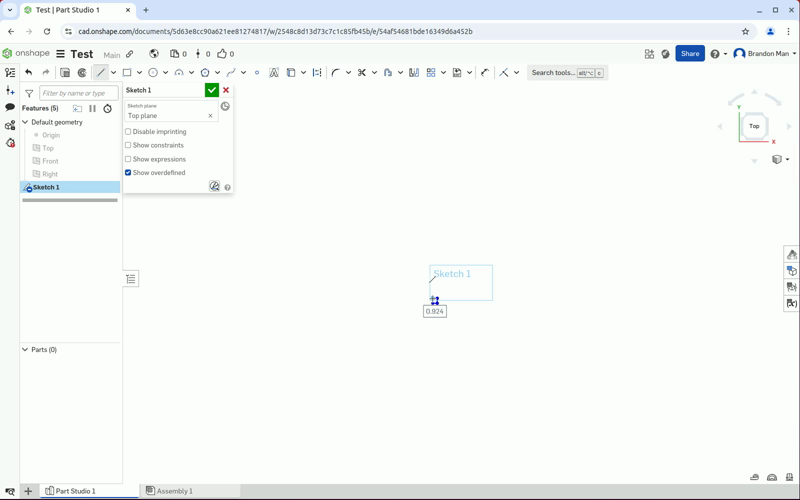
key_up(shift)
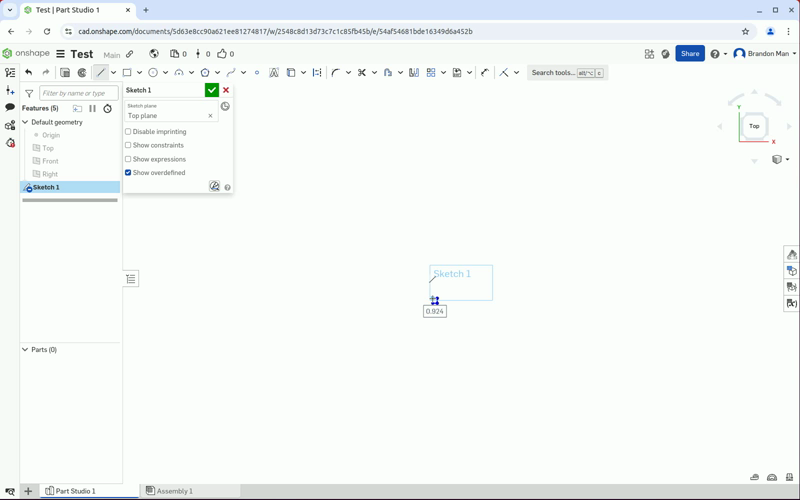
mouse_move(462, 298)
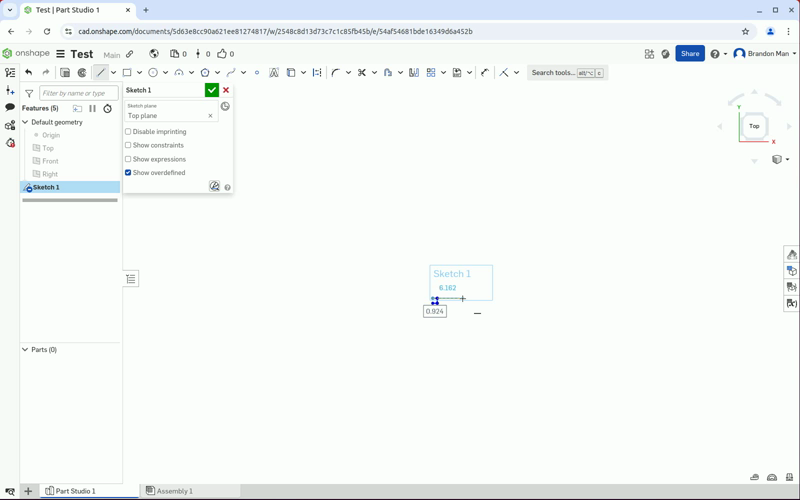
key_down(shift)
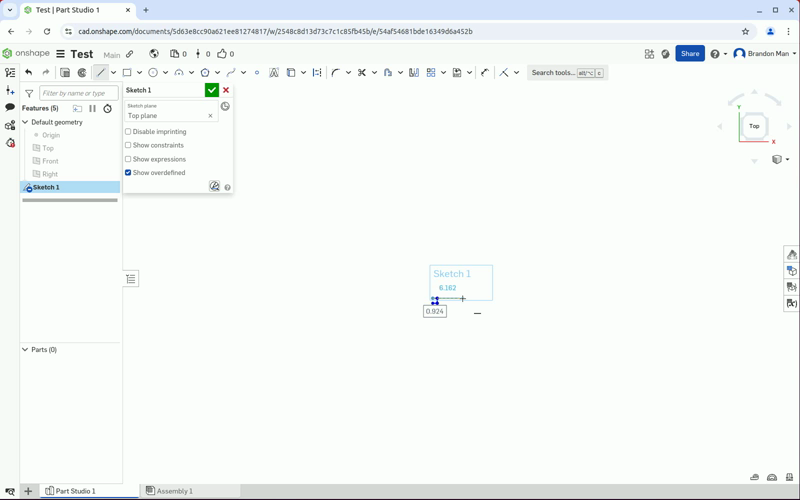
mouse_move(432, 303)
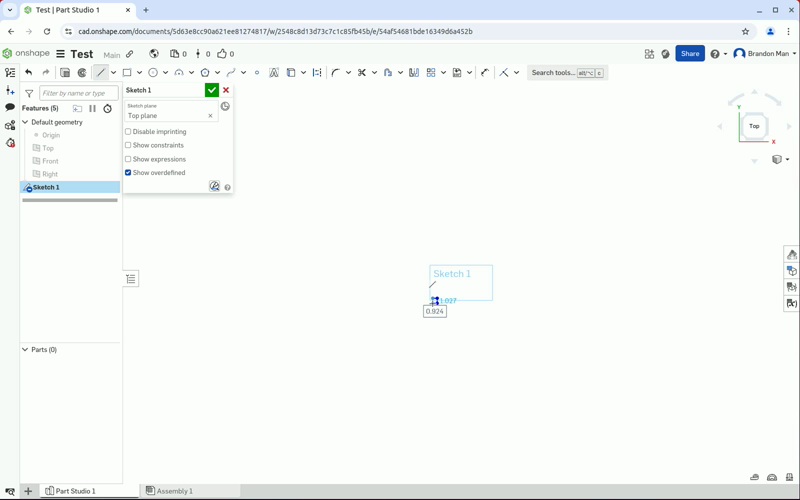
scroll(6)
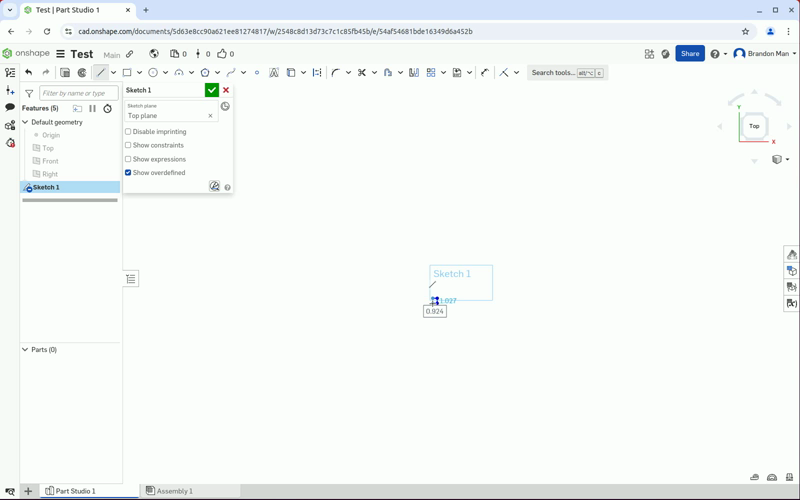
scroll(6)
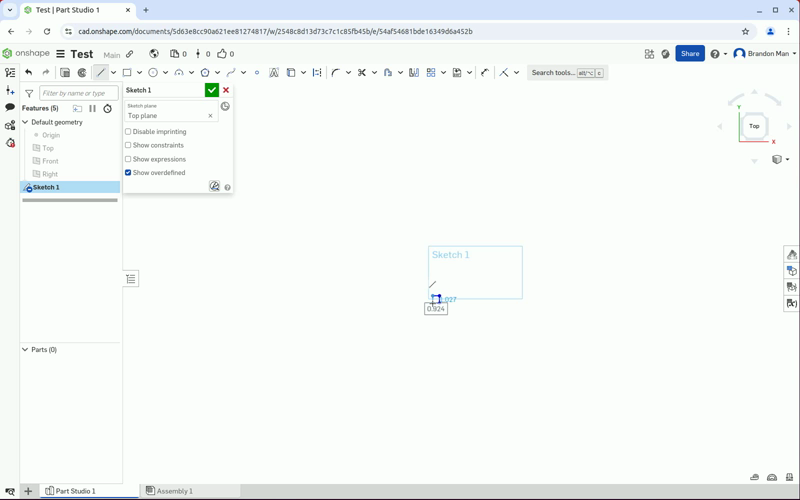
scroll(6)
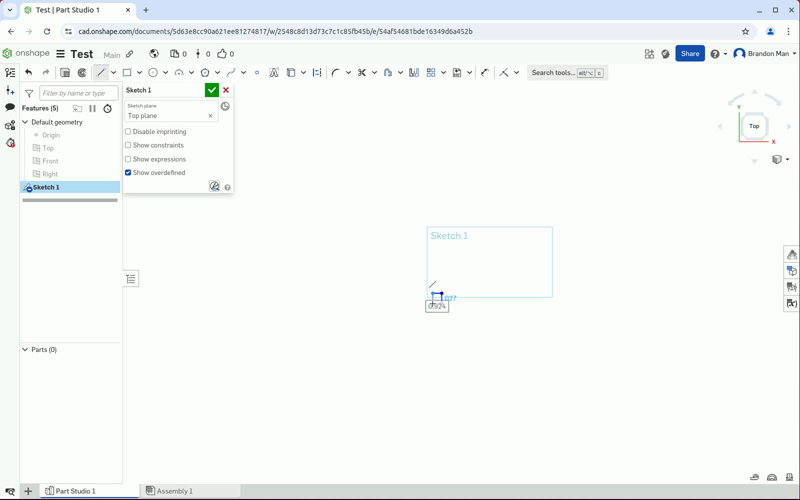
scroll(6)
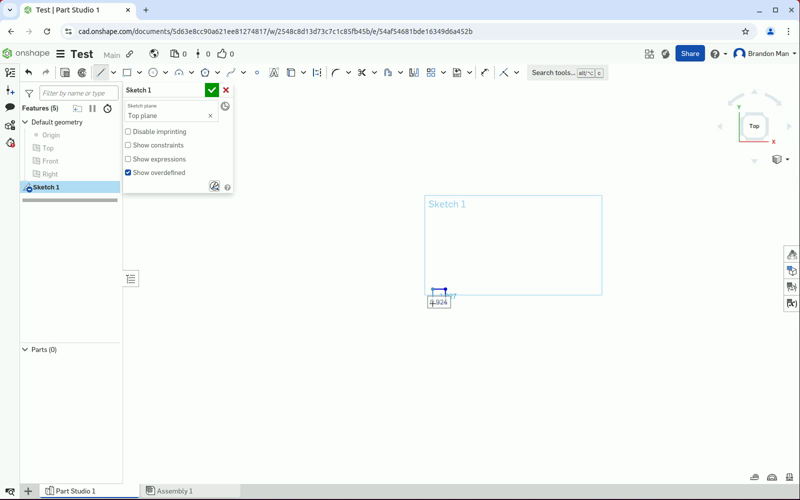
scroll(6)
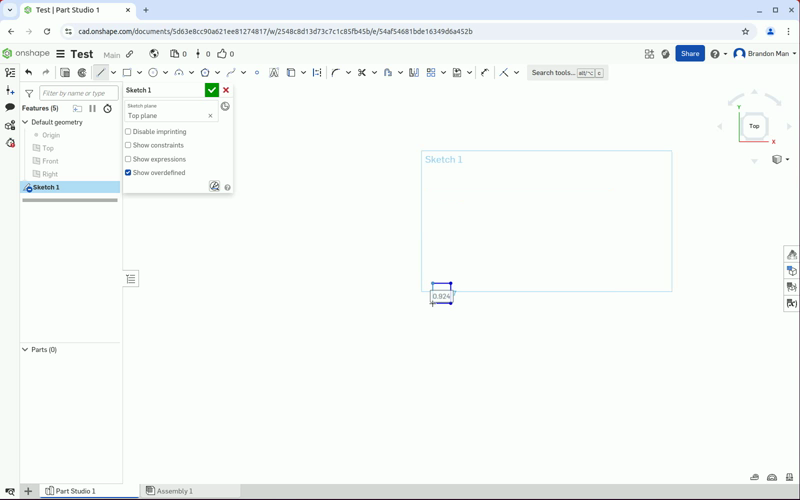
scroll(6)
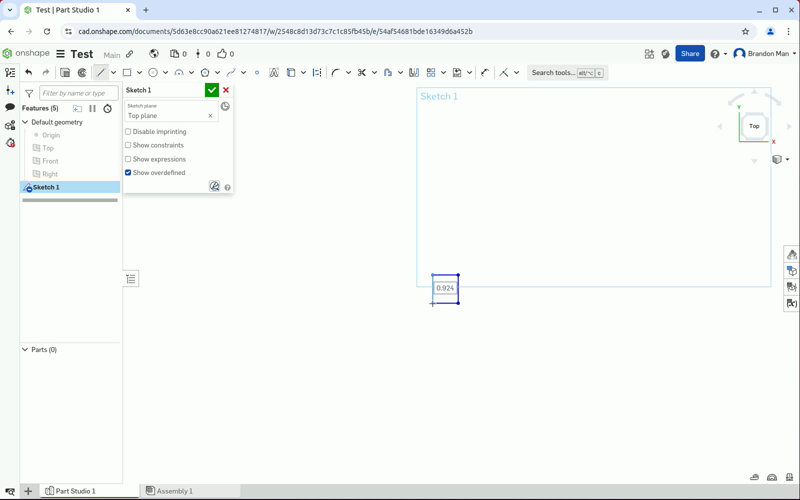
scroll(6)
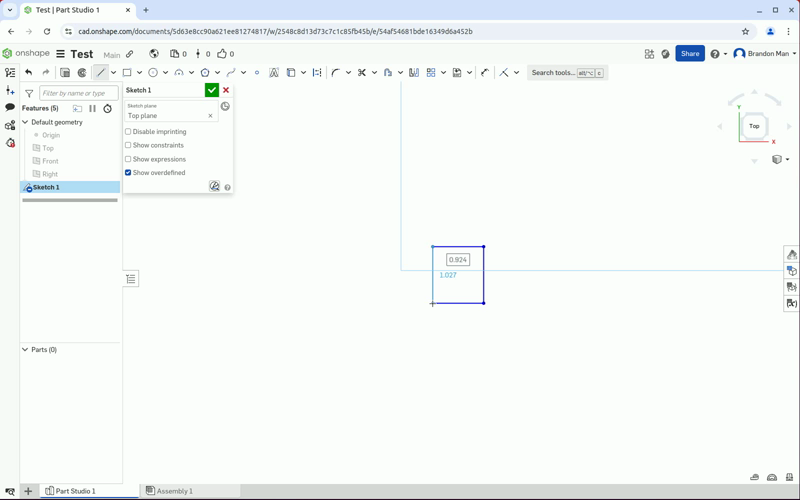
key_up(shift)
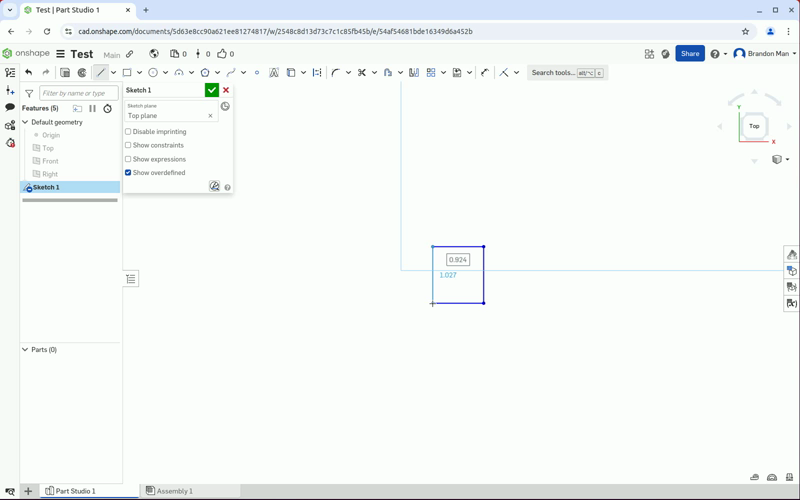
click(432, 303)
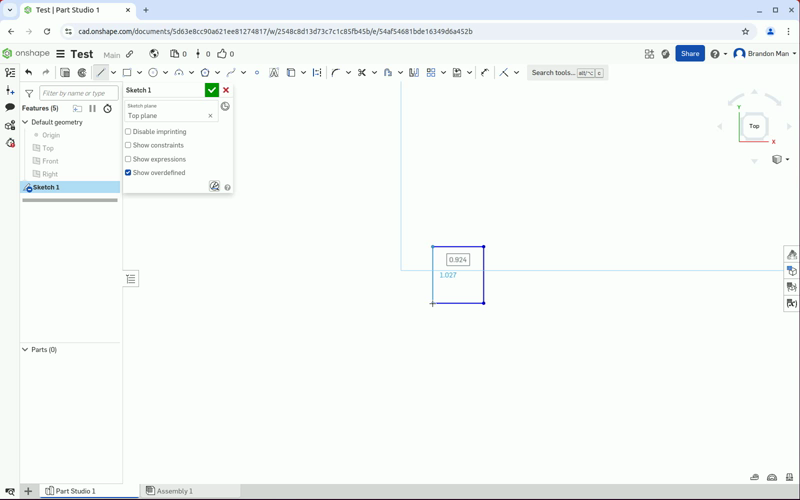
scroll(-6)
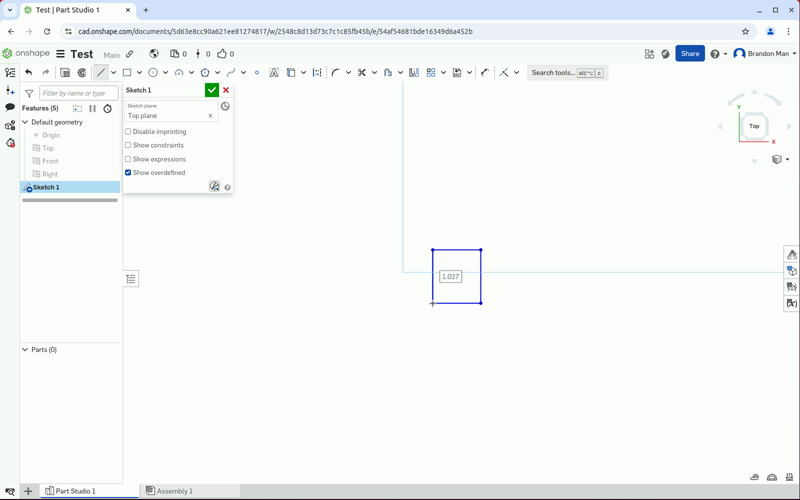
scroll(-6)
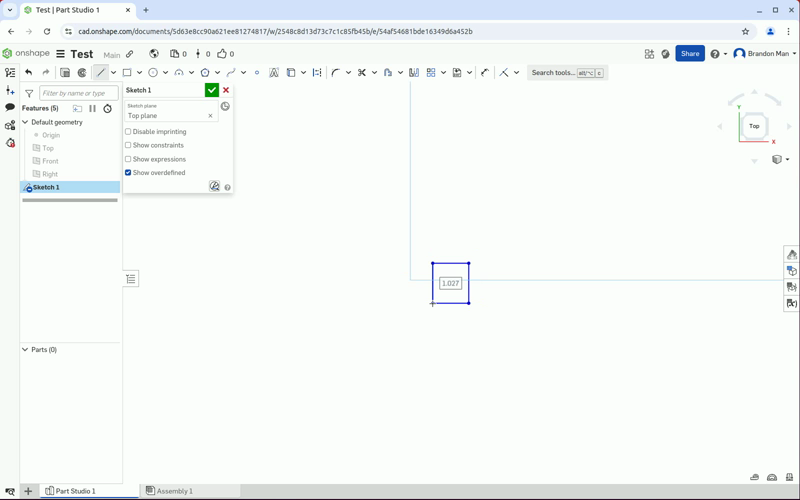
scroll(-6)
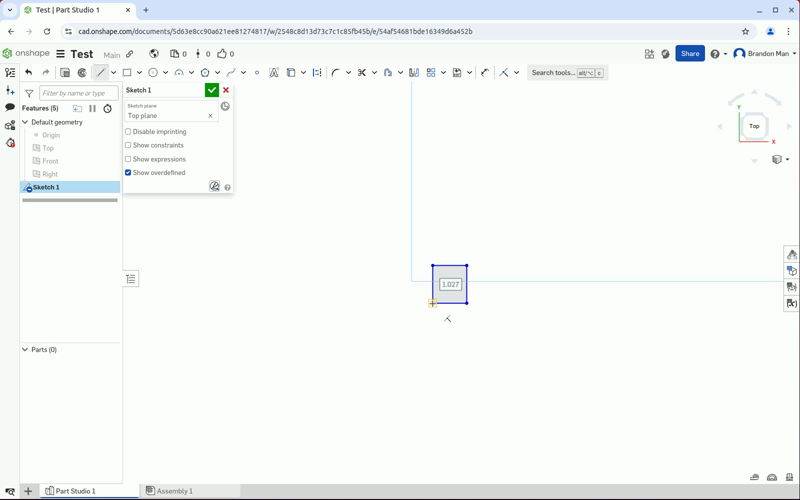
scroll(-6)
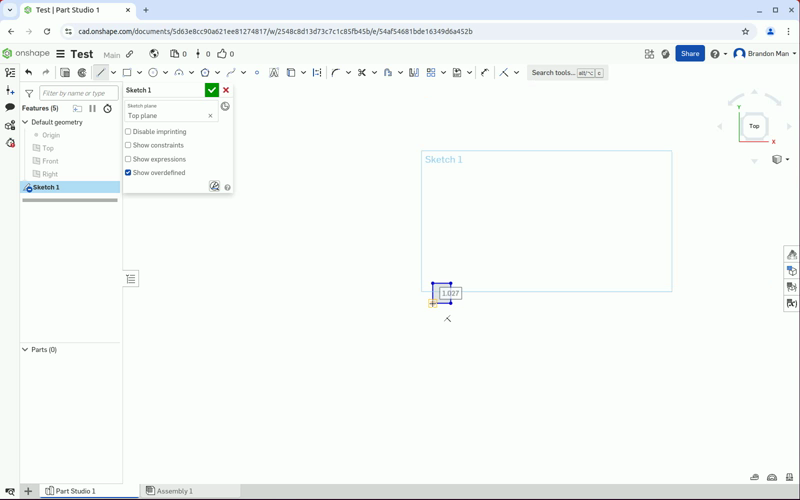
scroll(-6)
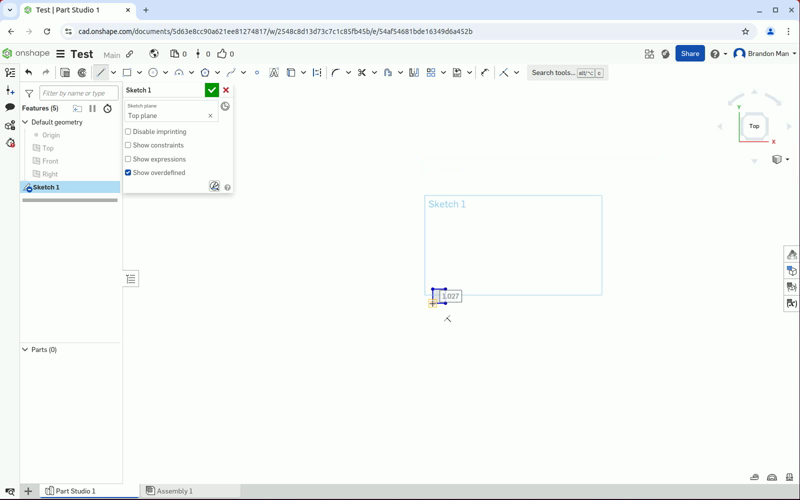
scroll(-6)
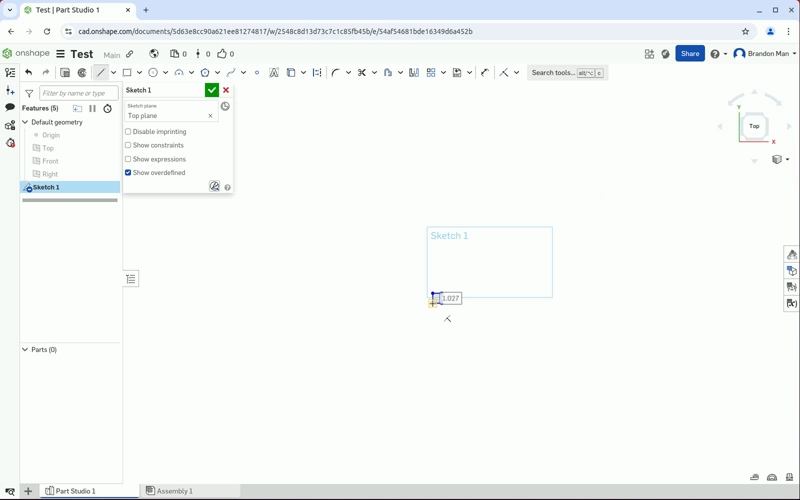
scroll(-6)
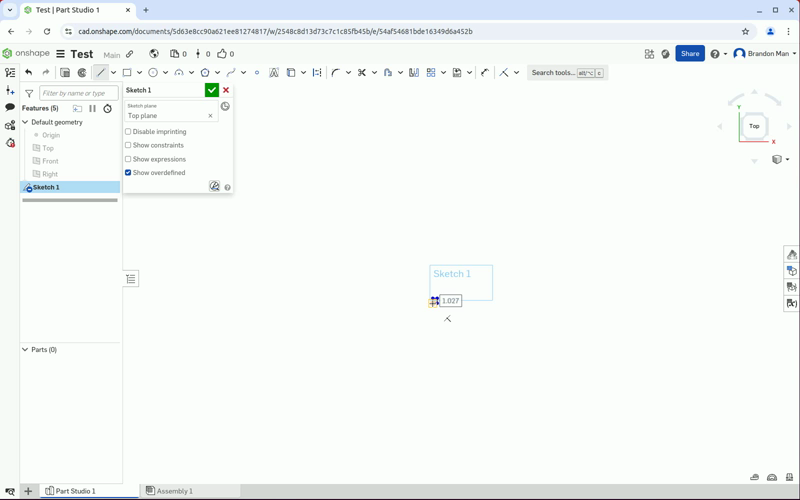
key(esc)
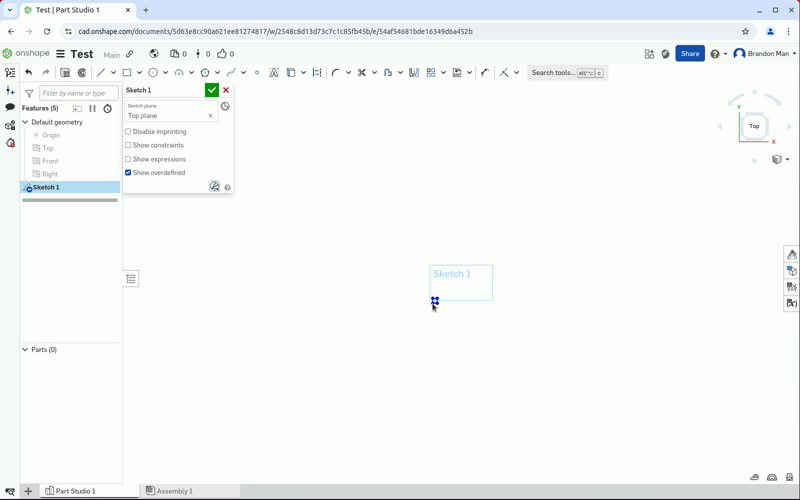
mouse_move(435, 302)
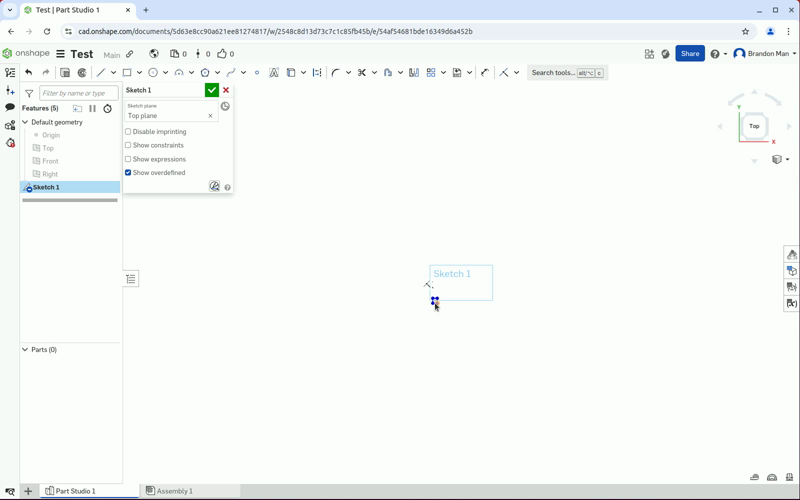
scroll(6)
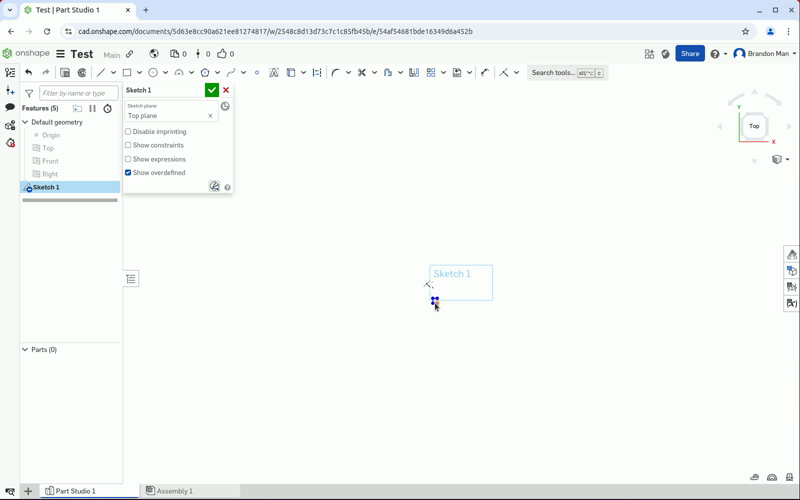
scroll(6)
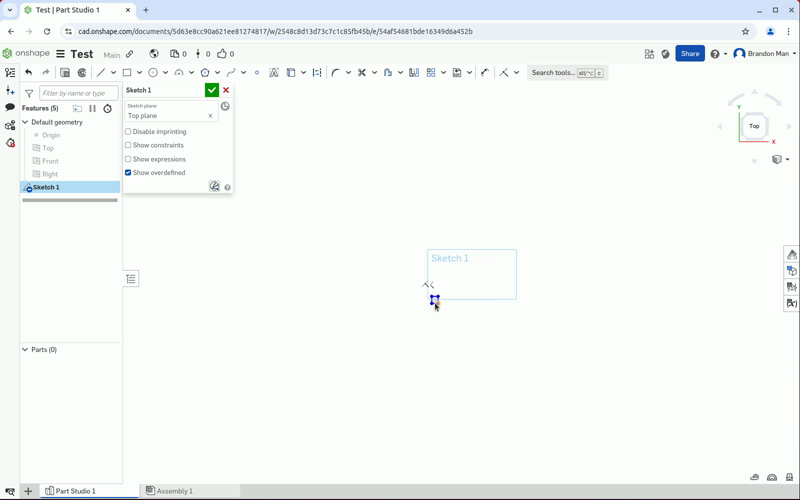
scroll(6)
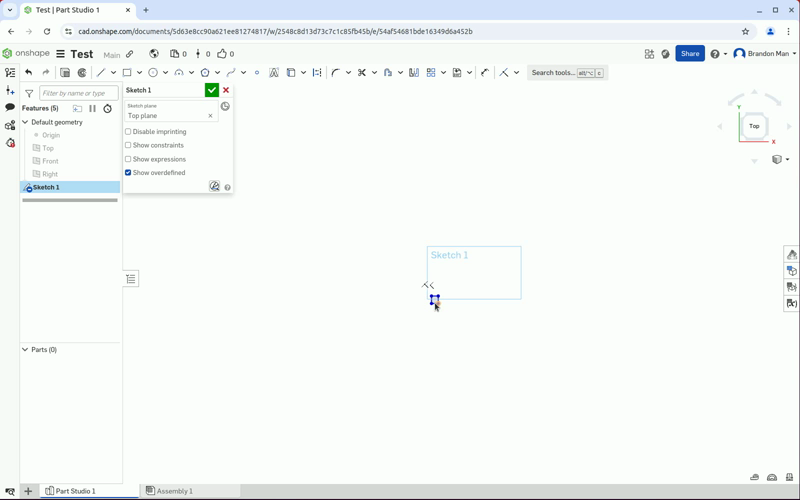
scroll(6)
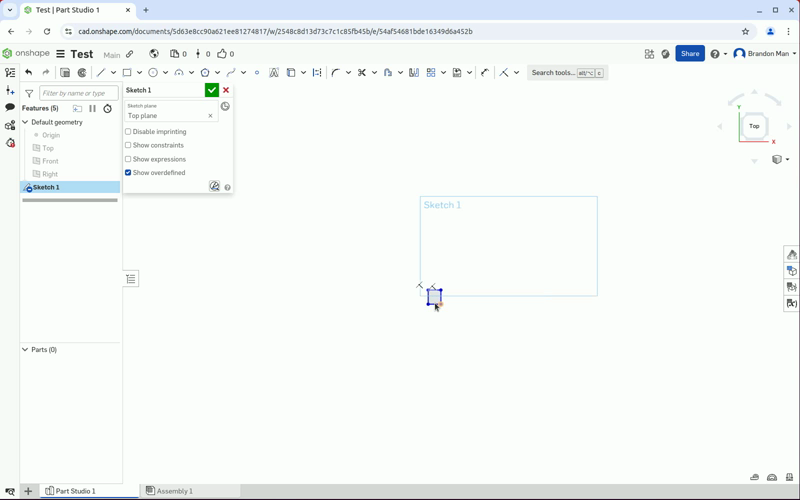
scroll(6)
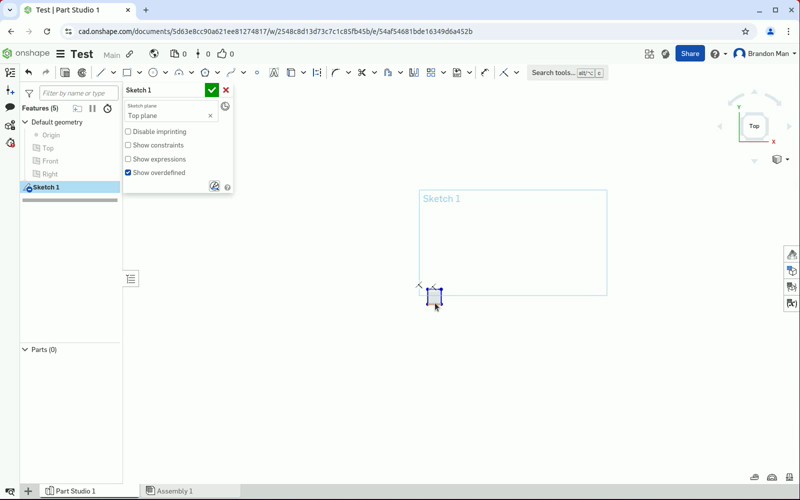
scroll(6)
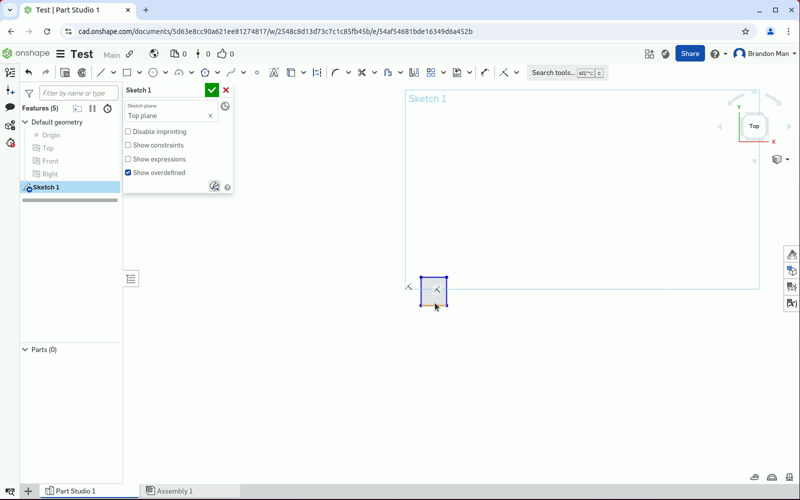
scroll(6)
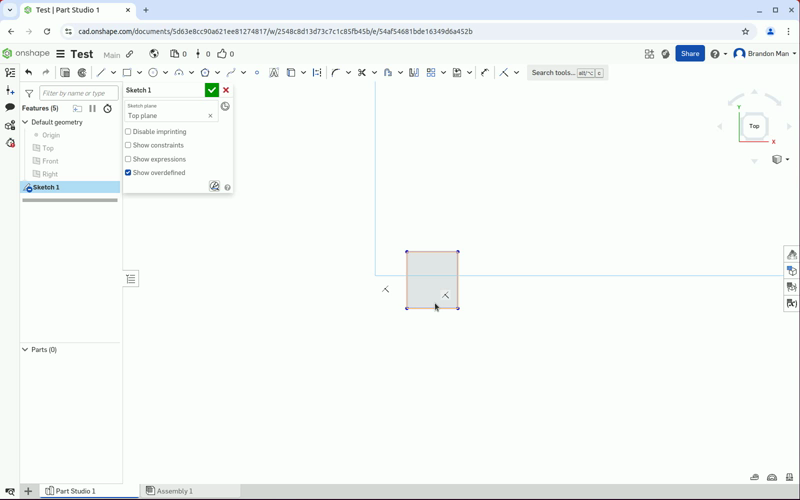
click(435, 302)
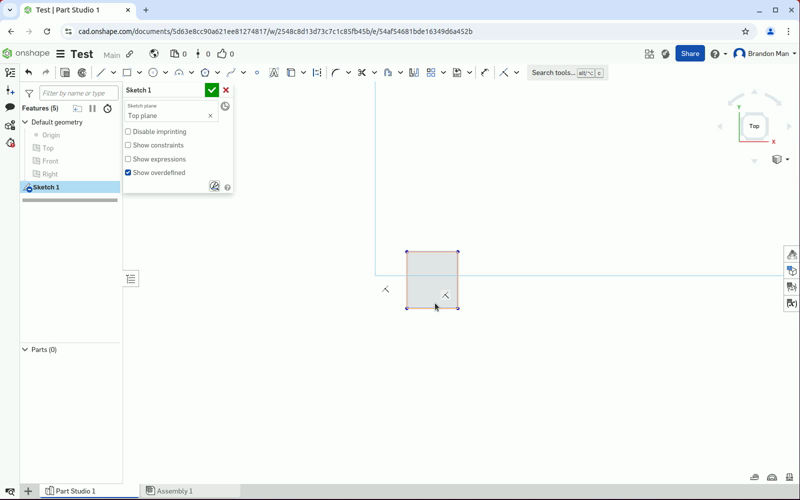
scroll(-6)
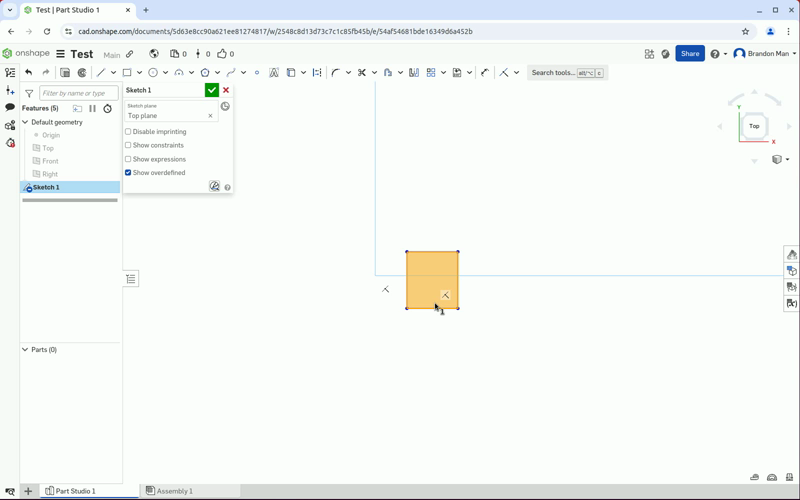
scroll(-6)
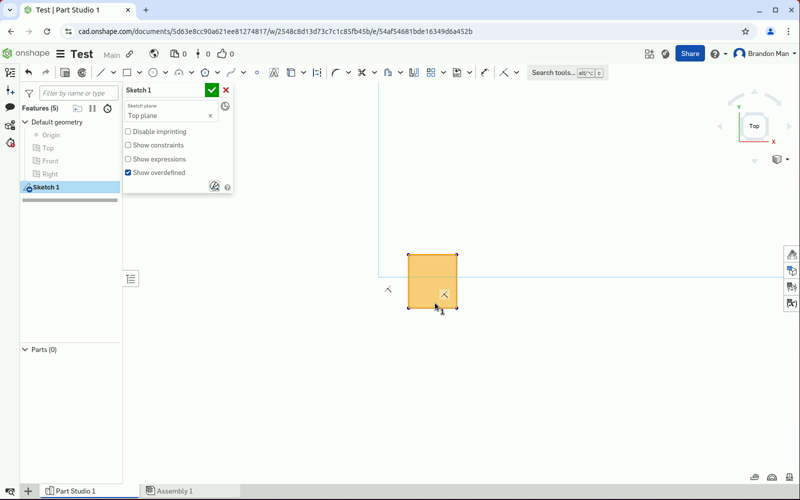
scroll(-6)
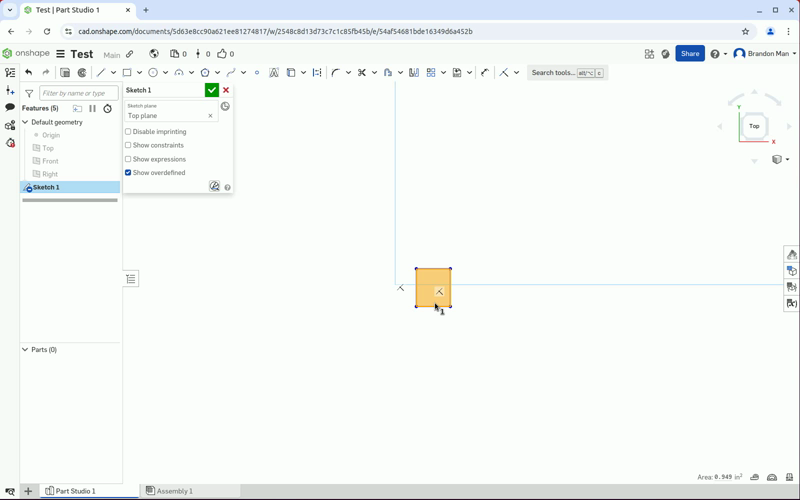
scroll(-6)
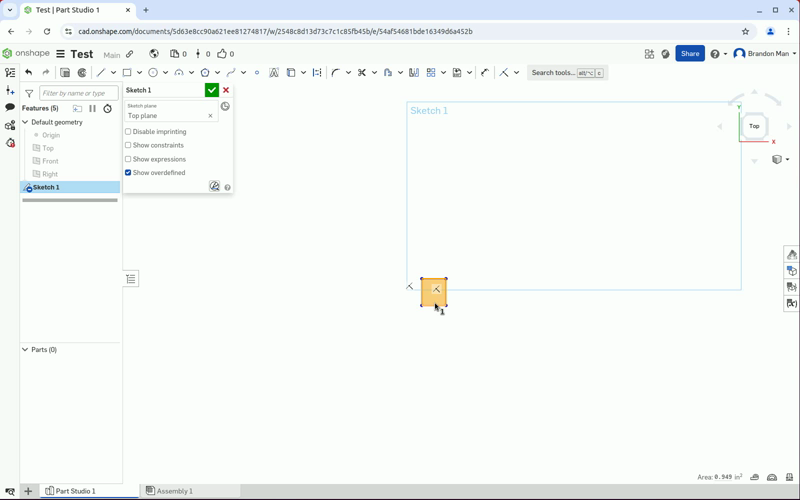
scroll(-6)
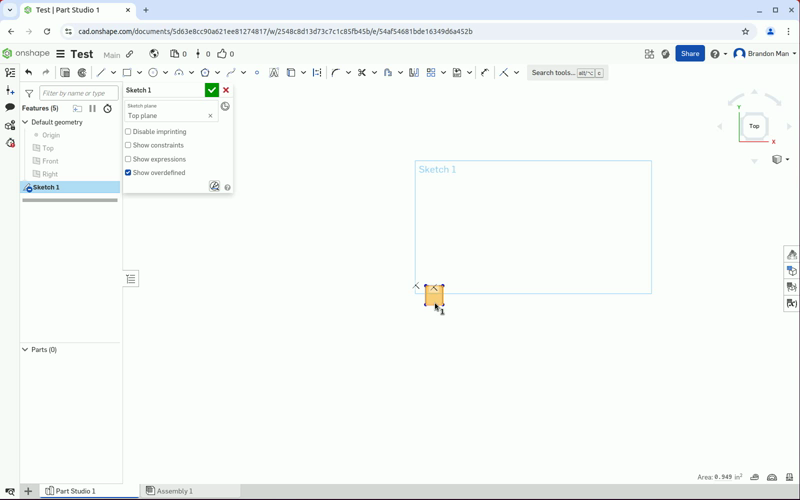
scroll(-6)
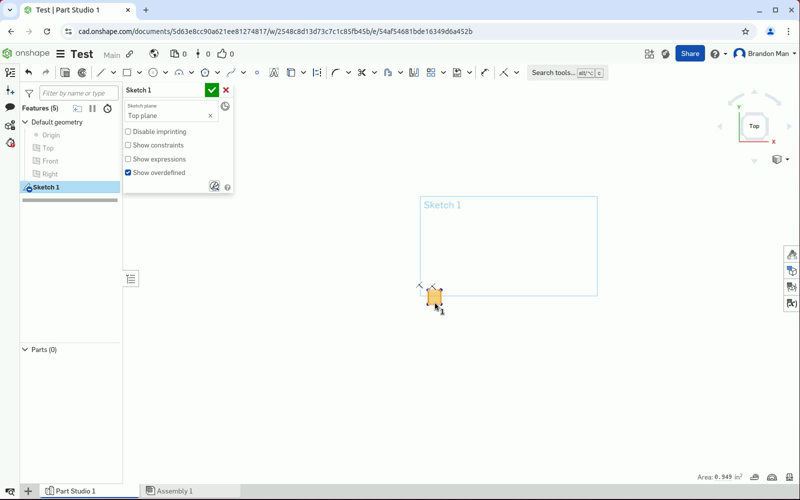
scroll(-6)
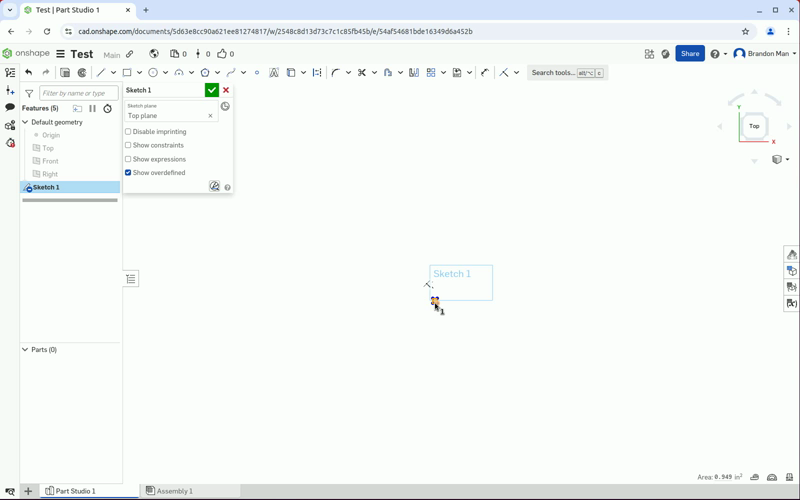
mouse_move(73, 352)
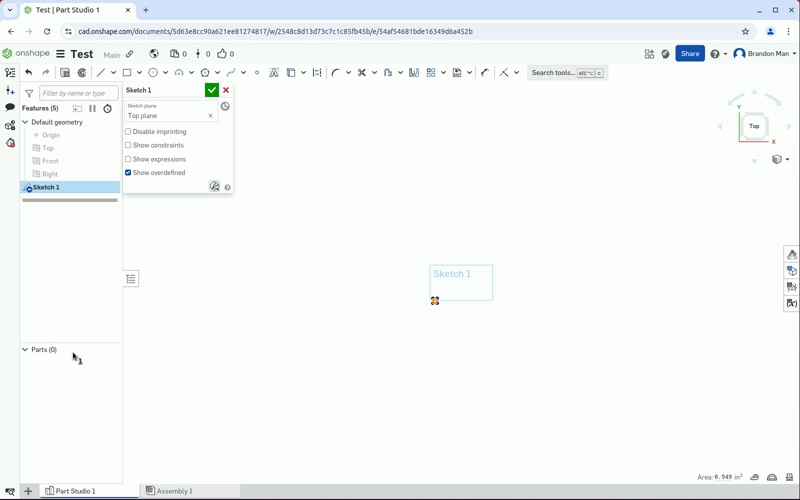
key(shift+y)
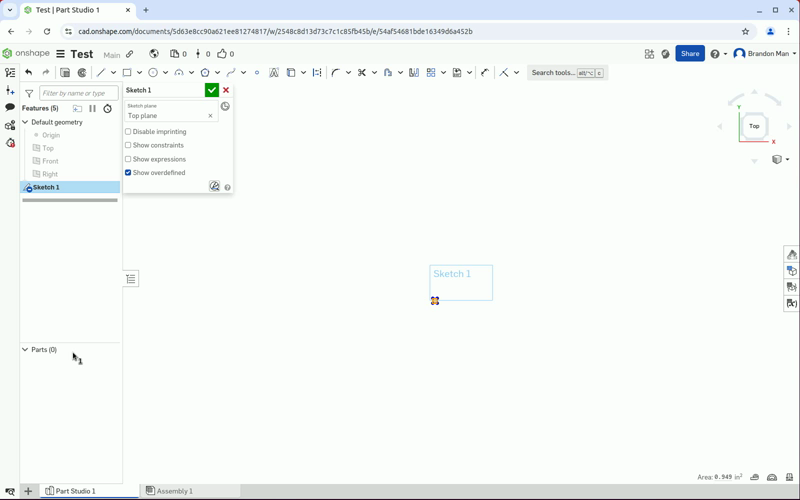
key(shift+e)
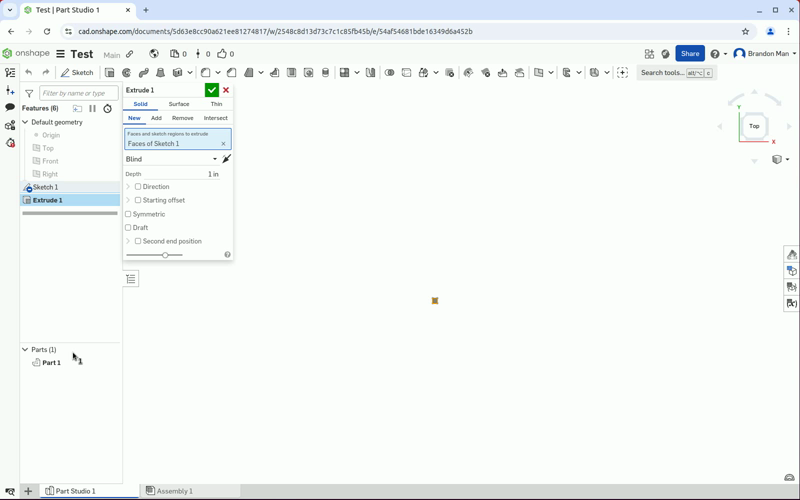
mouse_move(143, 106)
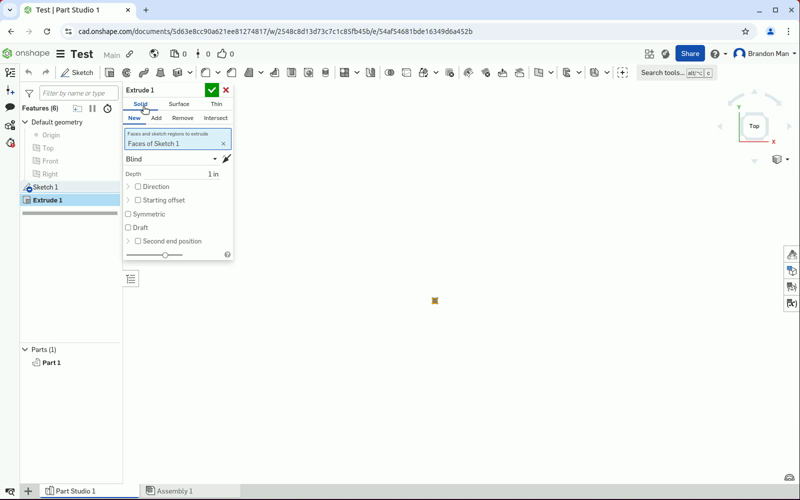
click(143, 106)
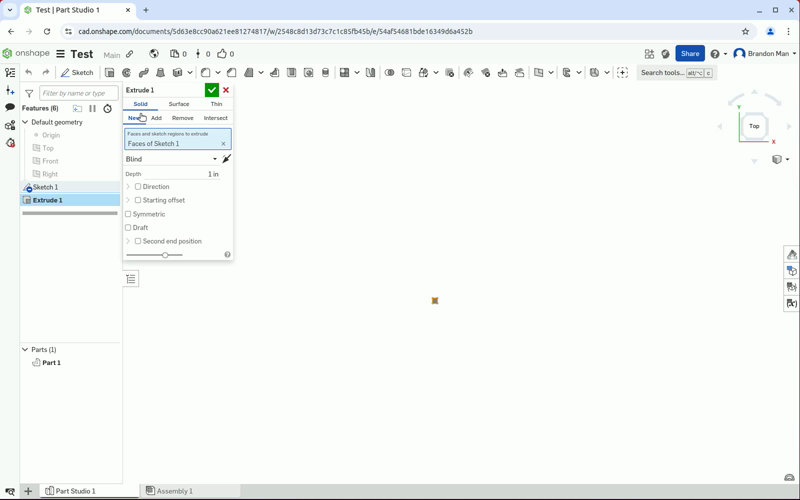
mouse_move(137, 120)
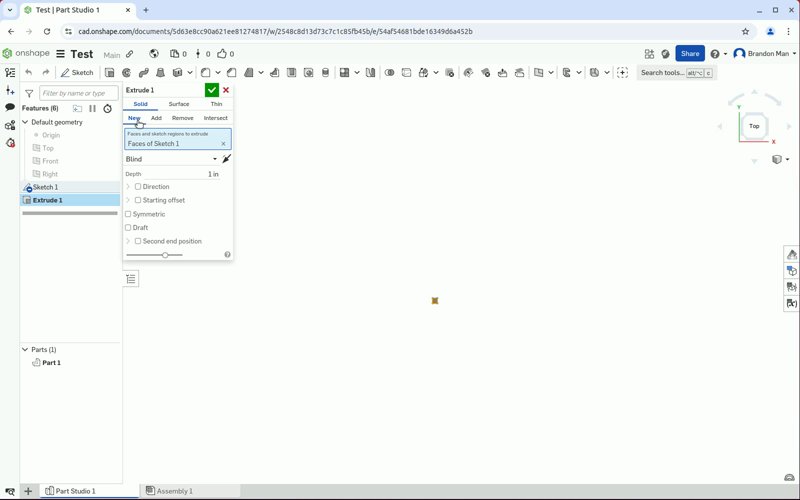
click(137, 120)
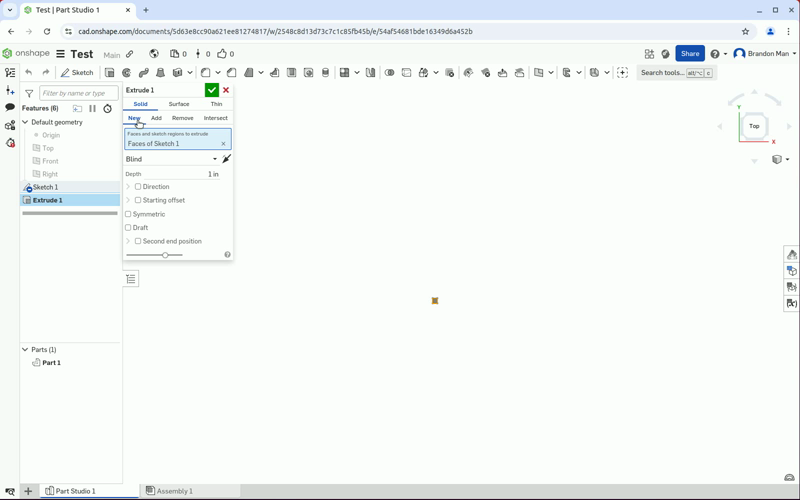
key(tab, 4)
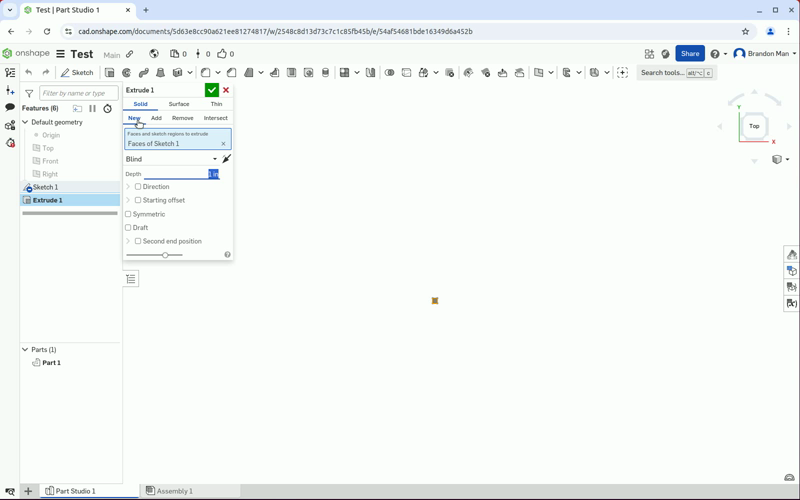
text(23.108)
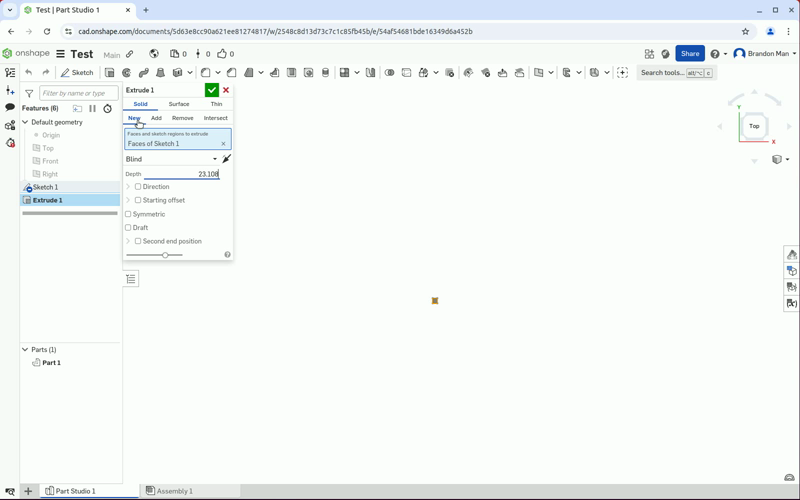
key(enter)
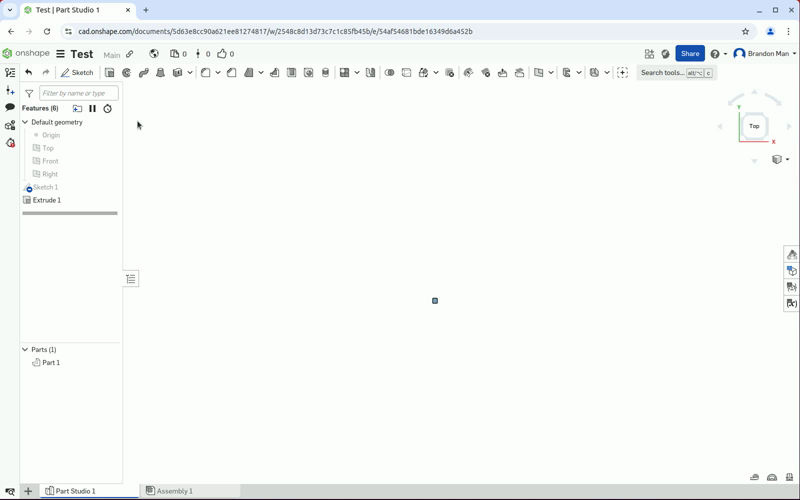
key(shift+h)
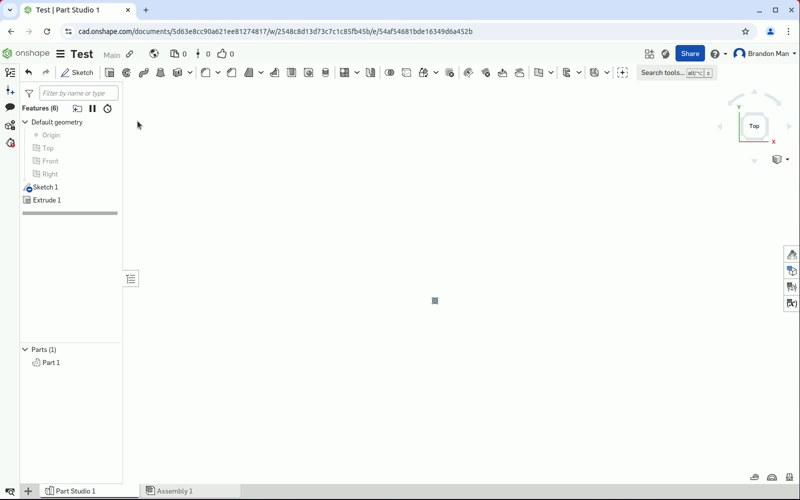
key(shift+h)
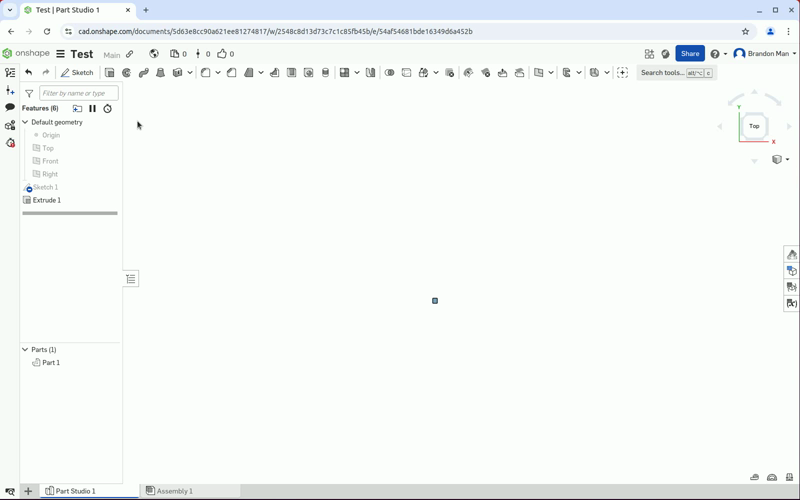
mouse_move(73, 189)
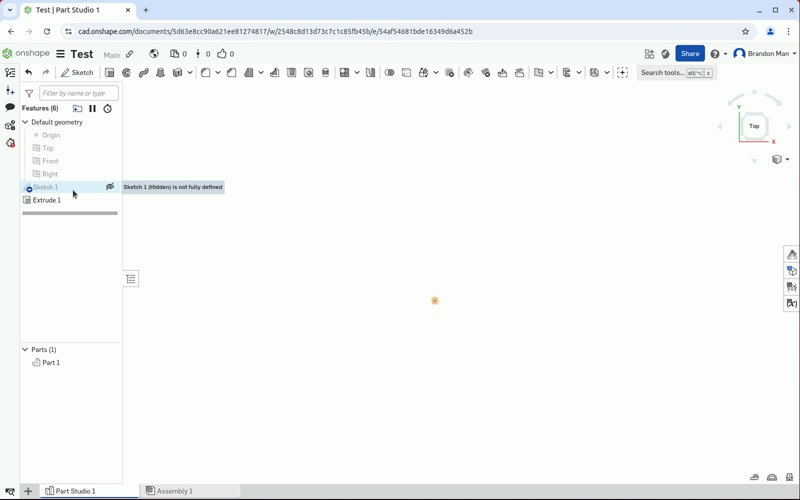
click(73, 189)
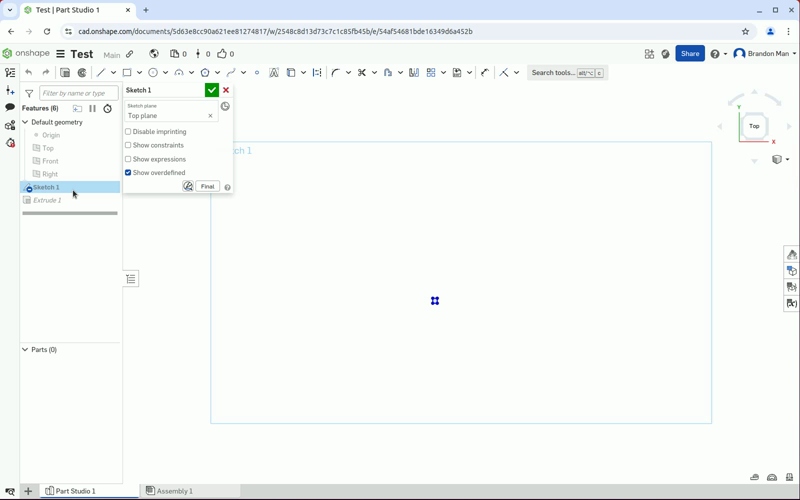
mouse_move(229, 92)
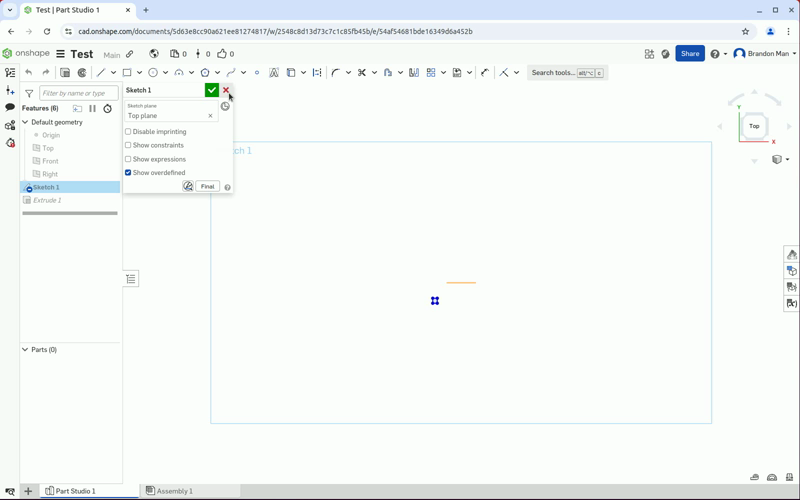
click(229, 92)
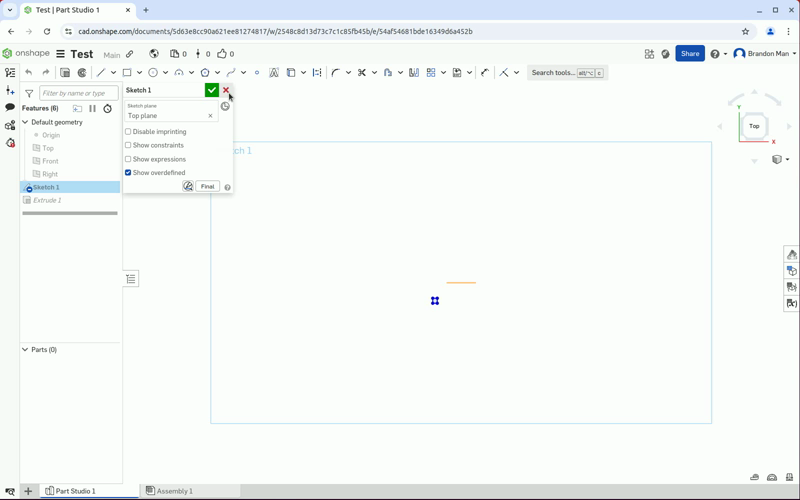
key(shift+s)
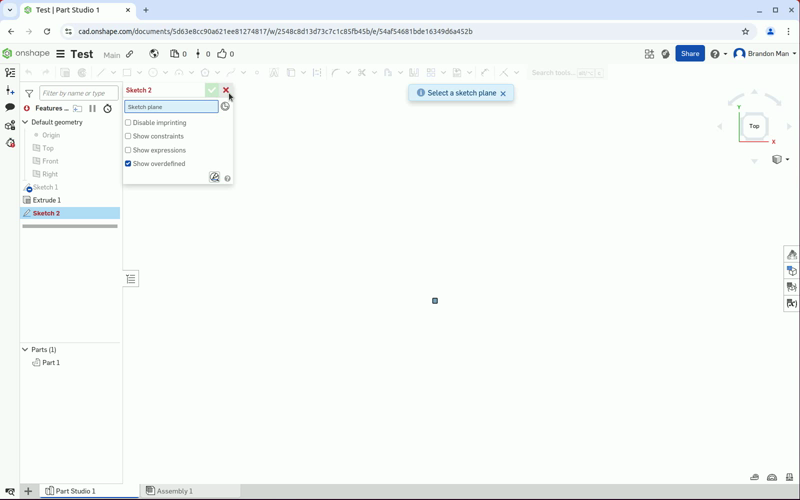
mouse_move(73, 150)
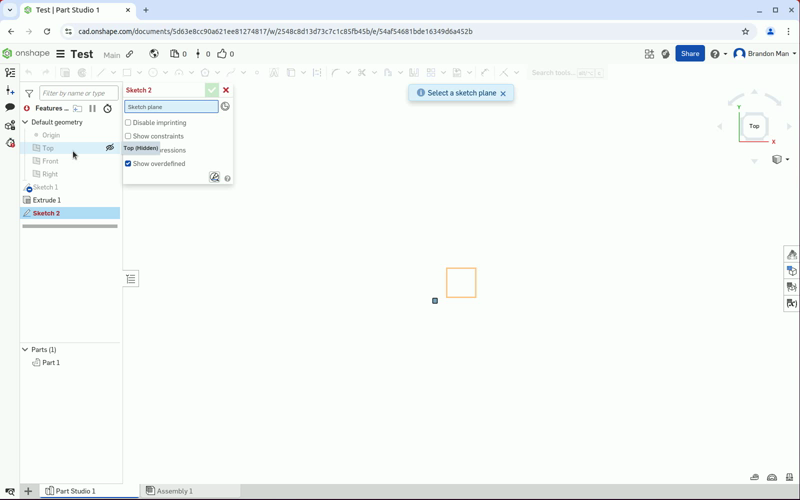
click(73, 150)
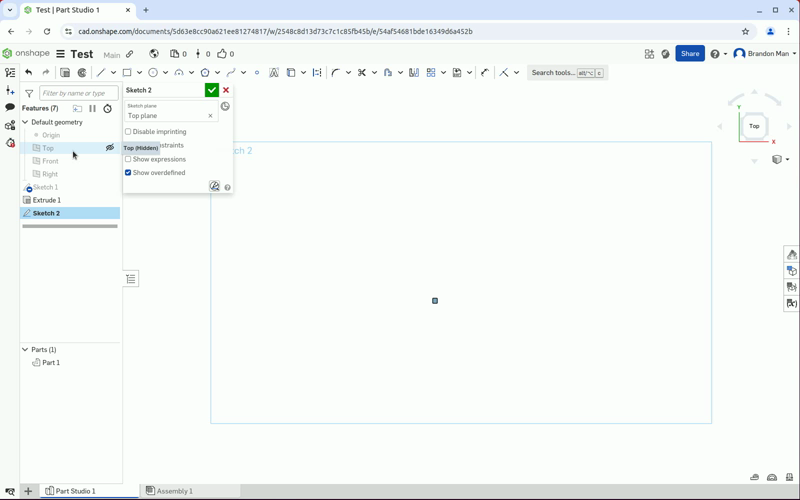
mouse_move(73, 352)
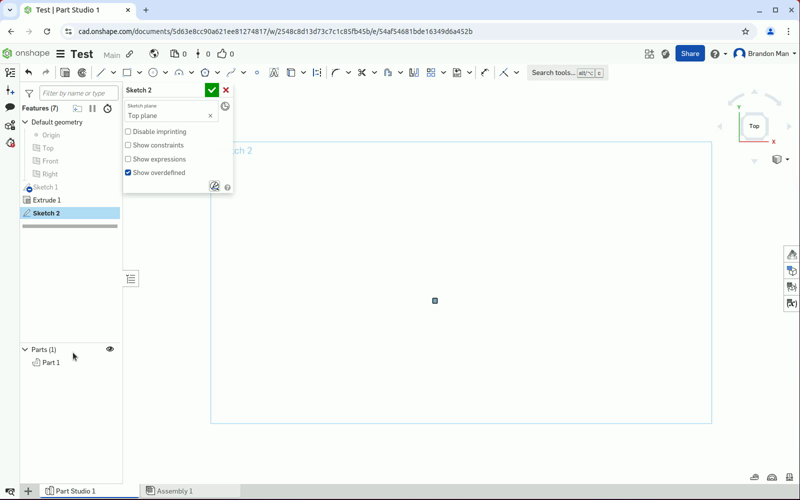
key(y)
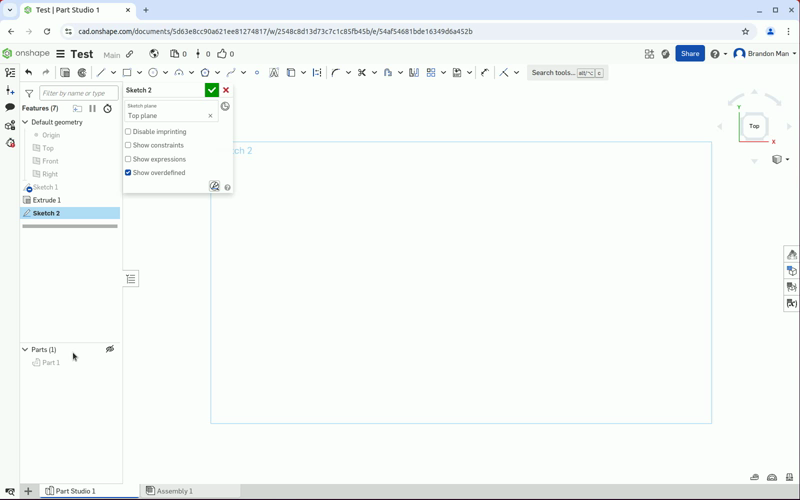
key(l)
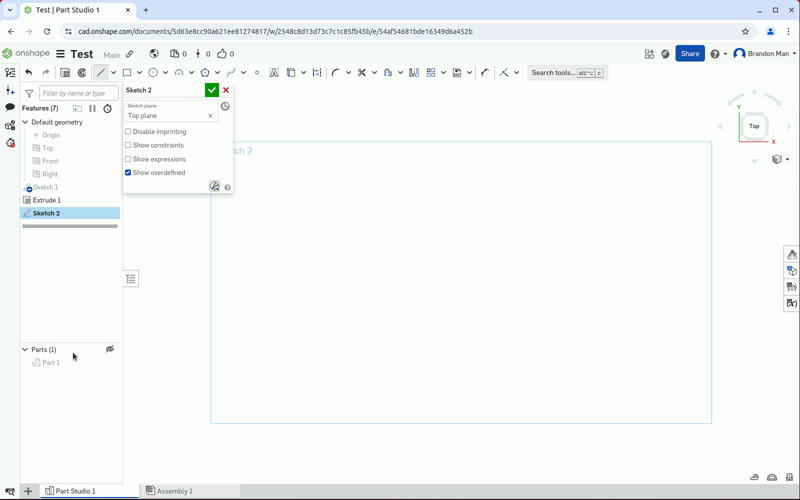
key_down(shift)
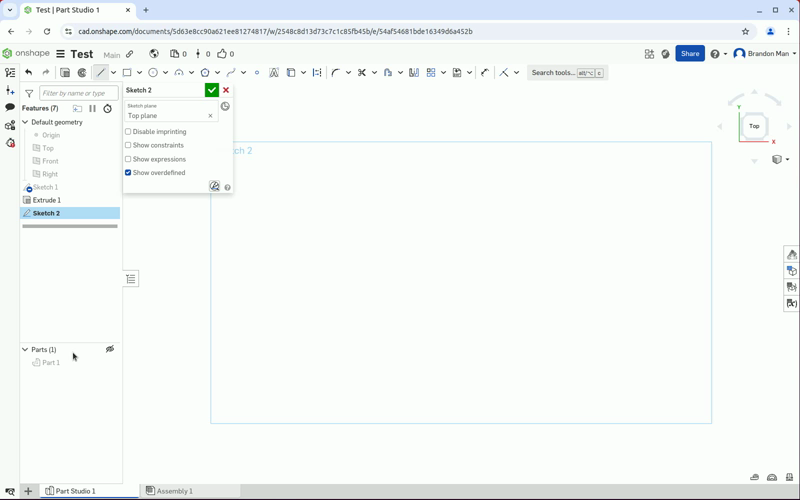
mouse_move(432, 266)
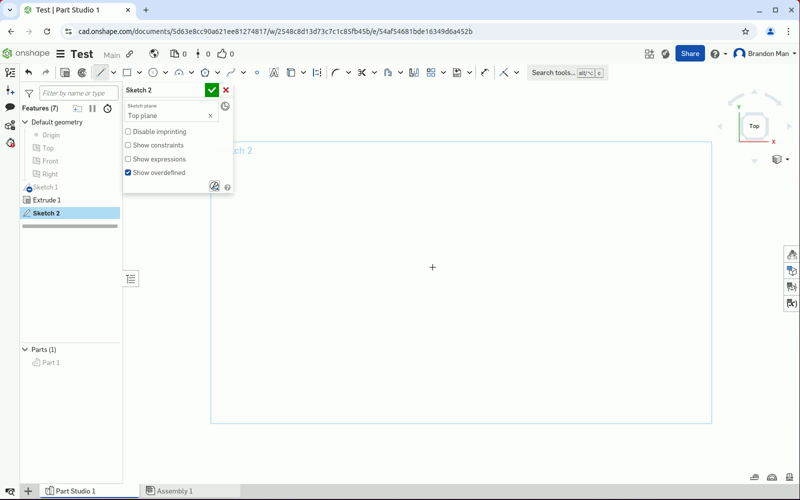
click(432, 266)
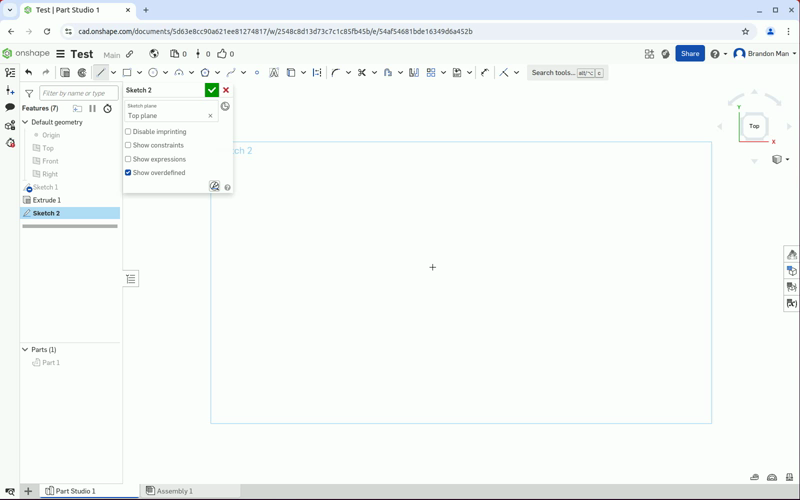
key_up(shift)
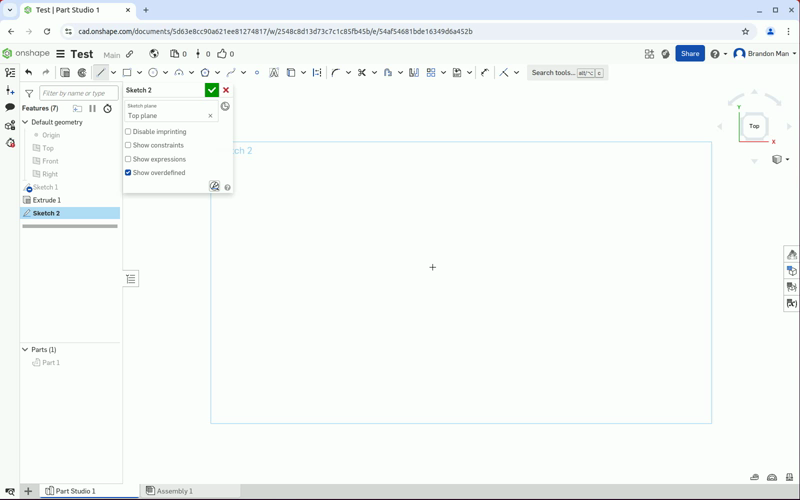
key_down(shift)
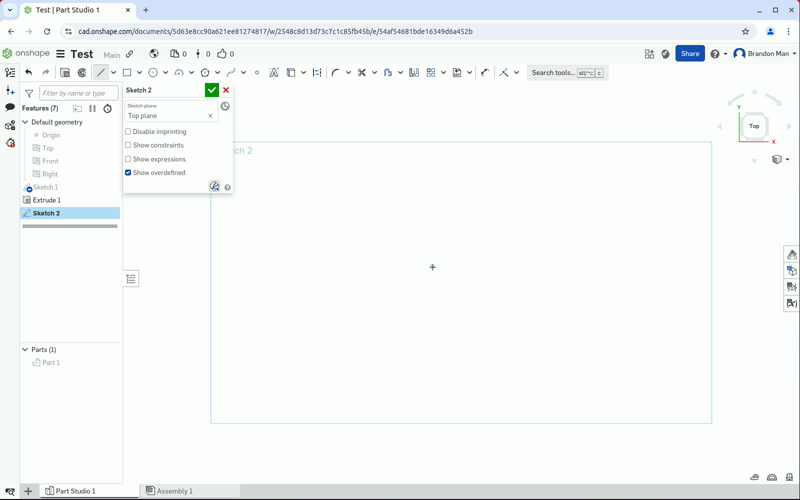
mouse_move(462, 266)
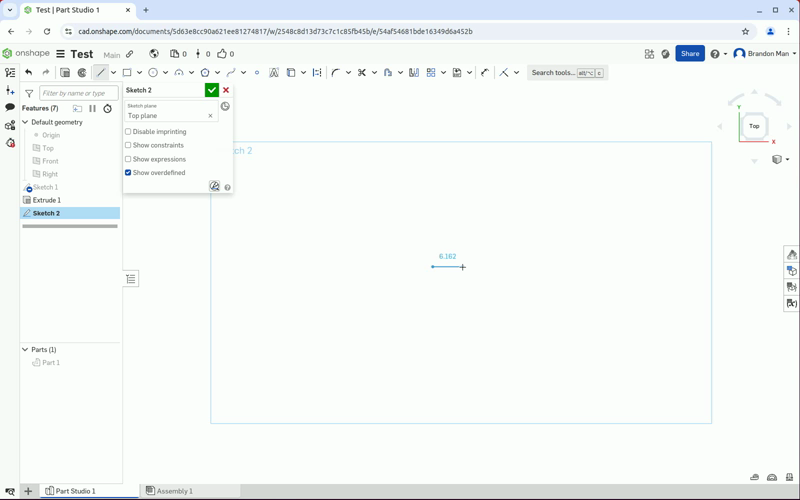
mouse_move(437, 266)
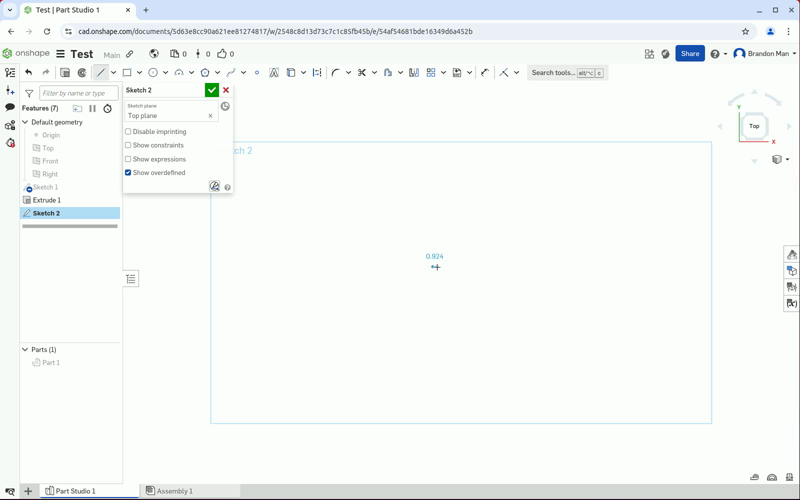
scroll(6)
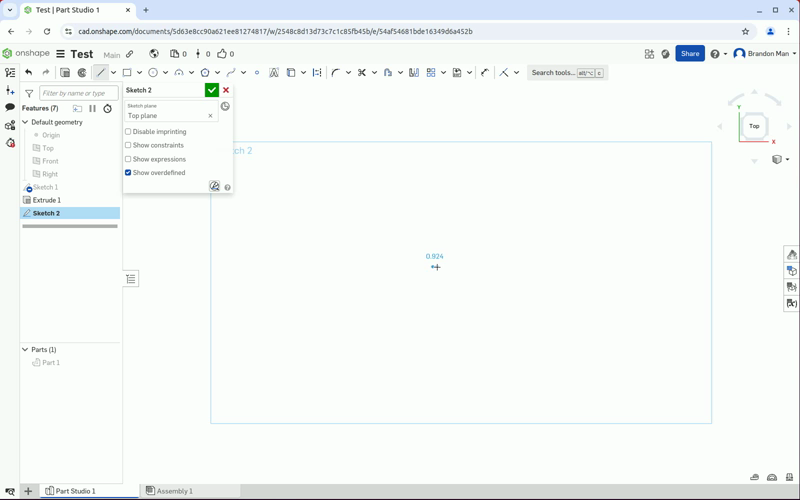
scroll(6)
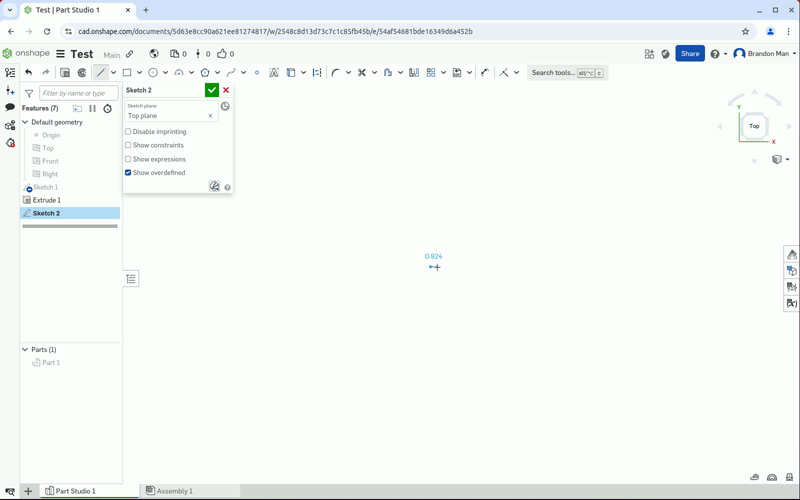
scroll(6)
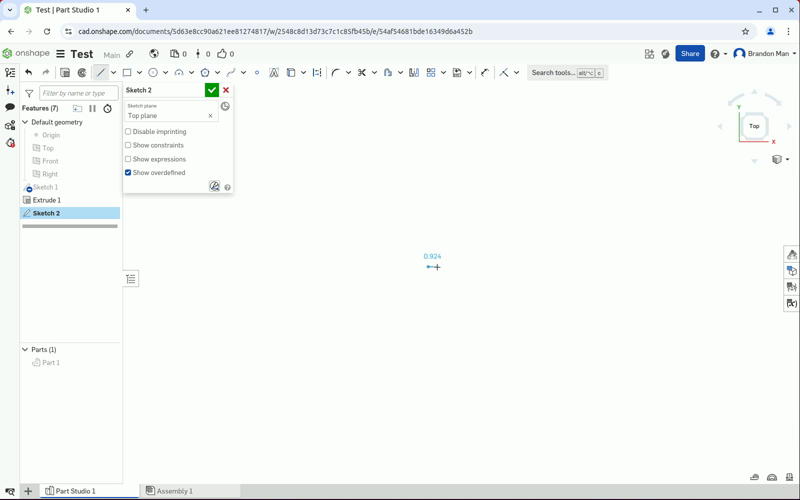
scroll(6)
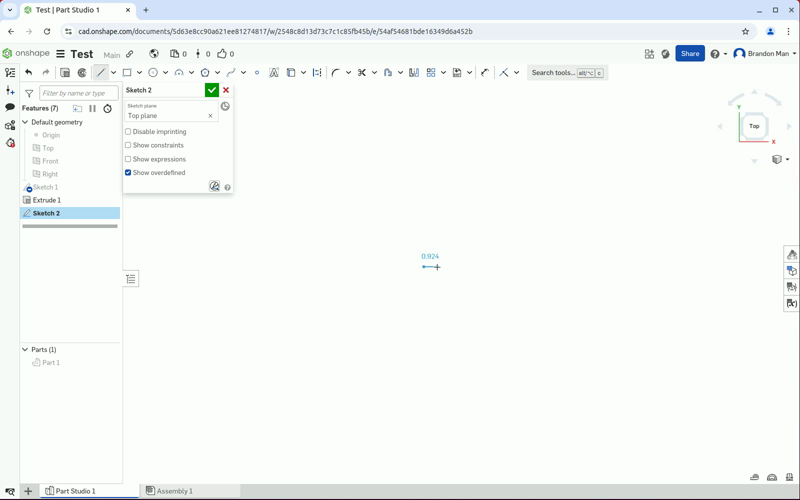
scroll(6)
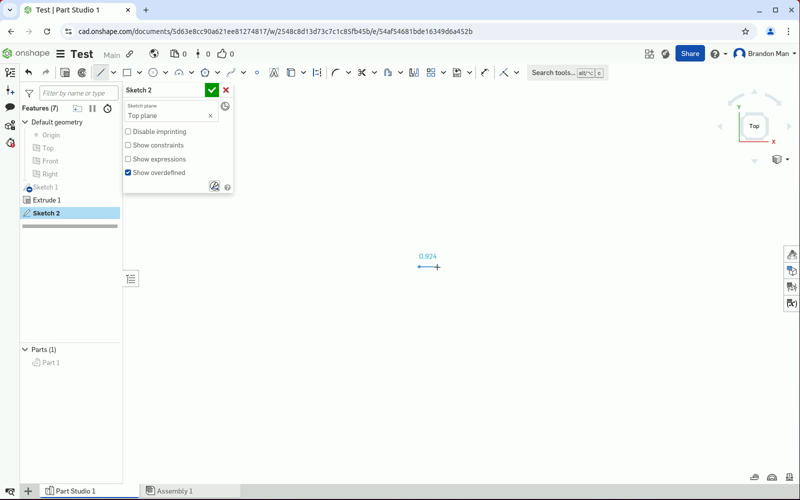
scroll(6)
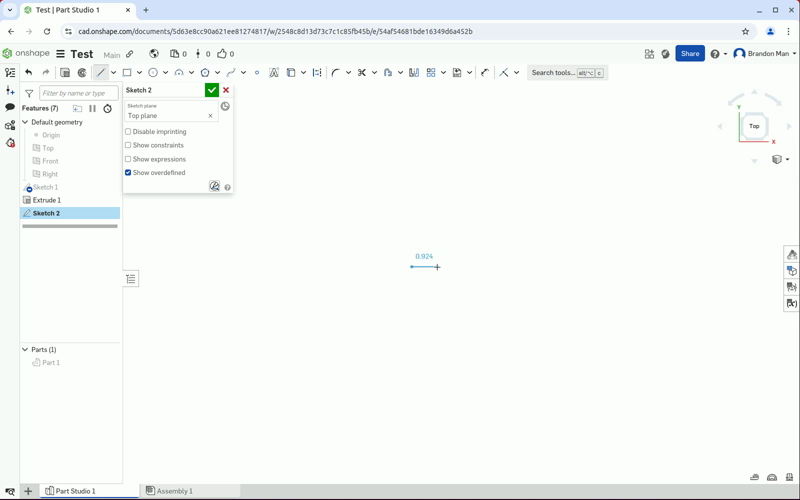
scroll(6)
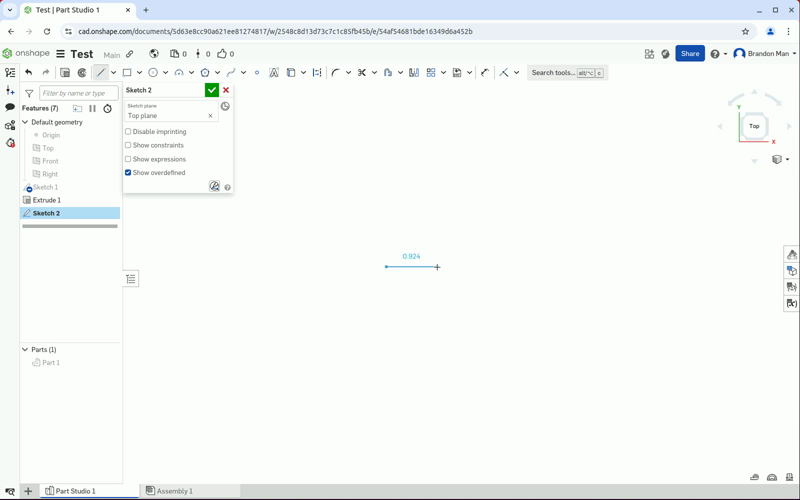
click(437, 266)
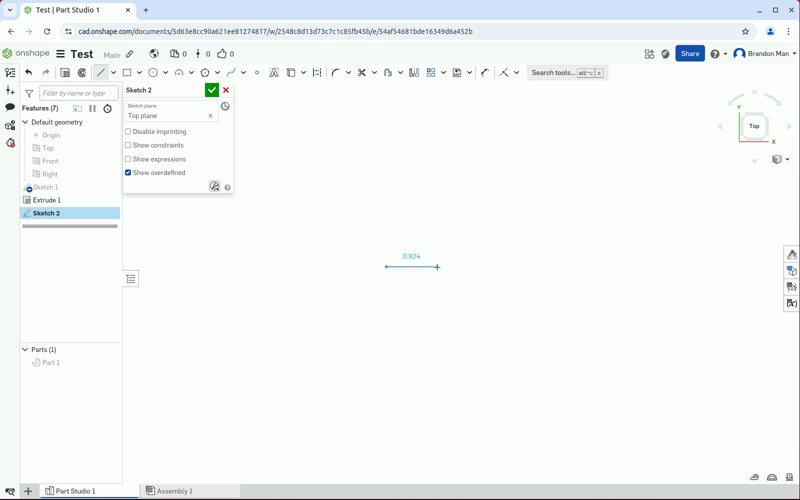
scroll(-6)
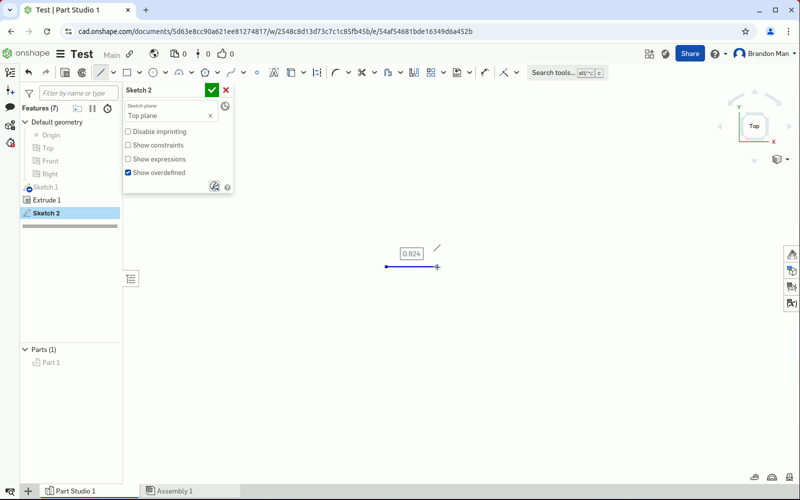
scroll(-6)
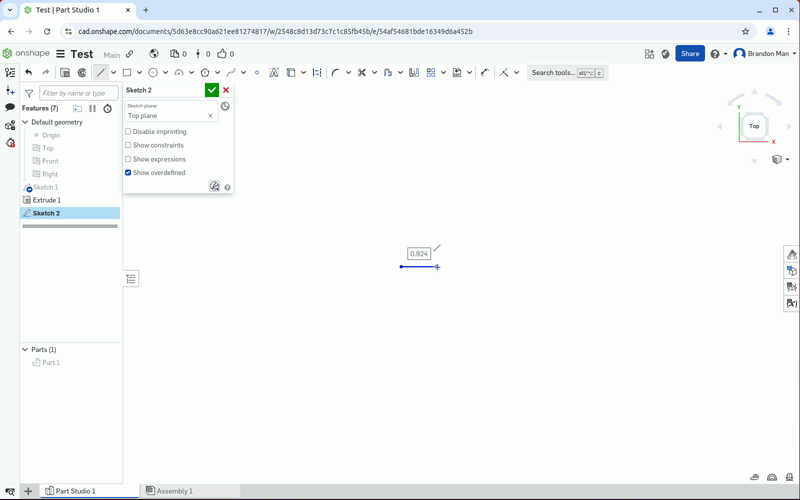
scroll(-6)
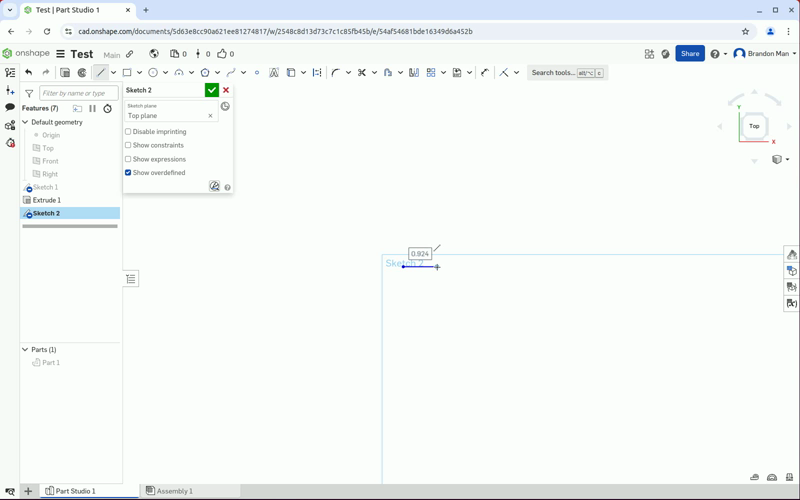
scroll(-6)
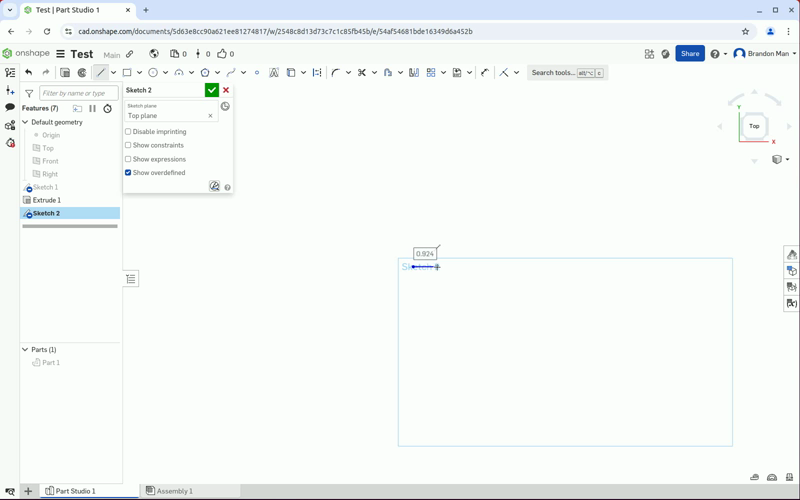
scroll(-6)
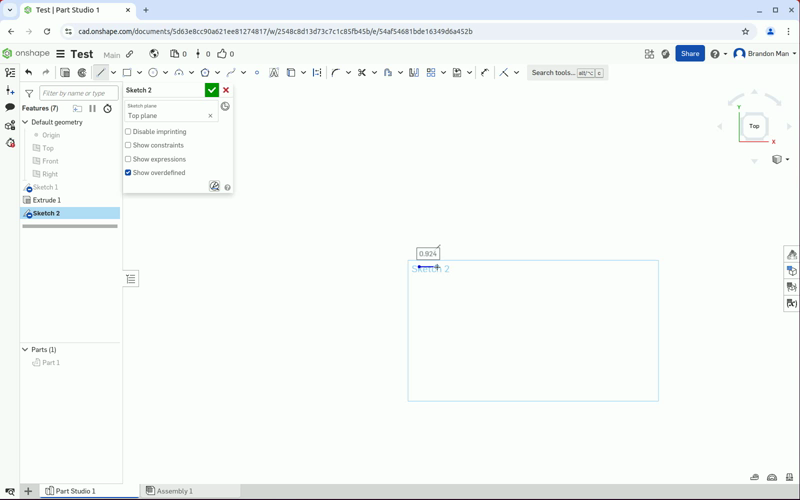
scroll(-6)
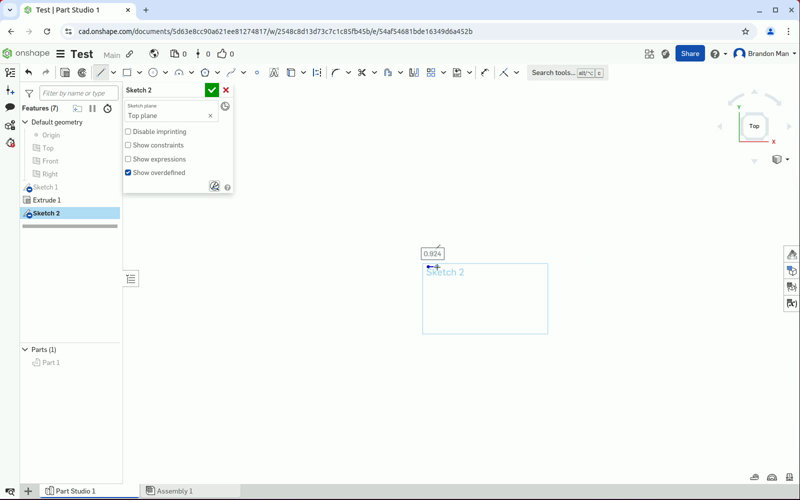
scroll(-6)
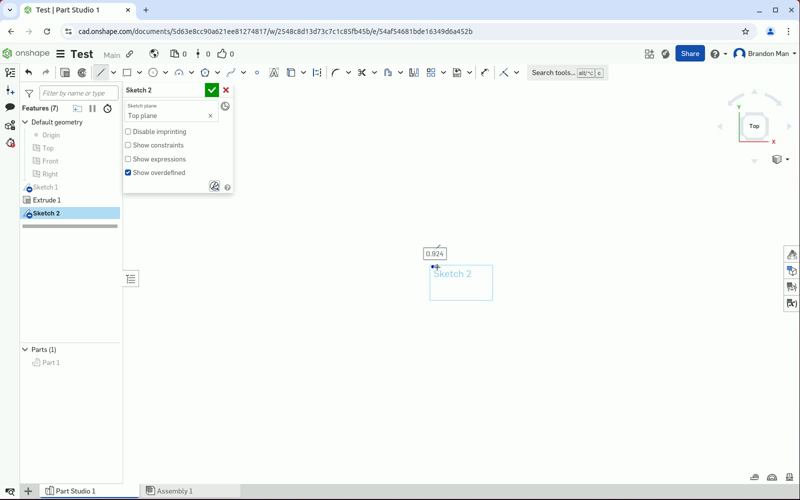
key_up(shift)
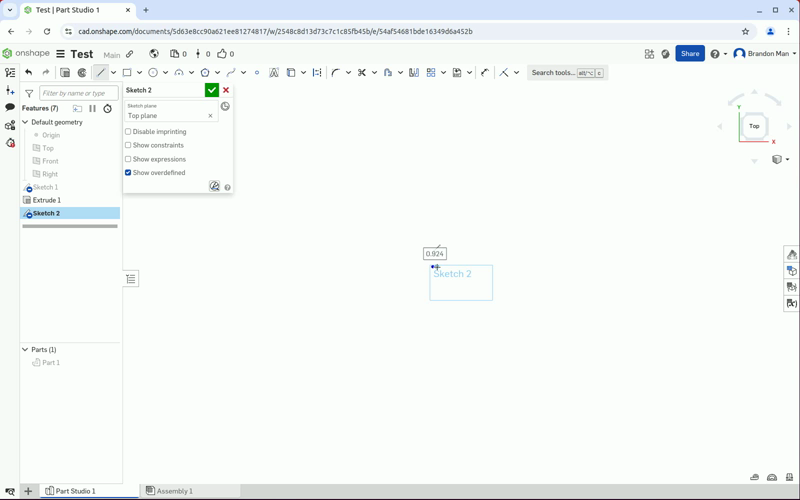
key_down(shift)
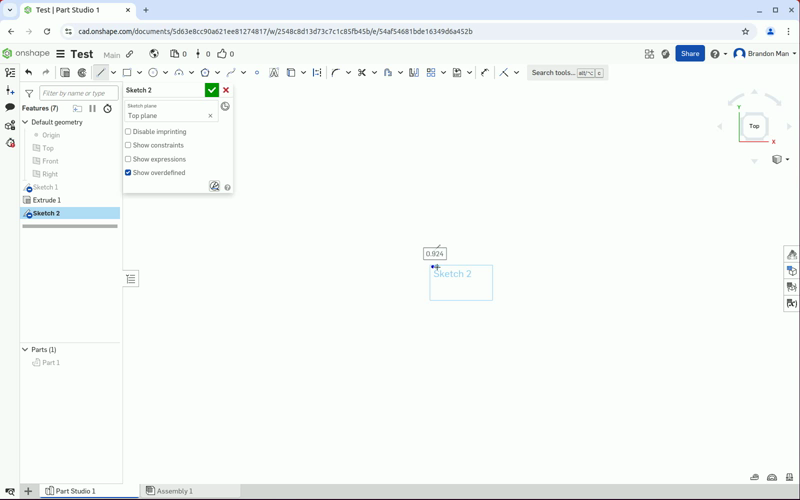
mouse_move(467, 266)
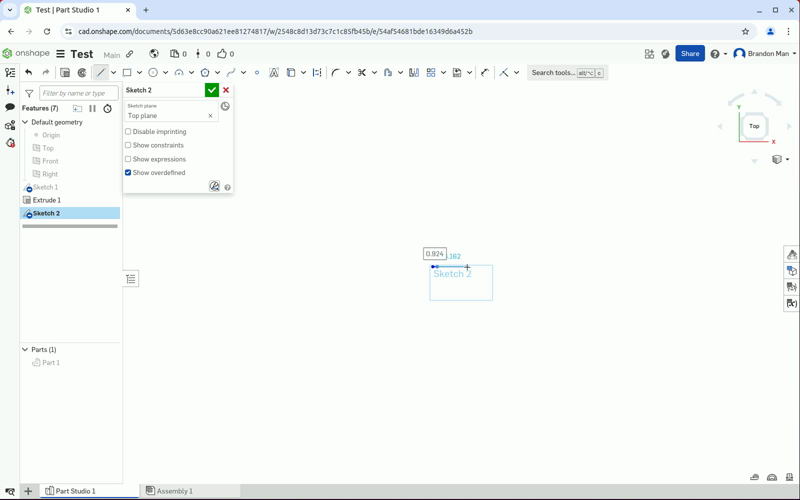
mouse_move(437, 261)
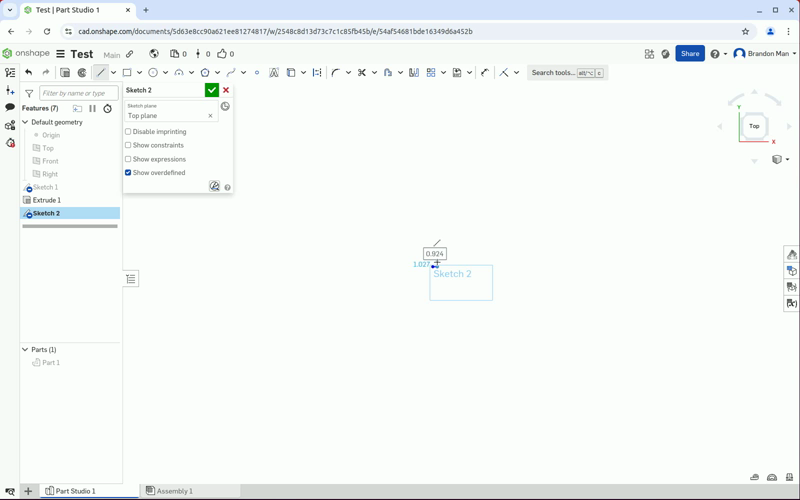
scroll(6)
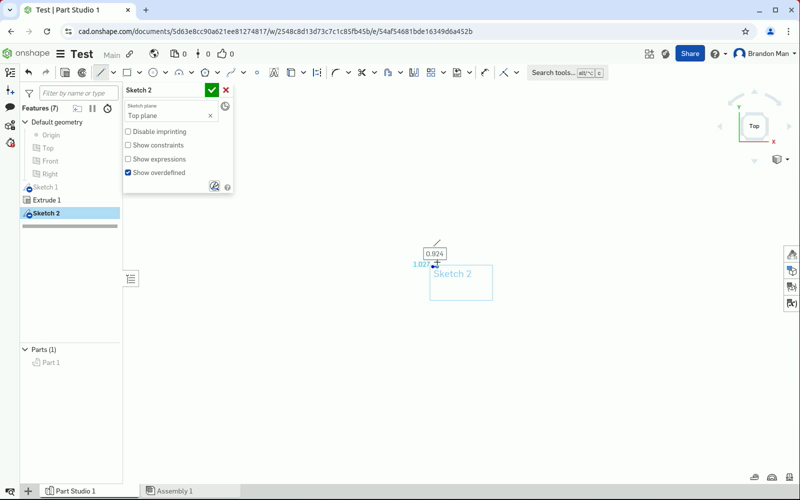
scroll(6)
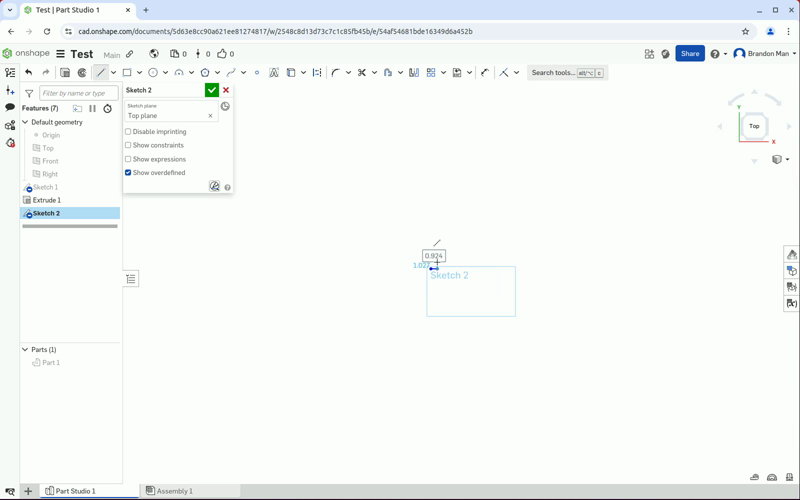
scroll(6)
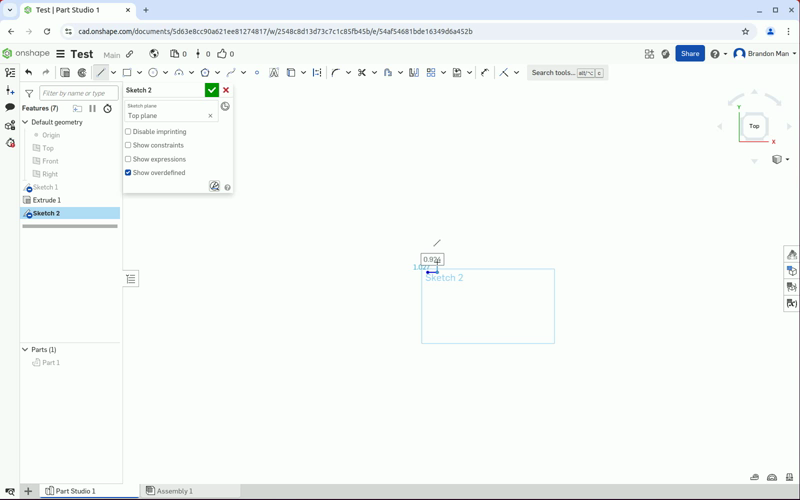
scroll(6)
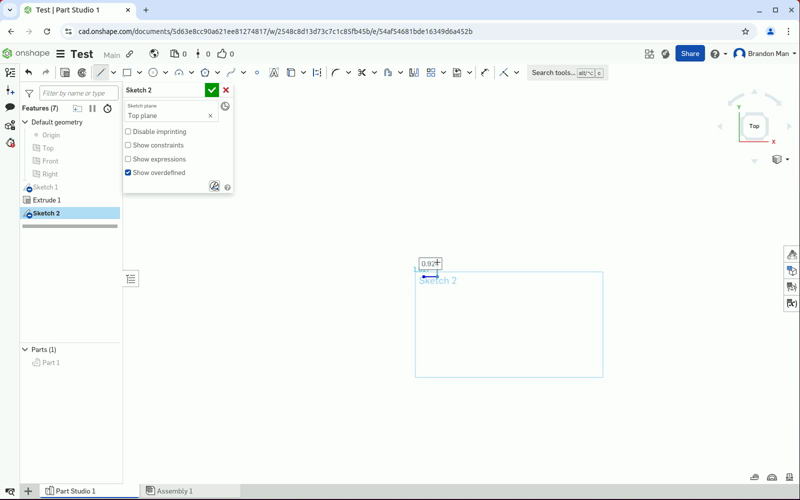
scroll(6)
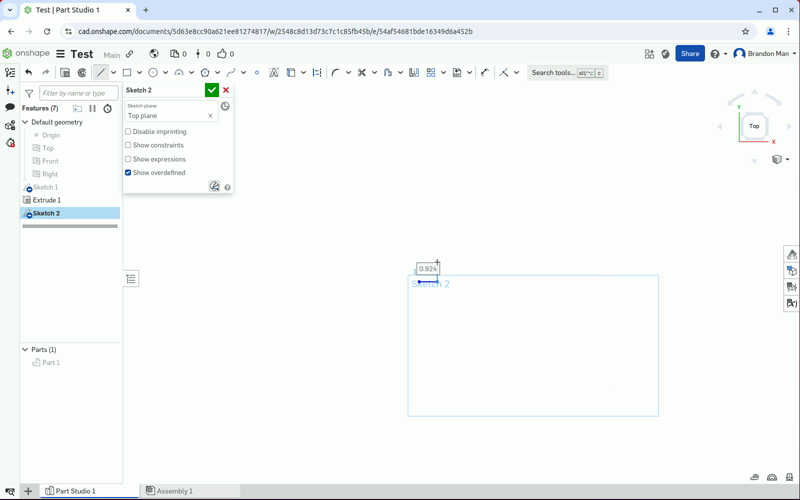
scroll(6)
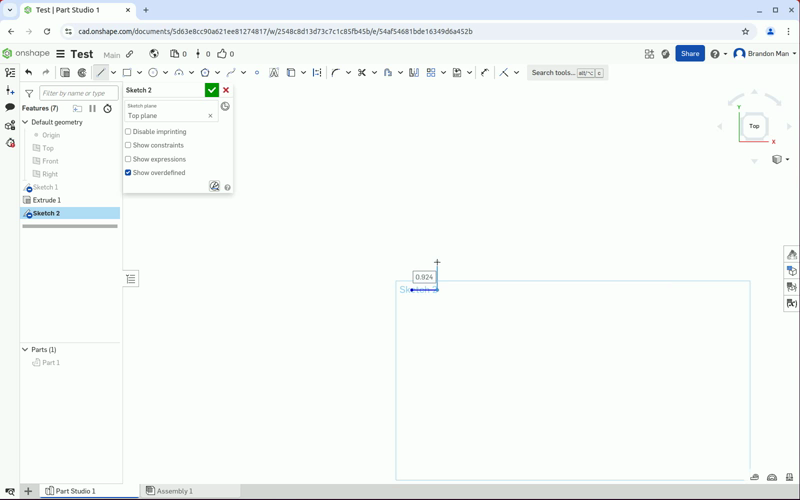
scroll(6)
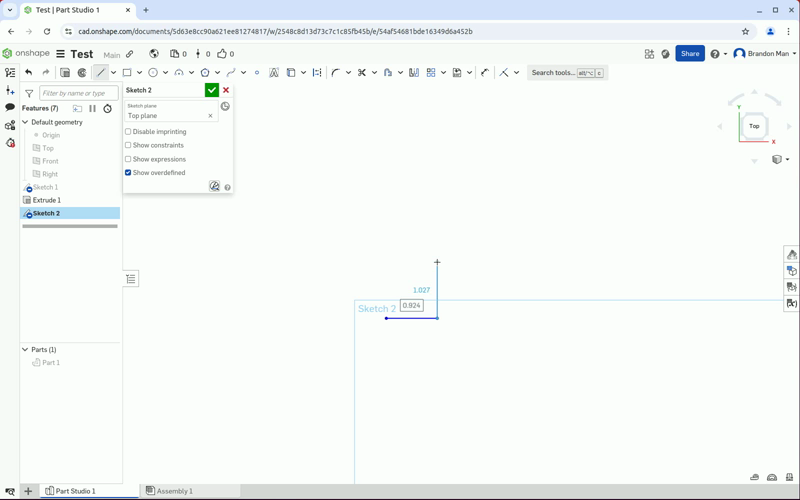
click(437, 261)
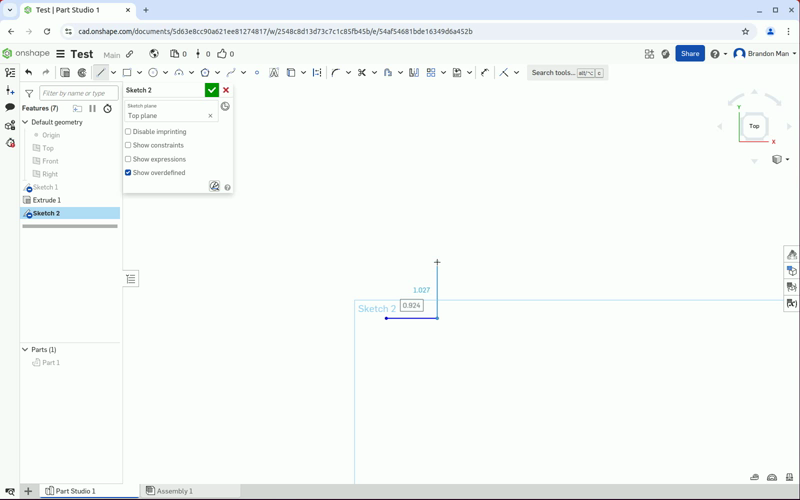
scroll(-6)
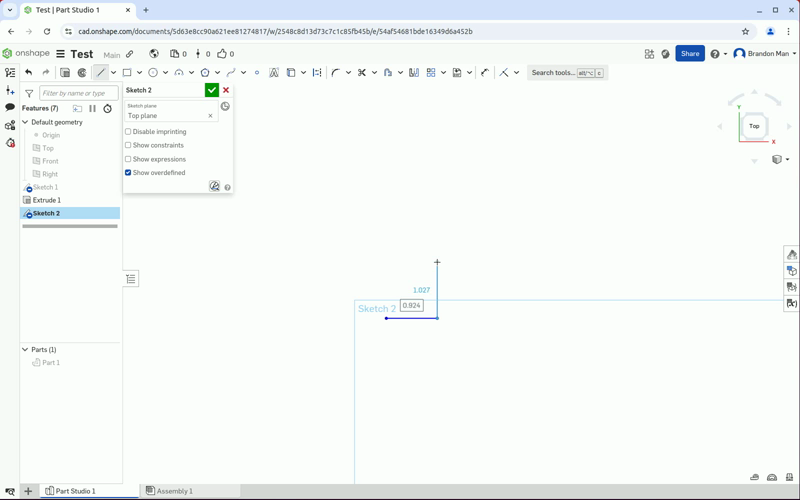
scroll(-6)
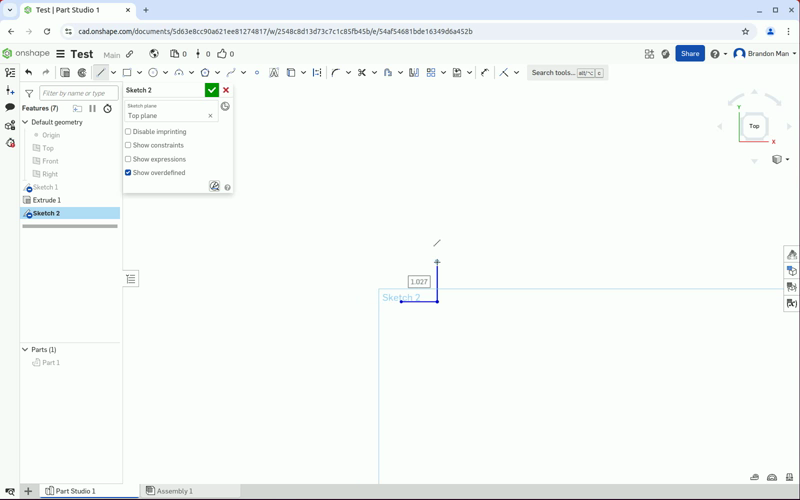
scroll(-6)
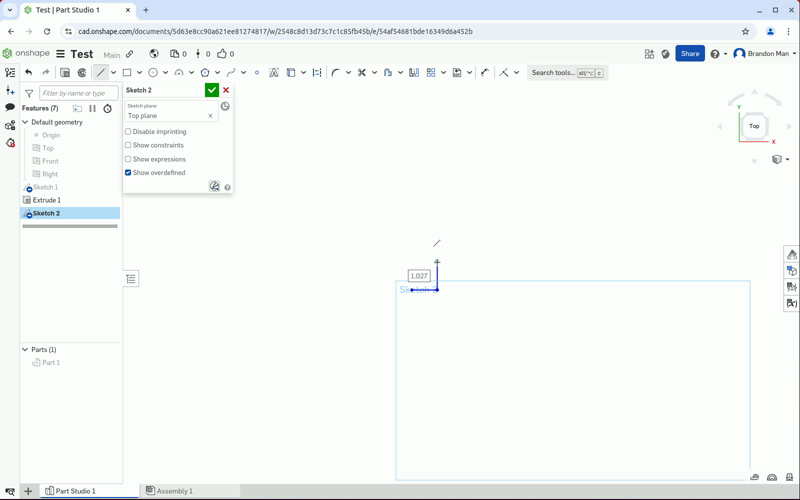
scroll(-6)
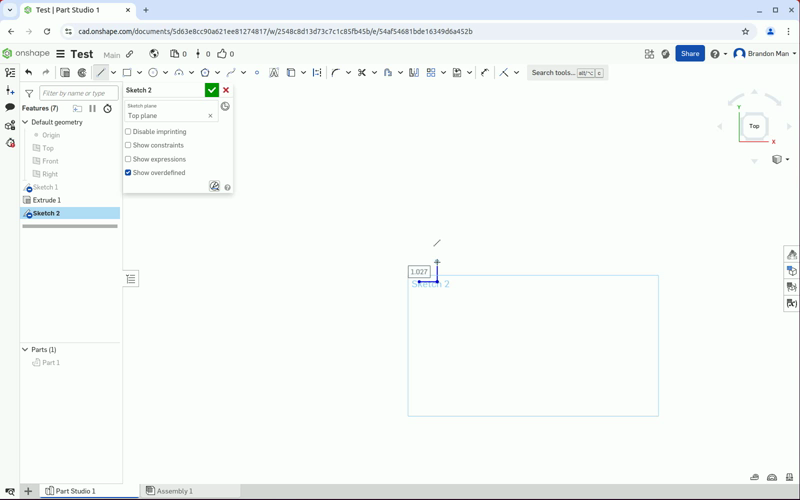
scroll(-6)
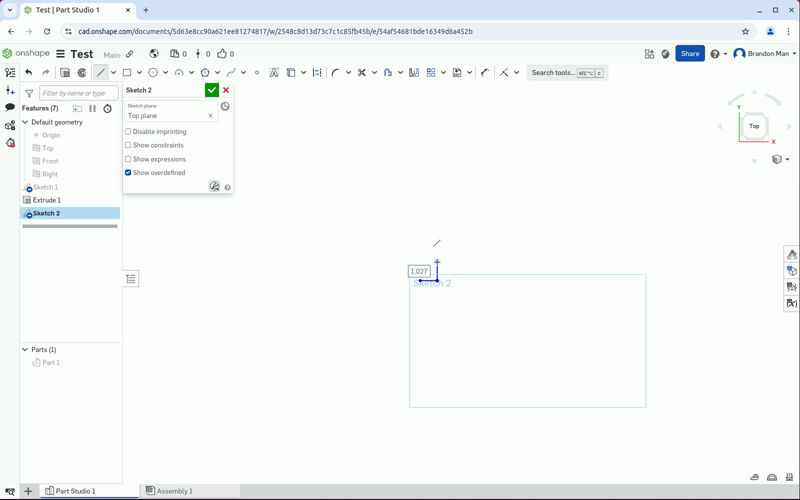
scroll(-6)
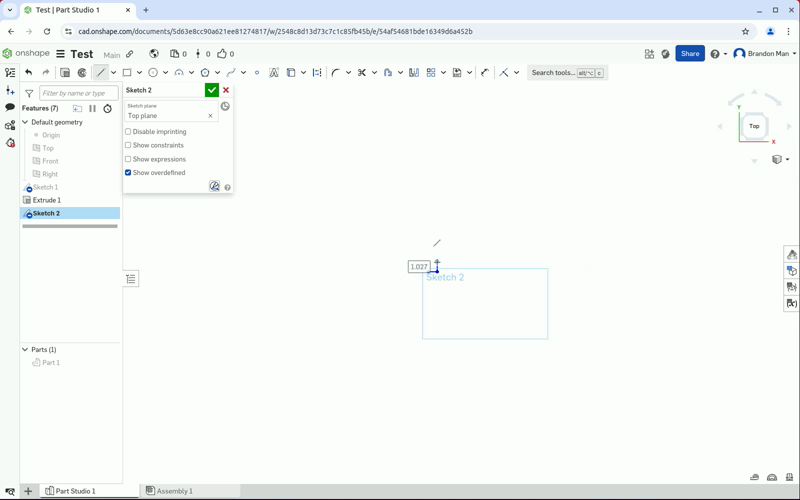
scroll(-6)
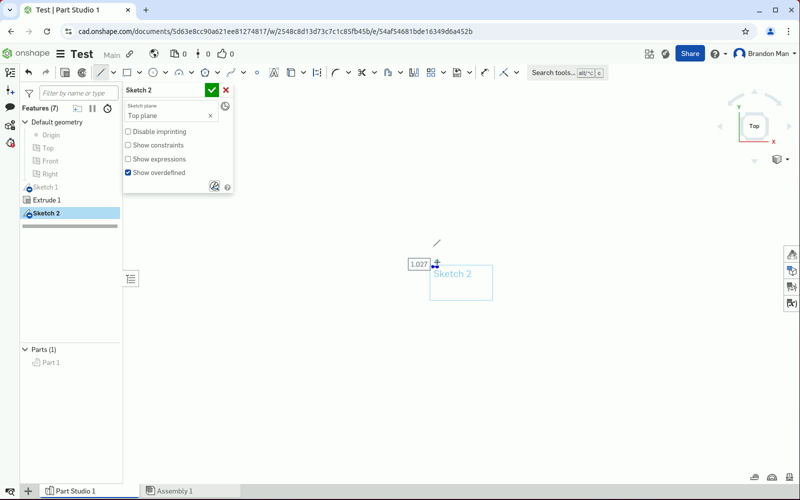
key_up(shift)
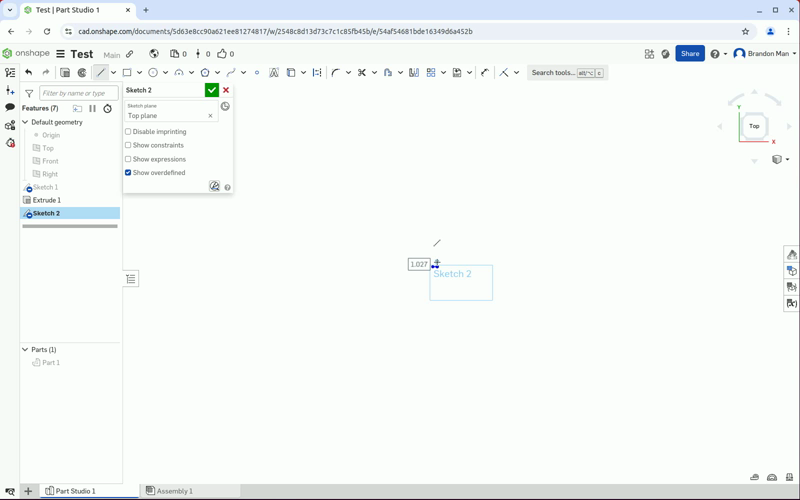
key_down(shift)
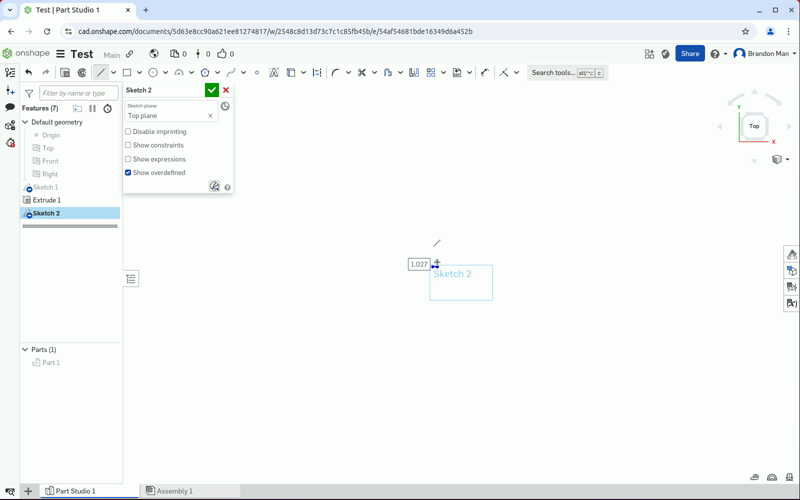
mouse_move(467, 261)
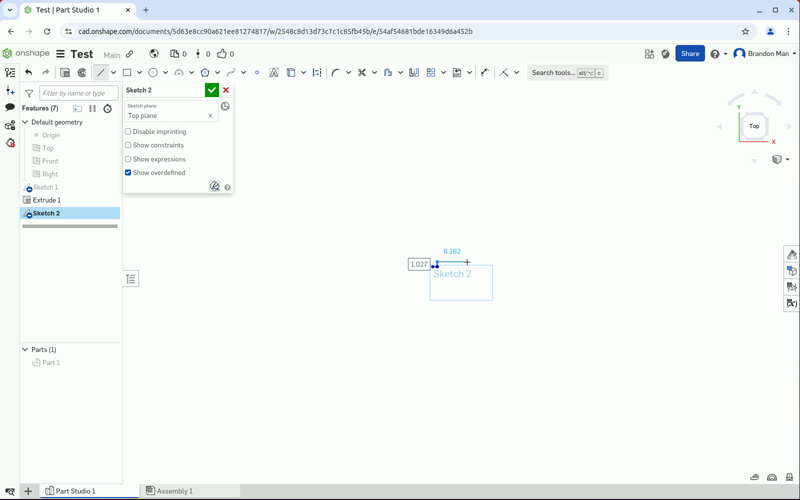
mouse_move(432, 261)
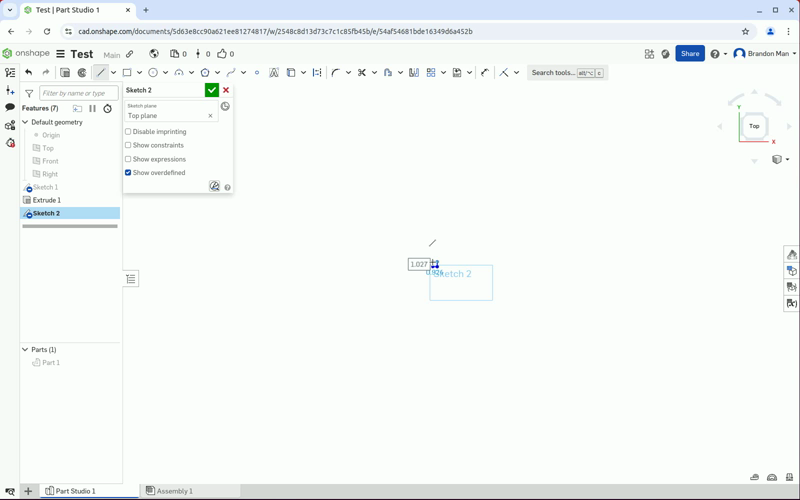
scroll(6)
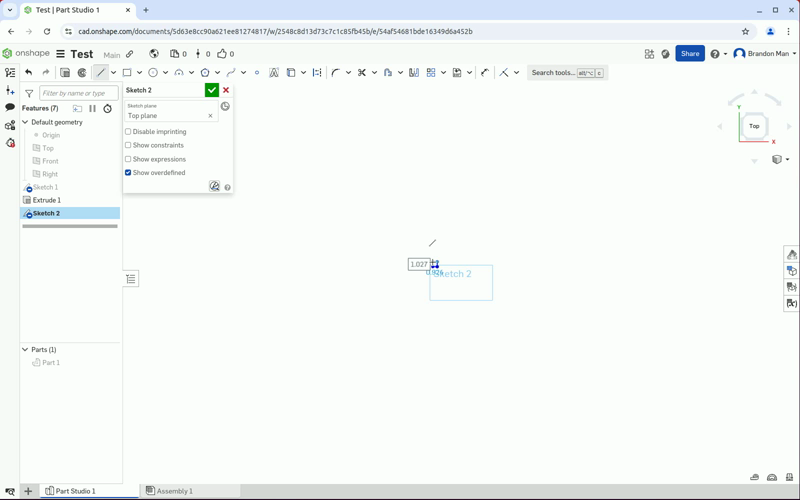
scroll(6)
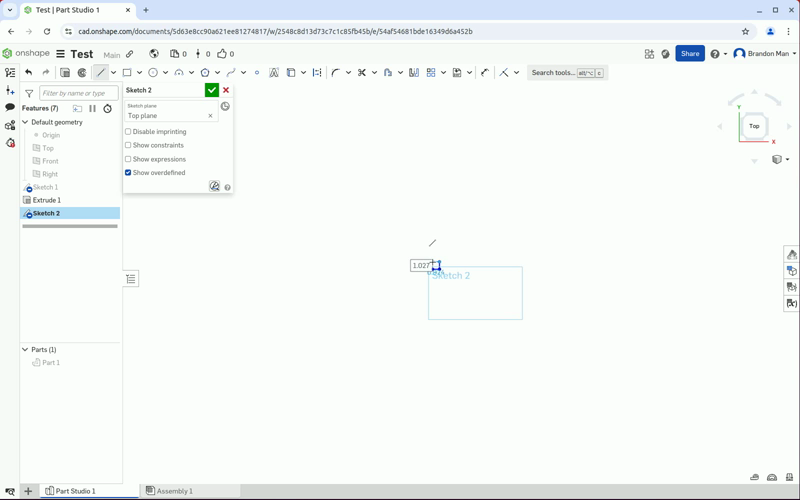
scroll(6)
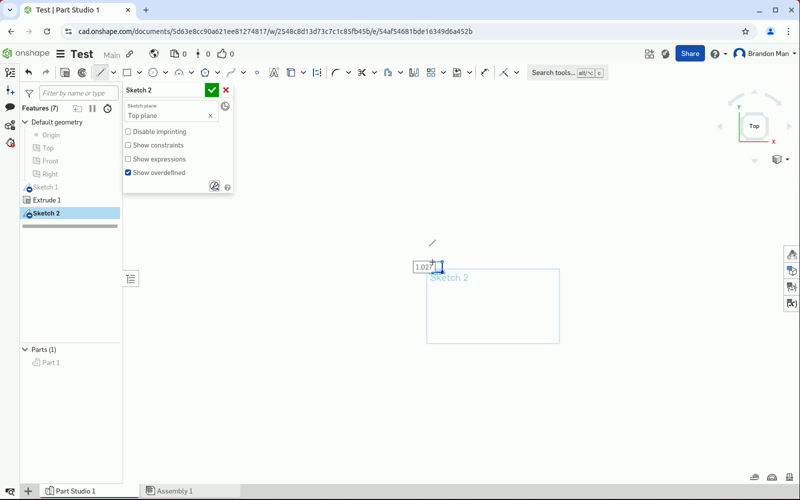
scroll(6)
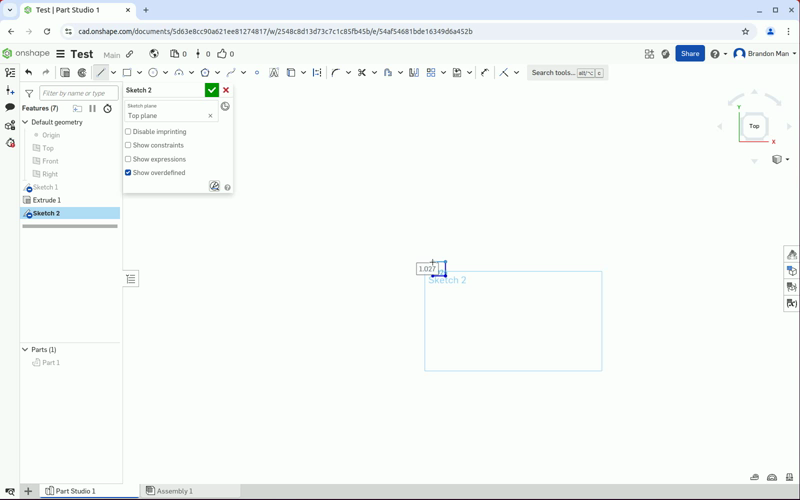
scroll(6)
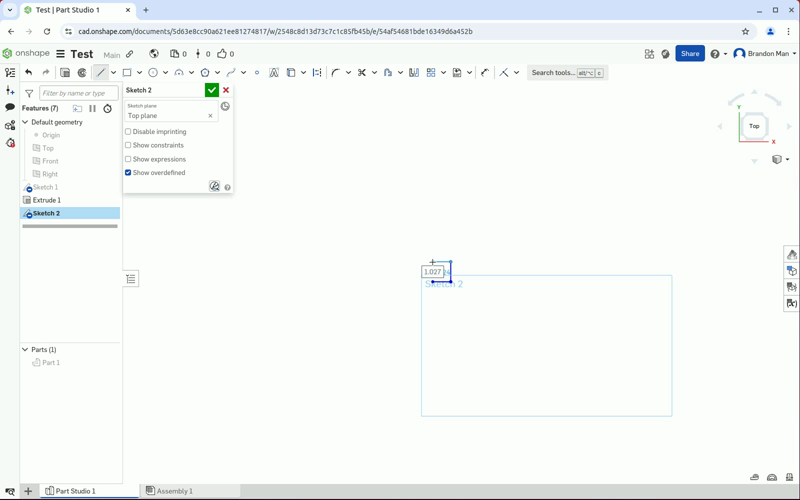
scroll(6)
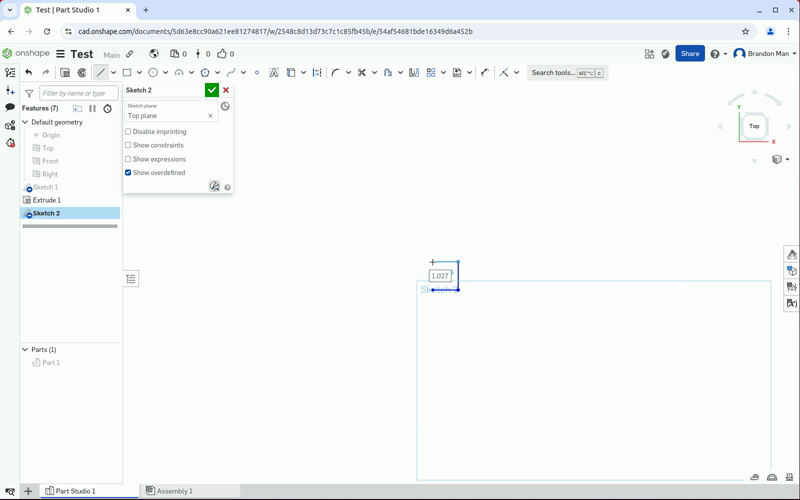
scroll(6)
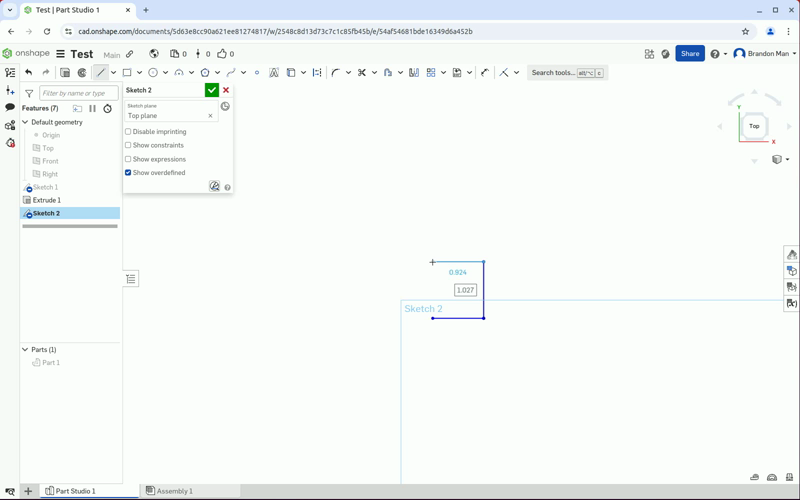
click(432, 261)
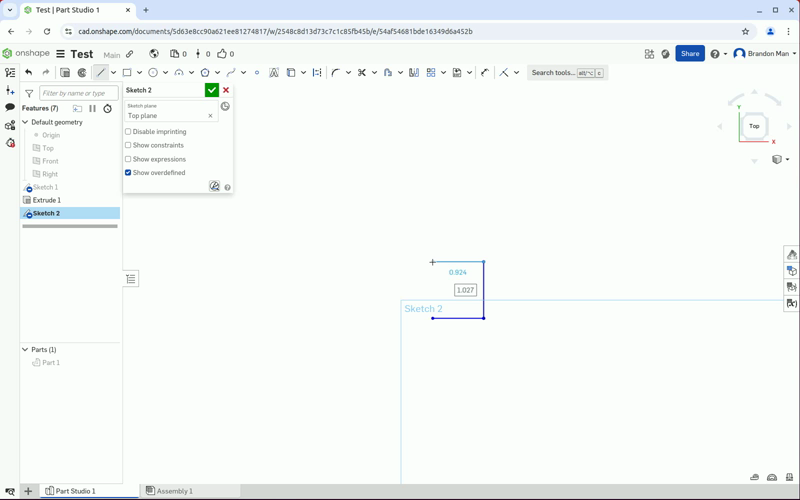
scroll(-6)
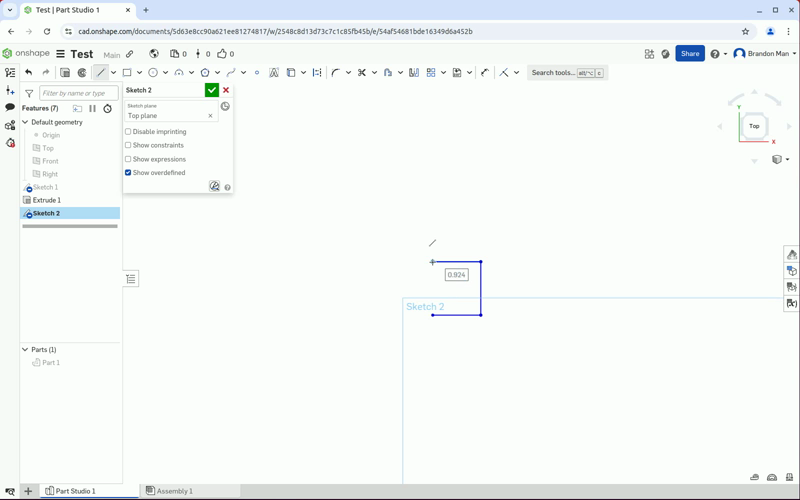
scroll(-6)
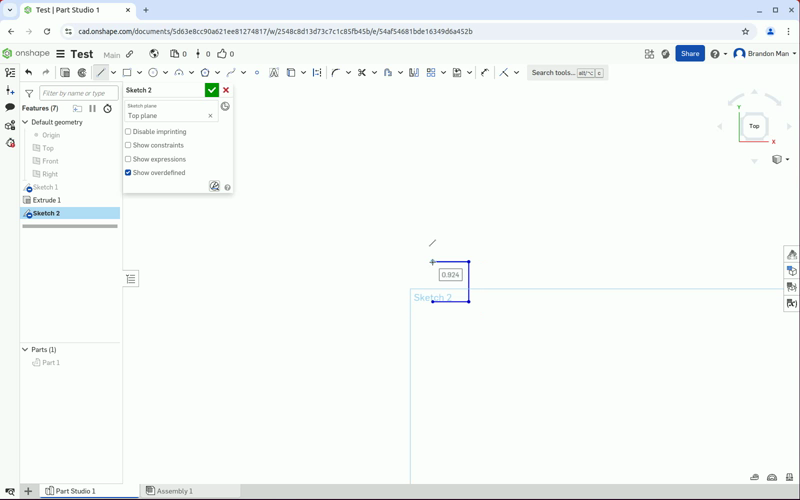
scroll(-6)
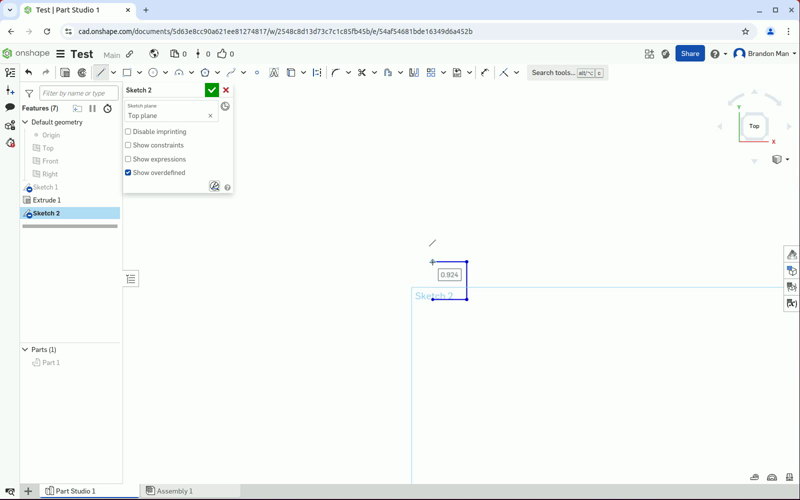
scroll(-6)
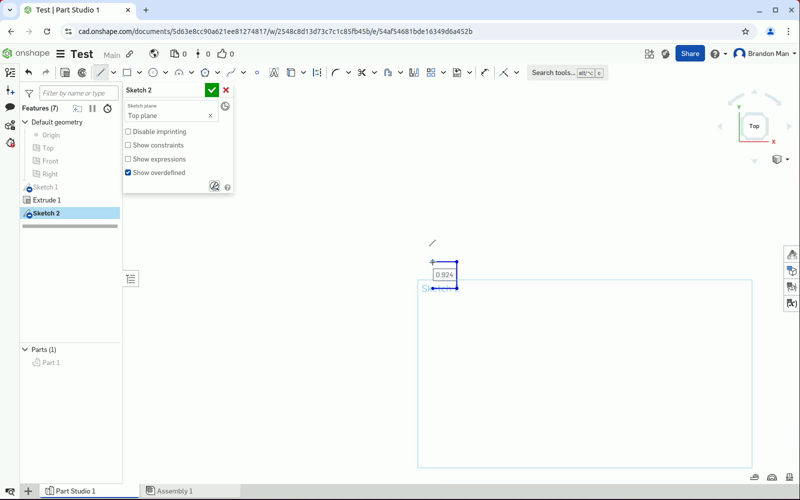
scroll(-6)
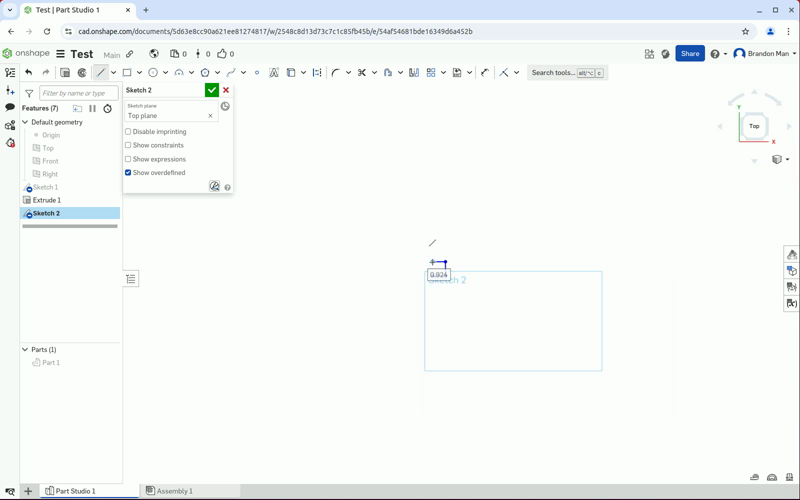
scroll(-6)
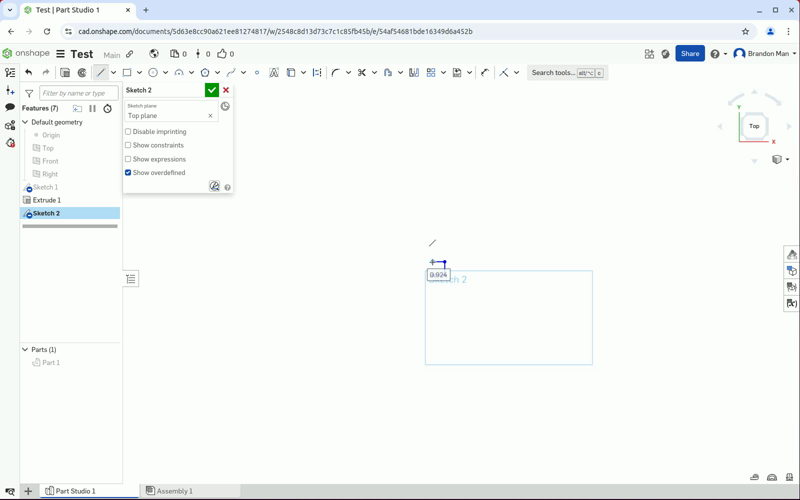
scroll(-6)
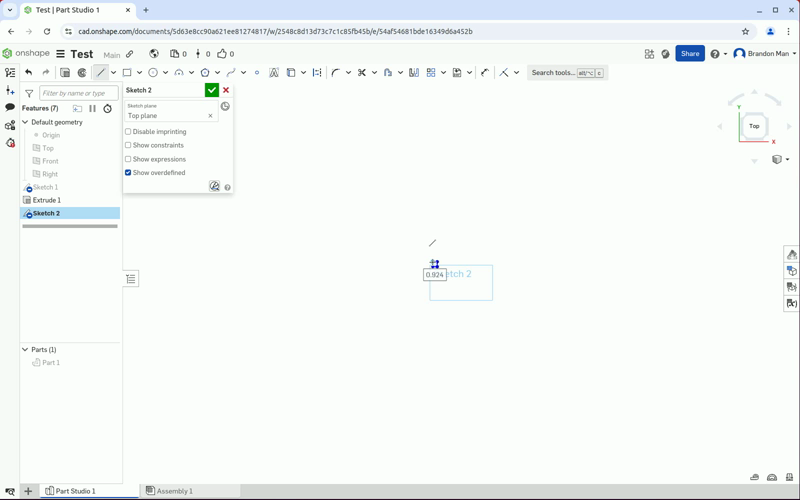
key_up(shift)
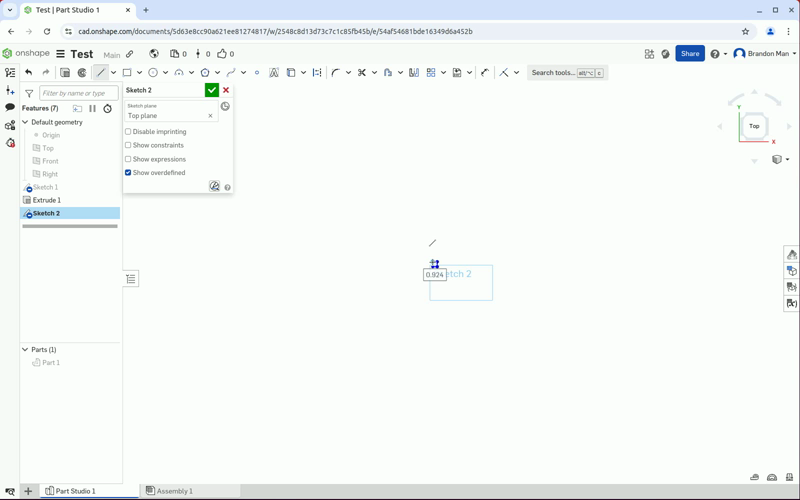
mouse_move(462, 261)
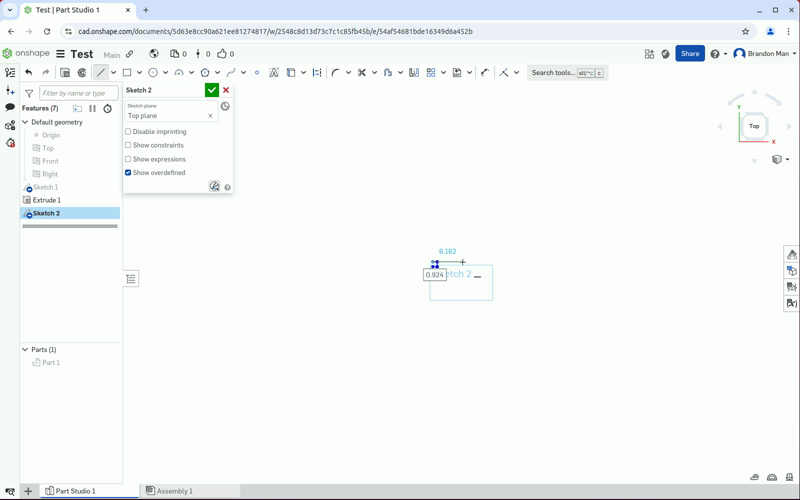
key_down(shift)
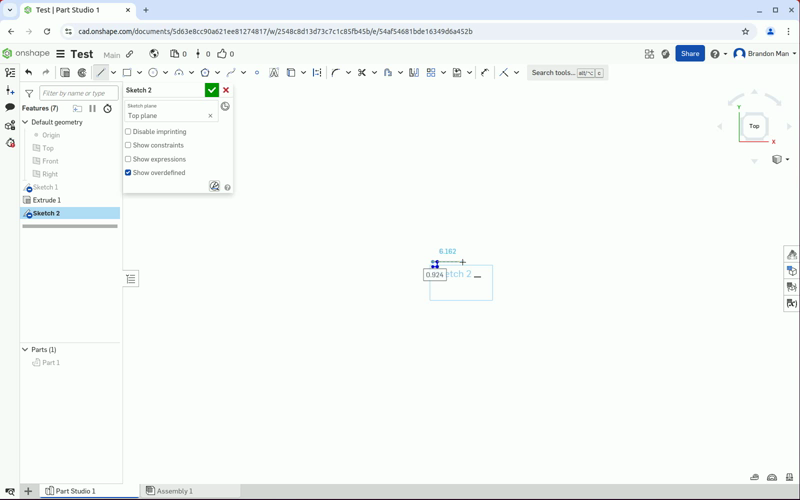
mouse_move(432, 266)
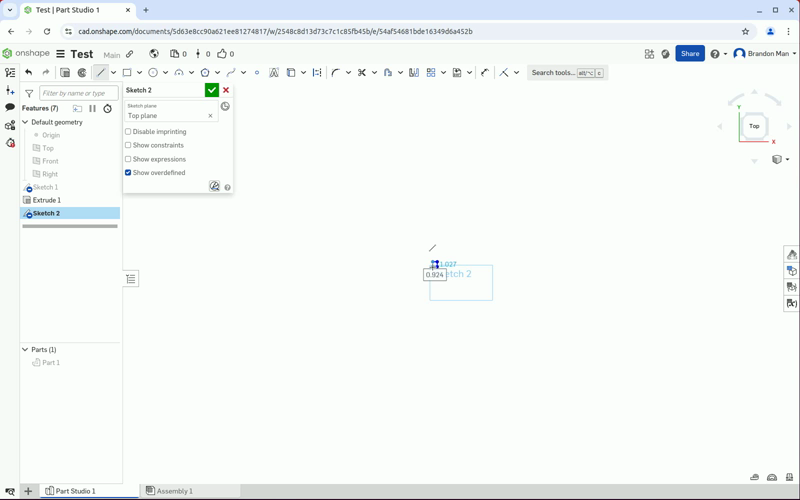
scroll(6)
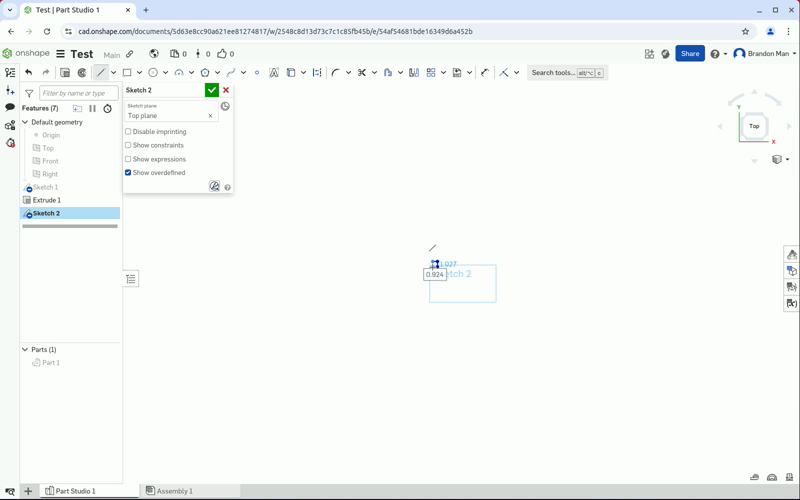
scroll(6)
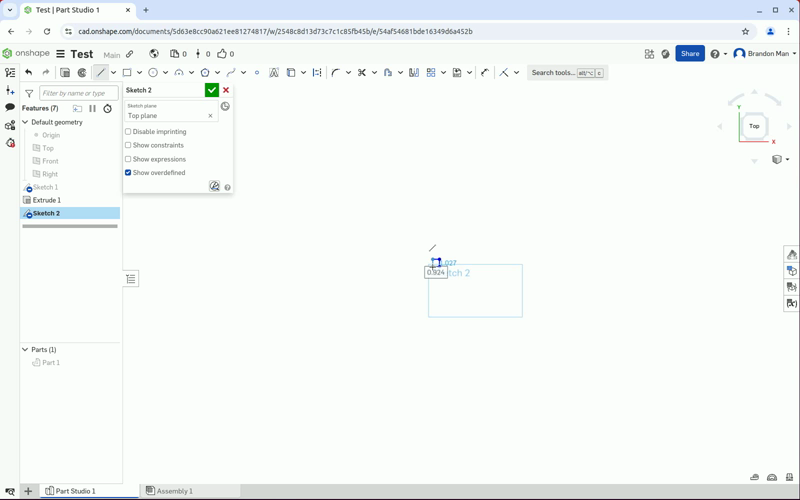
scroll(6)
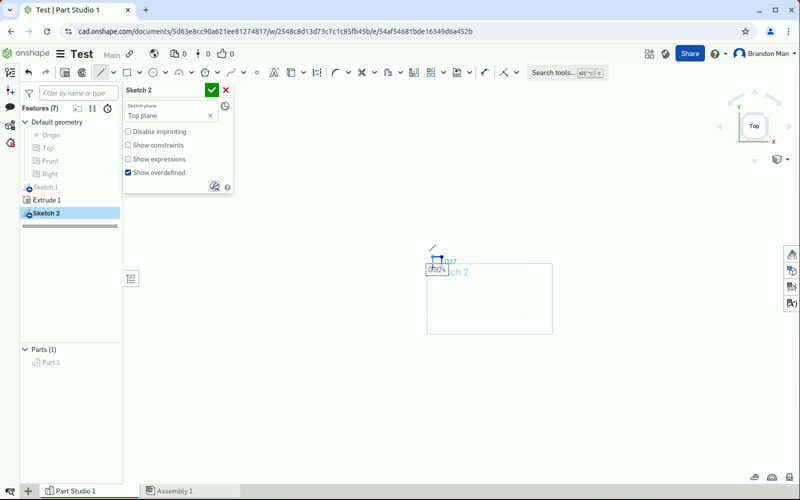
scroll(6)
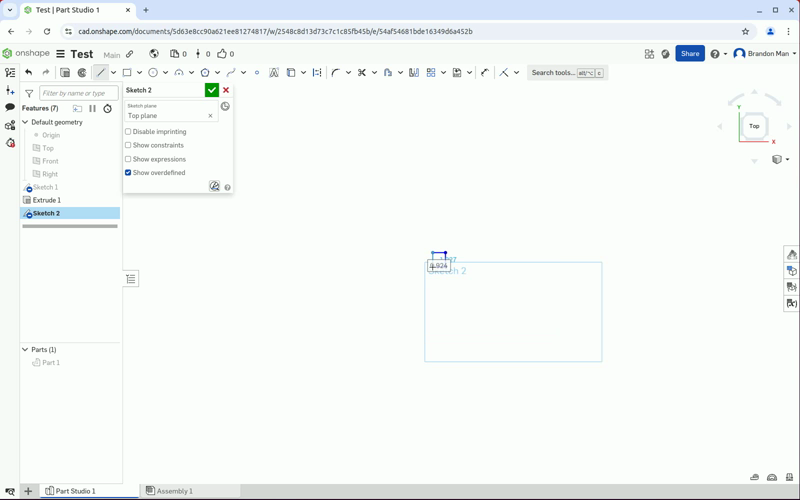
scroll(6)
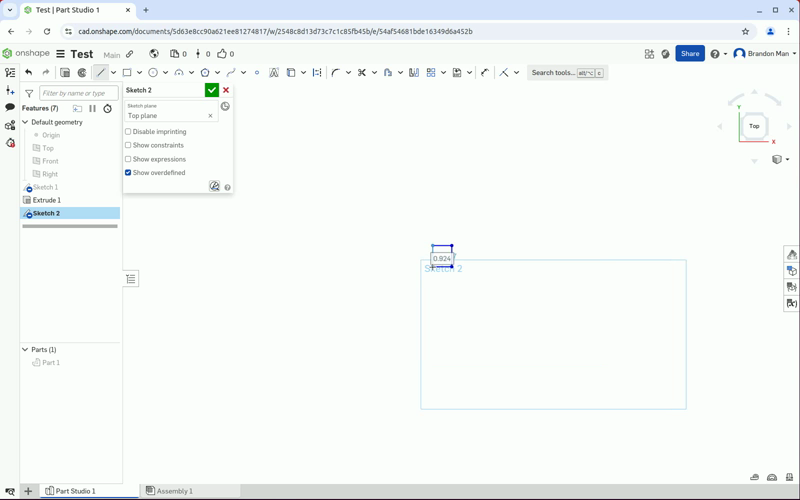
scroll(6)
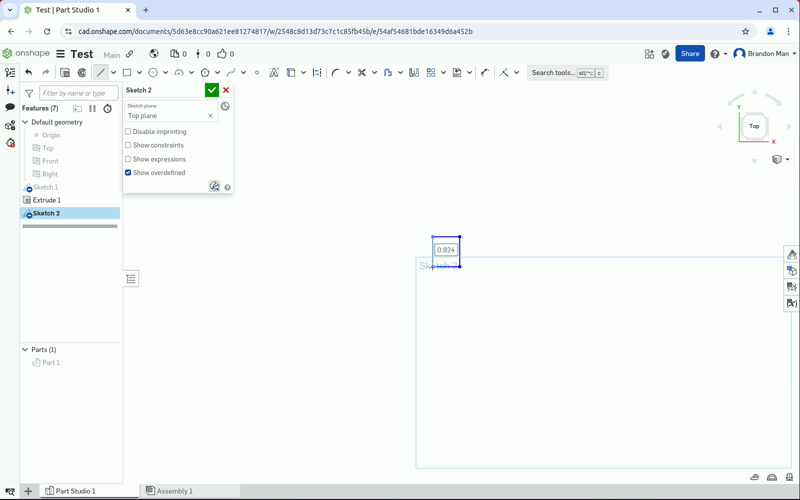
scroll(6)
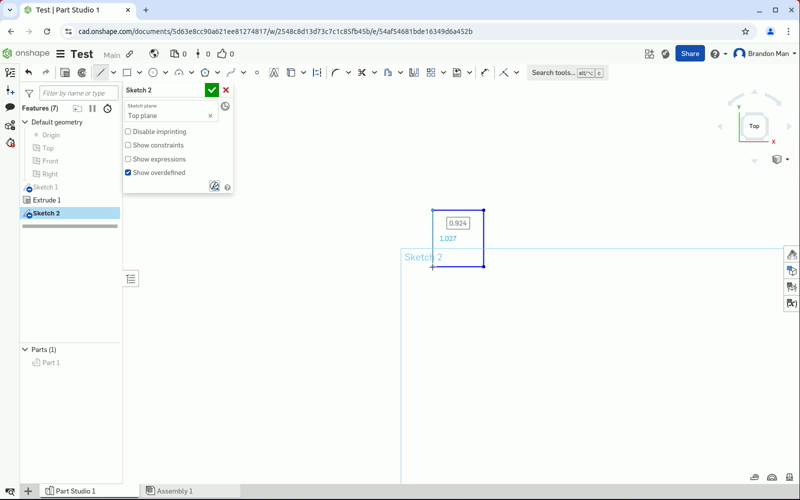
key_up(shift)
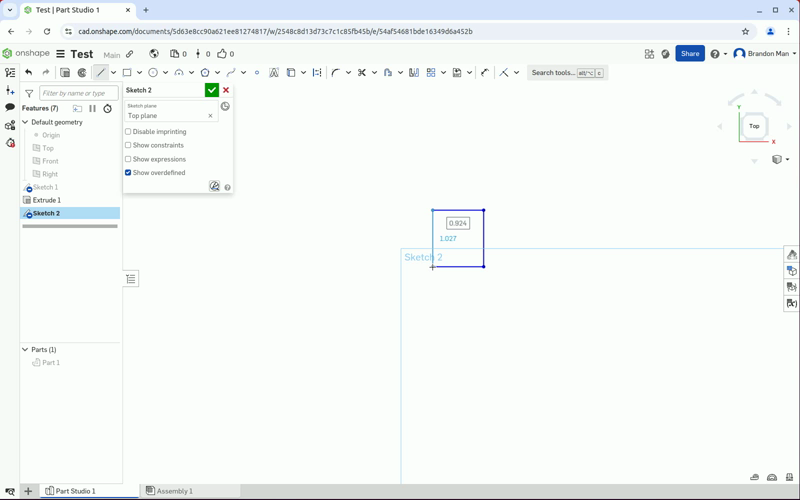
click(432, 266)
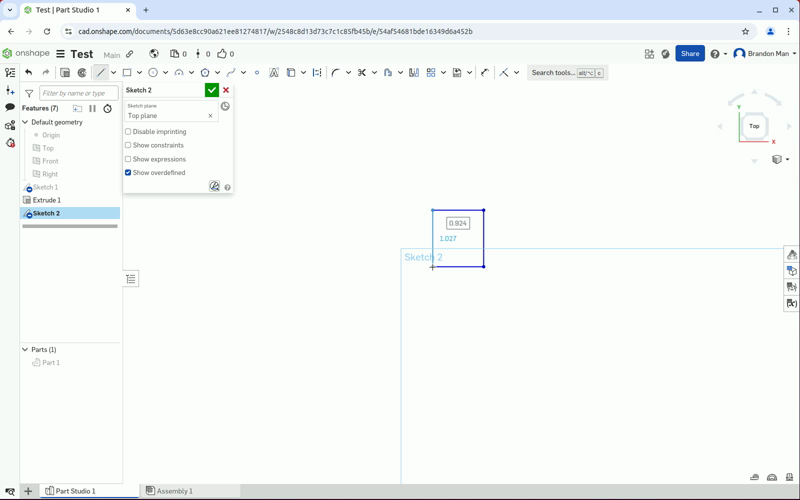
scroll(-6)
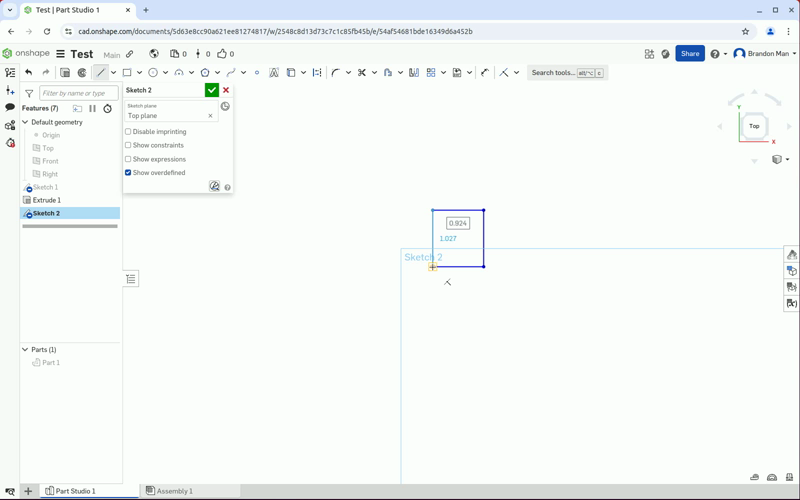
scroll(-6)
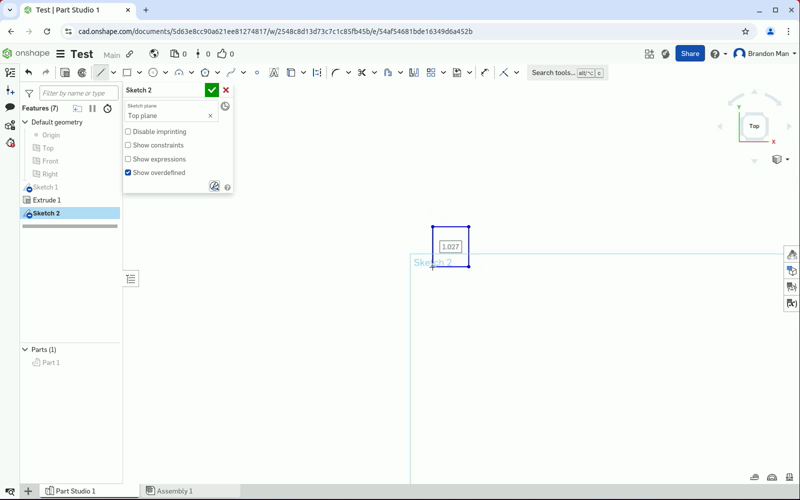
scroll(-6)
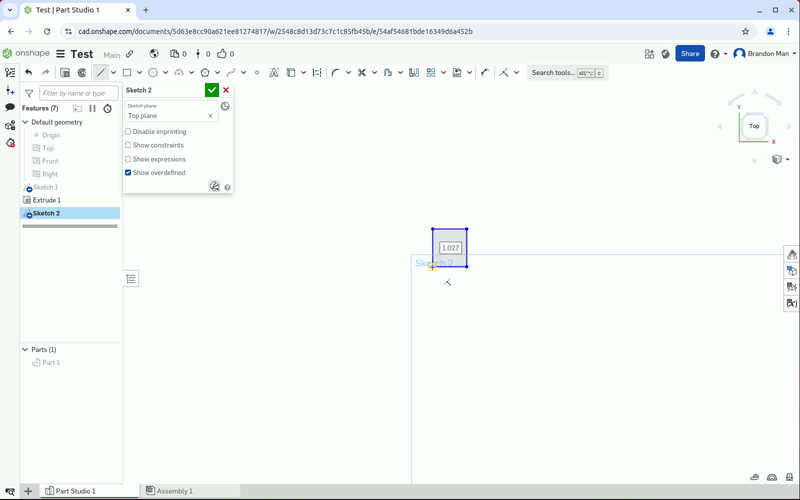
scroll(-6)
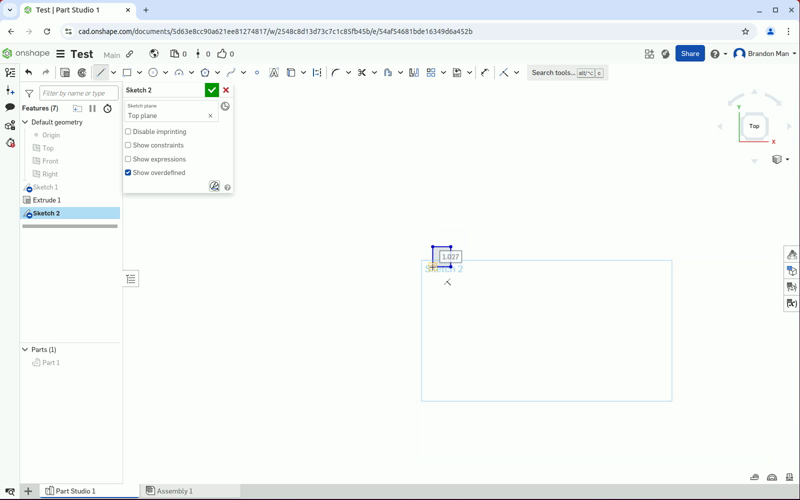
scroll(-6)
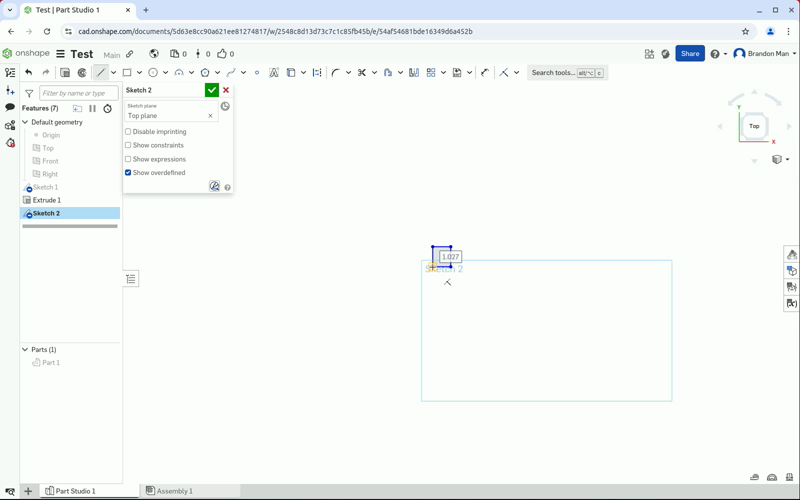
scroll(-6)
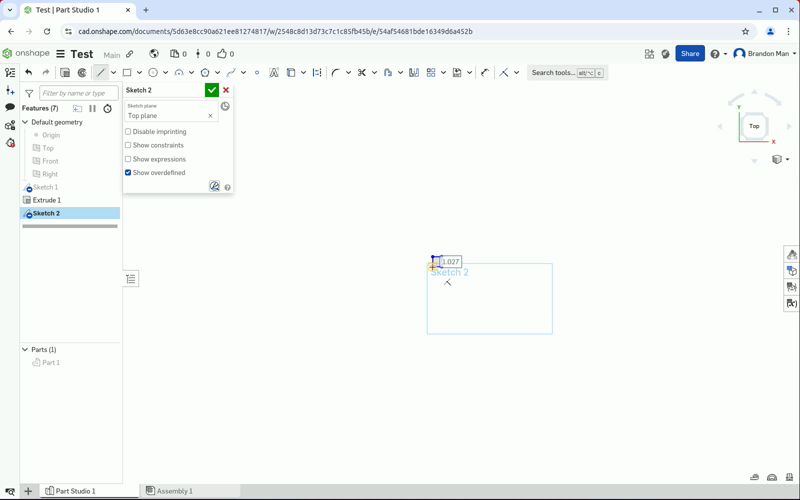
scroll(-6)
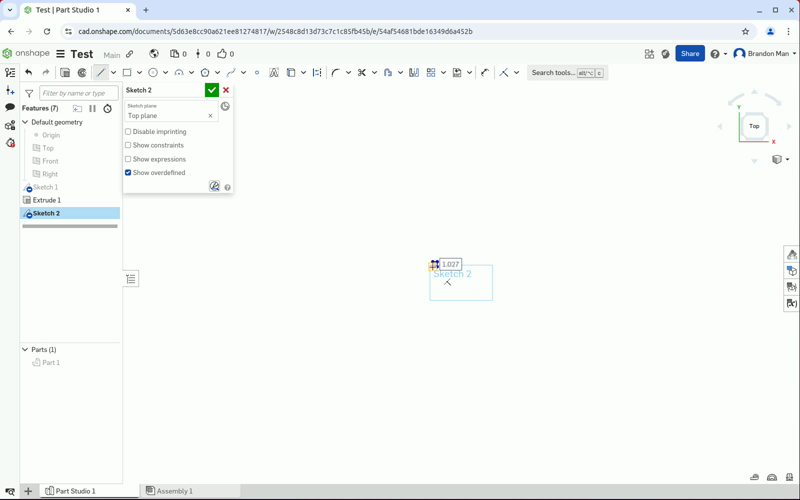
key(esc)
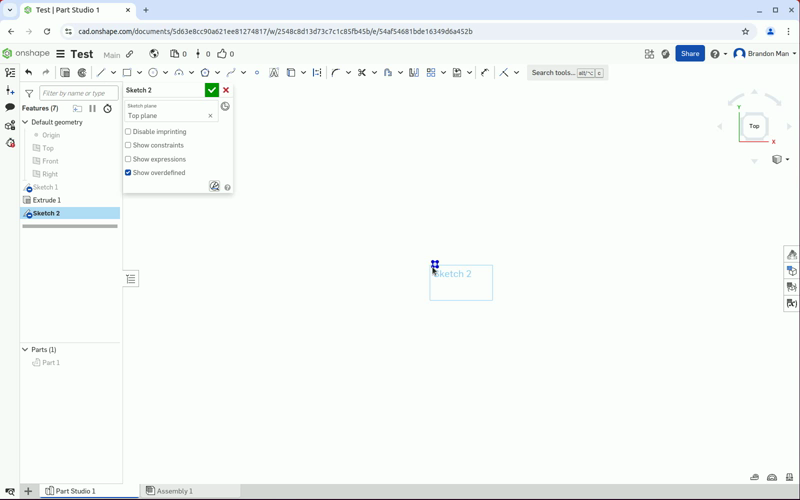
mouse_move(434, 266)
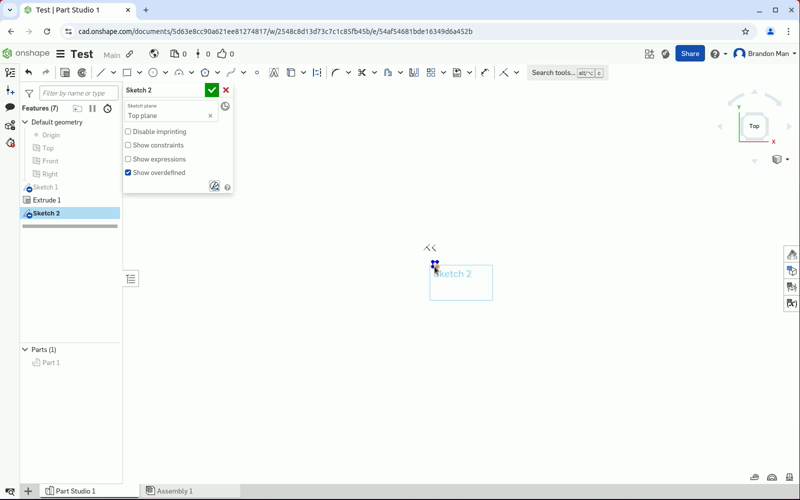
scroll(6)
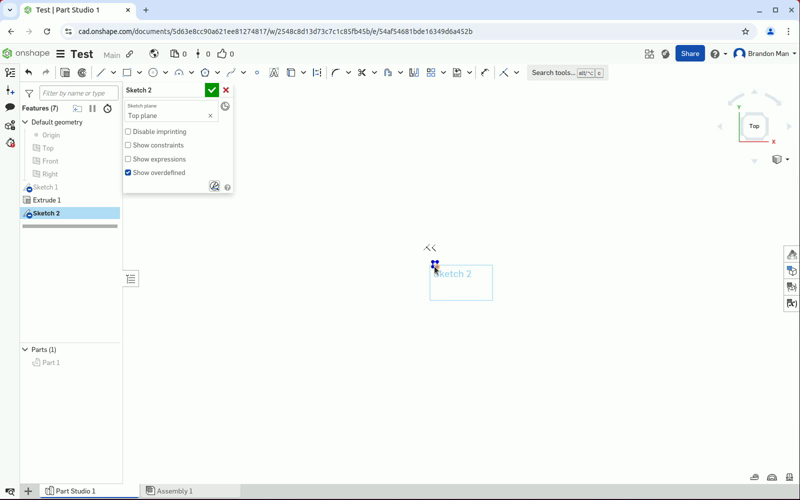
scroll(6)
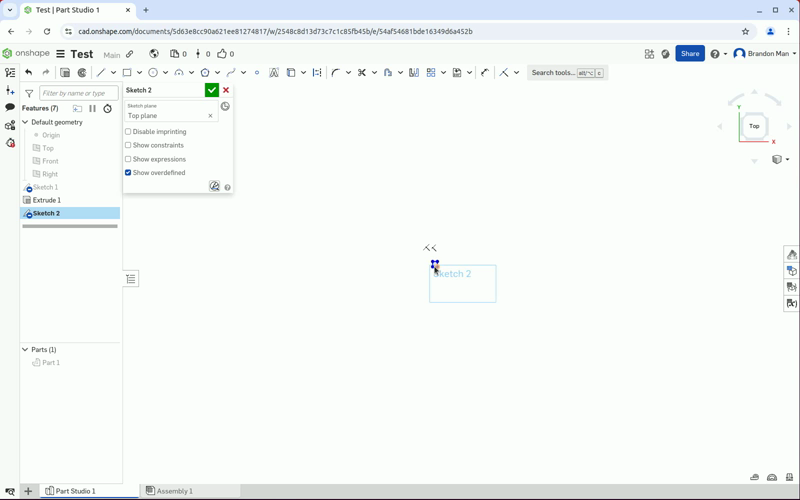
scroll(6)
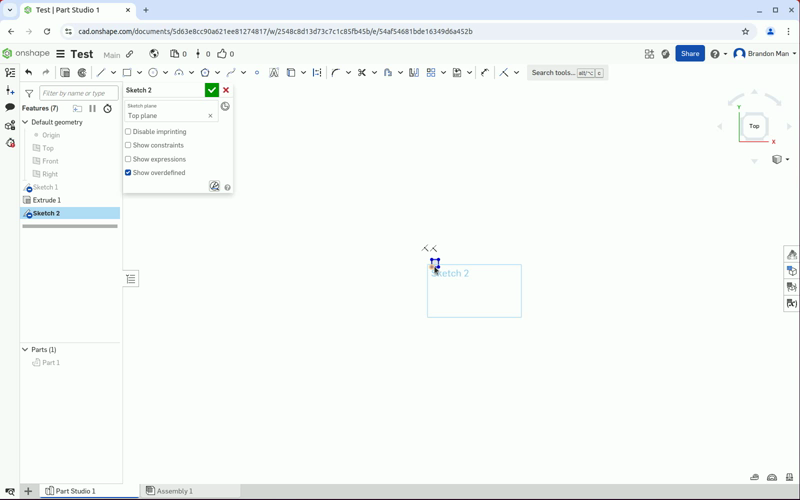
scroll(6)
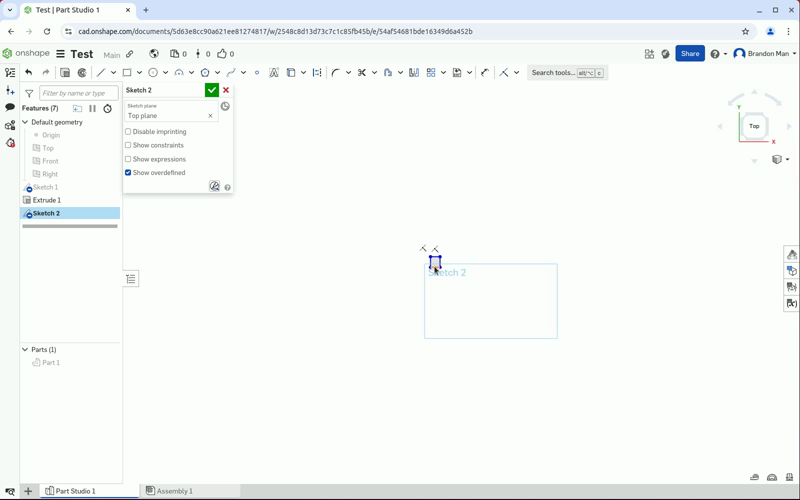
scroll(6)
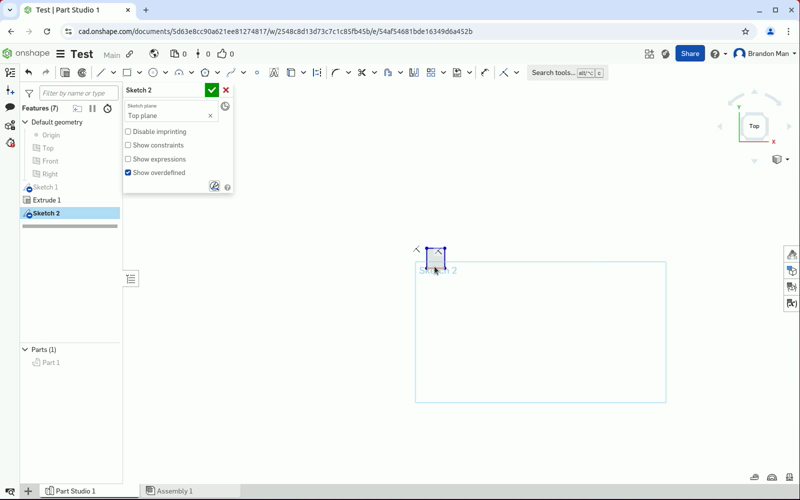
scroll(6)
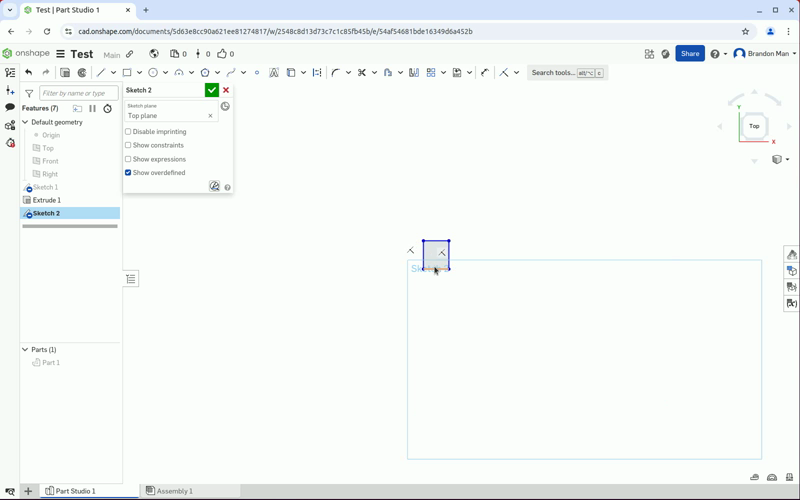
scroll(6)
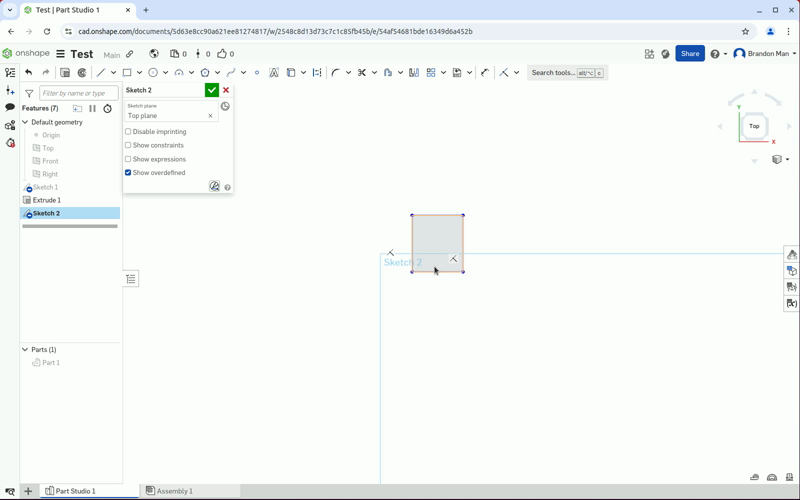
click(434, 266)
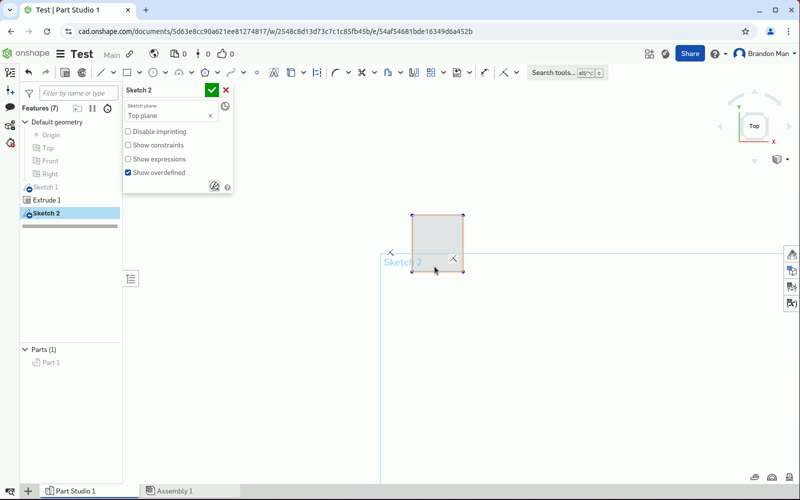
scroll(-6)
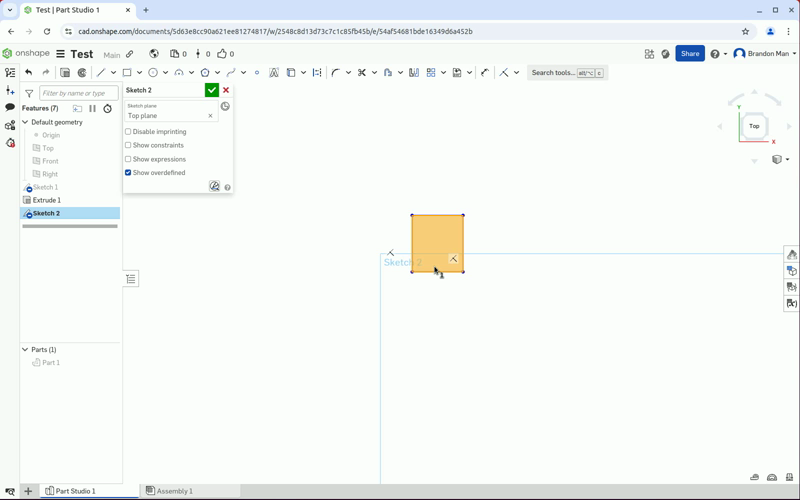
scroll(-6)
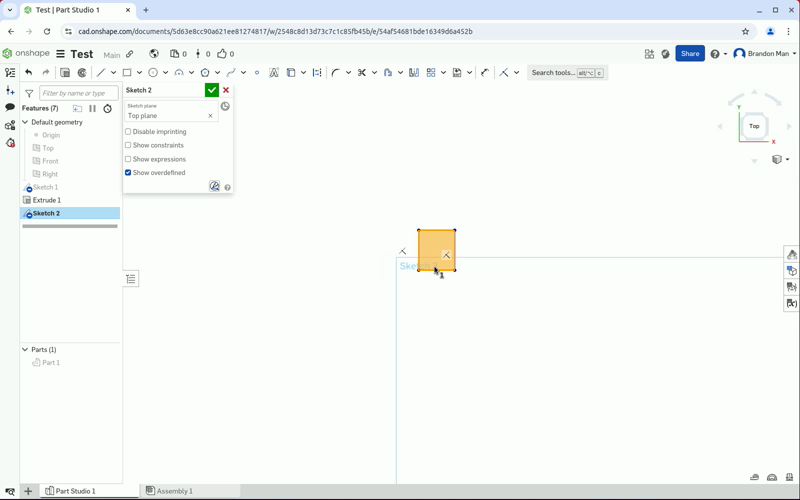
scroll(-6)
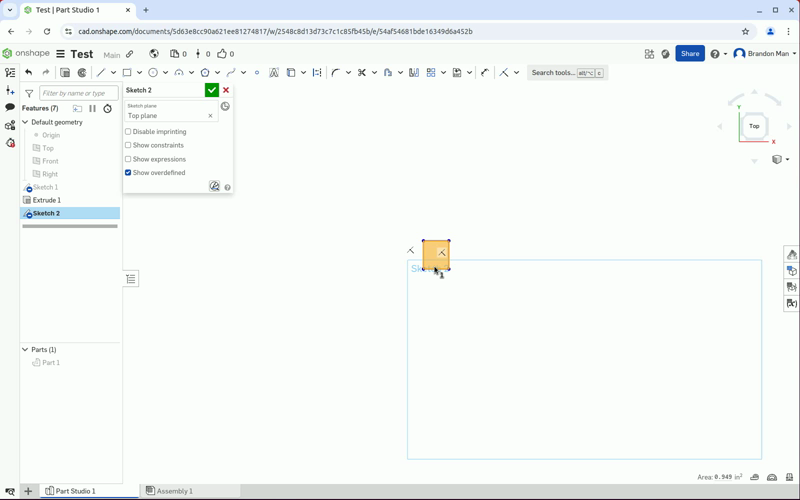
scroll(-6)
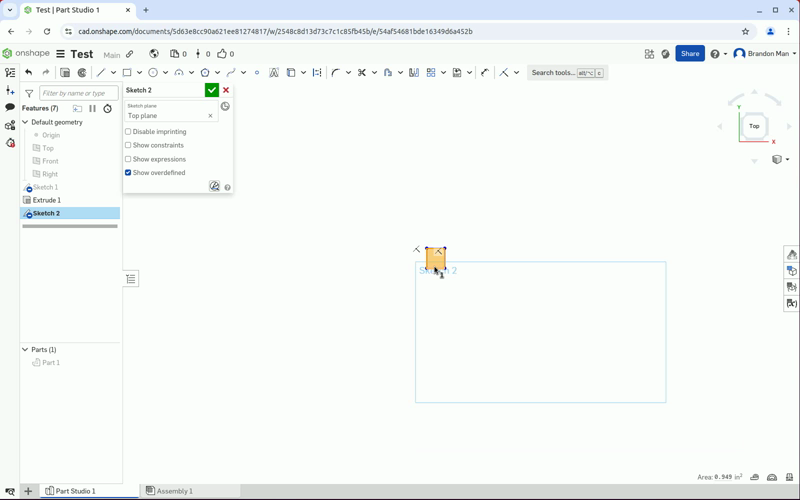
scroll(-6)
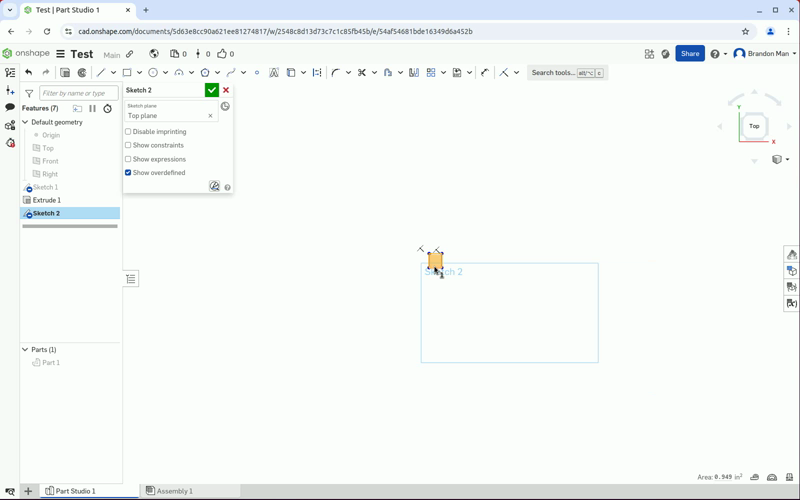
scroll(-6)
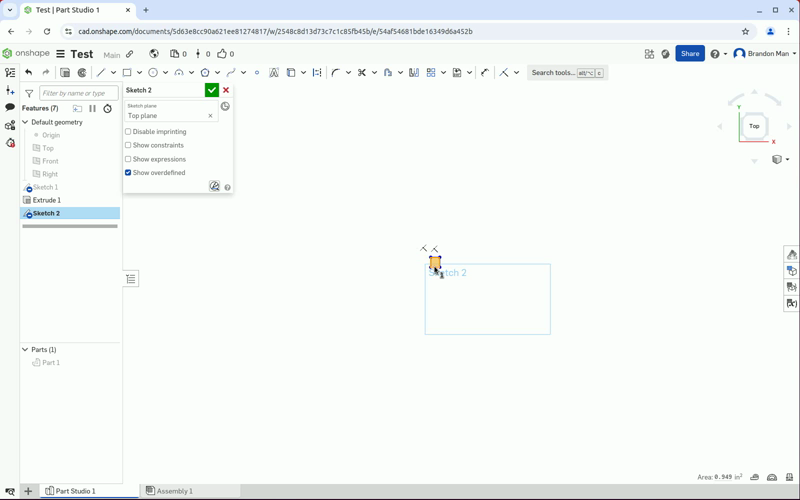
scroll(-6)
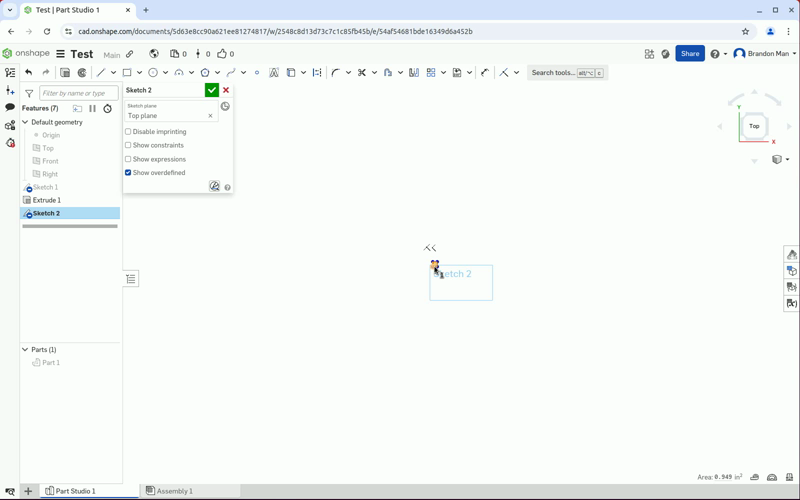
mouse_move(73, 352)
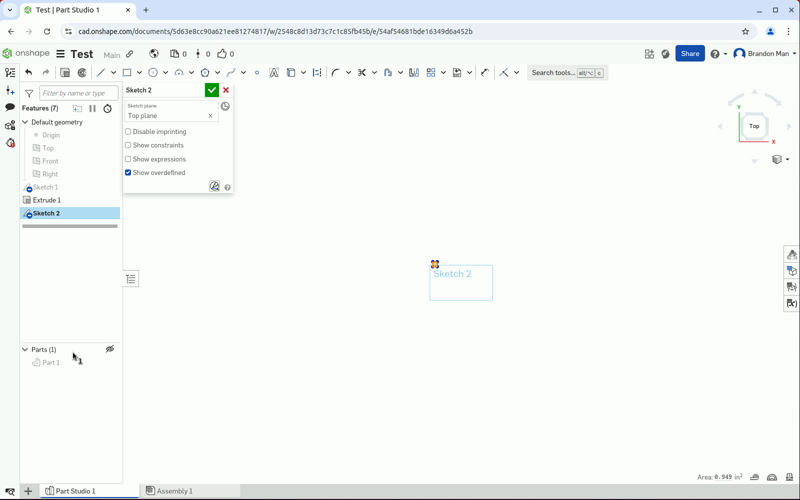
key(shift+y)
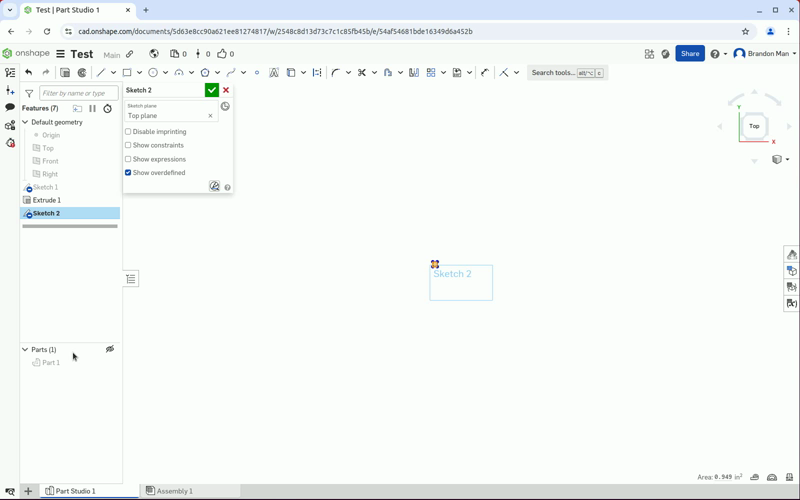
key(shift+e)
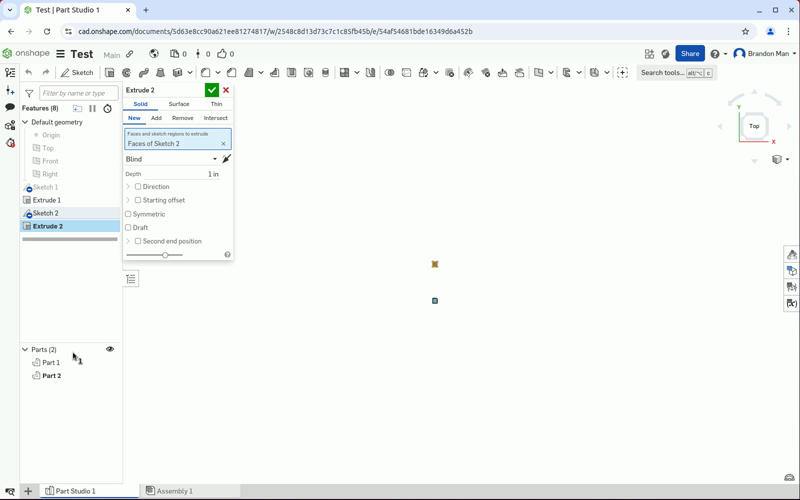
mouse_move(143, 106)
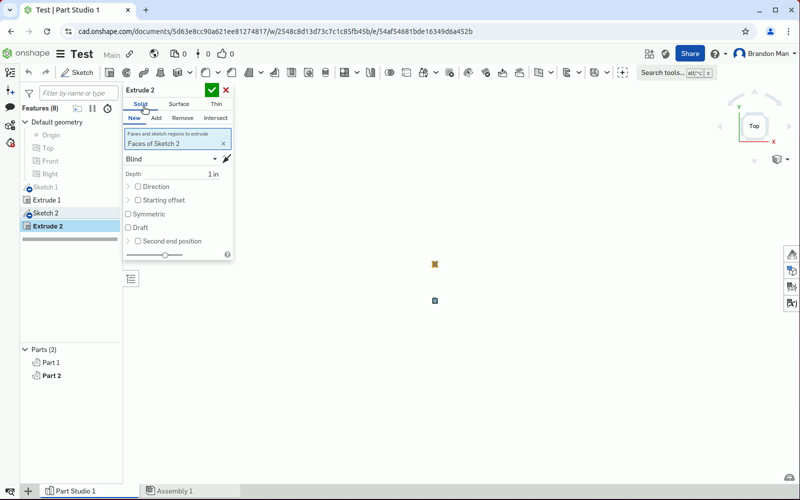
click(143, 106)
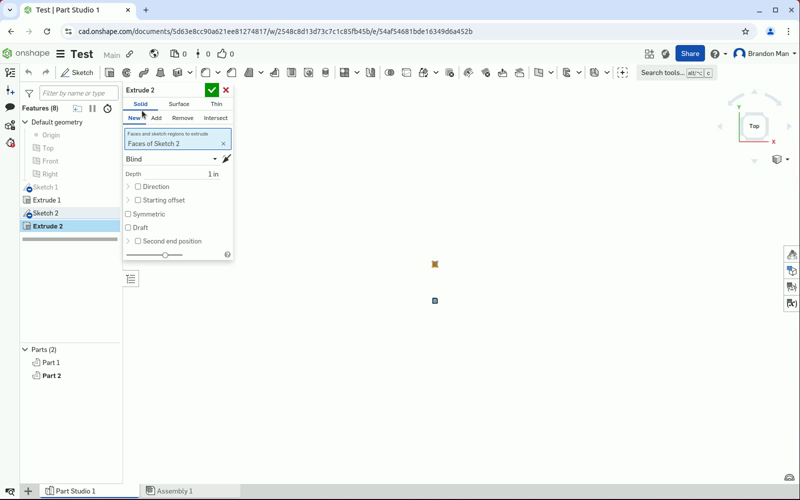
mouse_move(137, 120)
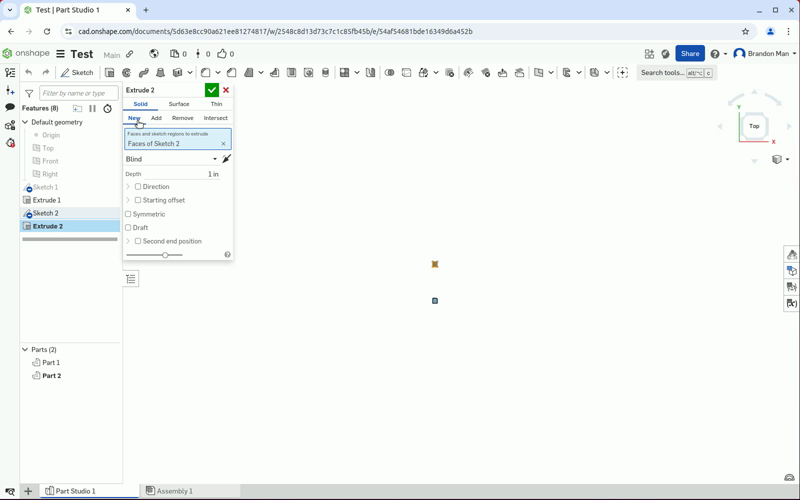
click(137, 120)
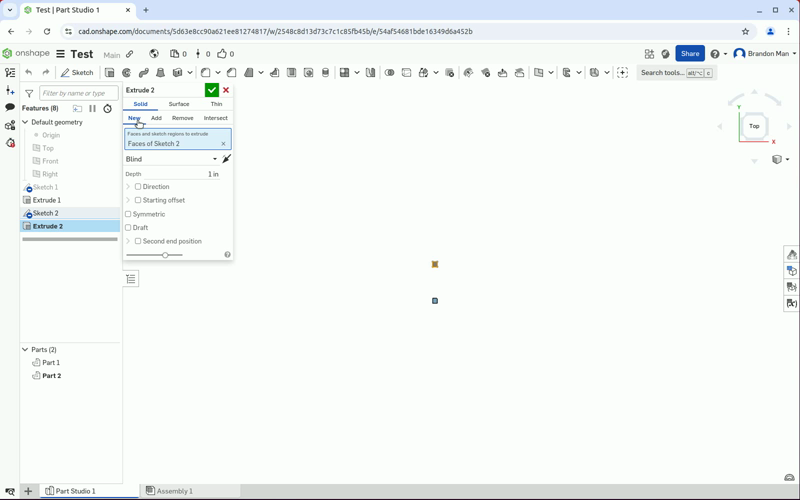
key(tab, 4)
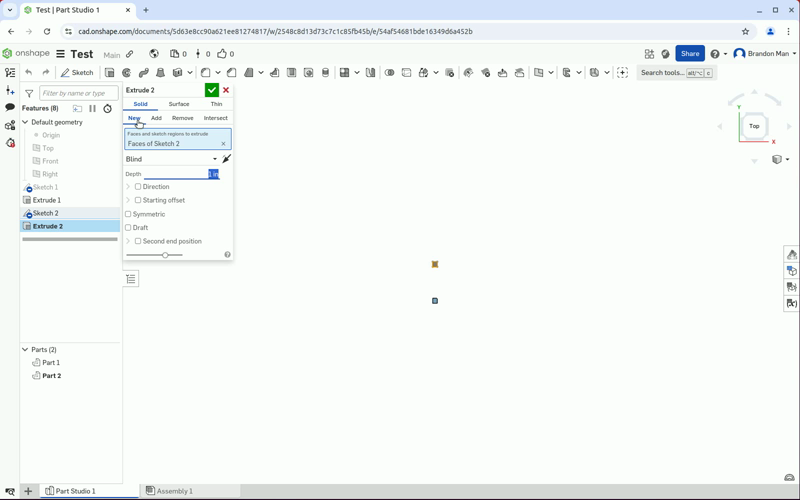
text(23.108)
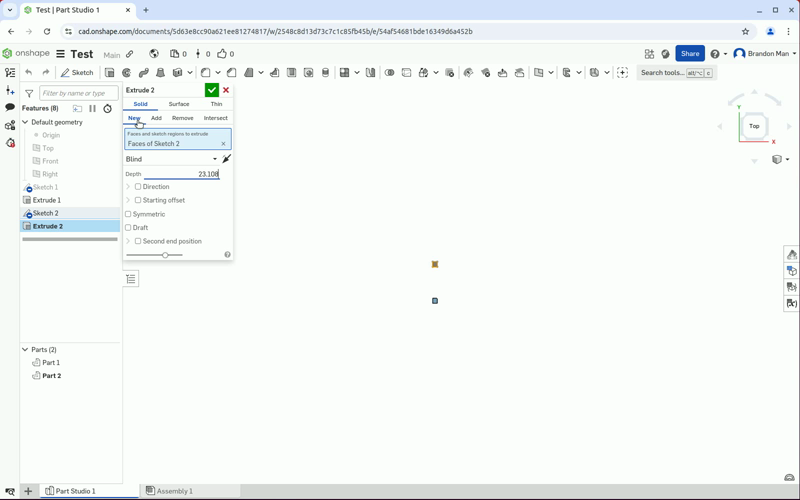
key(enter)
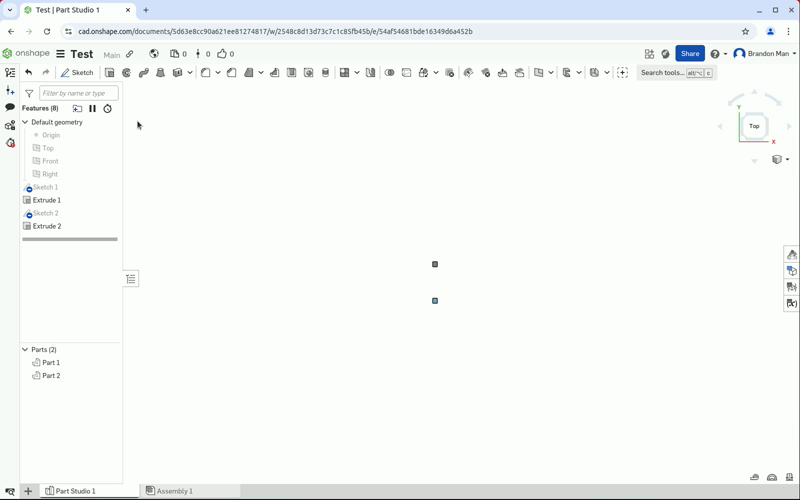
key(shift+h)
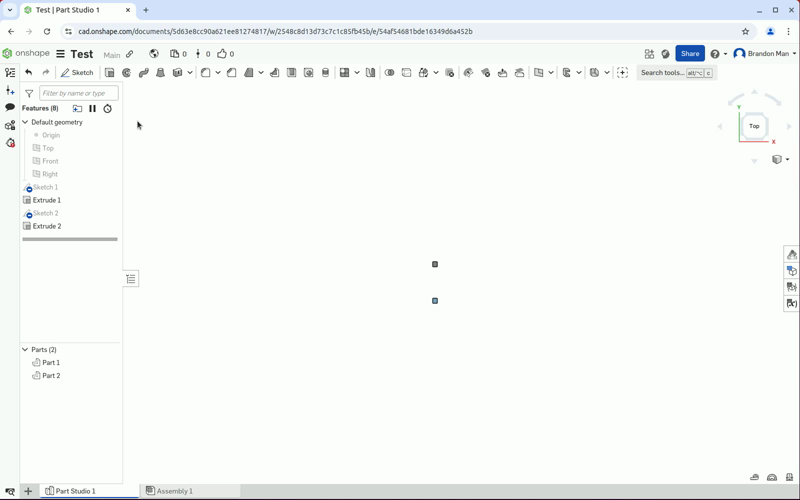
key(shift+h)
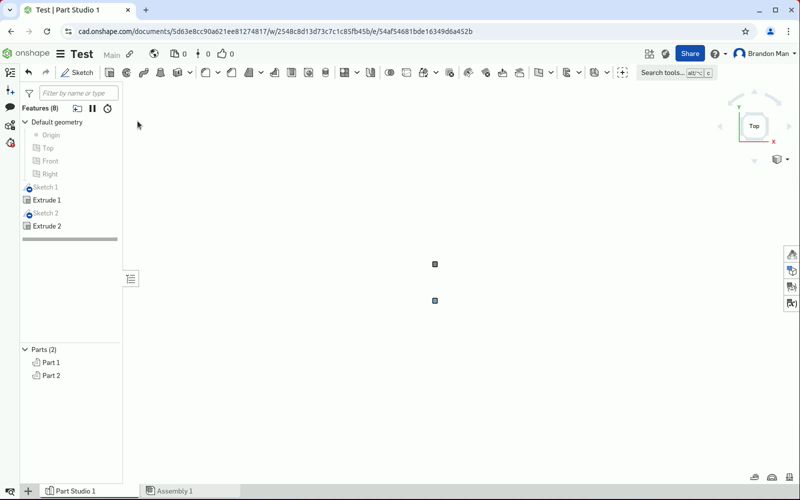
mouse_move(73, 189)
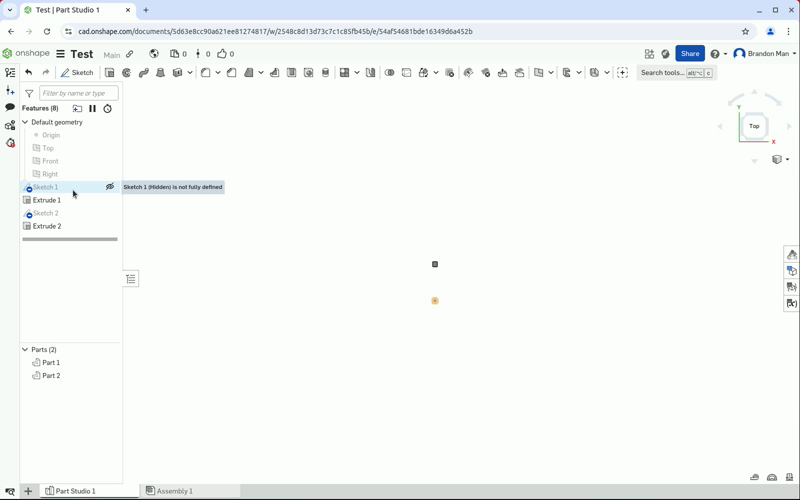
click(73, 189)
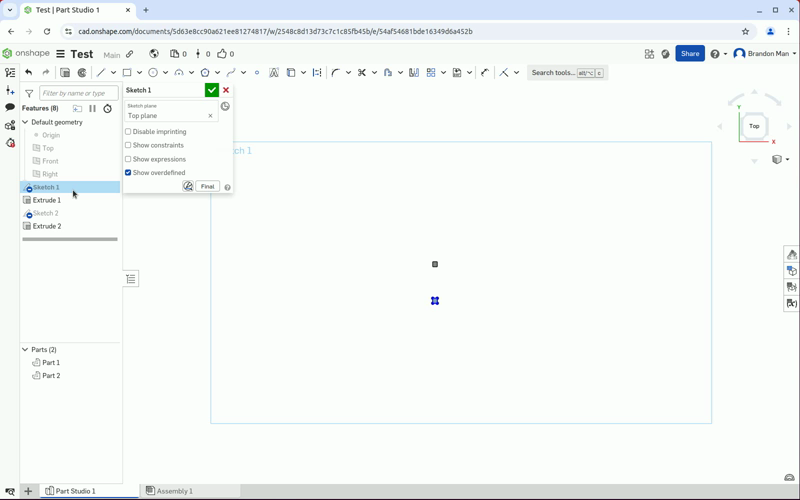
mouse_move(229, 92)
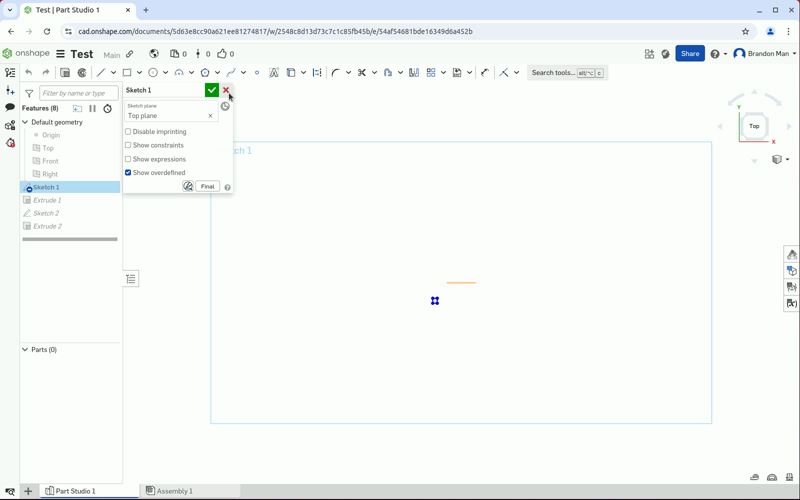
click(229, 92)
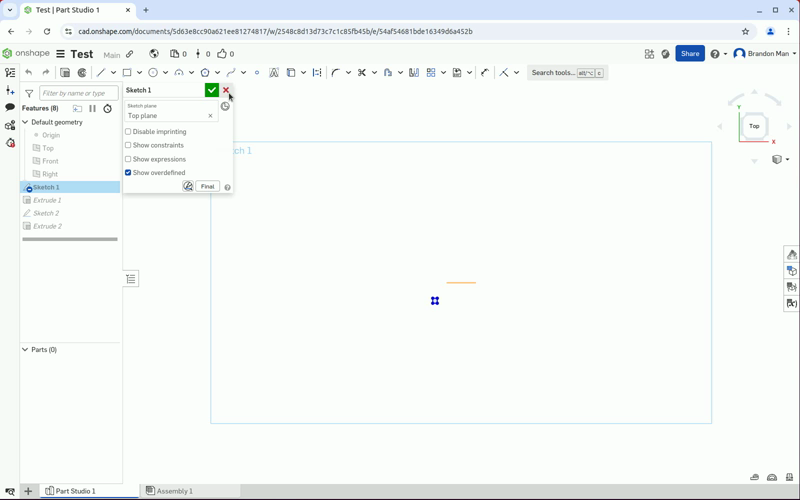
key(shift+s)
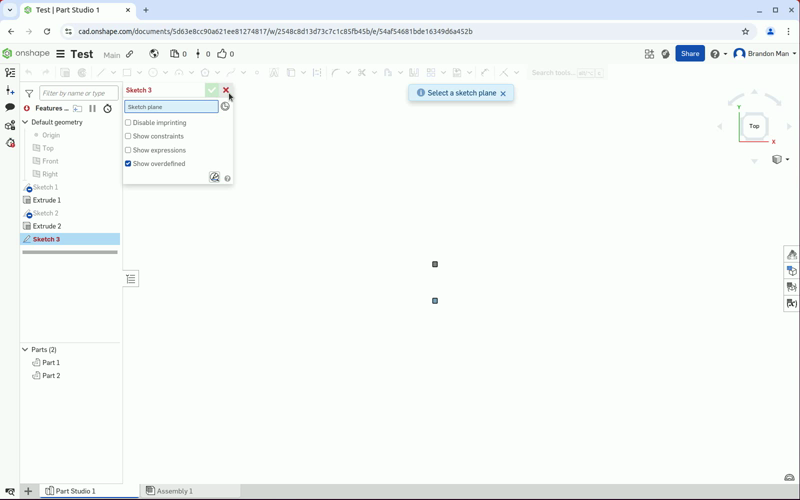
mouse_move(73, 150)
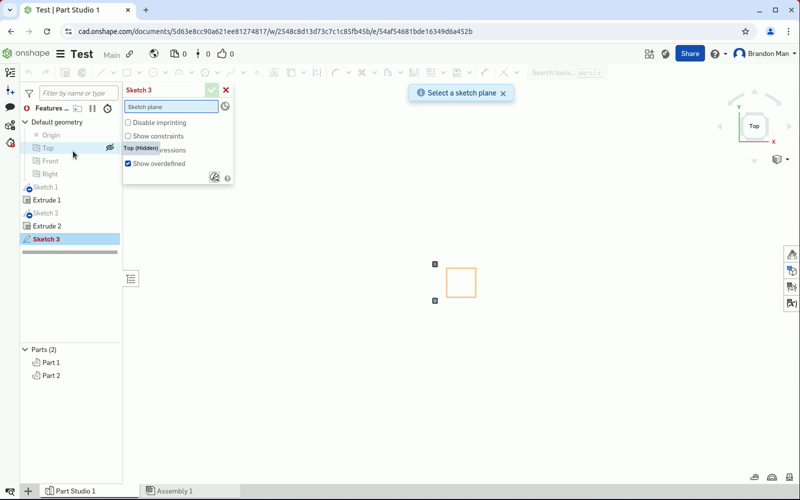
click(73, 150)
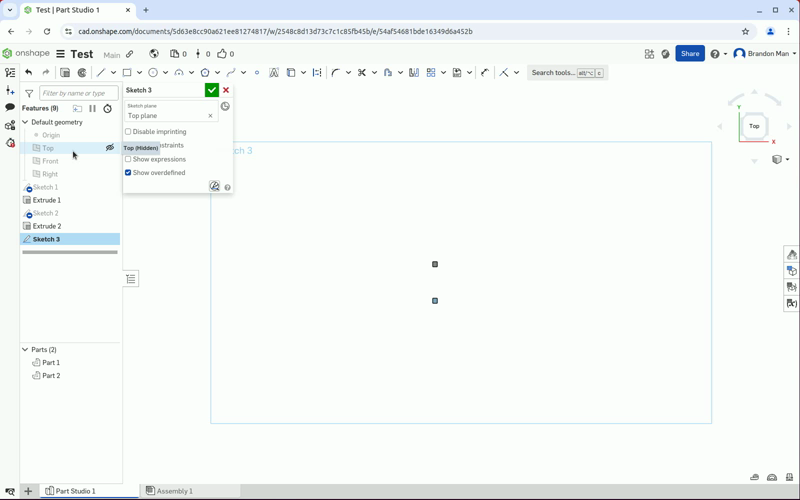
mouse_move(73, 352)
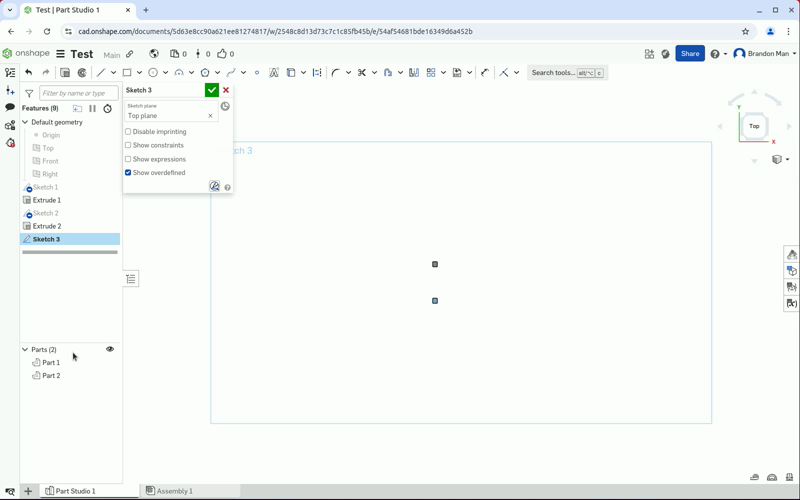
key(y)
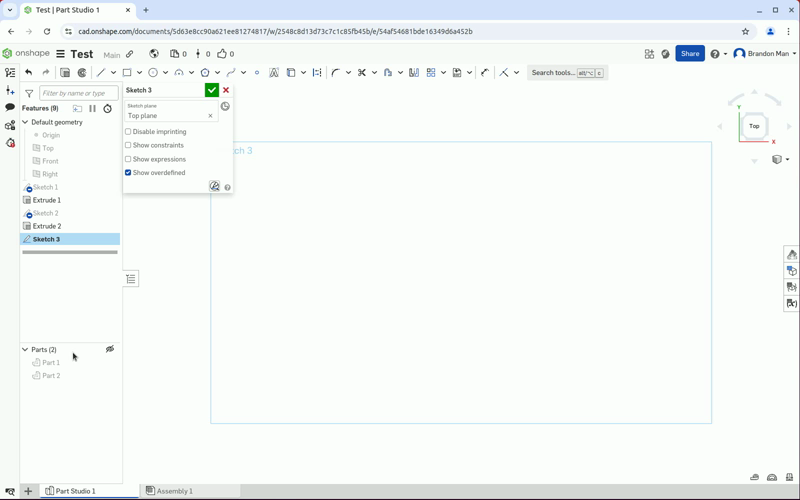
key(l)
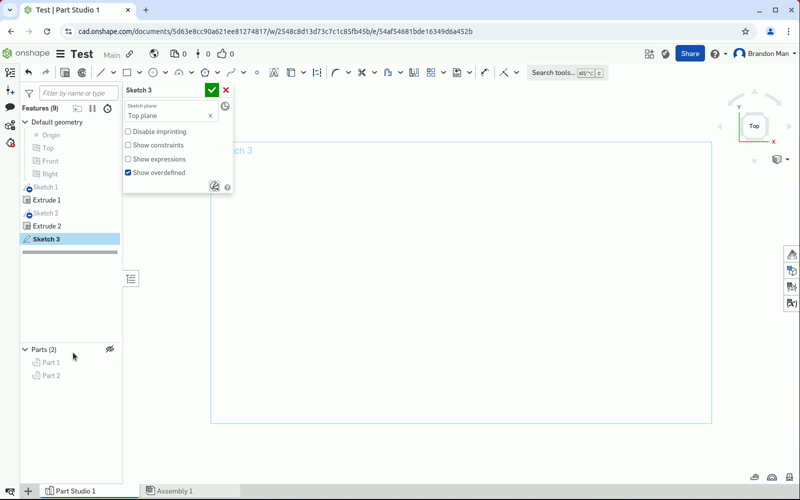
key_down(shift)
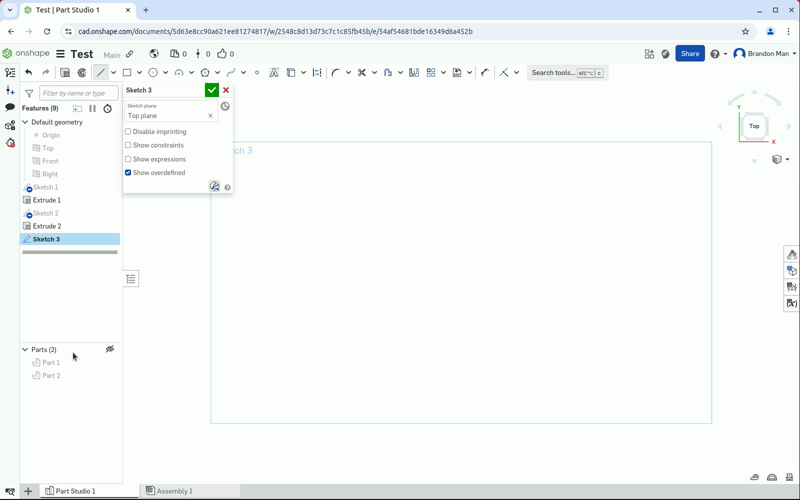
mouse_move(484, 266)
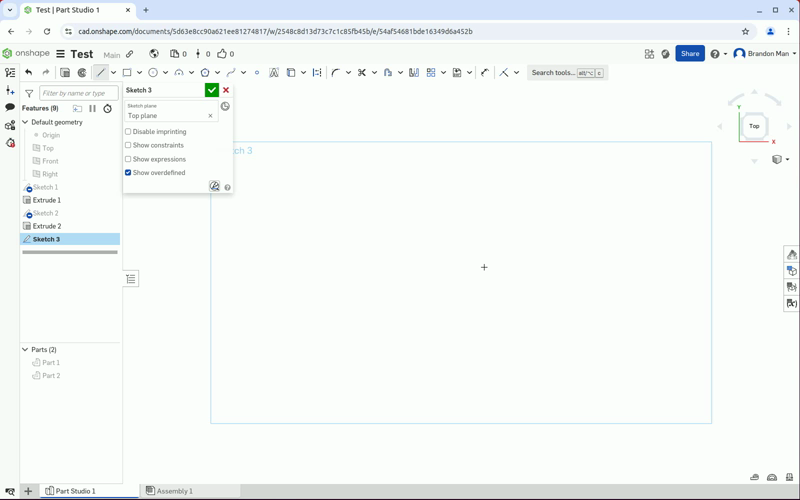
click(484, 266)
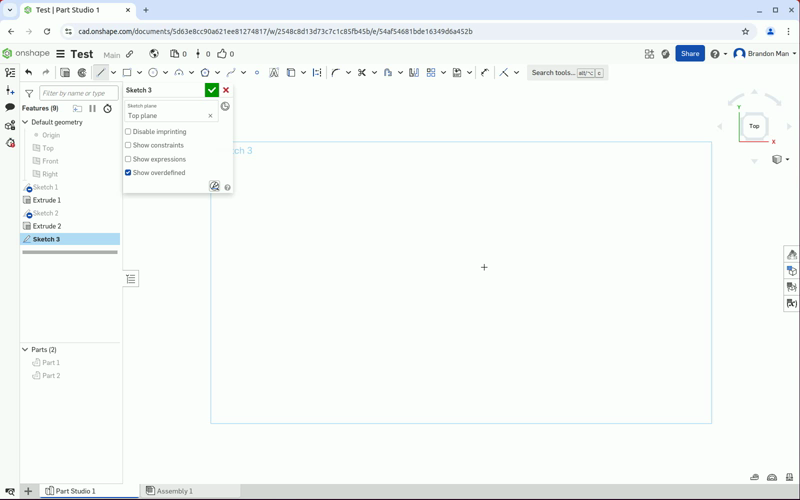
key_up(shift)
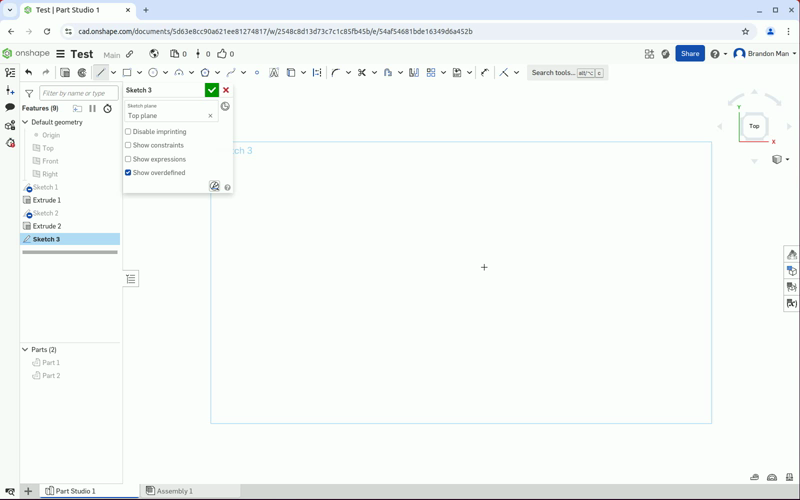
key_down(shift)
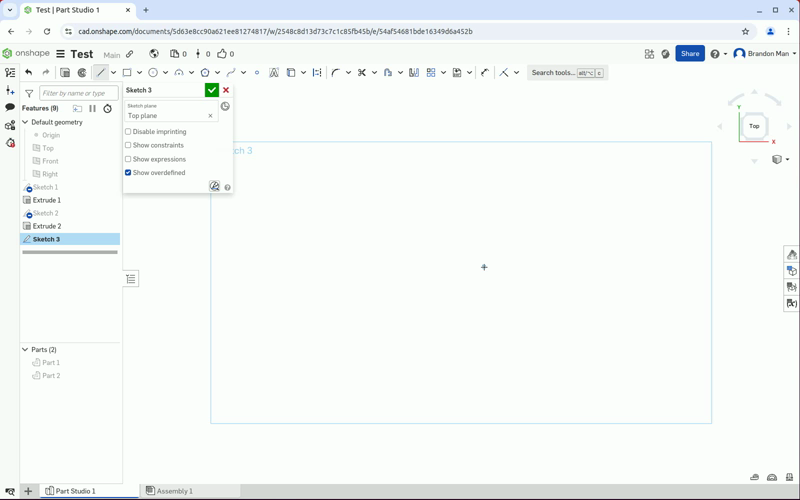
mouse_move(514, 266)
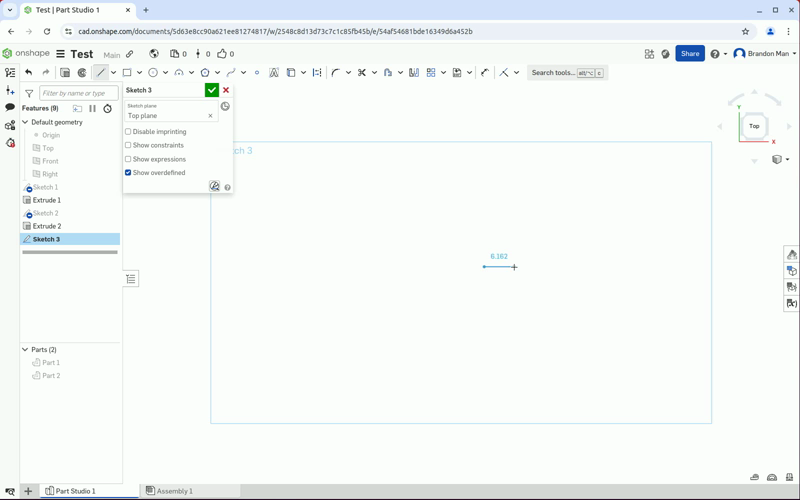
mouse_move(488, 266)
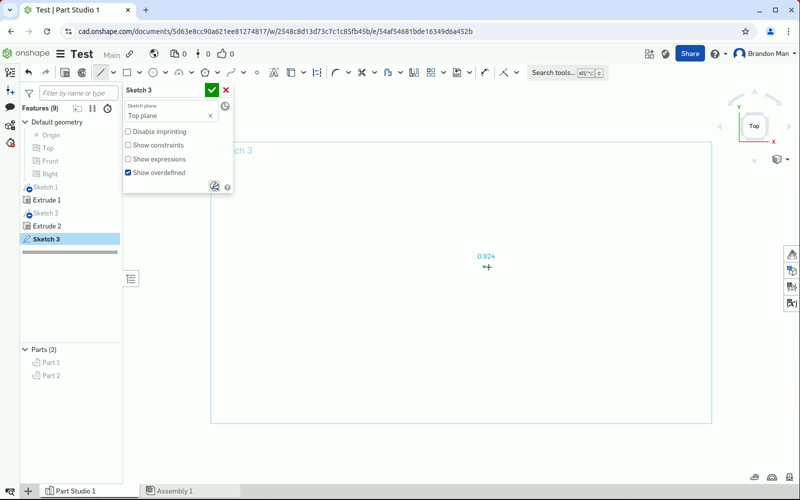
scroll(6)
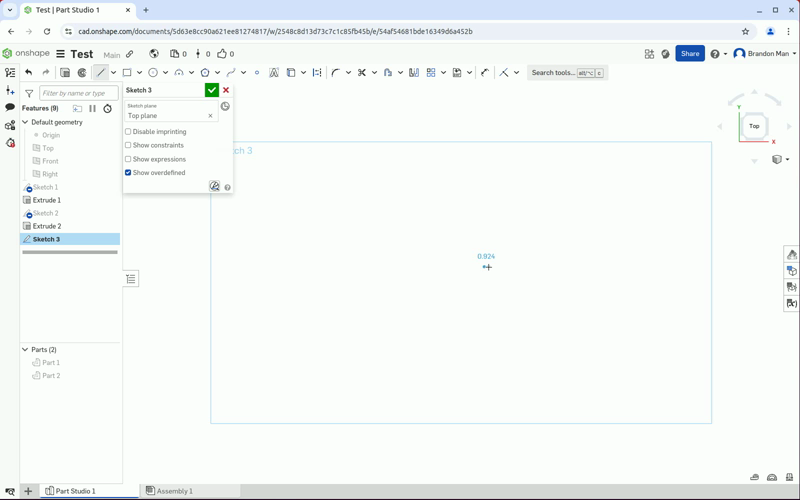
scroll(6)
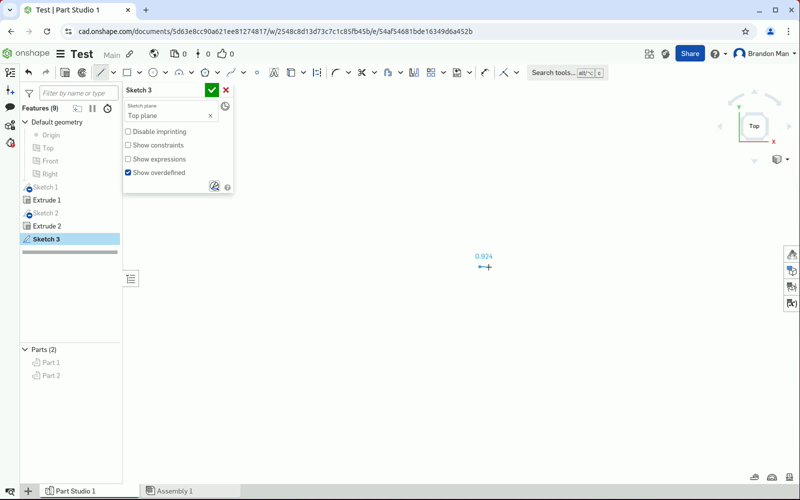
scroll(6)
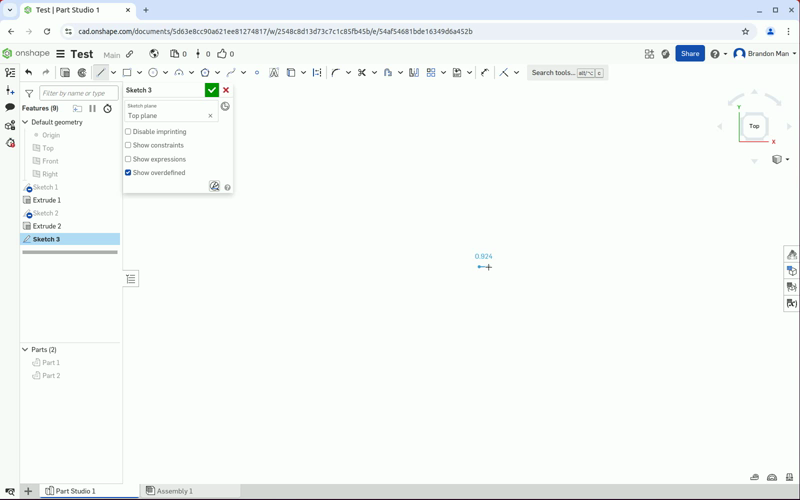
scroll(6)
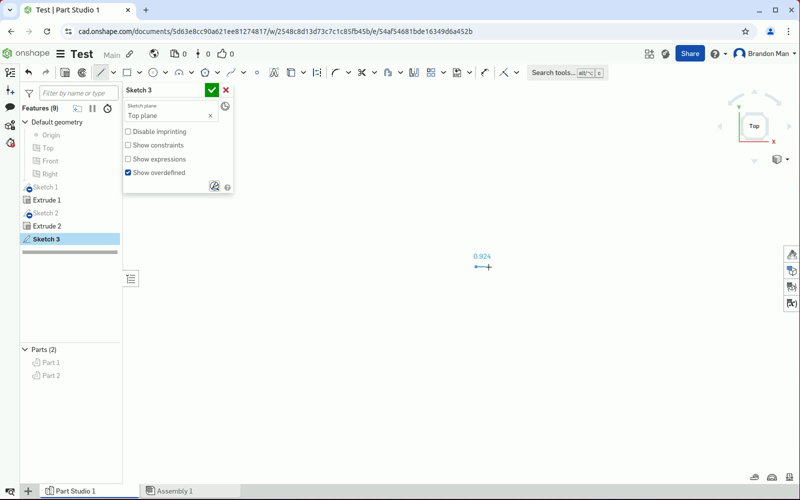
scroll(6)
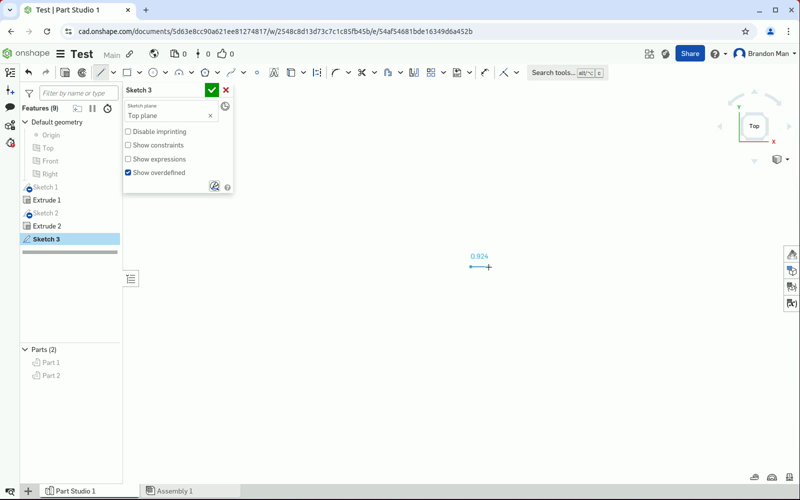
scroll(6)
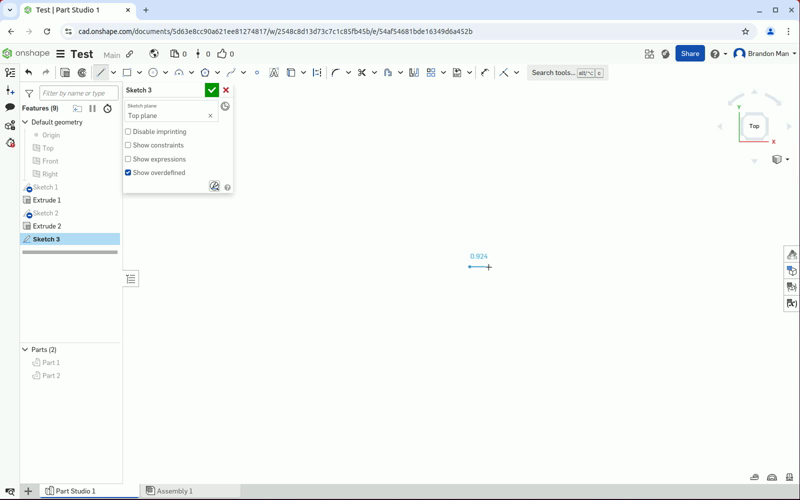
scroll(6)
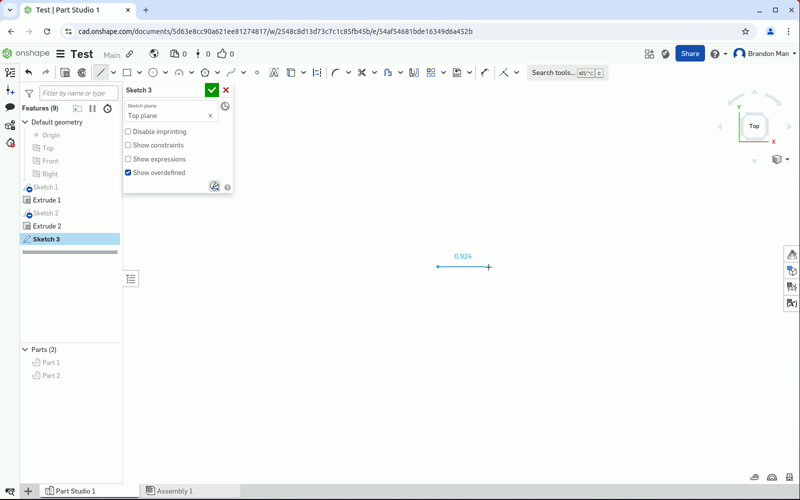
click(488, 266)
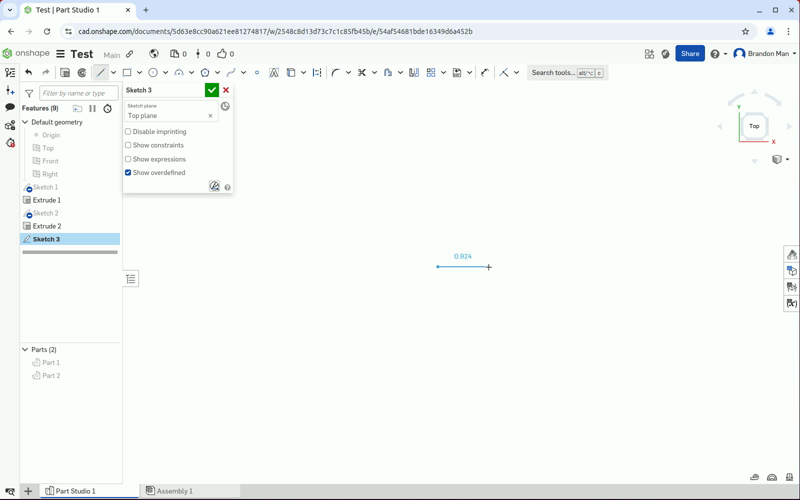
scroll(-6)
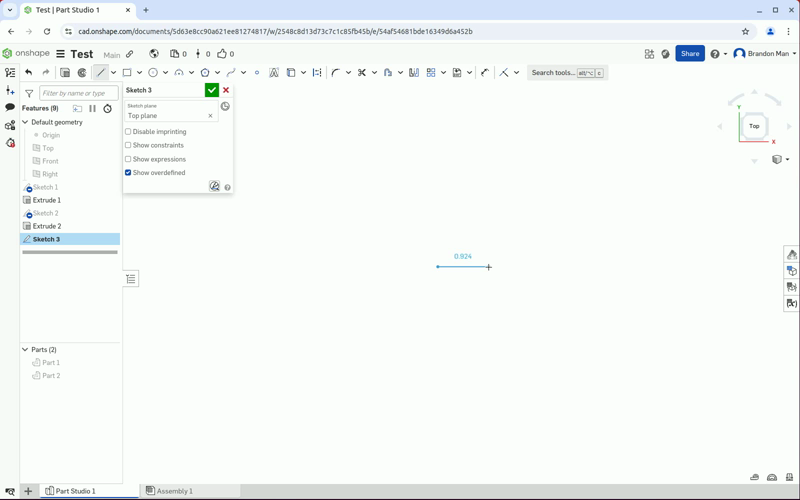
scroll(-6)
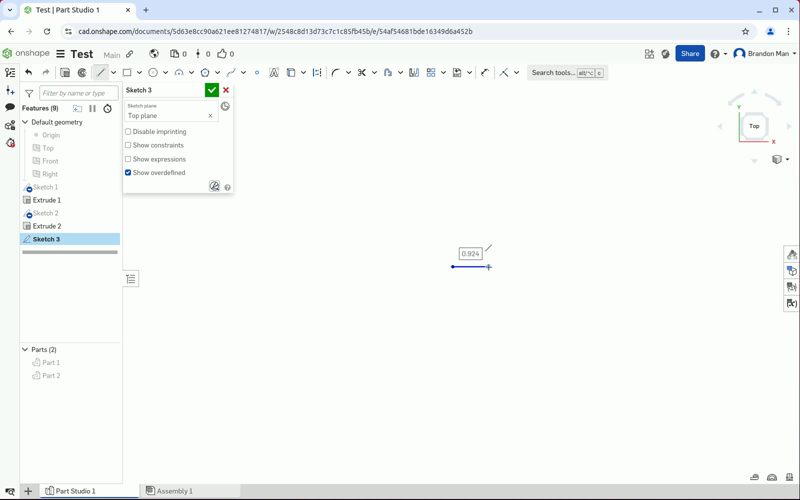
scroll(-6)
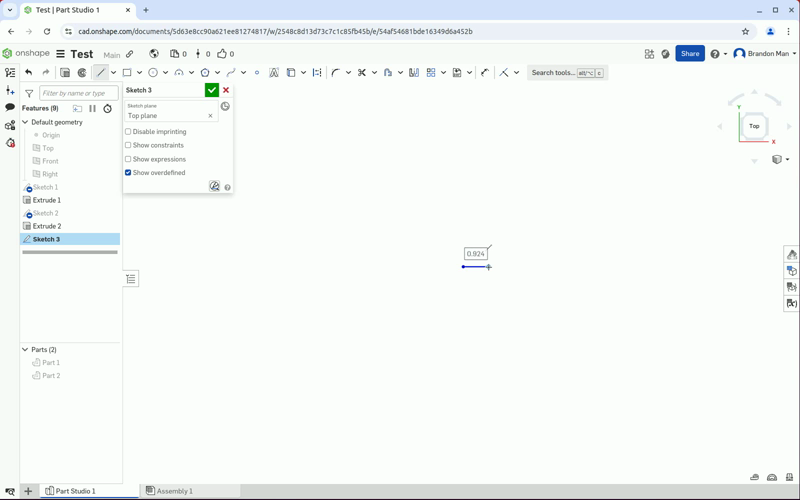
scroll(-6)
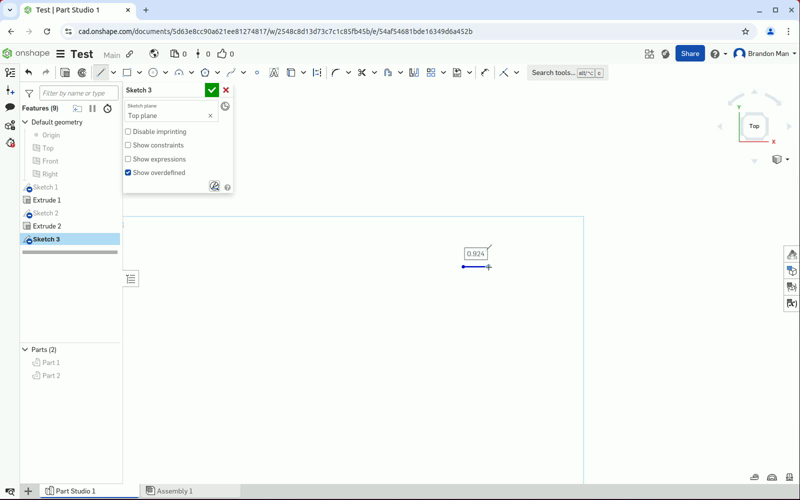
scroll(-6)
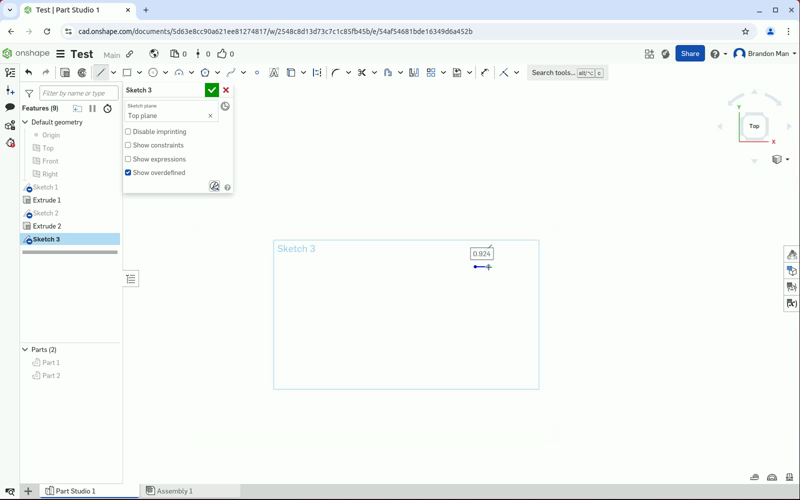
scroll(-6)
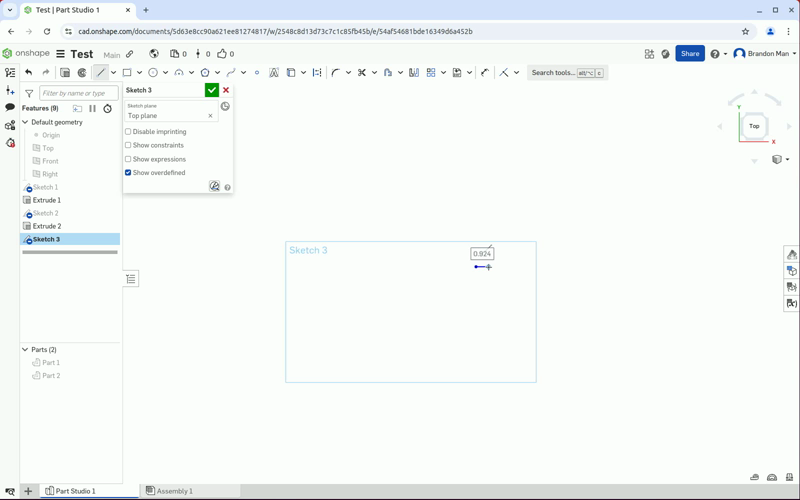
scroll(-6)
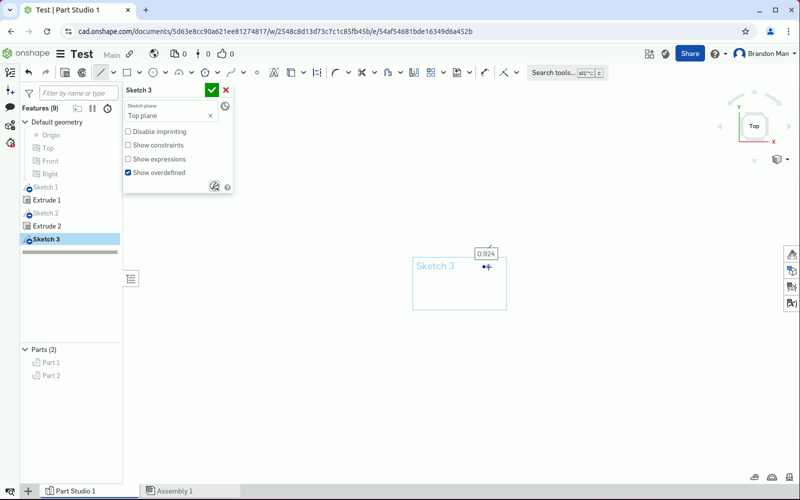
key_up(shift)
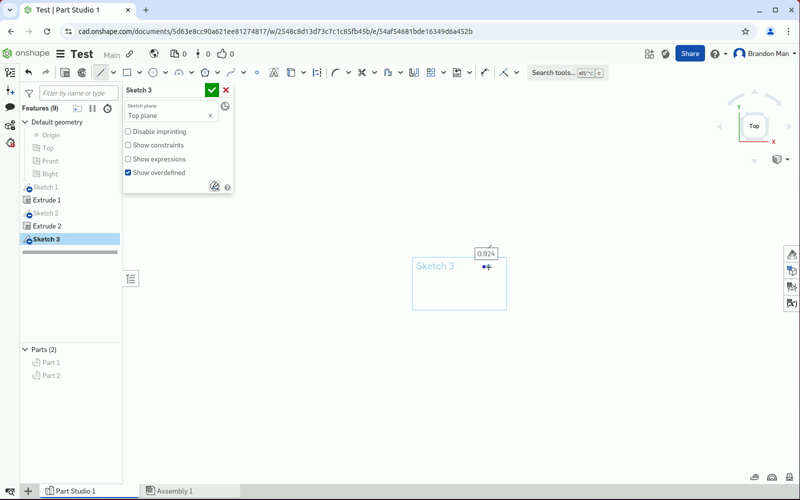
key_down(shift)
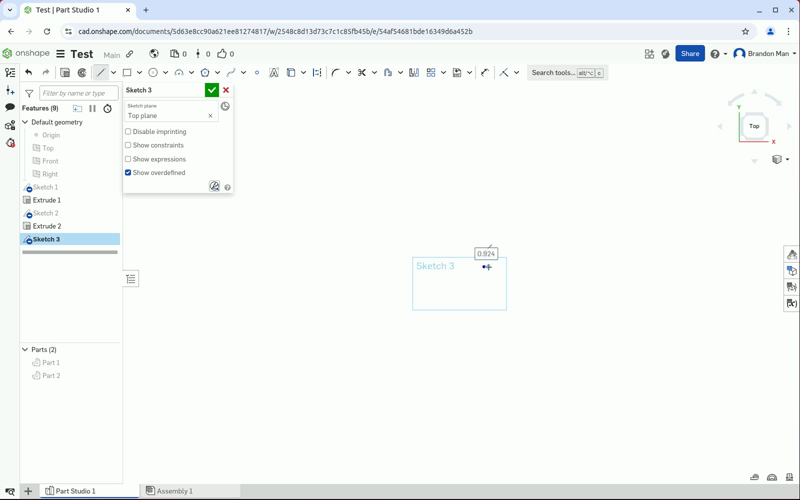
mouse_move(518, 266)
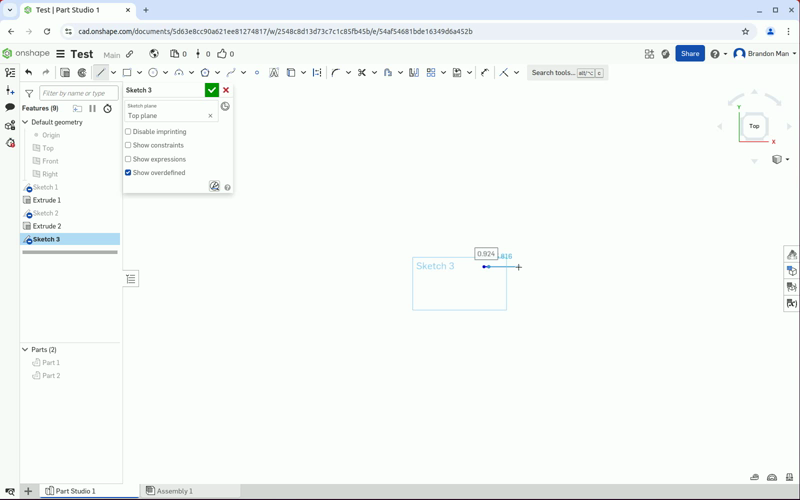
mouse_move(488, 261)
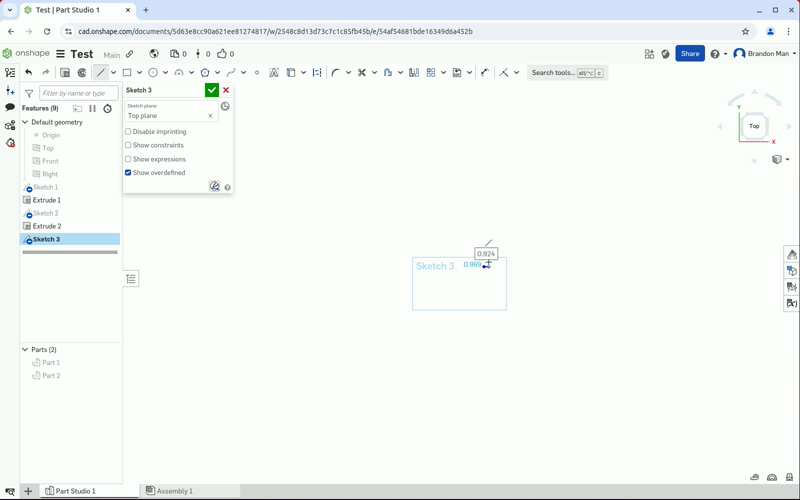
scroll(6)
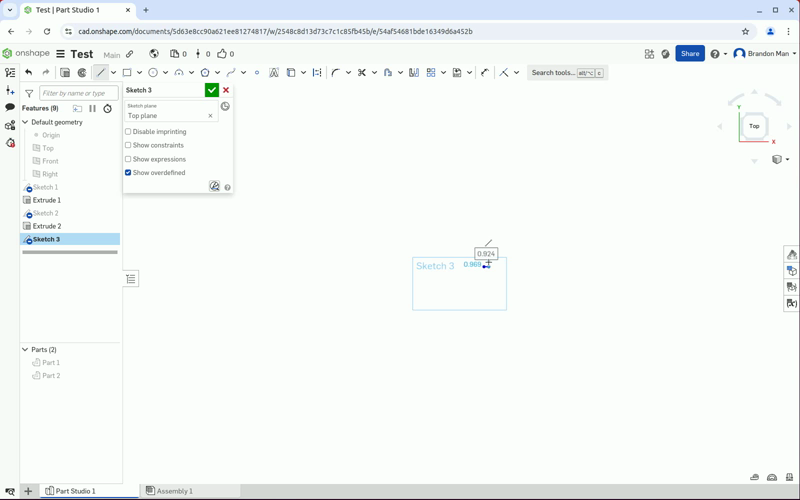
scroll(6)
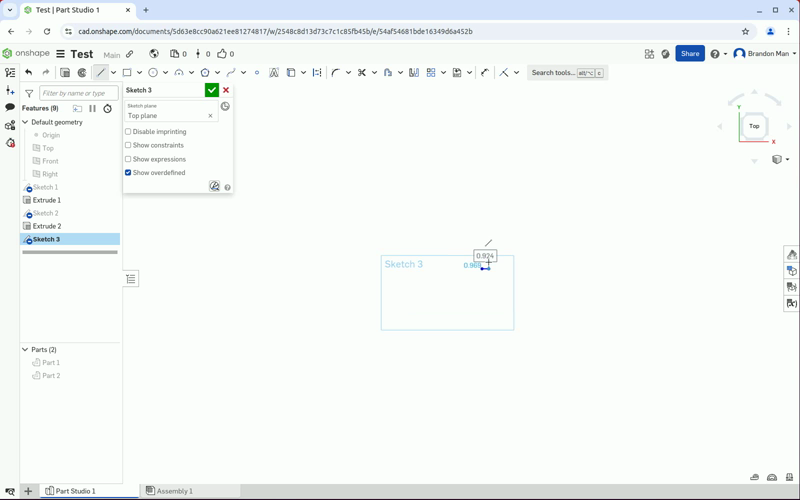
scroll(6)
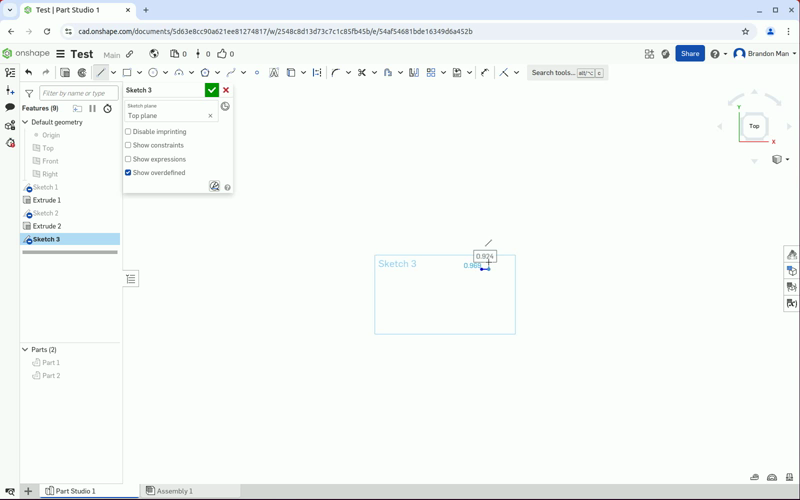
scroll(6)
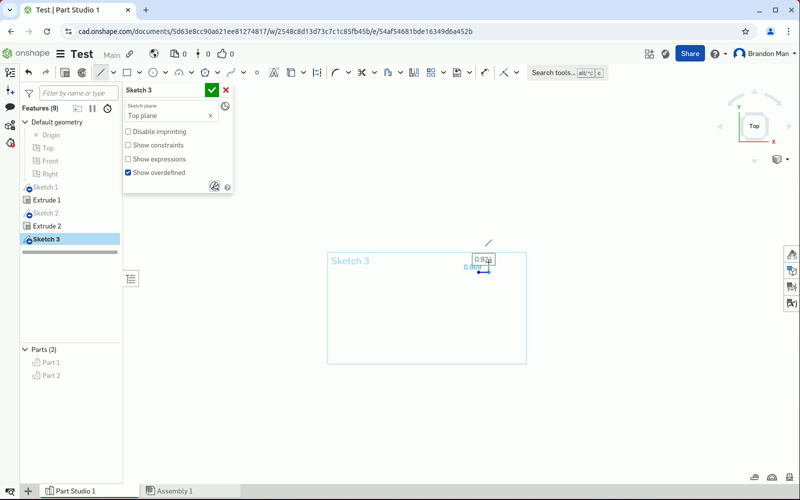
scroll(6)
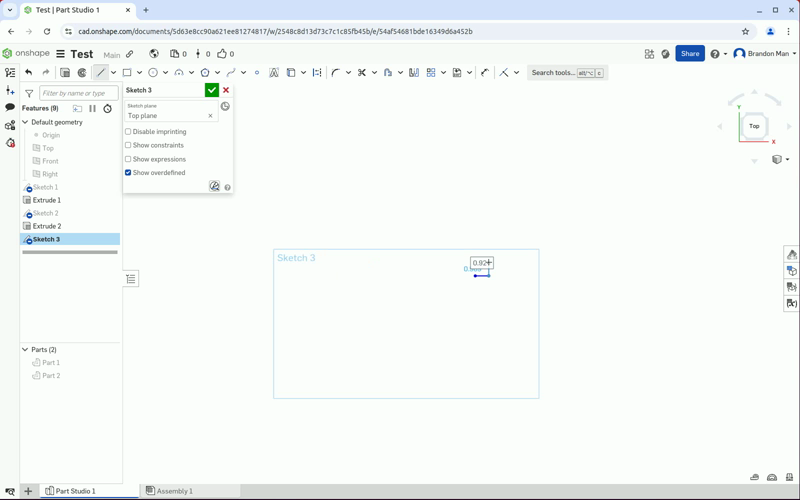
scroll(6)
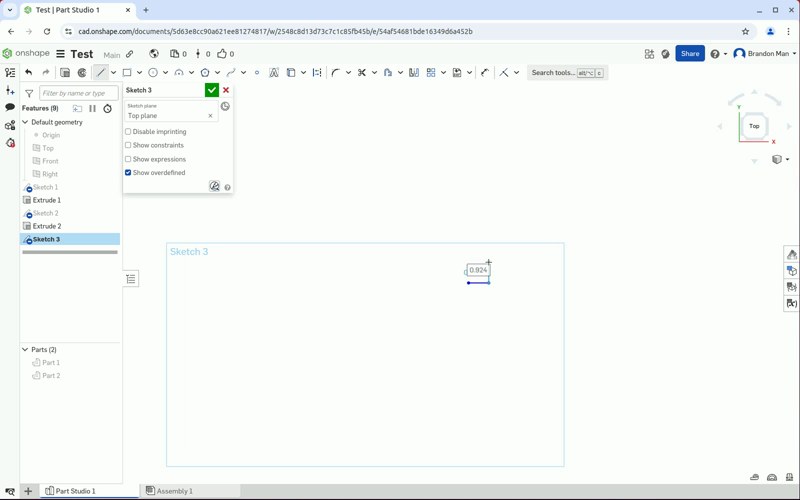
scroll(6)
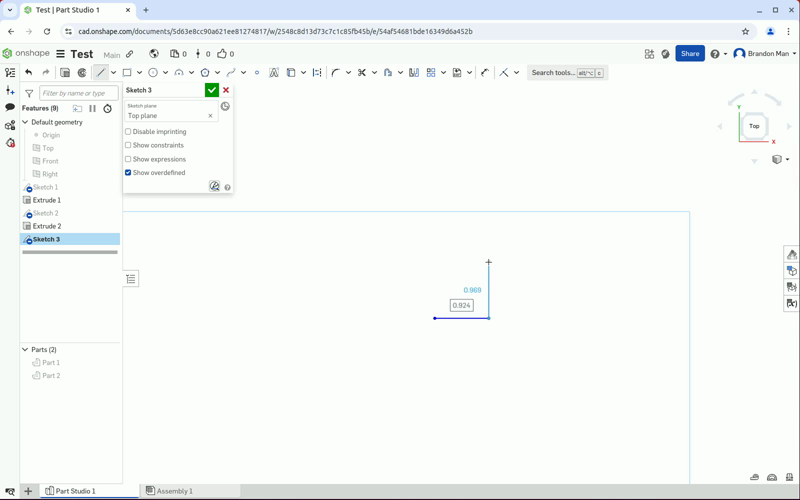
click(488, 261)
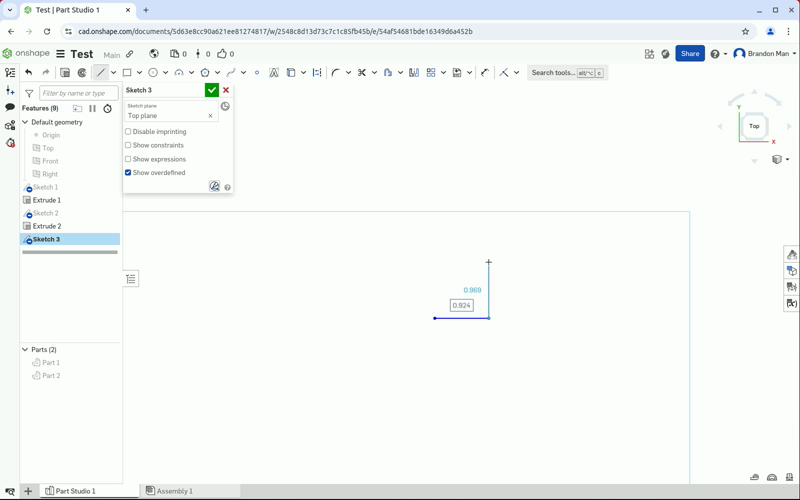
scroll(-6)
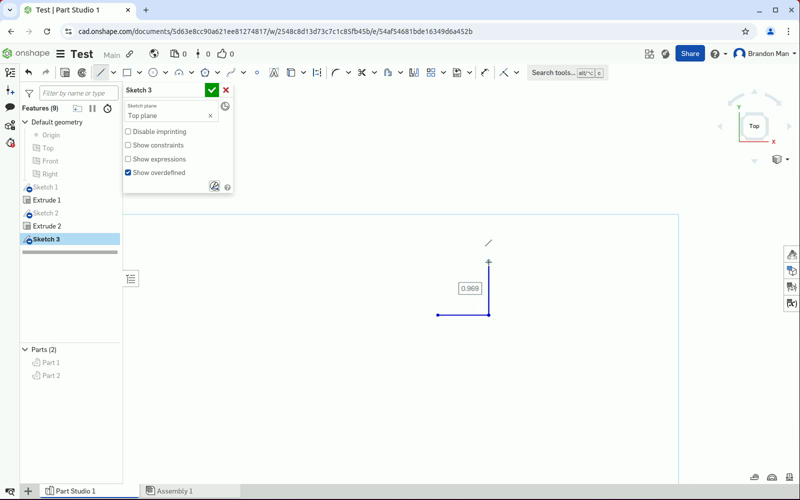
scroll(-6)
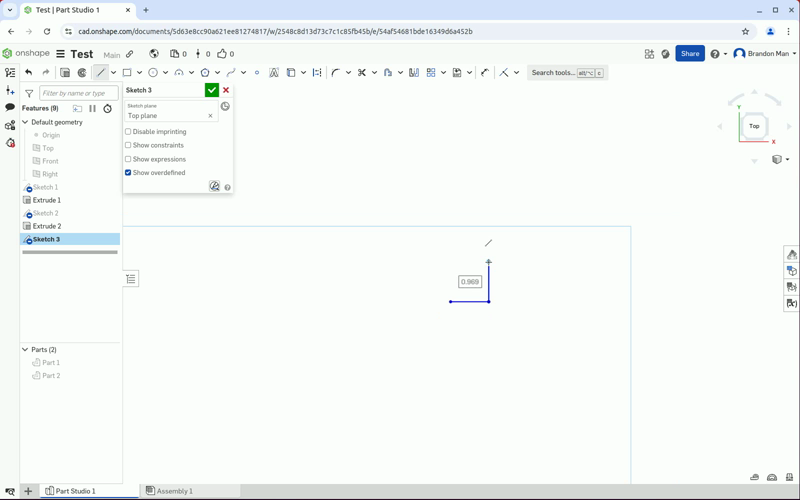
scroll(-6)
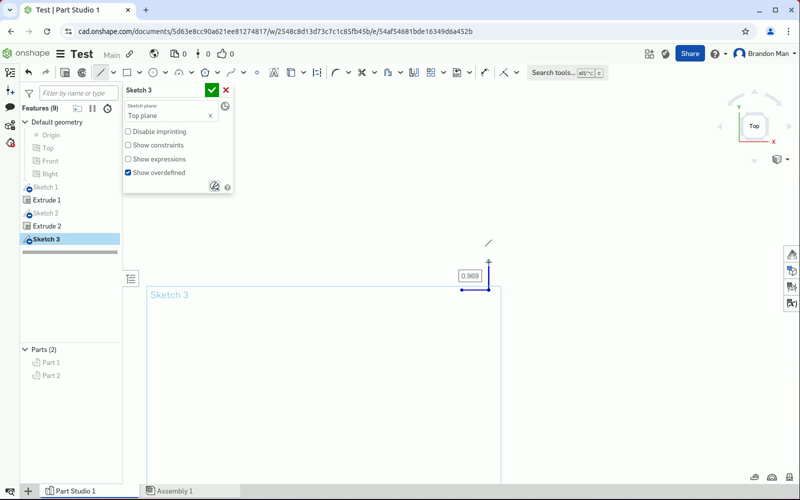
scroll(-6)
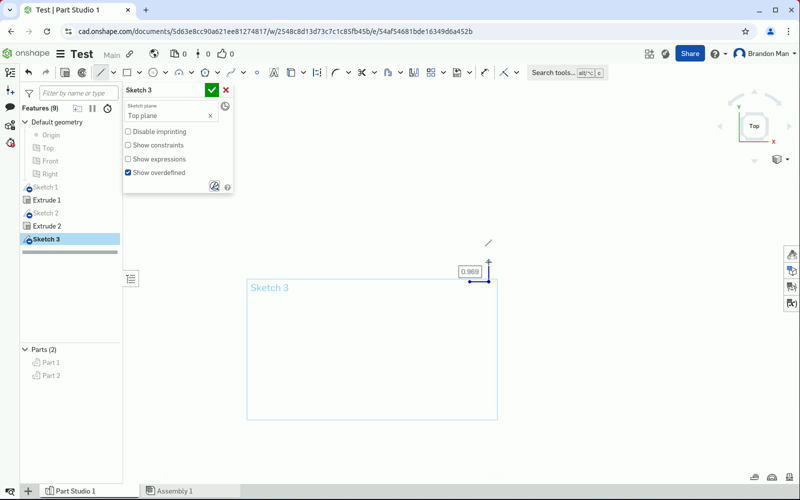
scroll(-6)
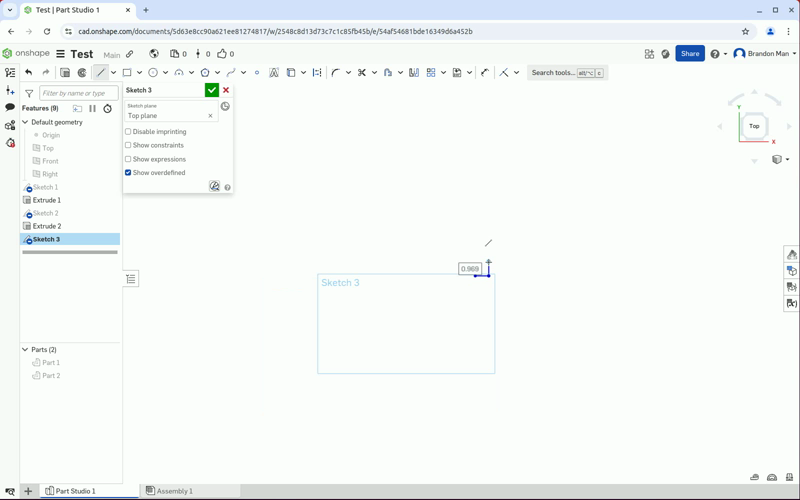
scroll(-6)
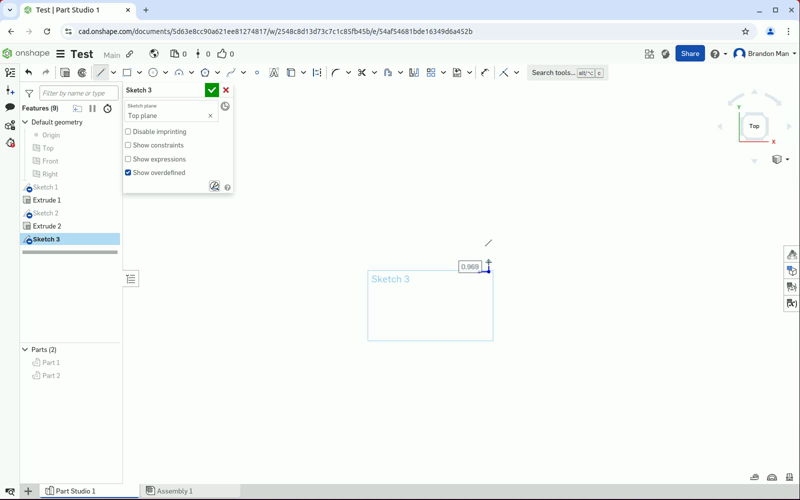
scroll(-6)
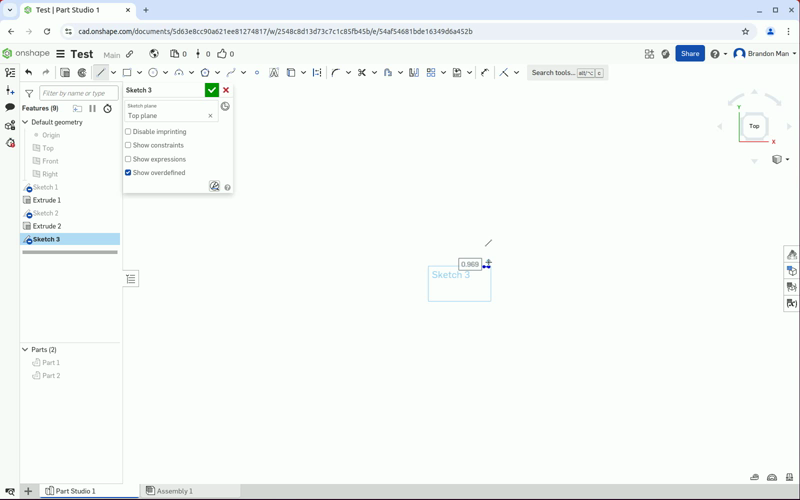
key_up(shift)
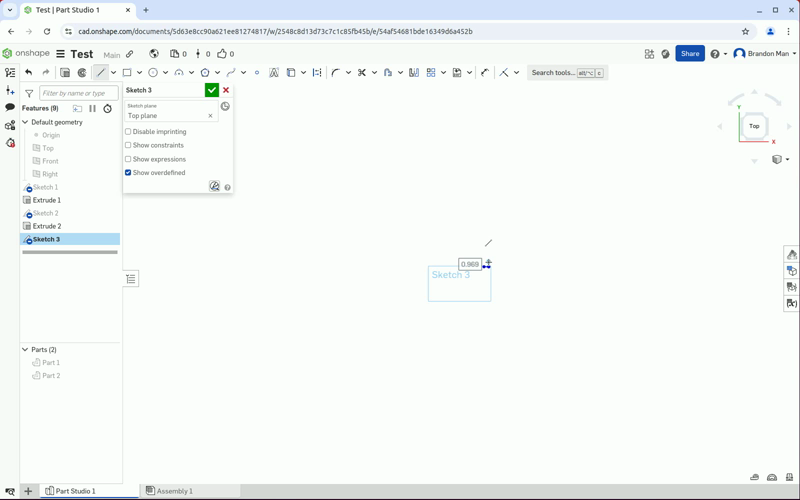
key_down(shift)
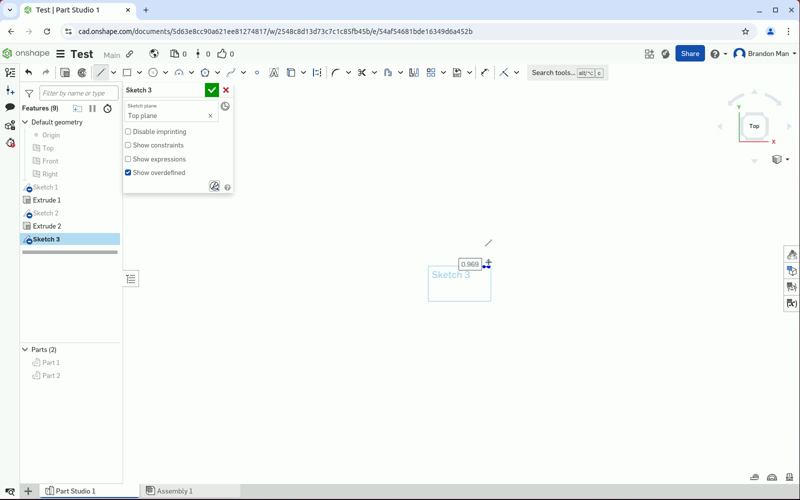
mouse_move(518, 261)
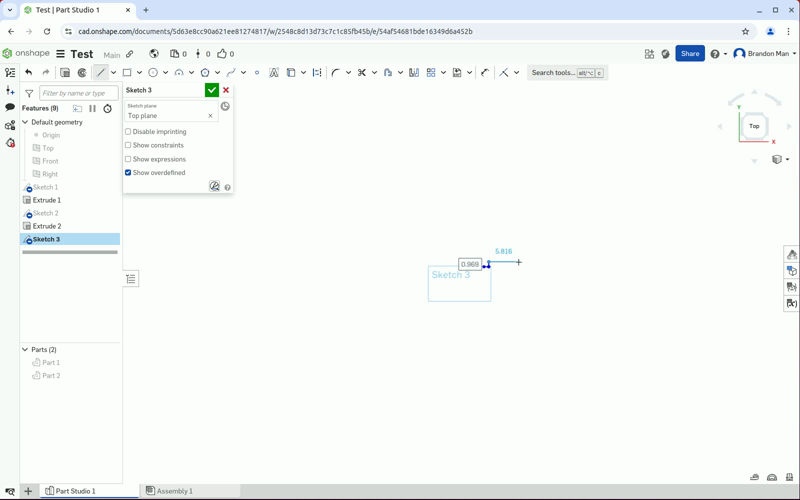
mouse_move(484, 261)
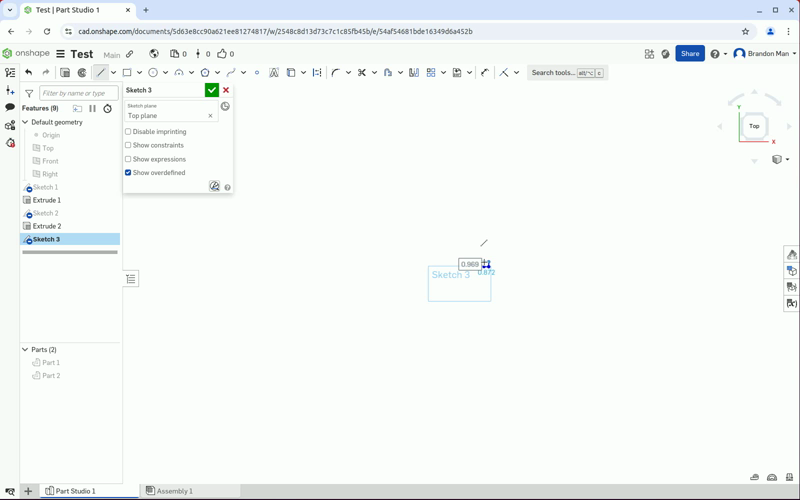
scroll(6)
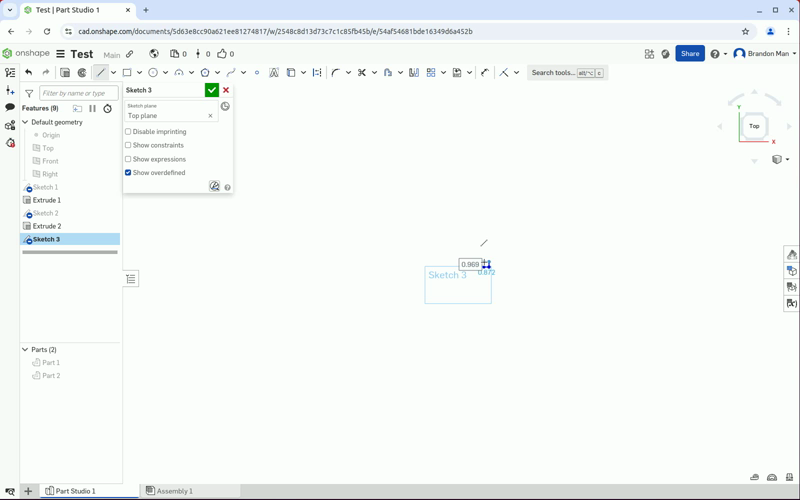
scroll(6)
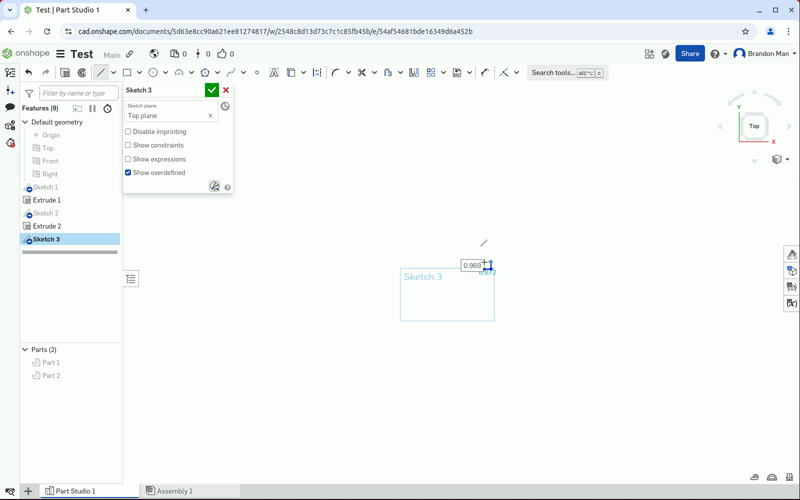
scroll(6)
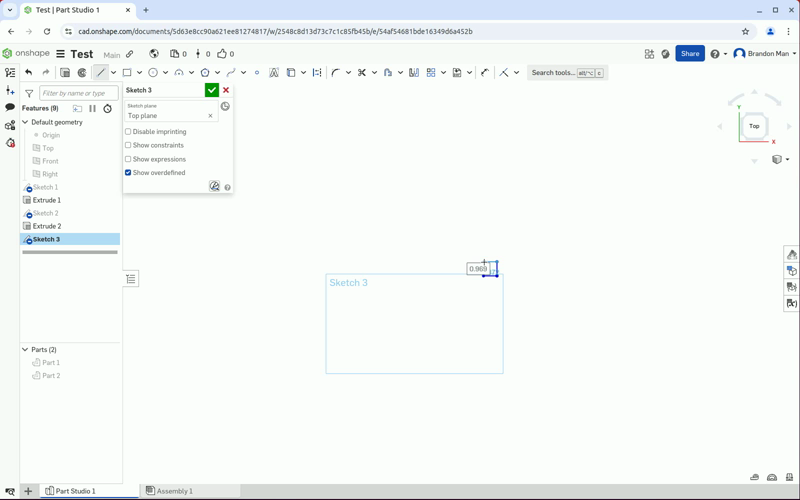
scroll(6)
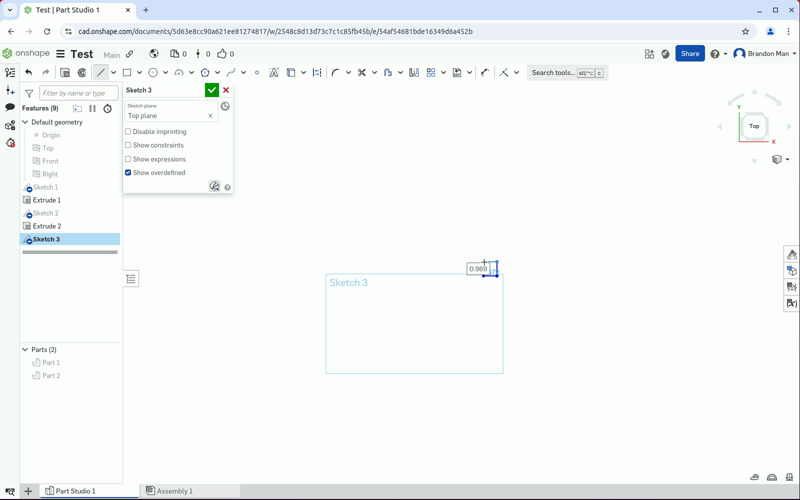
scroll(6)
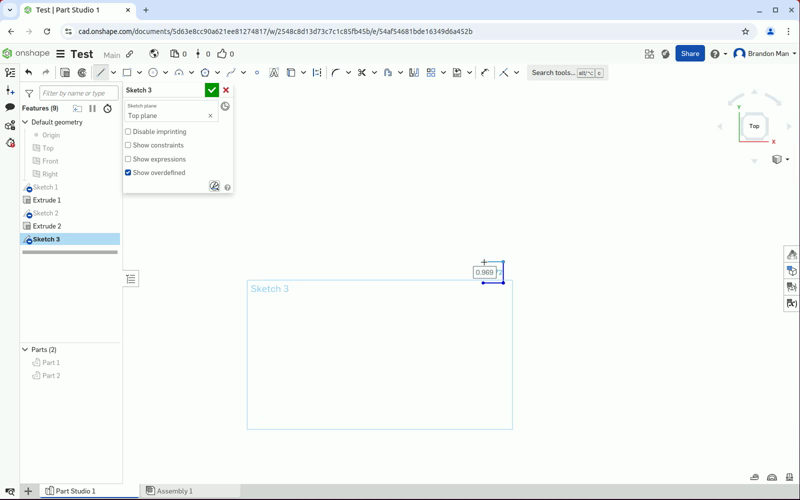
scroll(6)
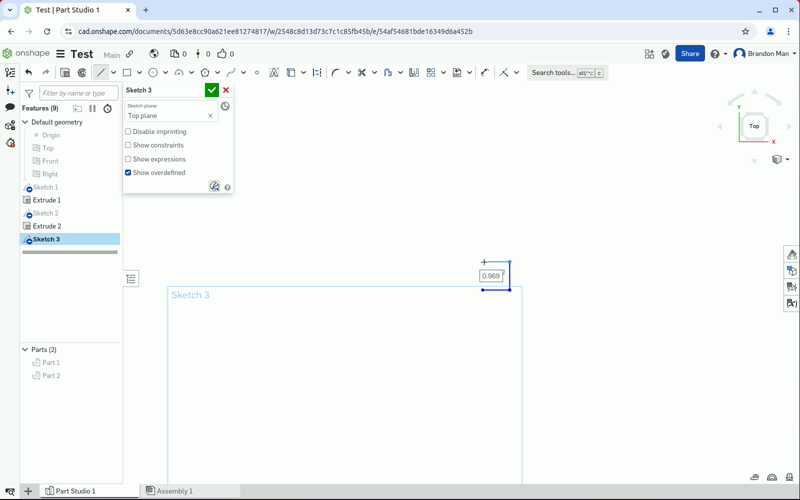
scroll(6)
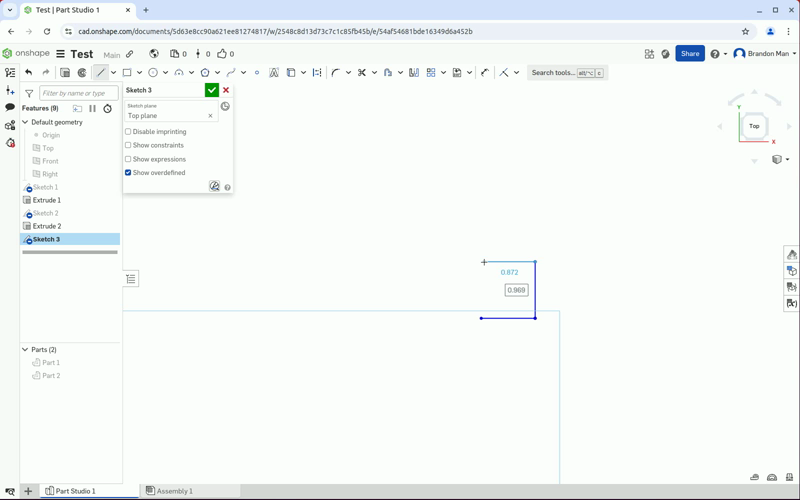
click(484, 261)
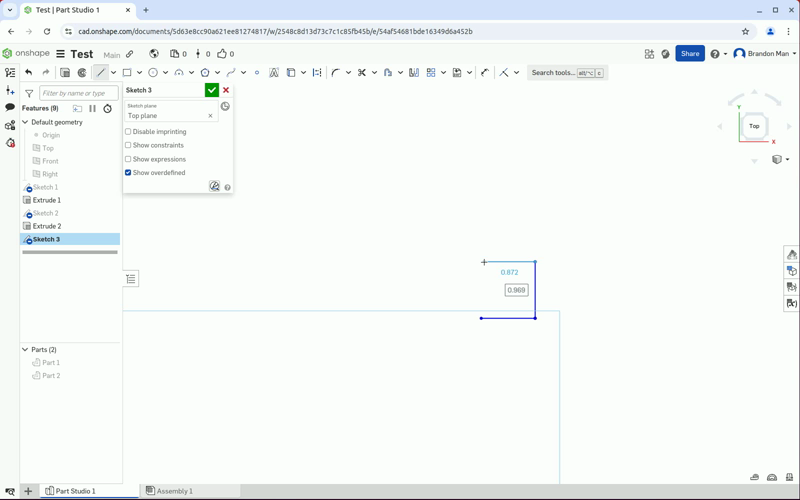
scroll(-6)
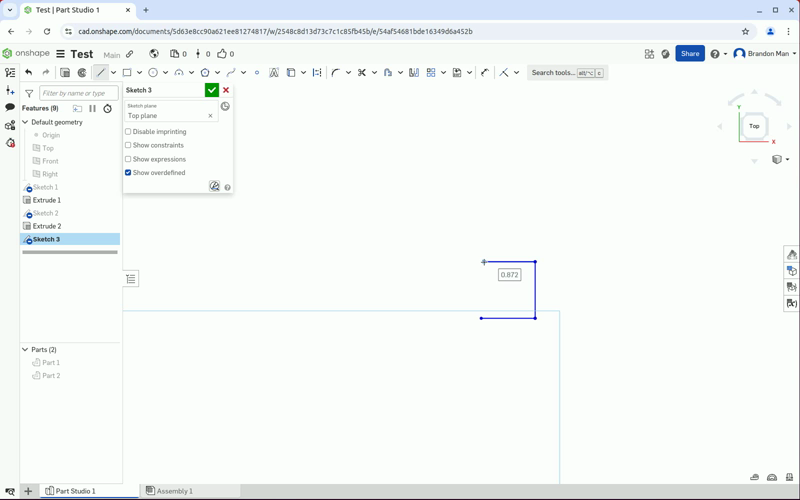
scroll(-6)
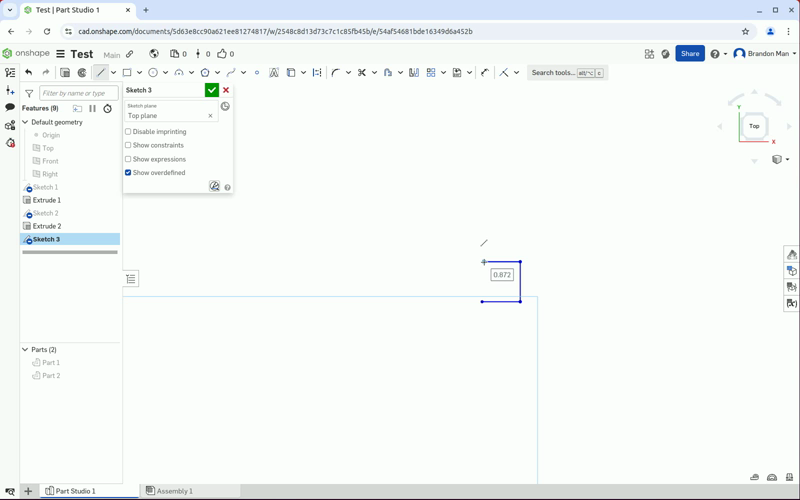
scroll(-6)
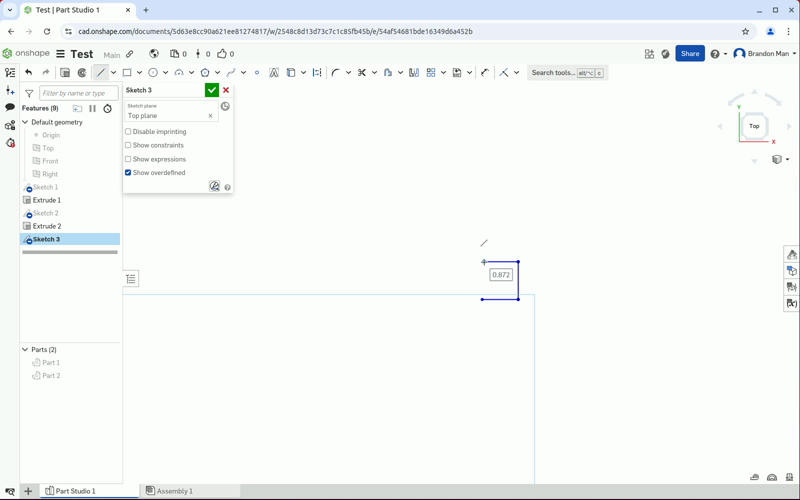
scroll(-6)
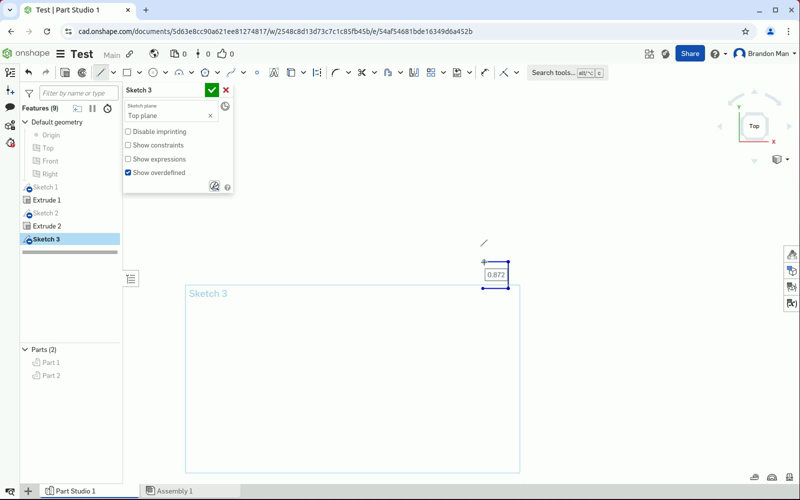
scroll(-6)
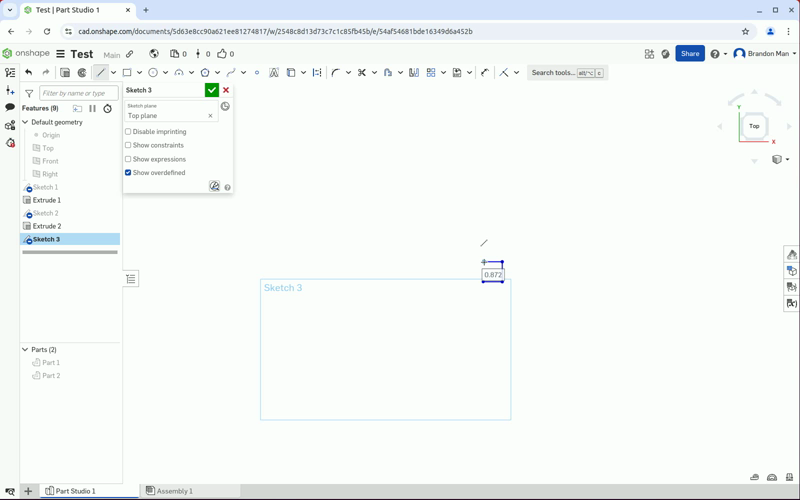
scroll(-6)
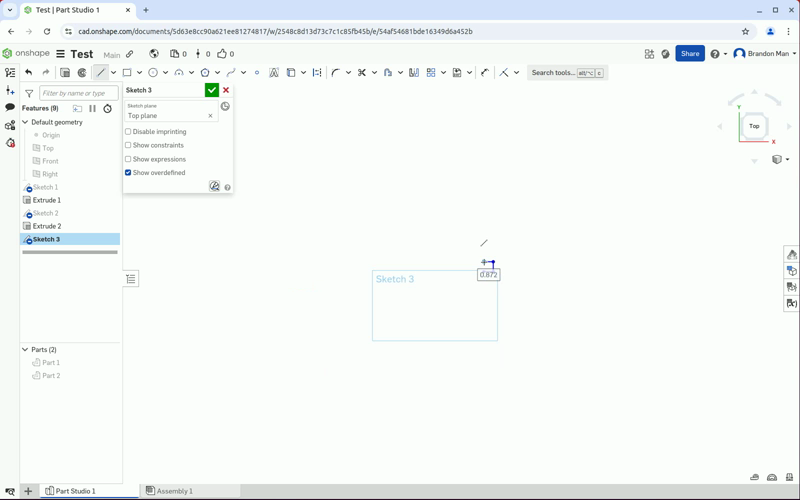
scroll(-6)
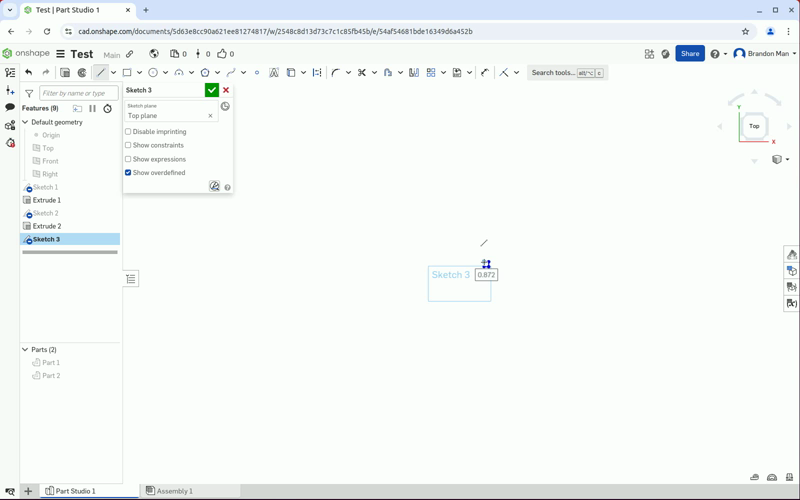
key_up(shift)
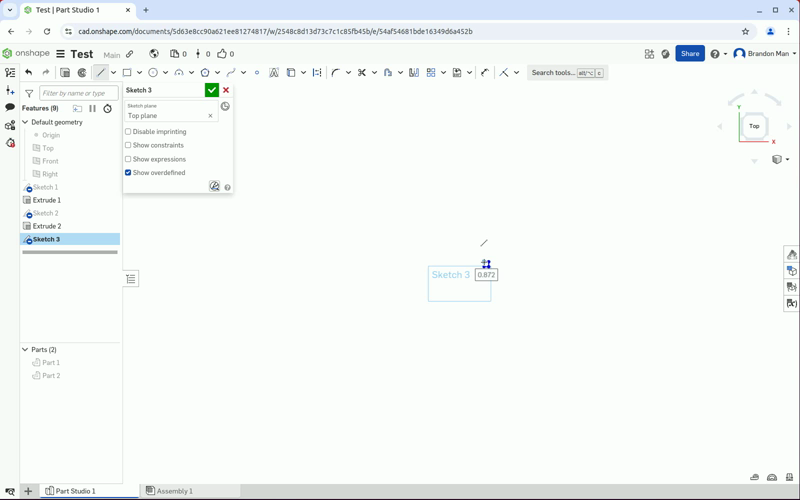
mouse_move(514, 261)
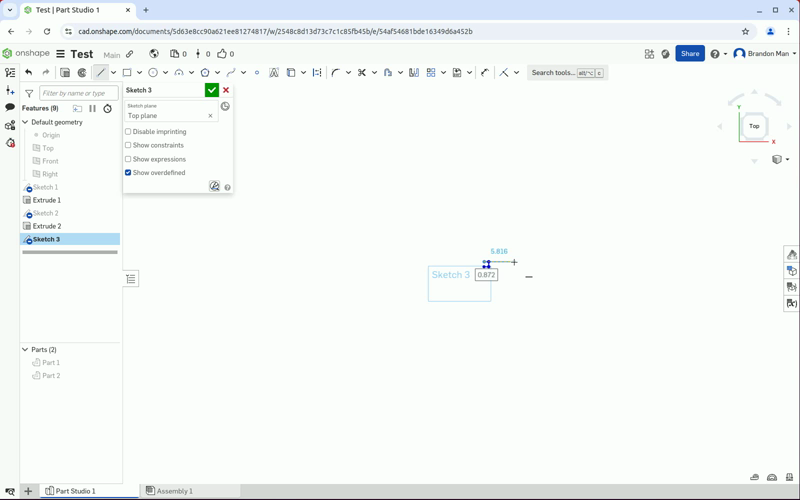
key_down(shift)
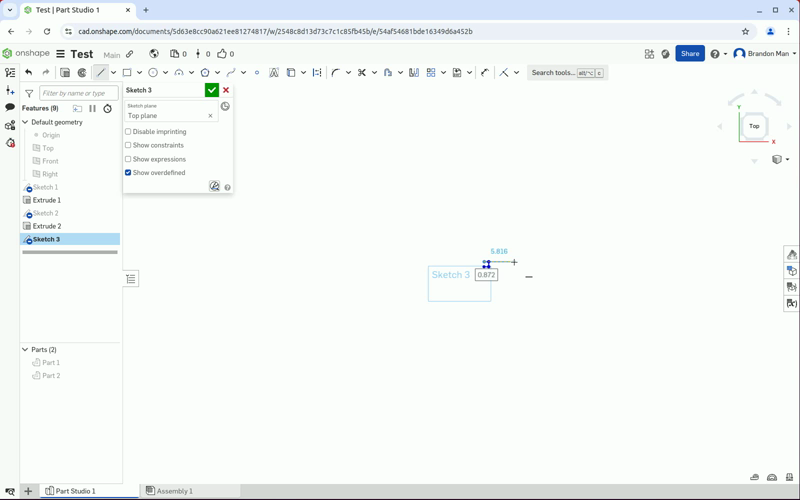
mouse_move(484, 266)
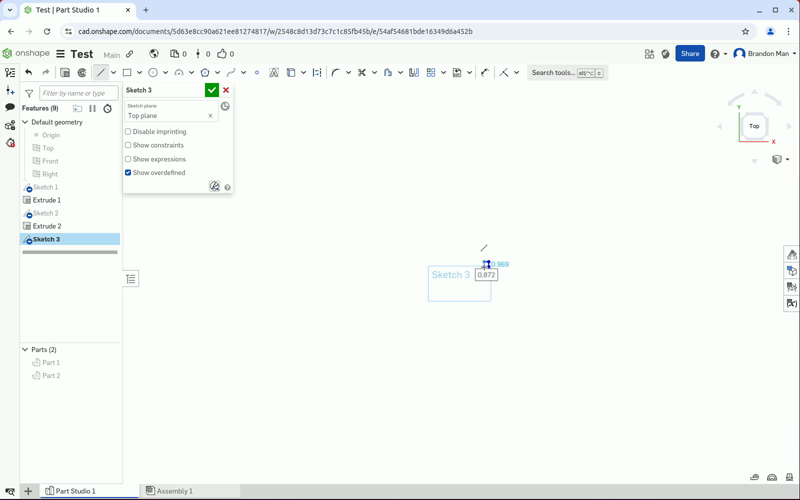
scroll(6)
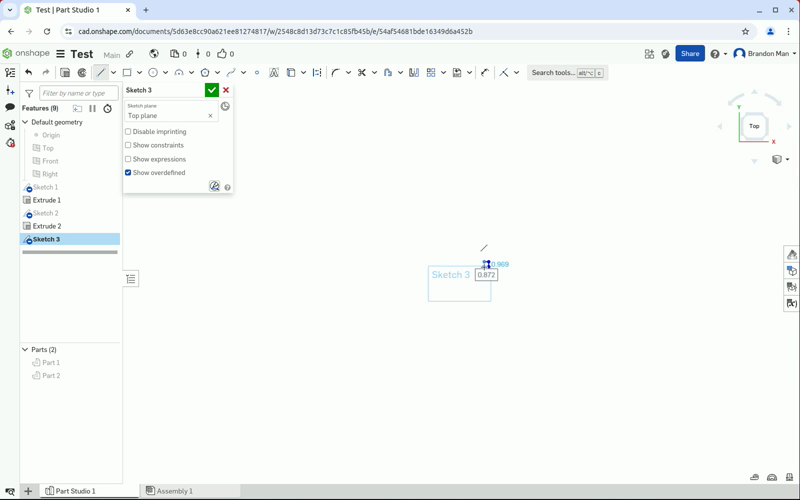
scroll(6)
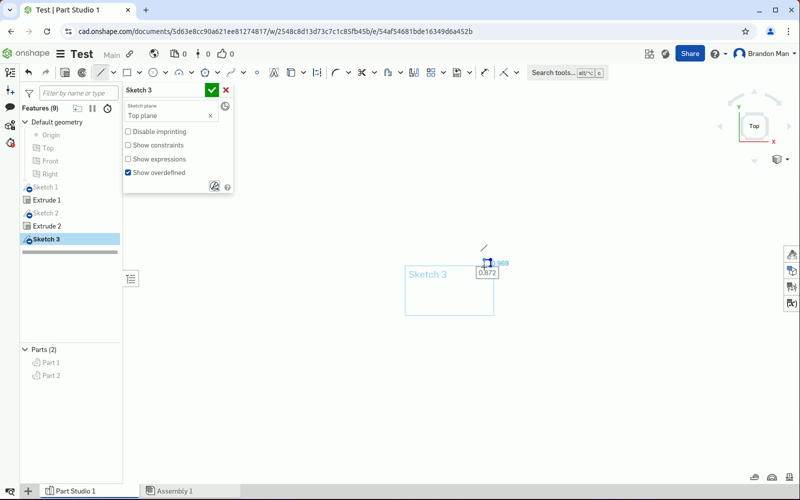
scroll(6)
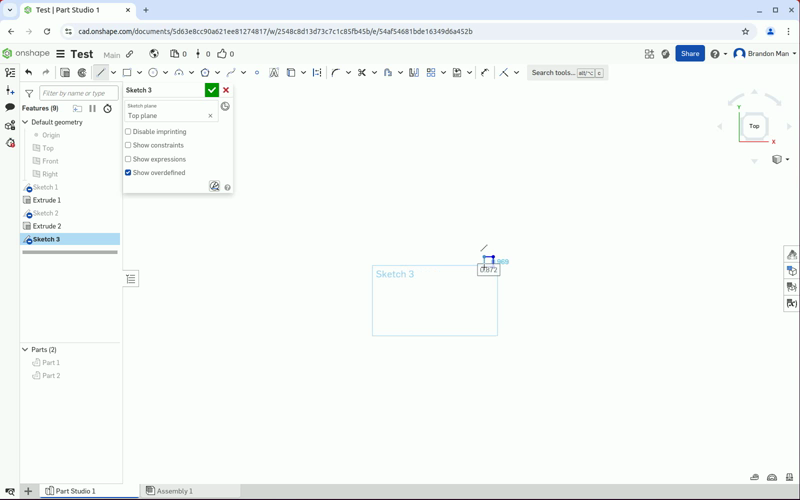
scroll(6)
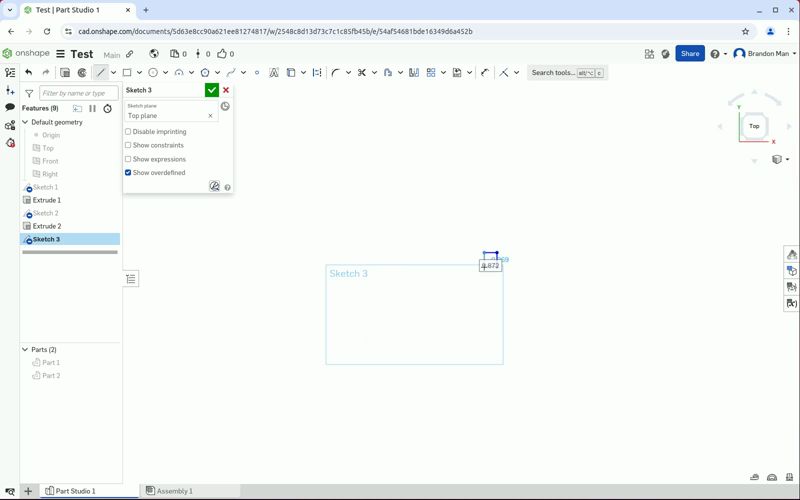
scroll(6)
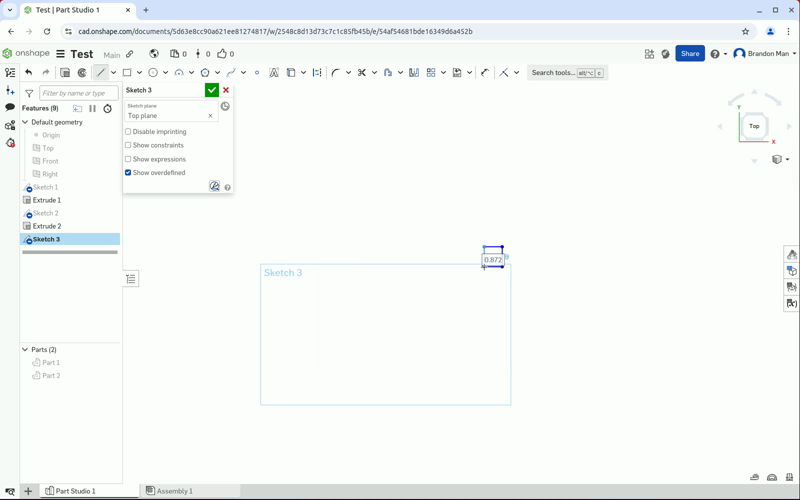
scroll(6)
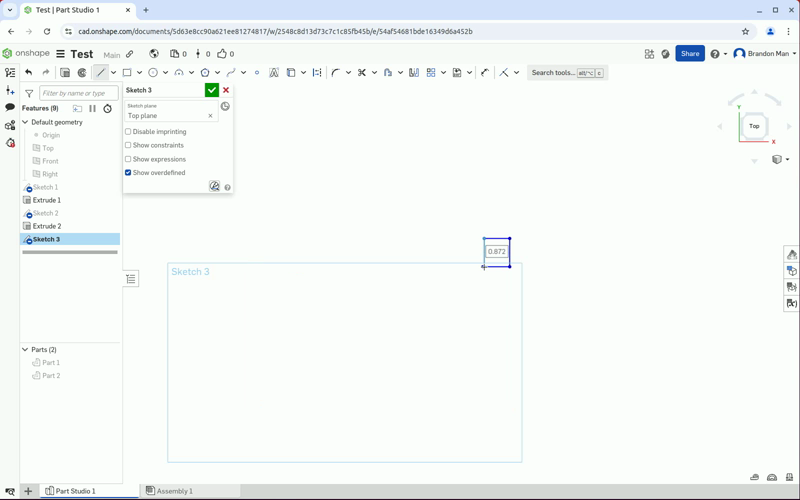
scroll(6)
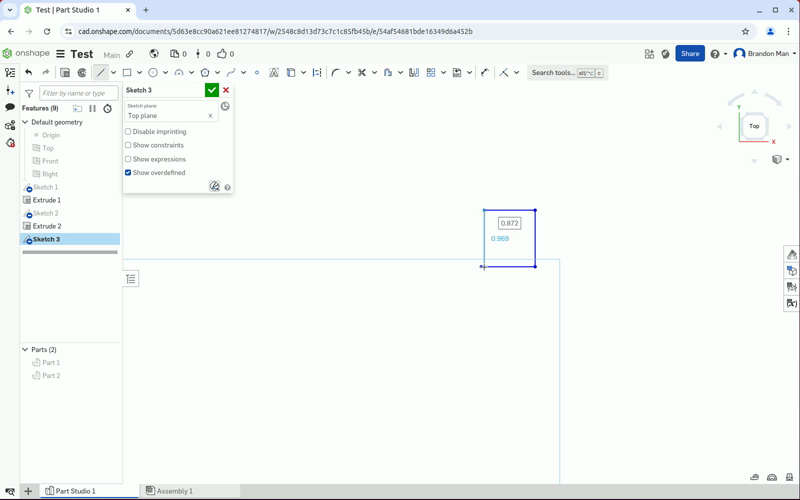
key_up(shift)
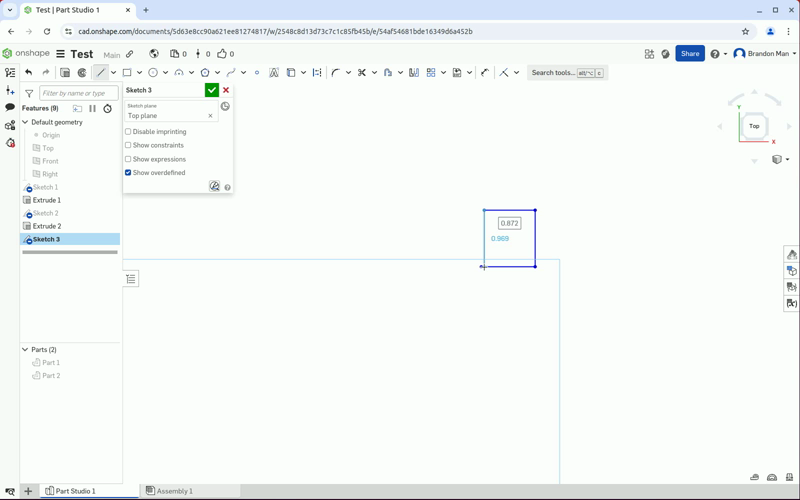
click(484, 266)
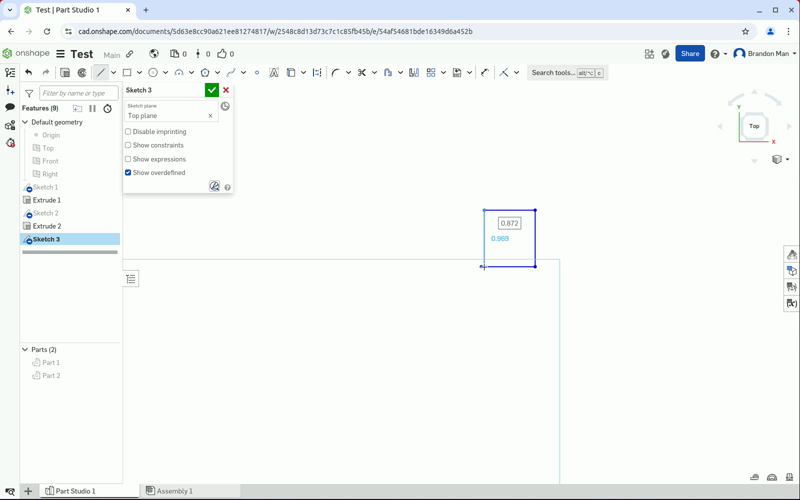
scroll(-6)
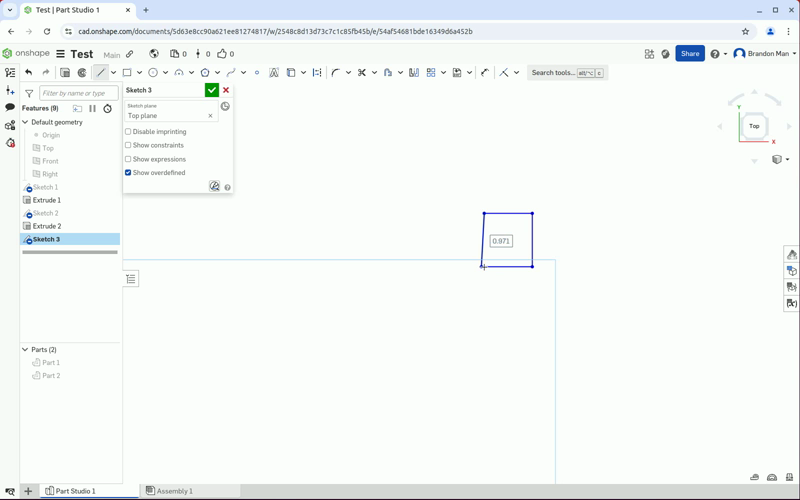
scroll(-6)
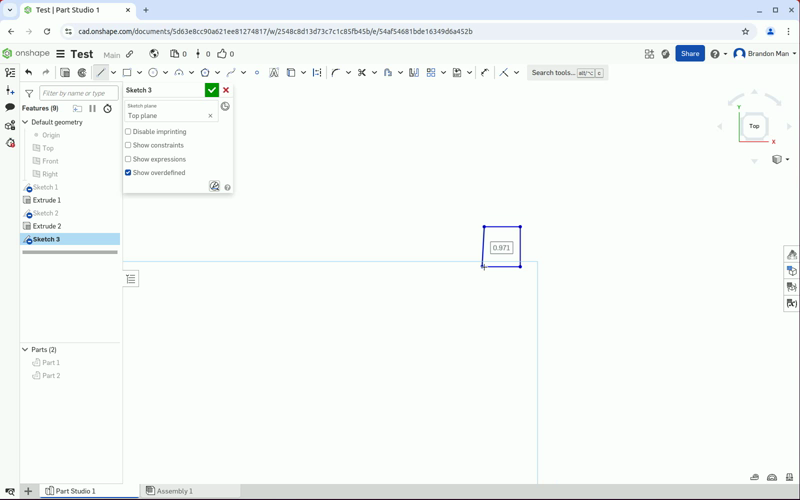
scroll(-6)
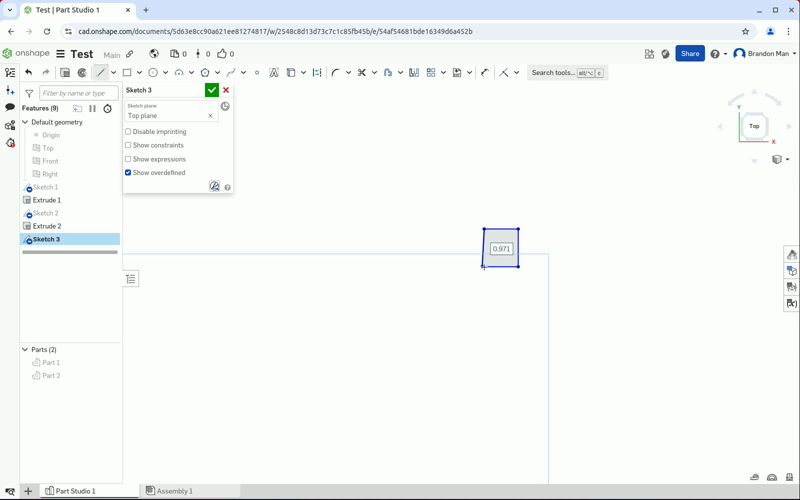
scroll(-6)
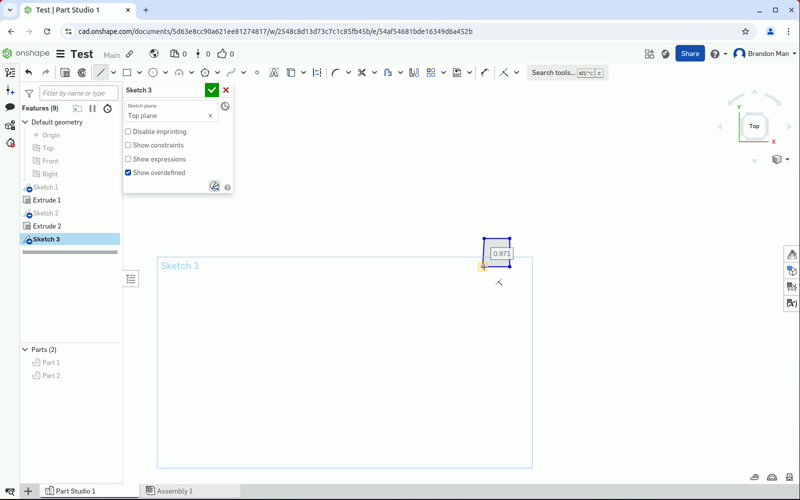
scroll(-6)
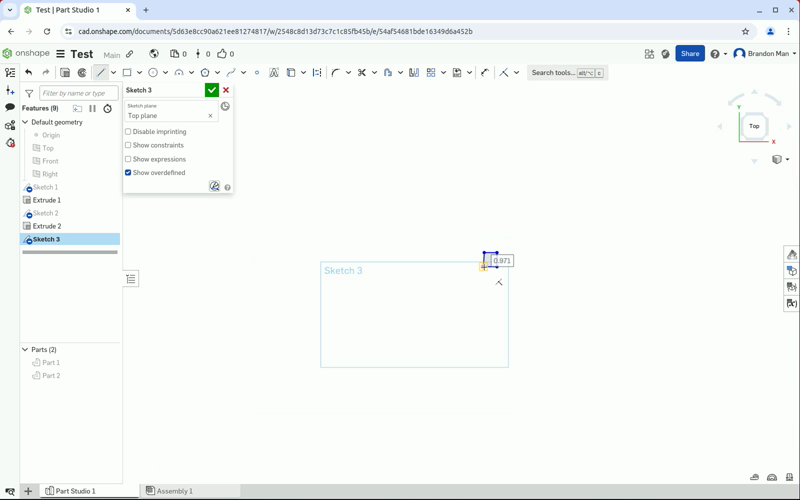
scroll(-6)
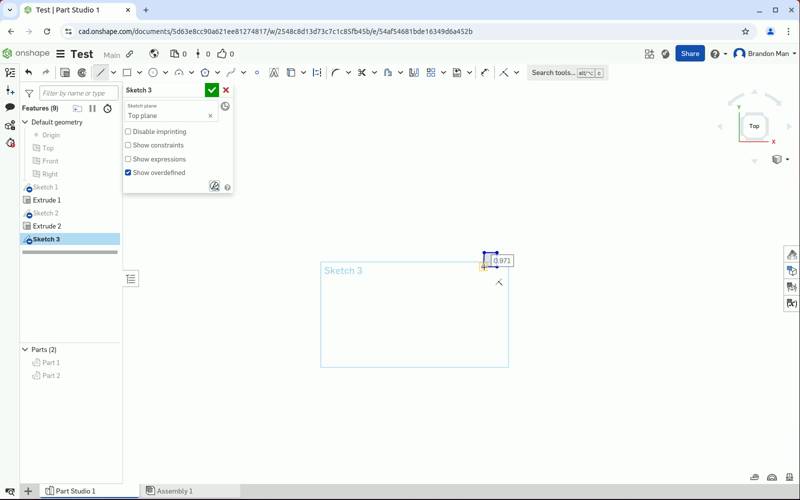
scroll(-6)
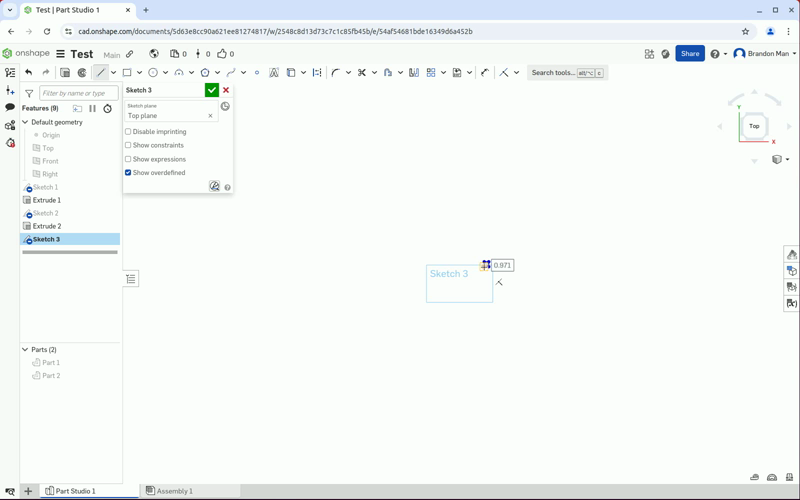
key(esc)
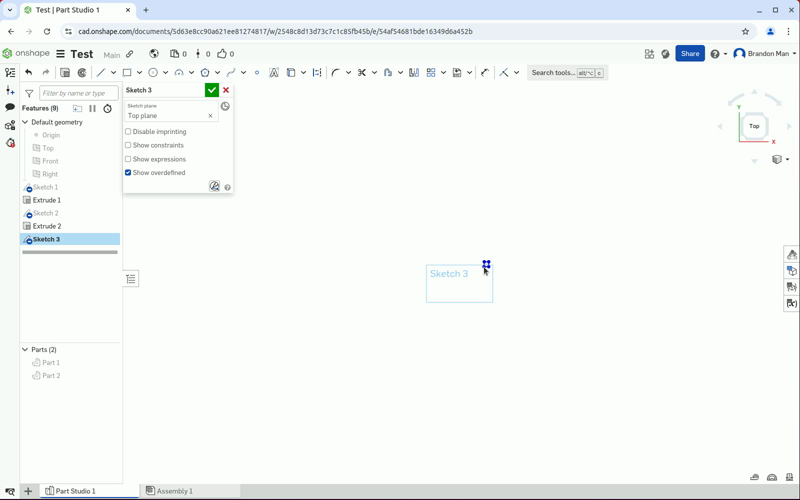
mouse_move(486, 264)
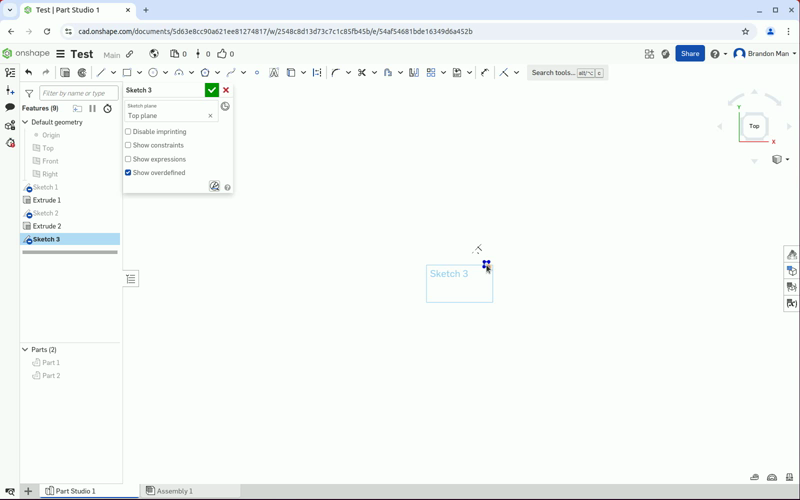
scroll(6)
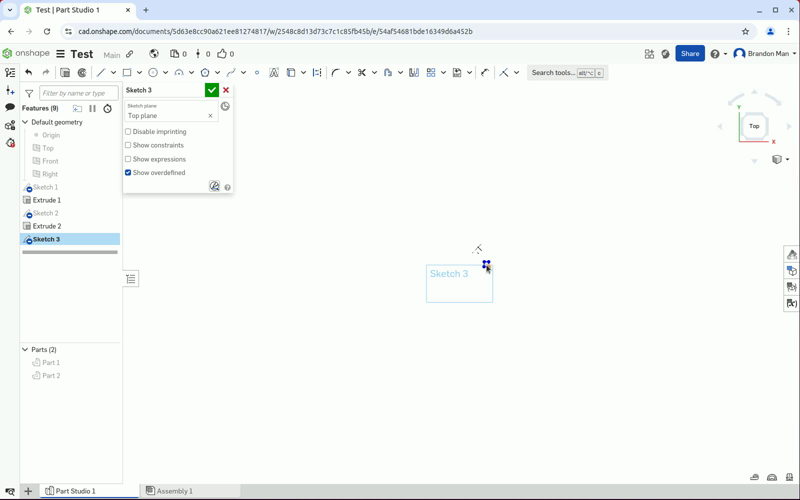
scroll(6)
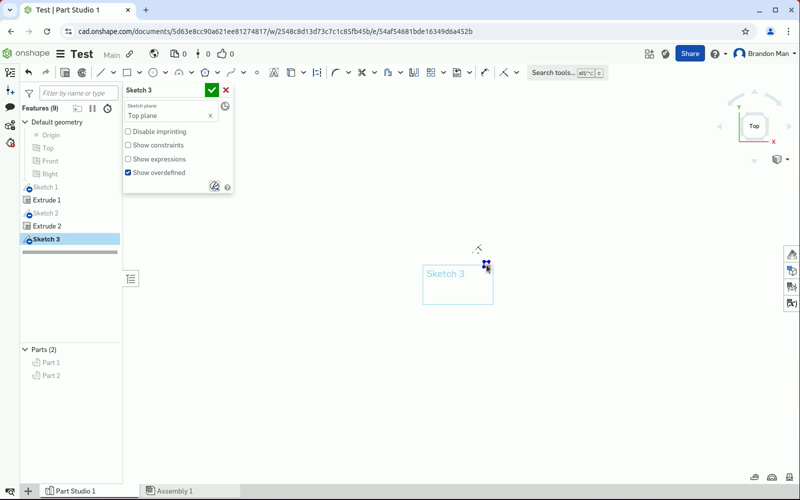
scroll(6)
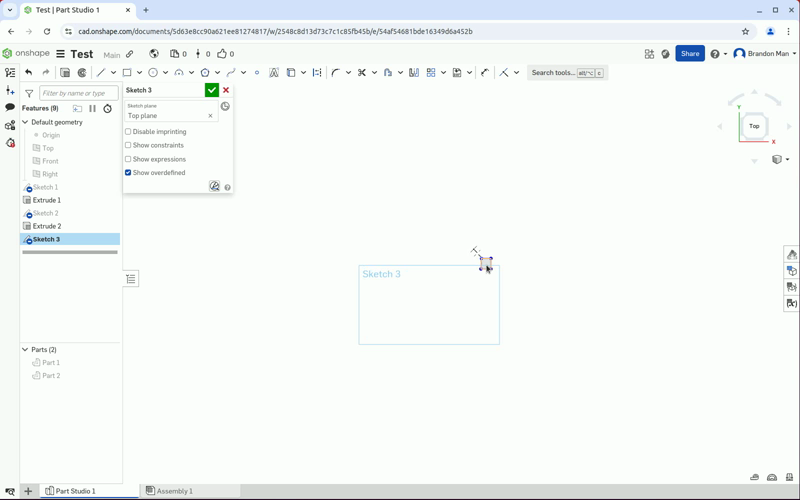
scroll(6)
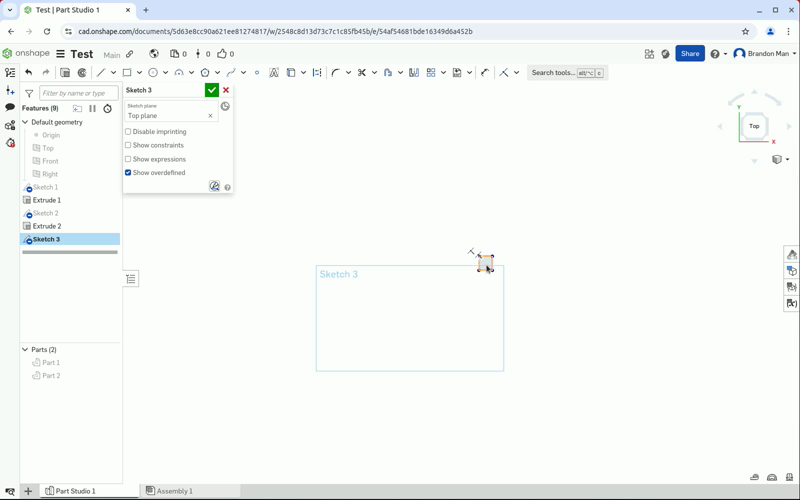
scroll(6)
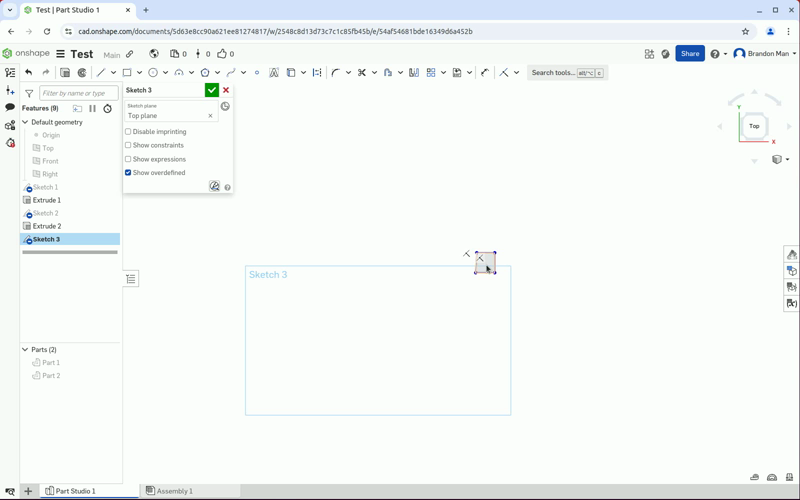
scroll(6)
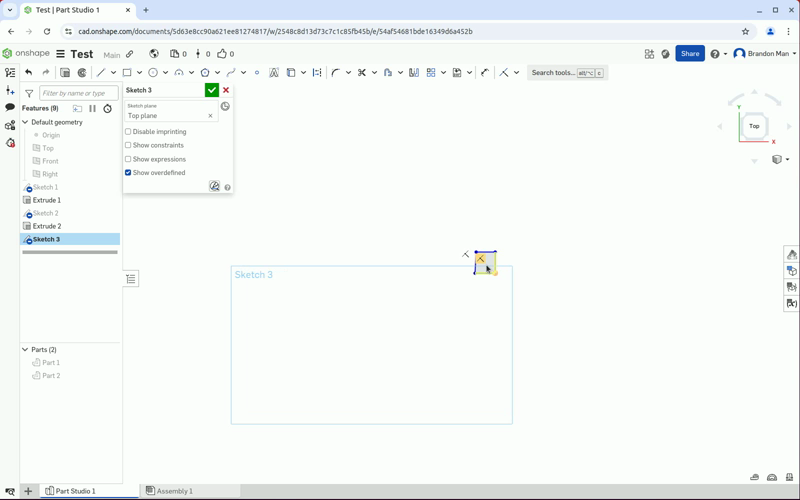
scroll(6)
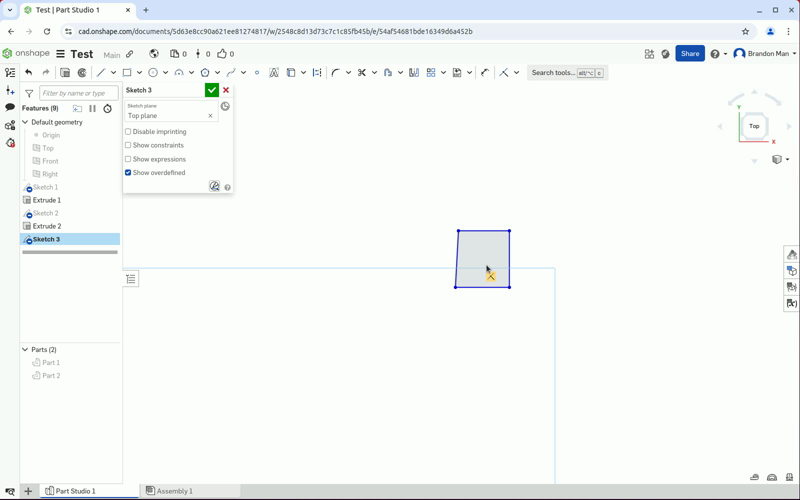
click(486, 264)
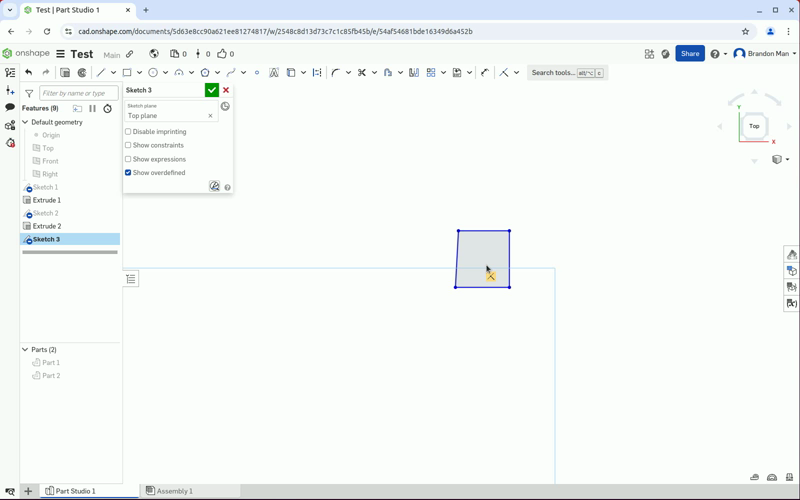
scroll(-6)
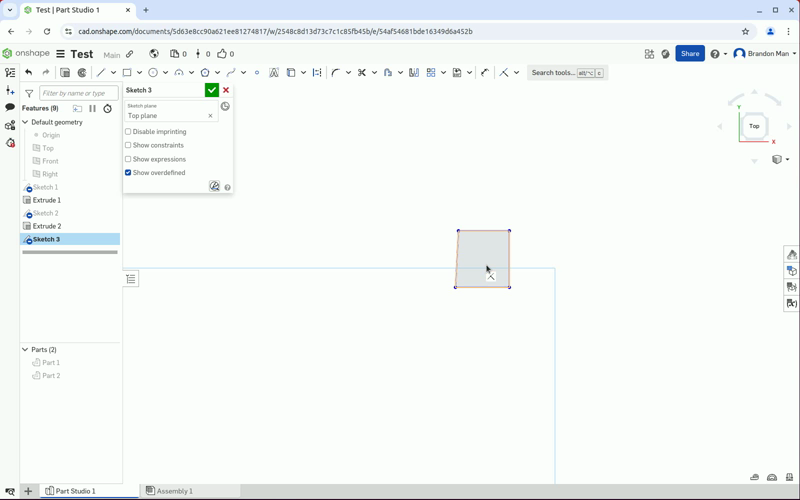
scroll(-6)
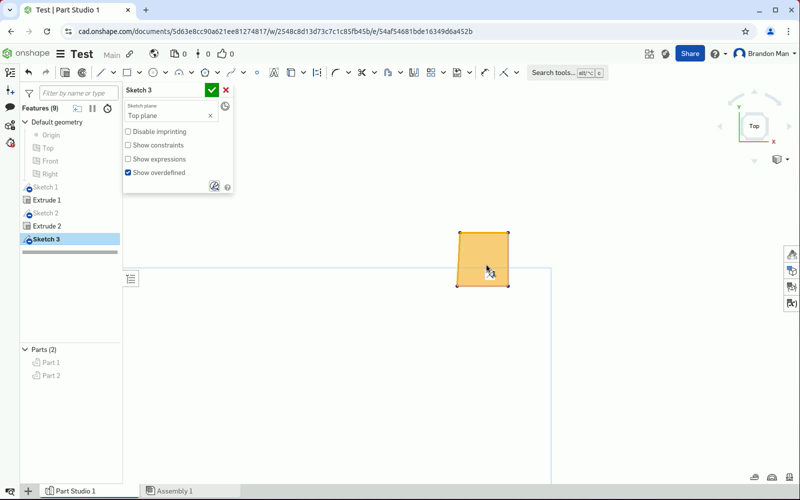
scroll(-6)
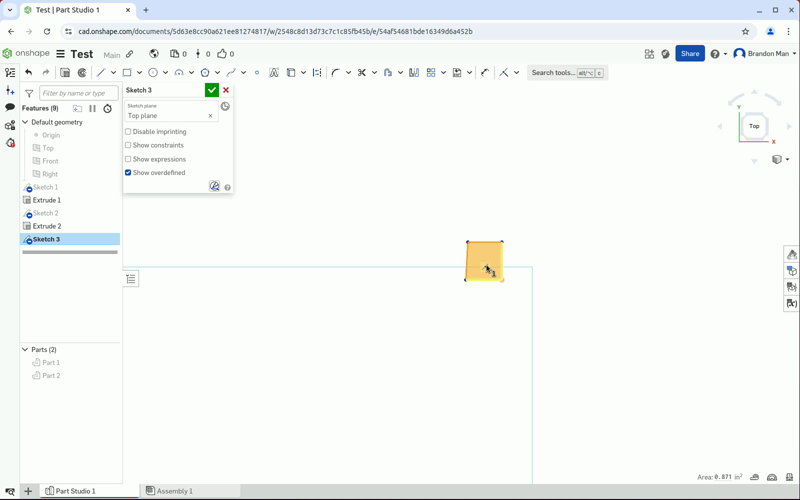
scroll(-6)
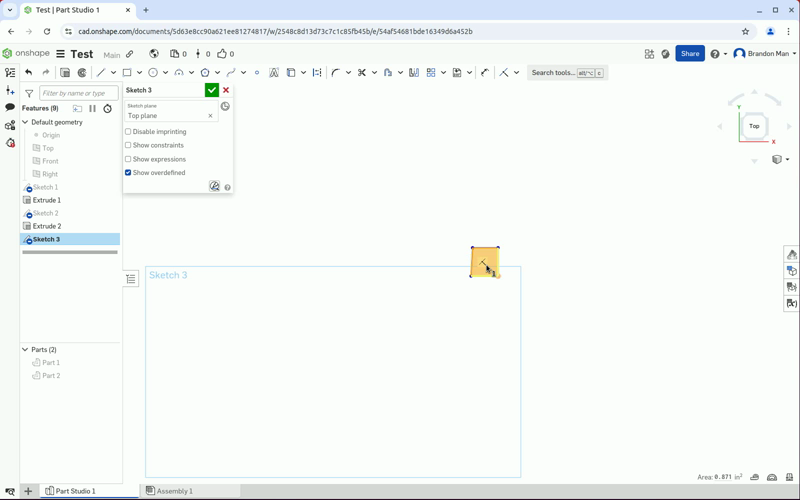
scroll(-6)
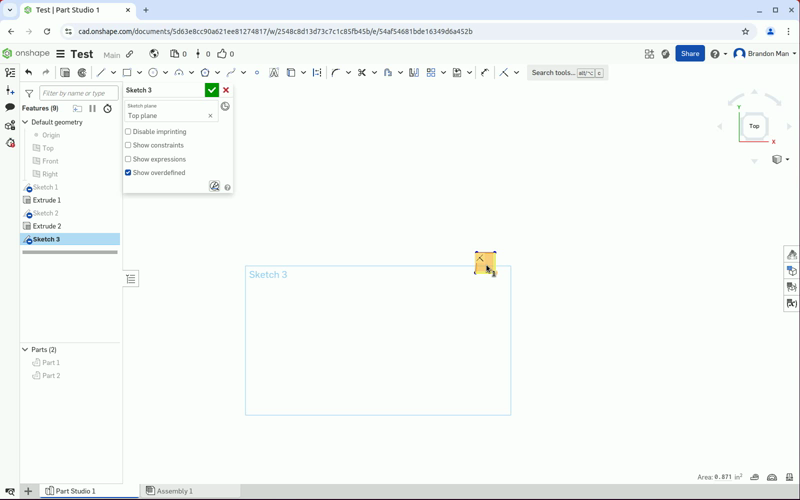
scroll(-6)
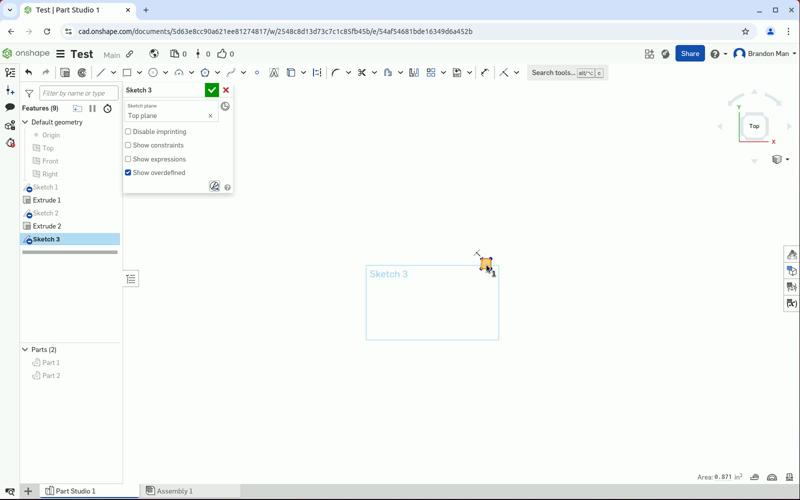
scroll(-6)
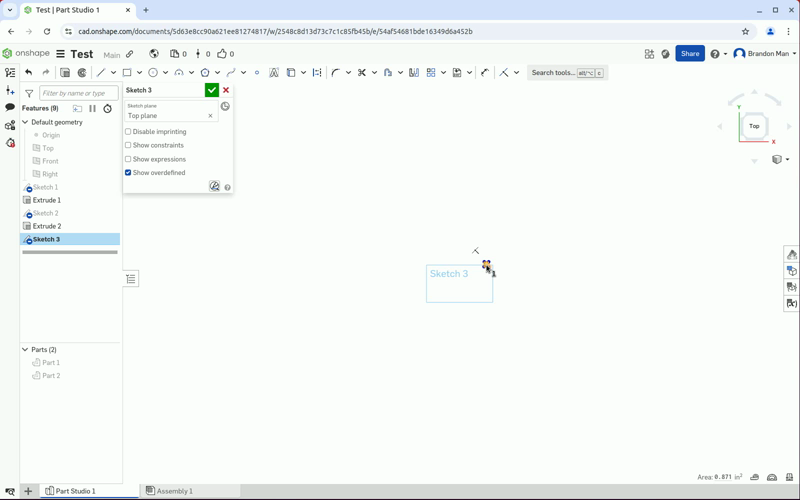
mouse_move(73, 352)
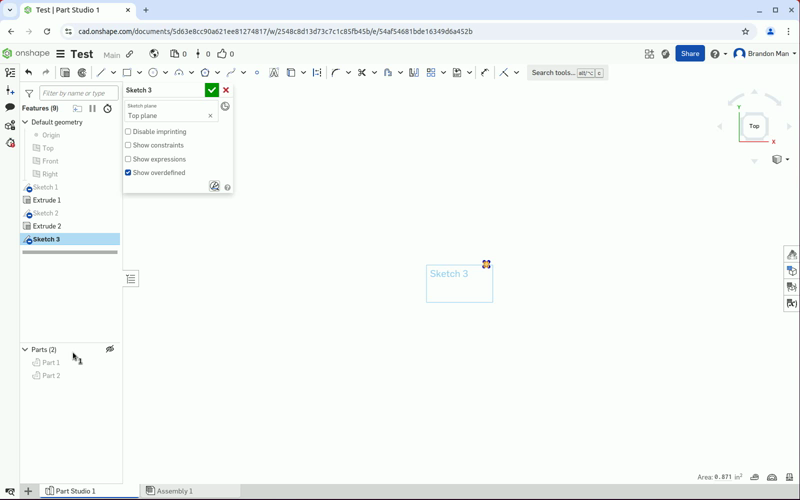
key(shift+y)
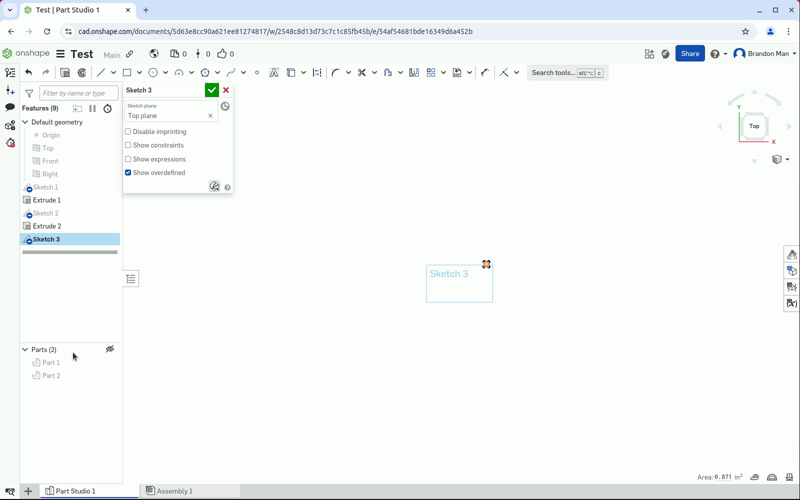
key(shift+e)
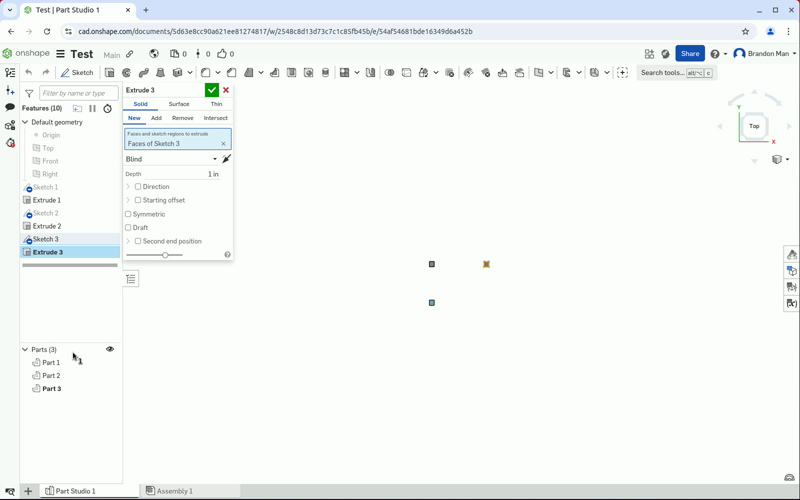
mouse_move(143, 106)
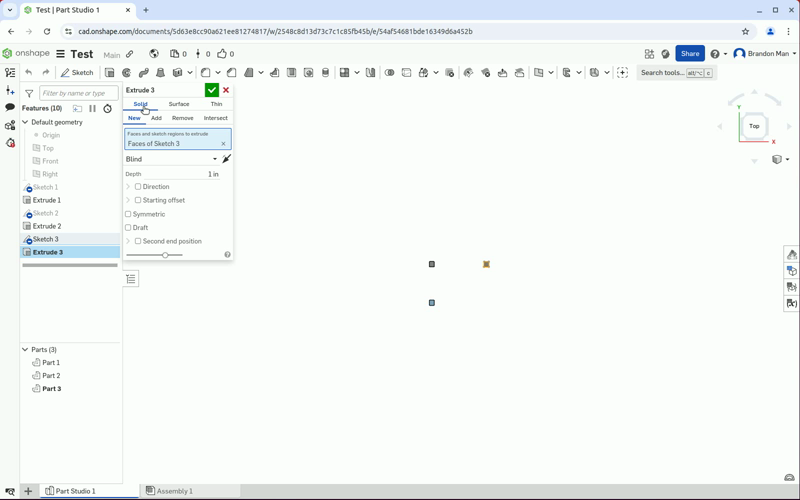
click(143, 106)
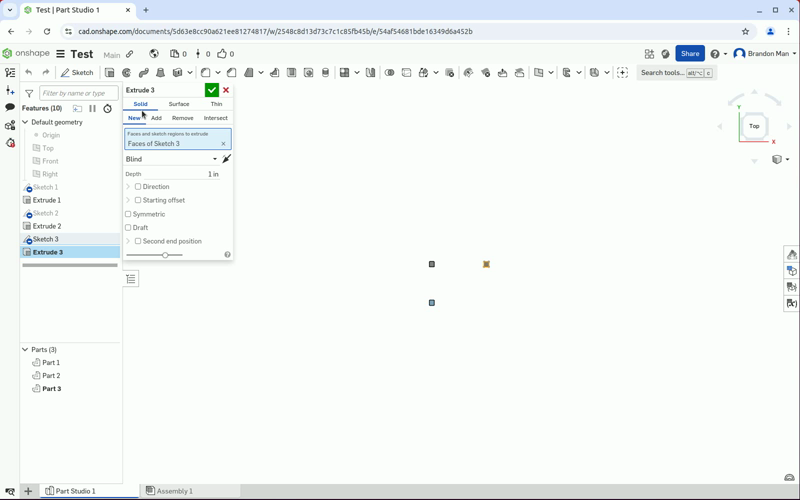
mouse_move(137, 120)
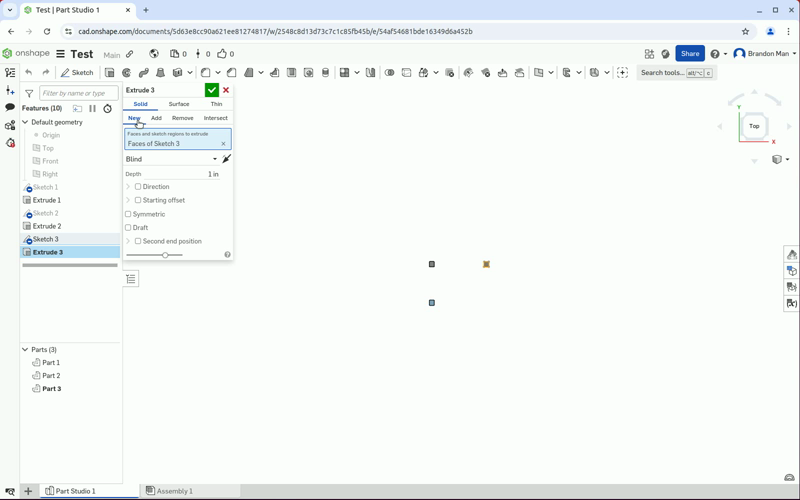
click(137, 120)
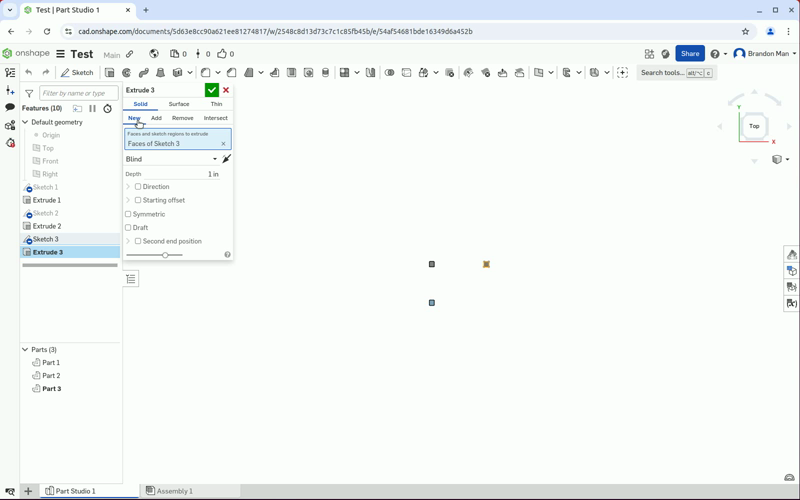
key(tab, 4)
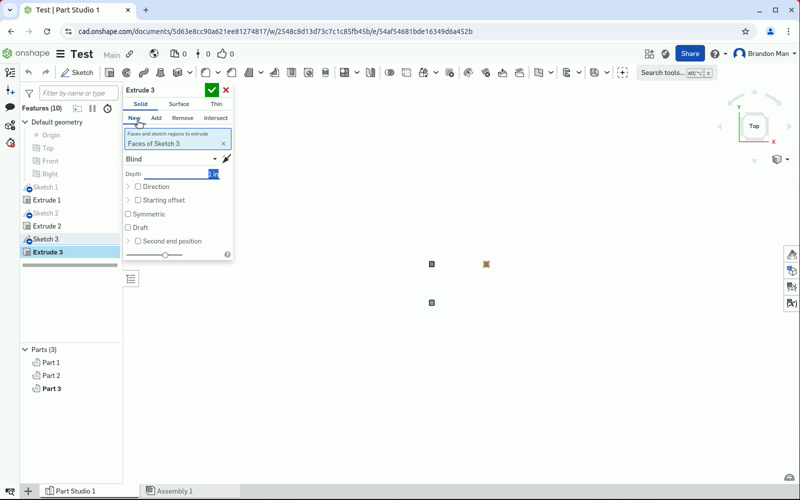
text(23.108)
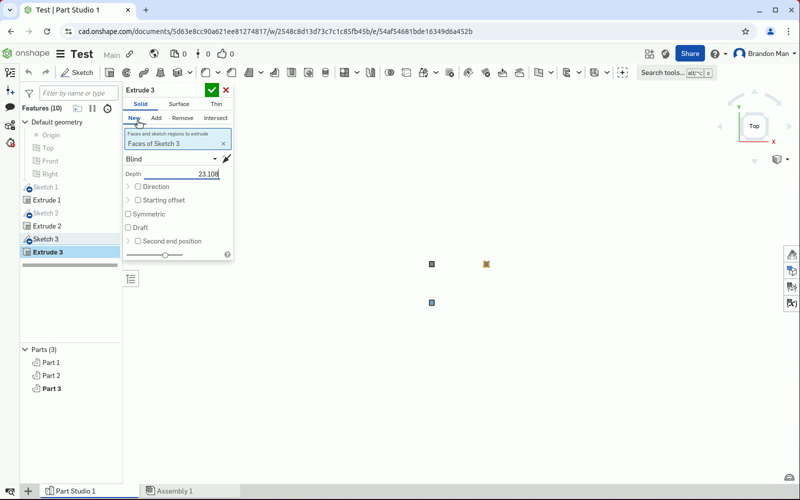
key(enter)
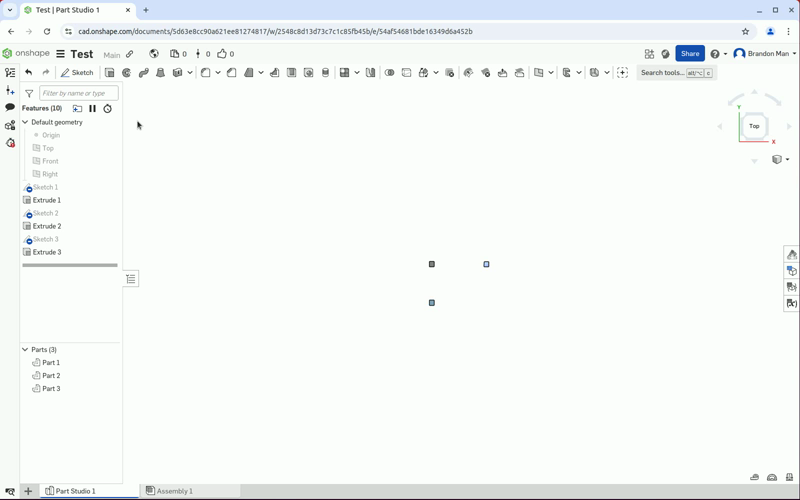
key(shift+h)
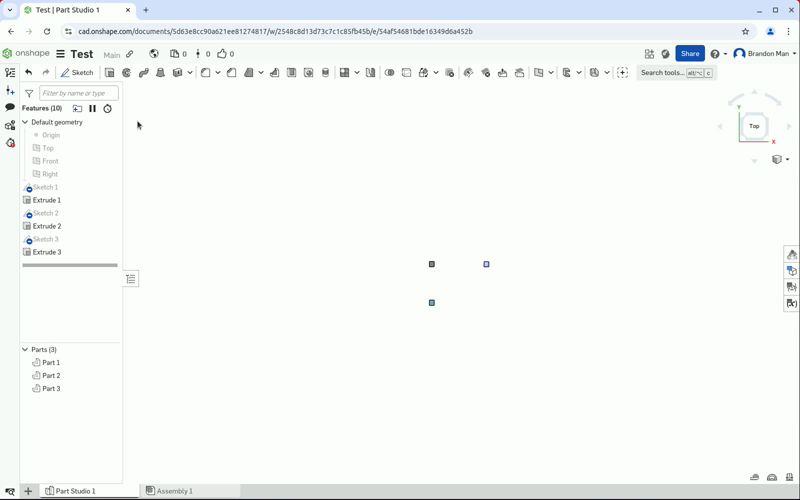
key(shift+h)
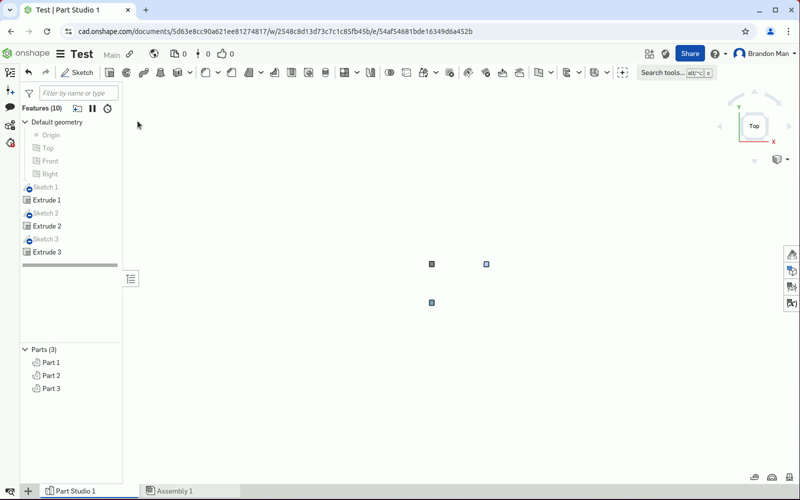
mouse_move(73, 189)
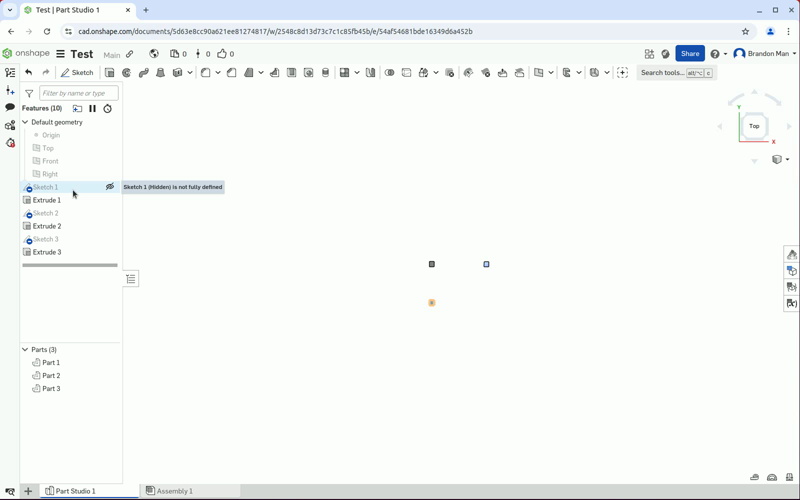
click(73, 189)
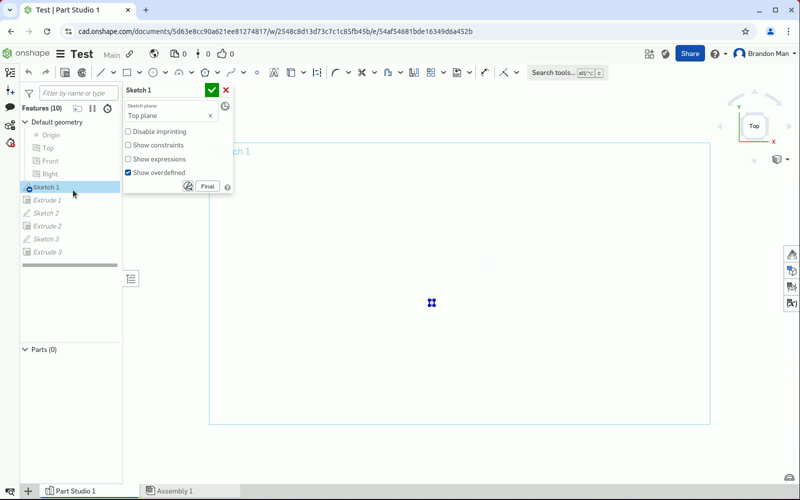
mouse_move(229, 92)
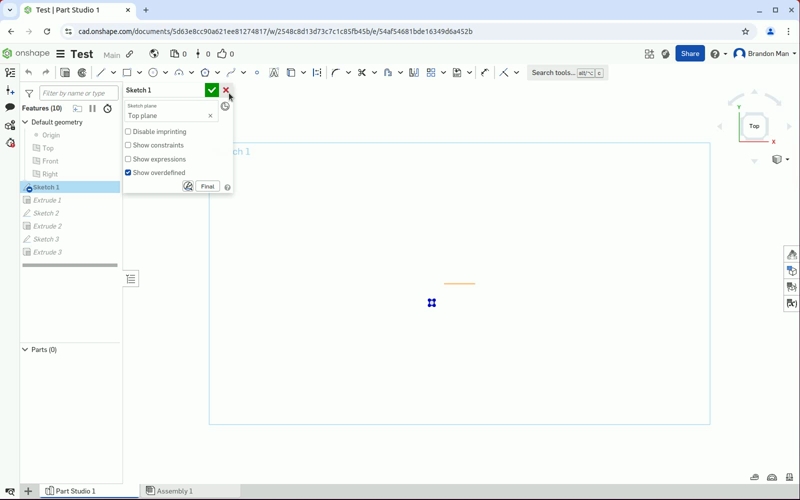
click(229, 92)
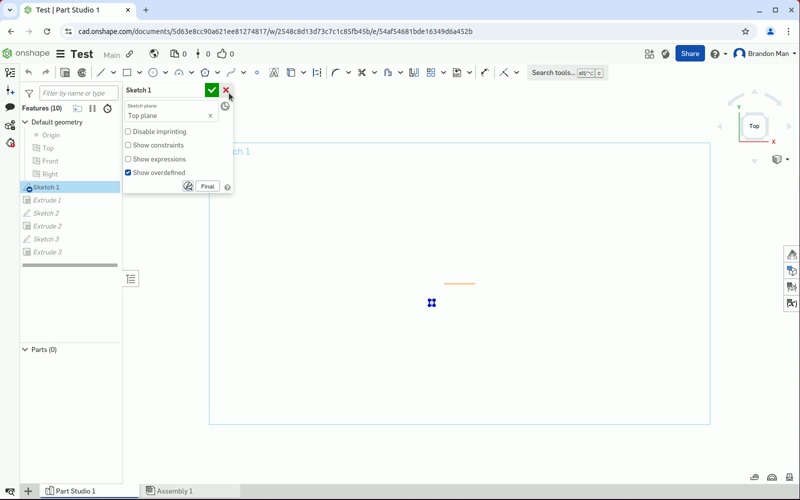
key(shift+s)
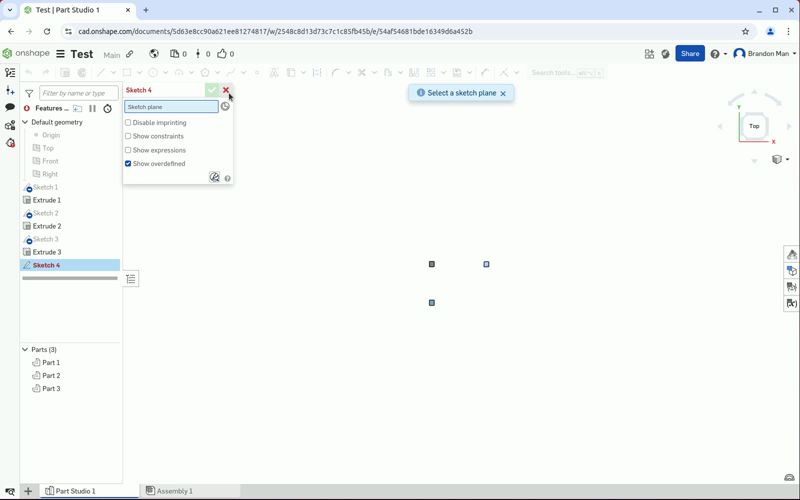
mouse_move(73, 150)
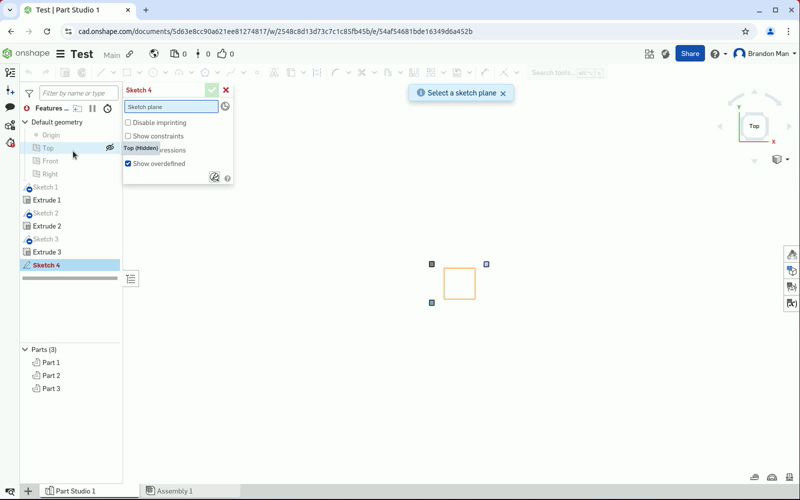
click(73, 150)
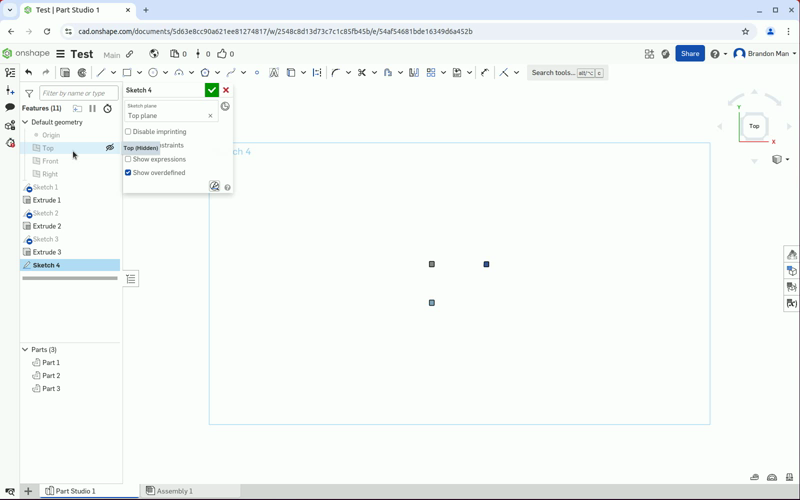
mouse_move(73, 352)
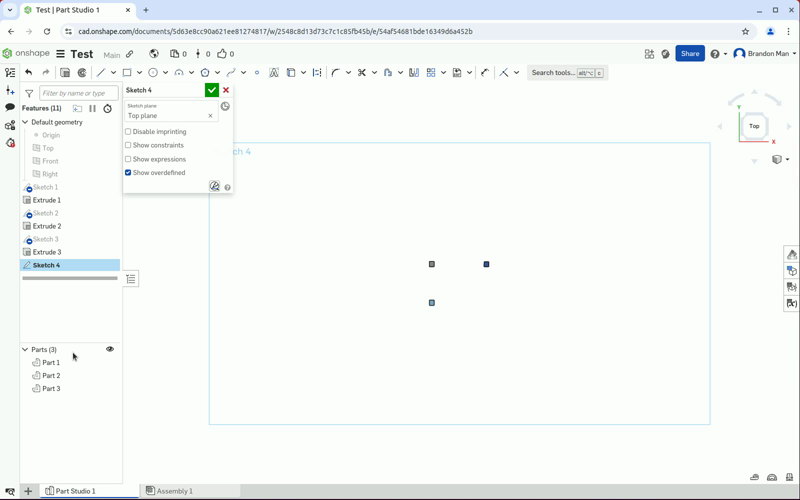
key(y)
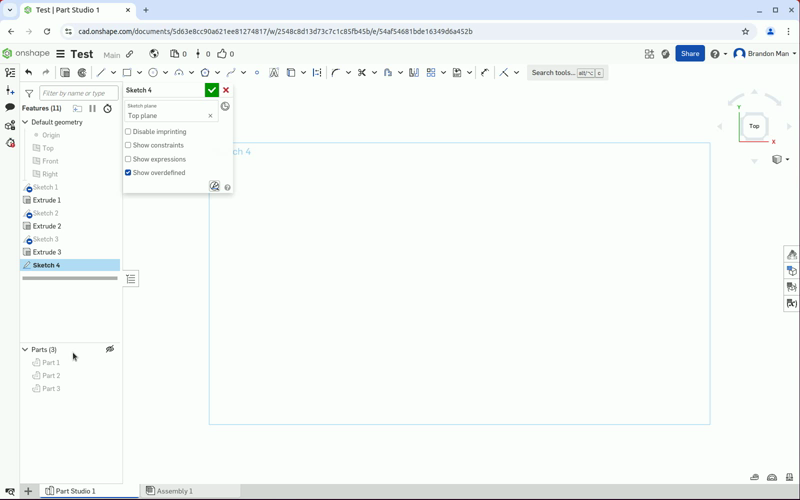
key(l)
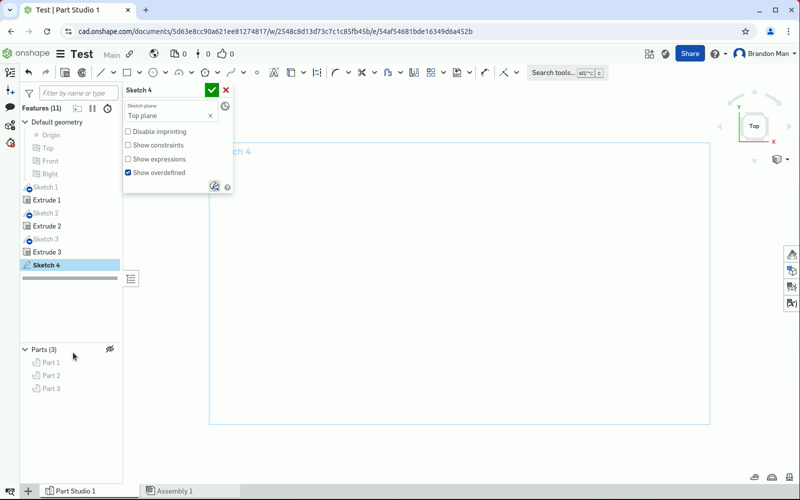
key_down(shift)
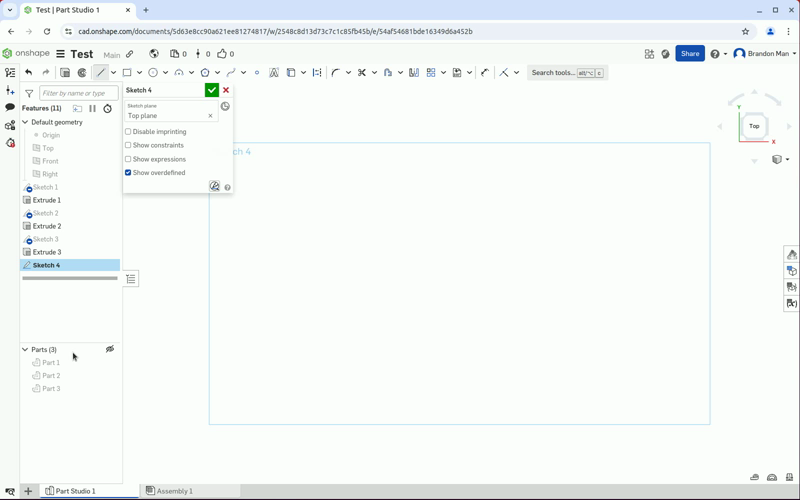
mouse_move(484, 303)
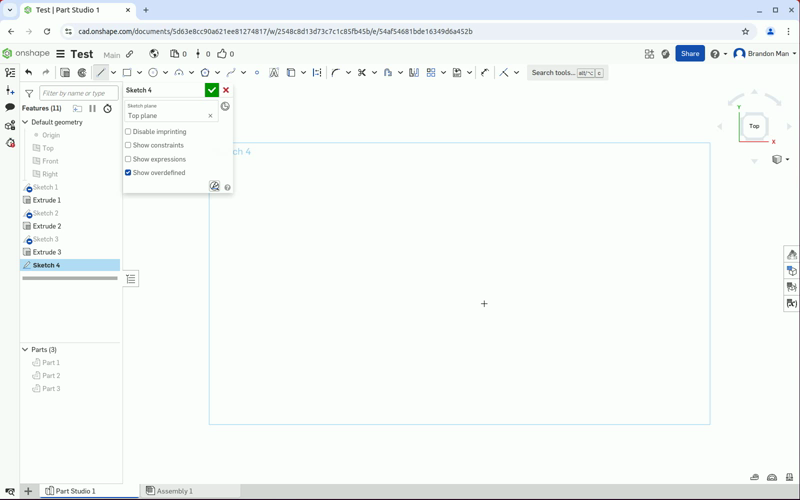
click(484, 303)
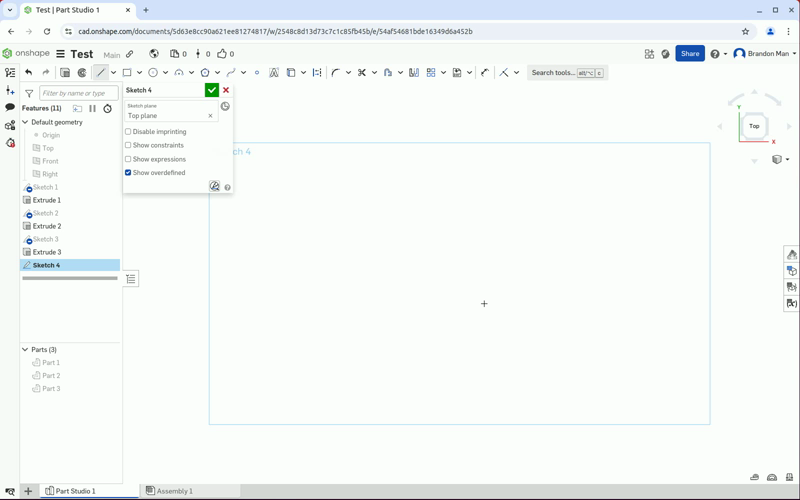
key_up(shift)
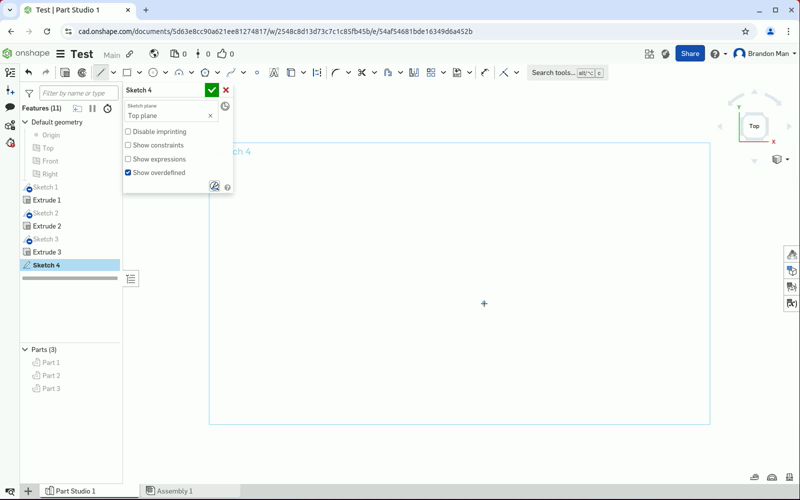
key_down(shift)
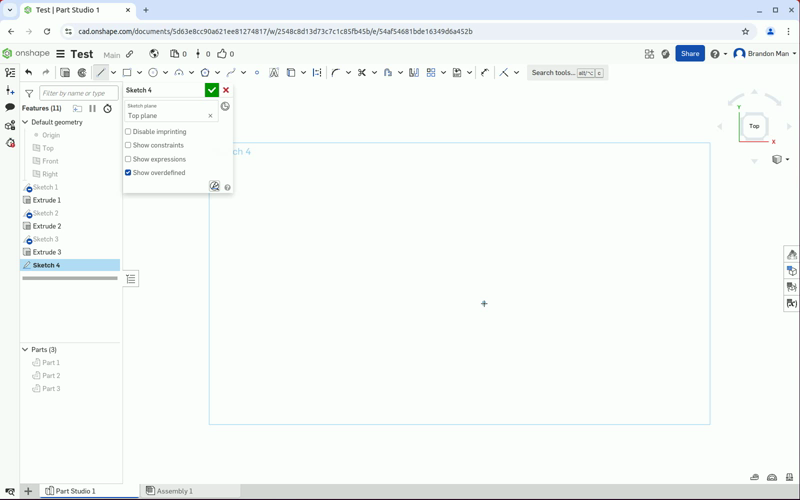
mouse_move(514, 303)
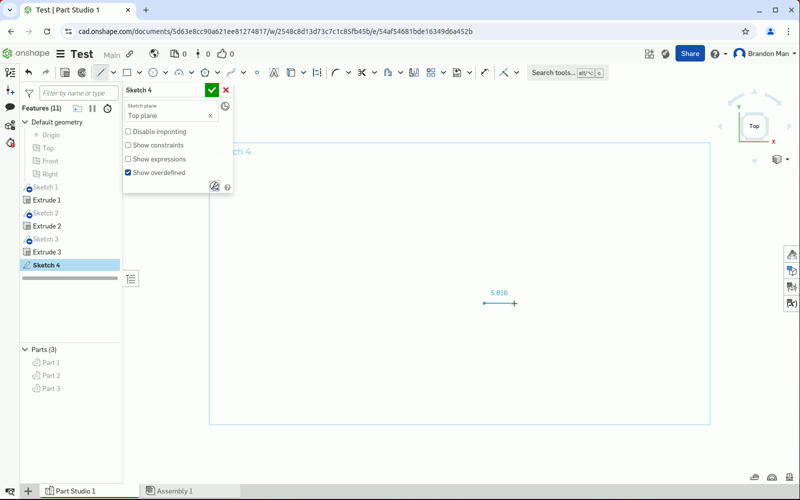
mouse_move(488, 303)
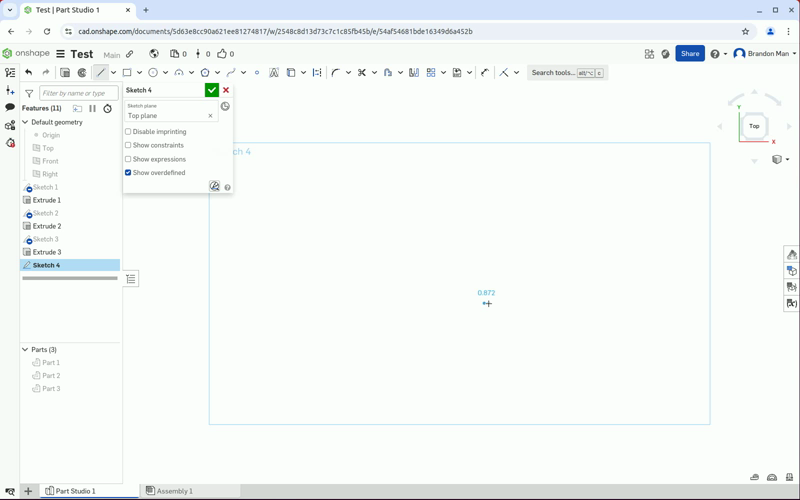
scroll(6)
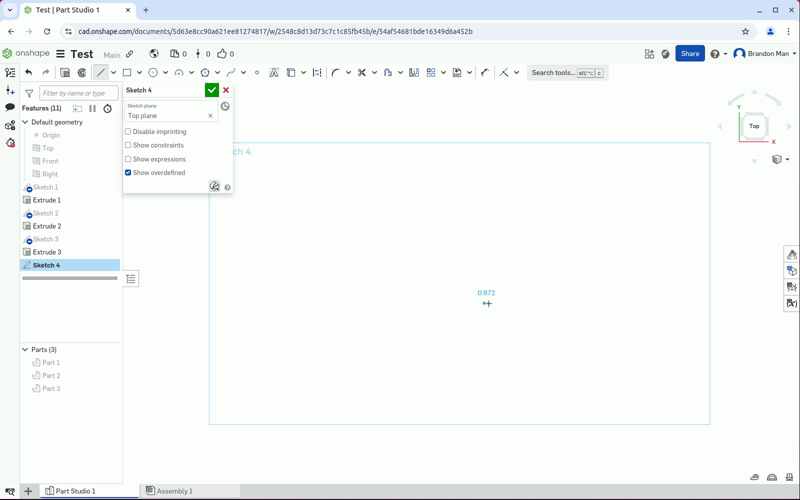
scroll(6)
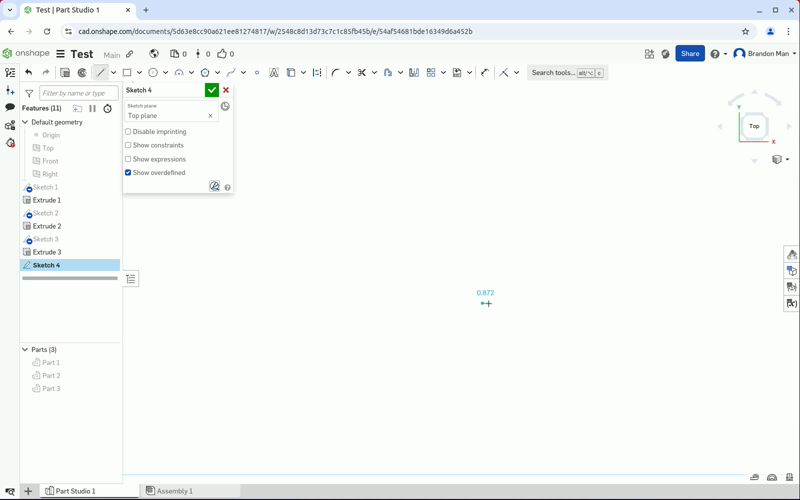
scroll(6)
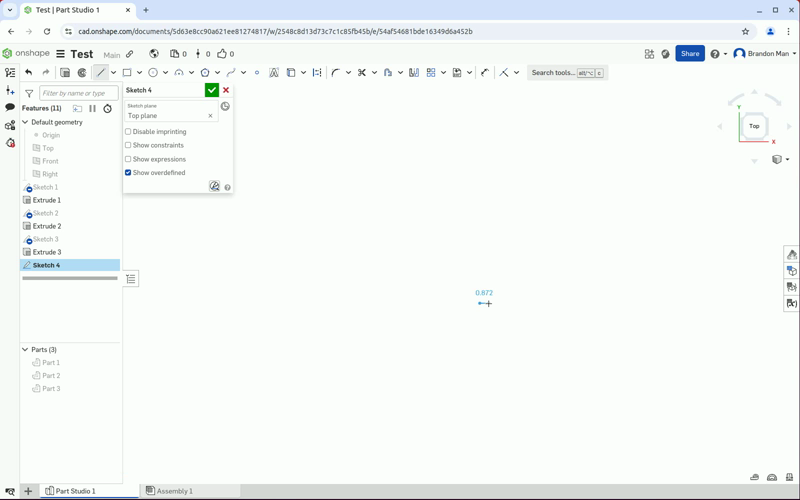
scroll(6)
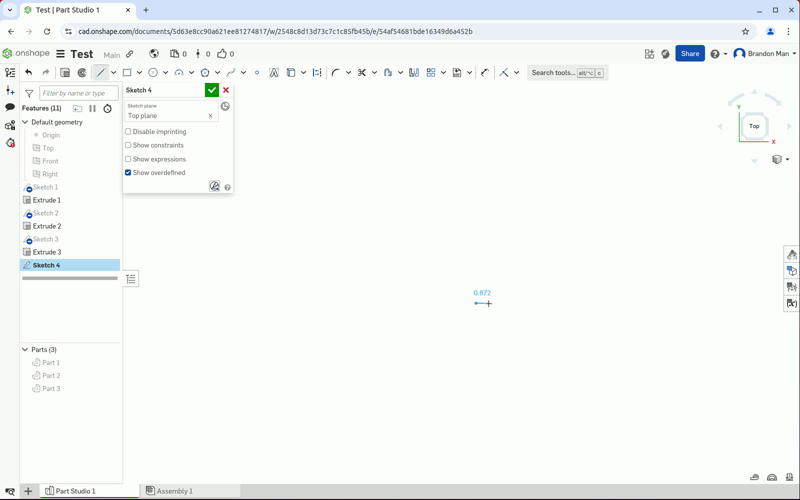
scroll(6)
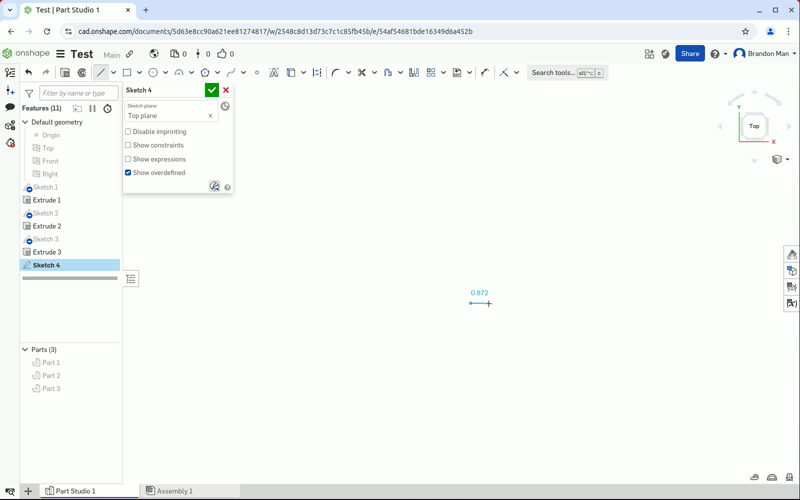
scroll(6)
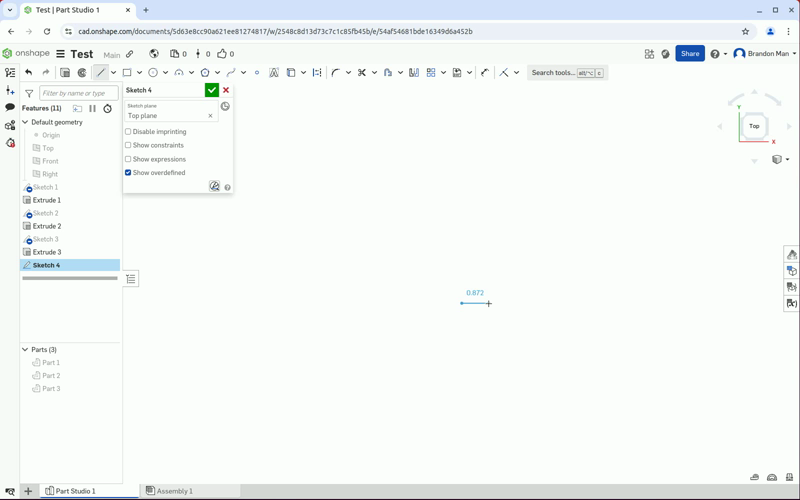
scroll(6)
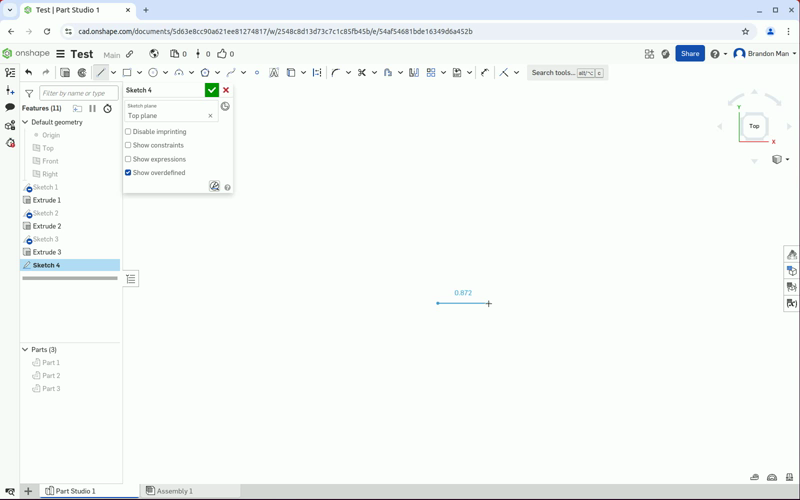
click(488, 303)
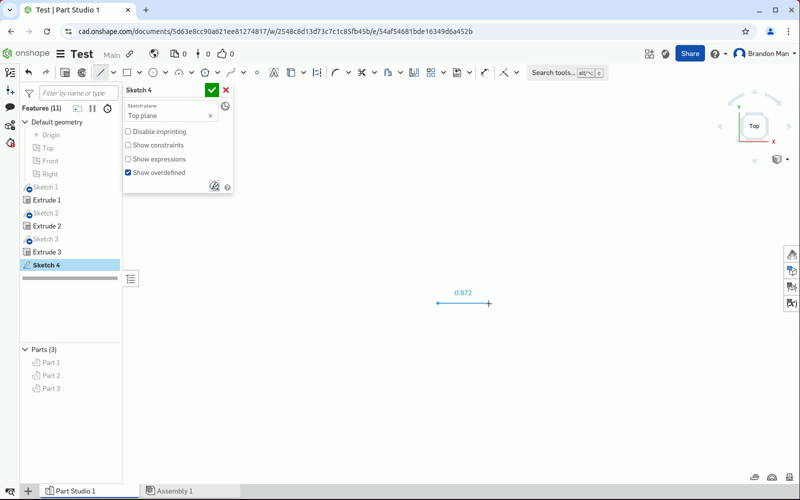
scroll(-6)
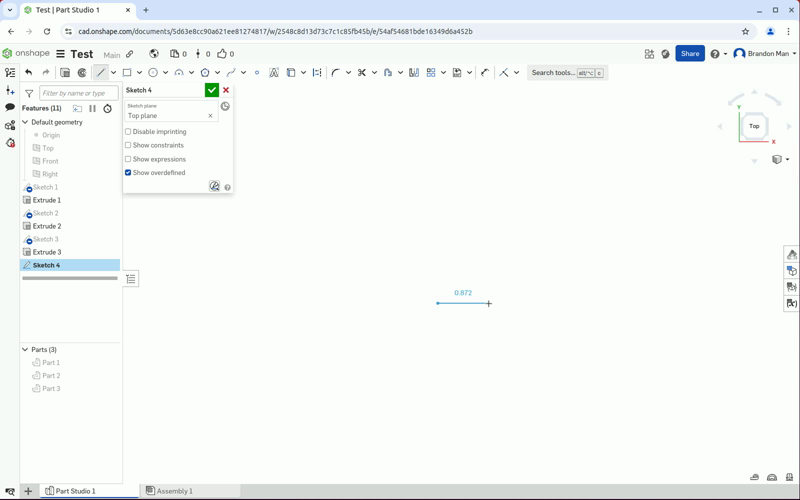
scroll(-6)
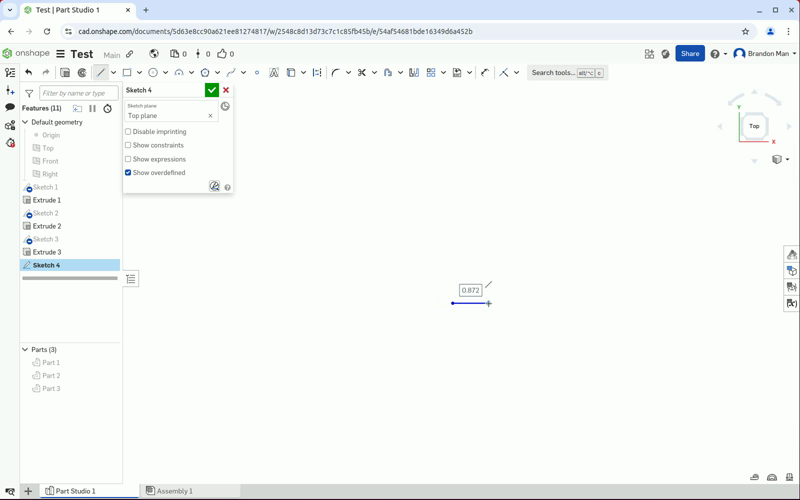
scroll(-6)
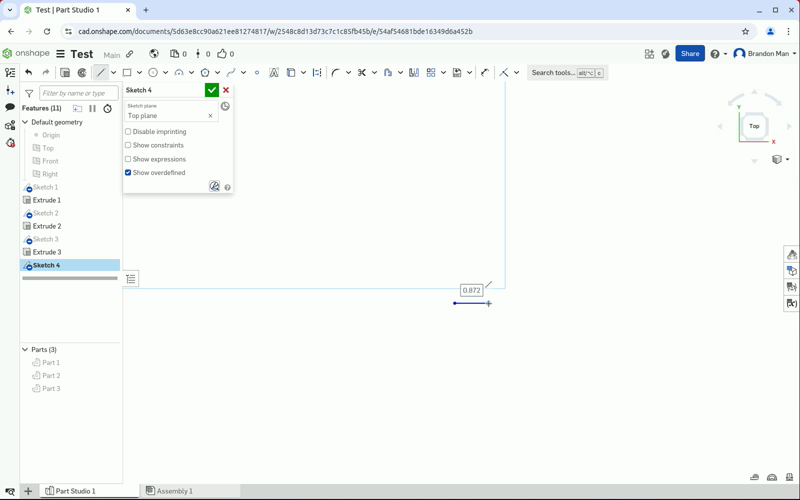
scroll(-6)
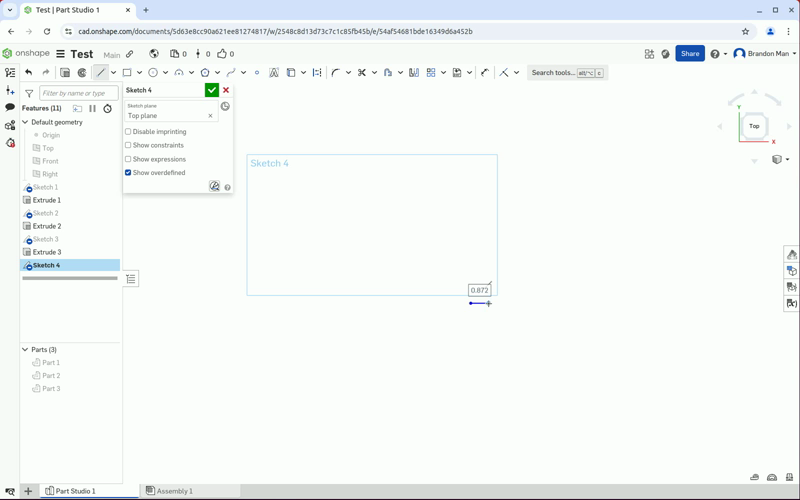
scroll(-6)
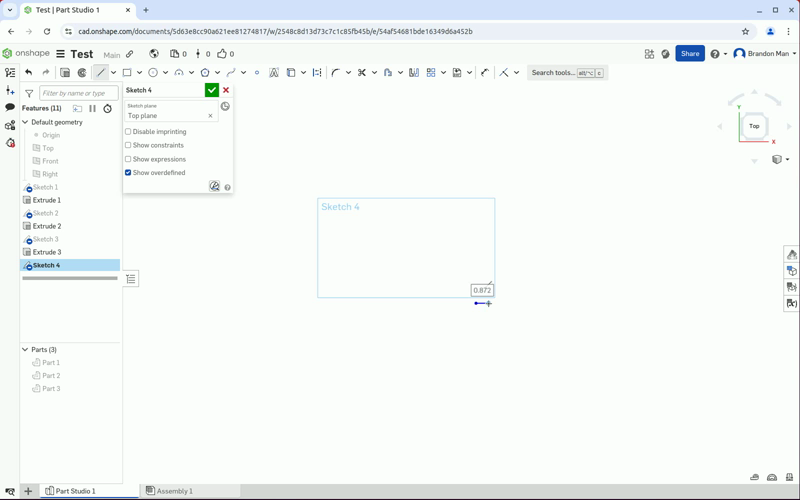
scroll(-6)
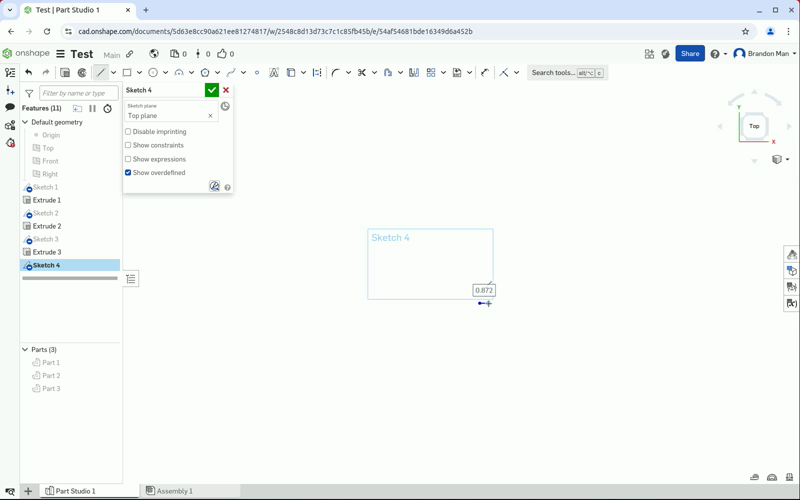
scroll(-6)
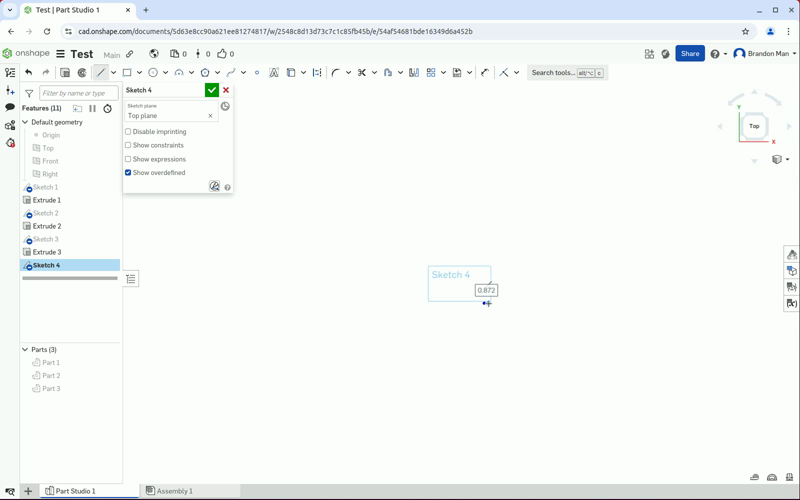
key_up(shift)
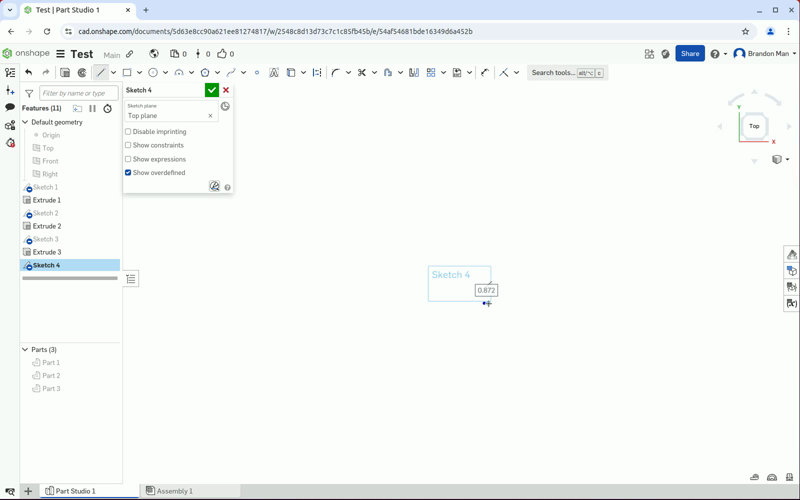
key_down(shift)
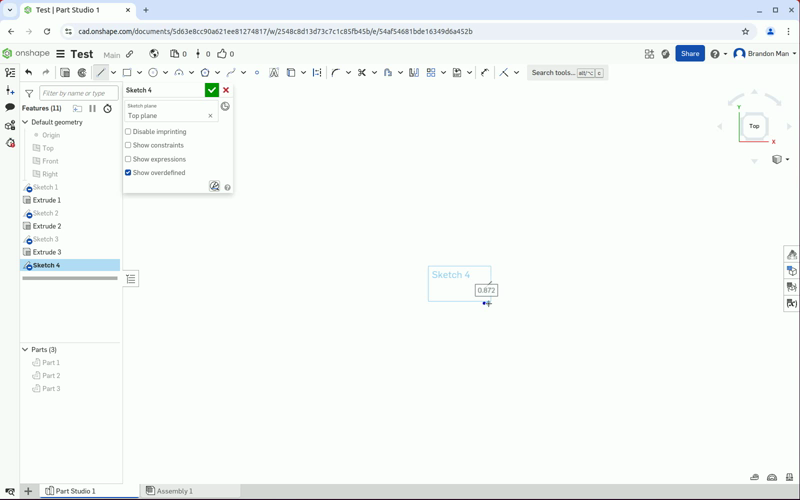
mouse_move(518, 303)
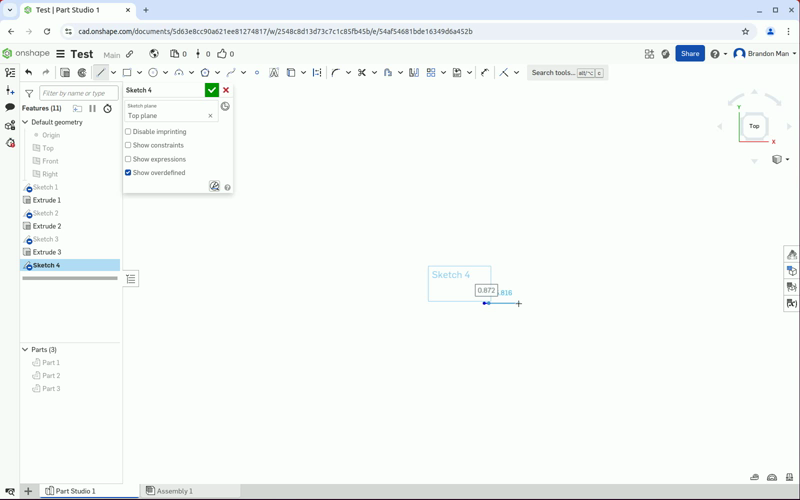
mouse_move(488, 298)
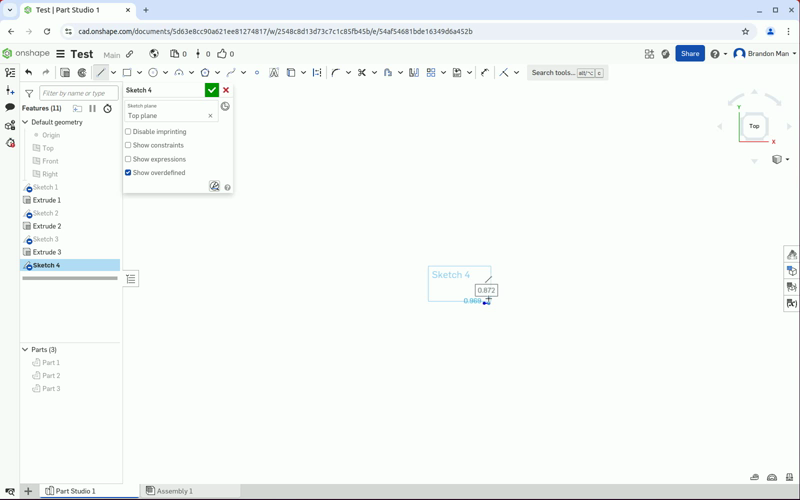
scroll(6)
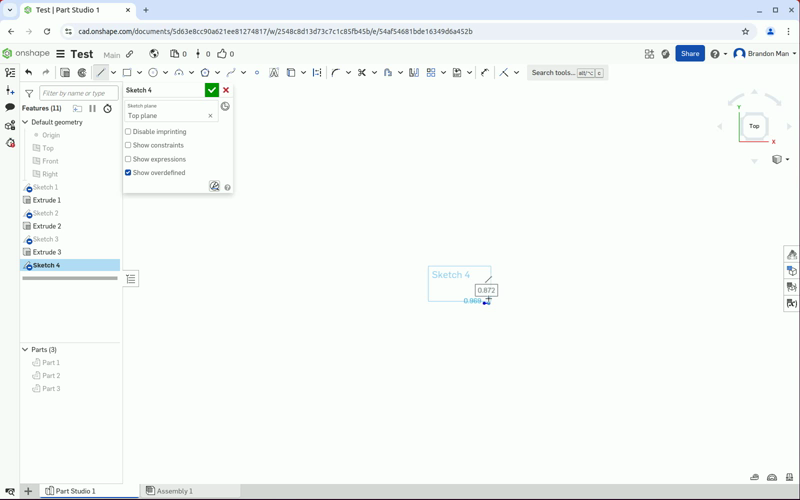
scroll(6)
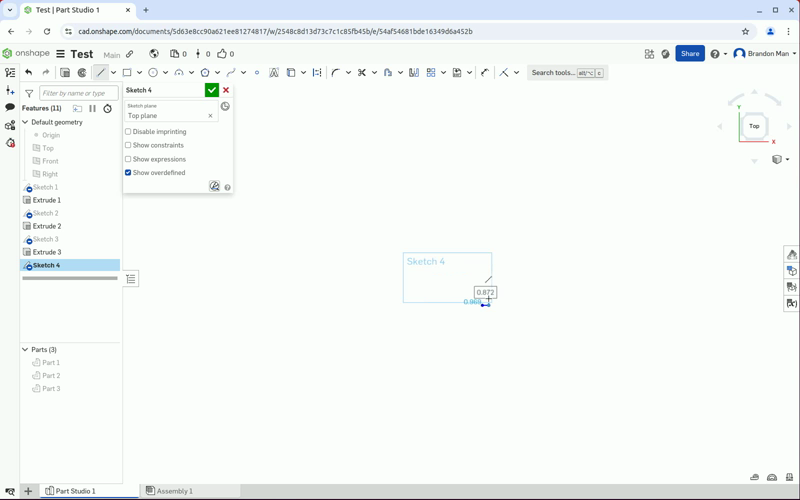
scroll(6)
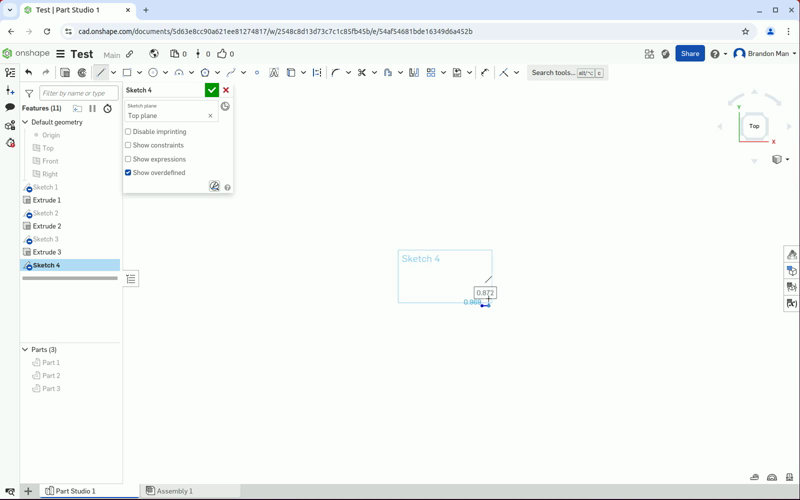
scroll(6)
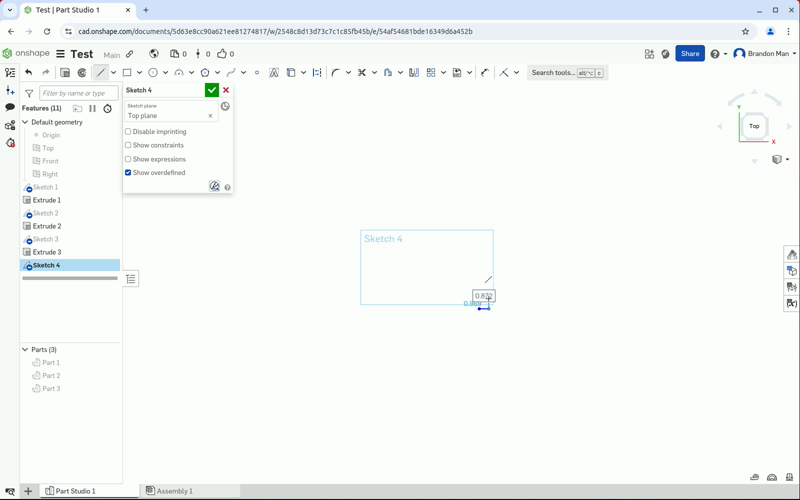
scroll(6)
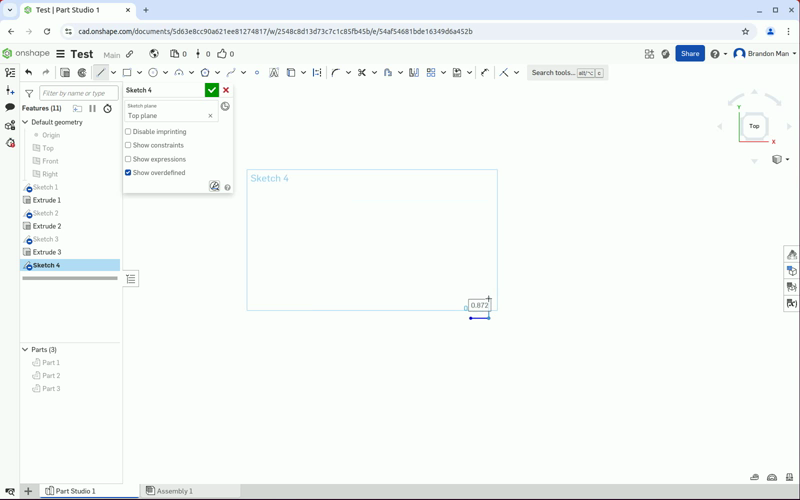
scroll(6)
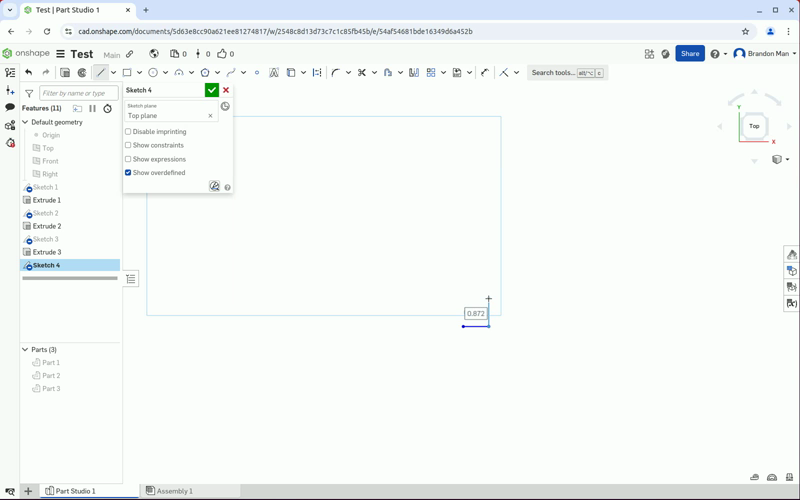
scroll(6)
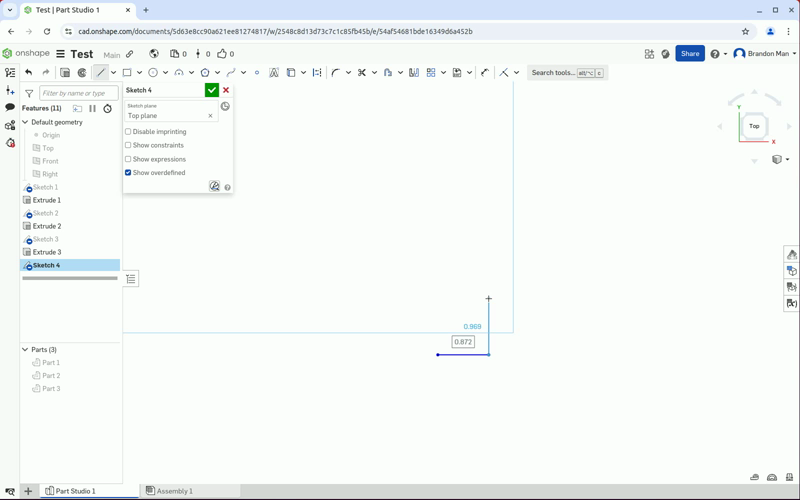
click(488, 298)
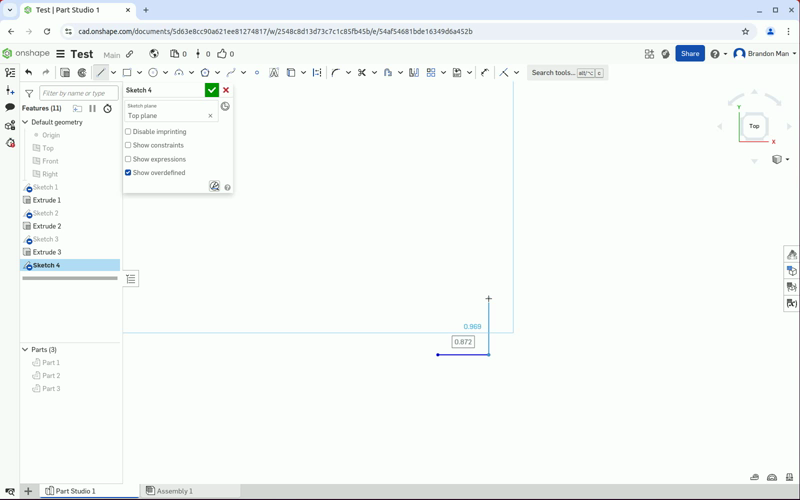
scroll(-6)
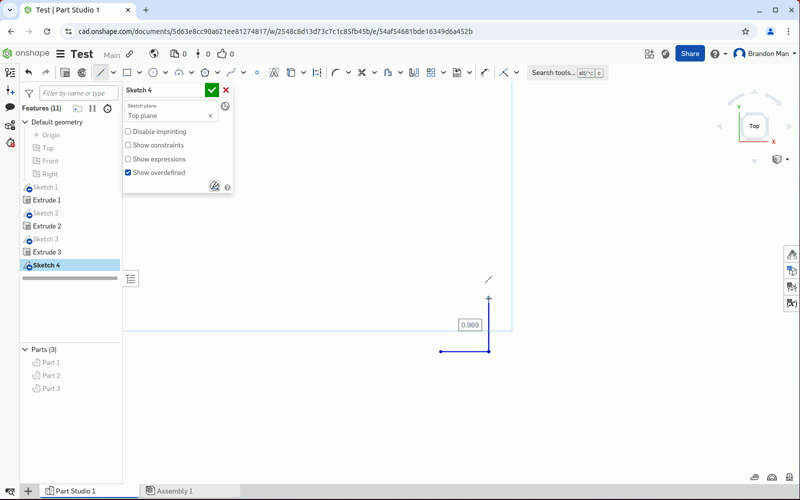
scroll(-6)
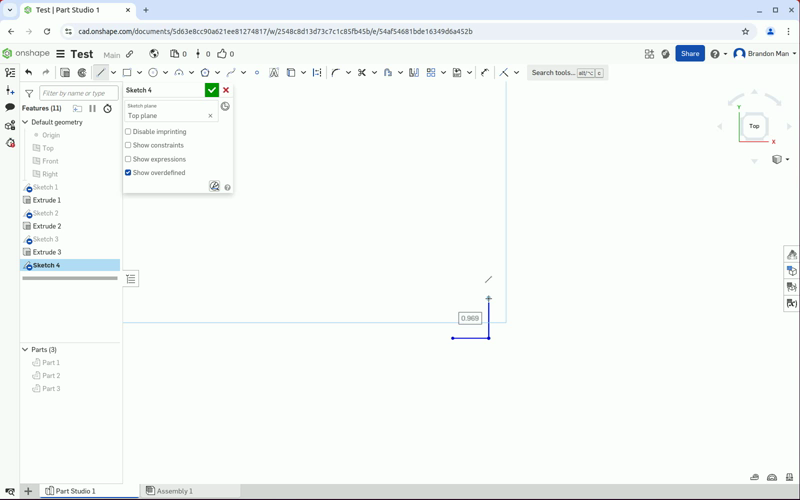
scroll(-6)
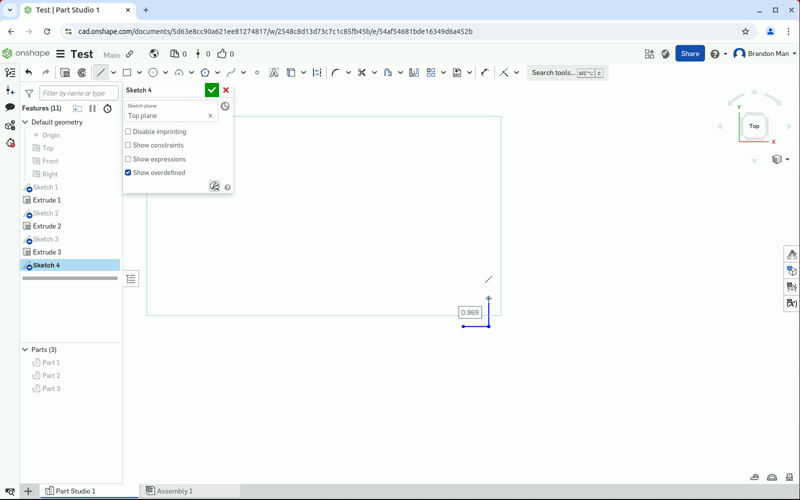
scroll(-6)
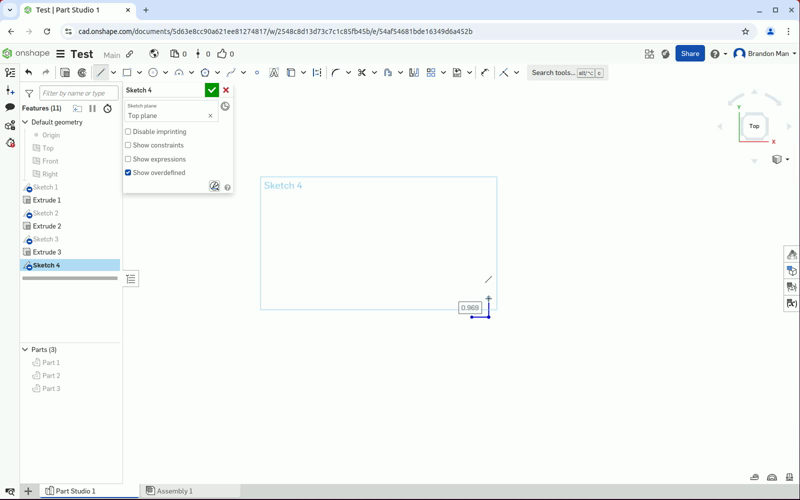
scroll(-6)
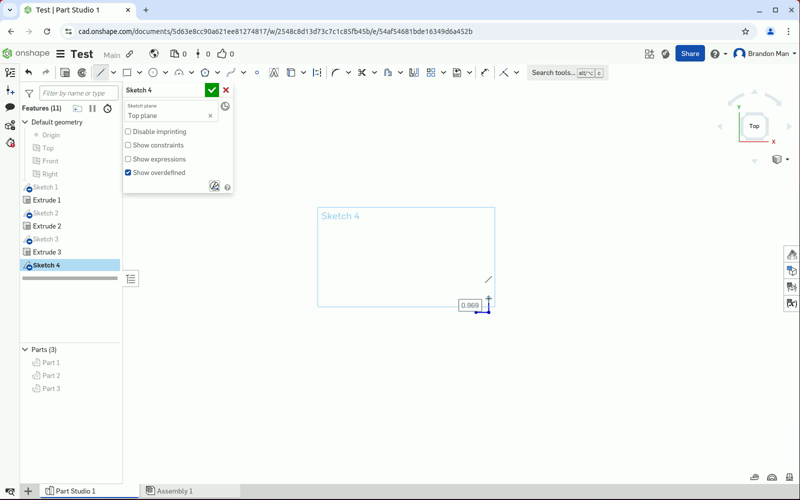
scroll(-6)
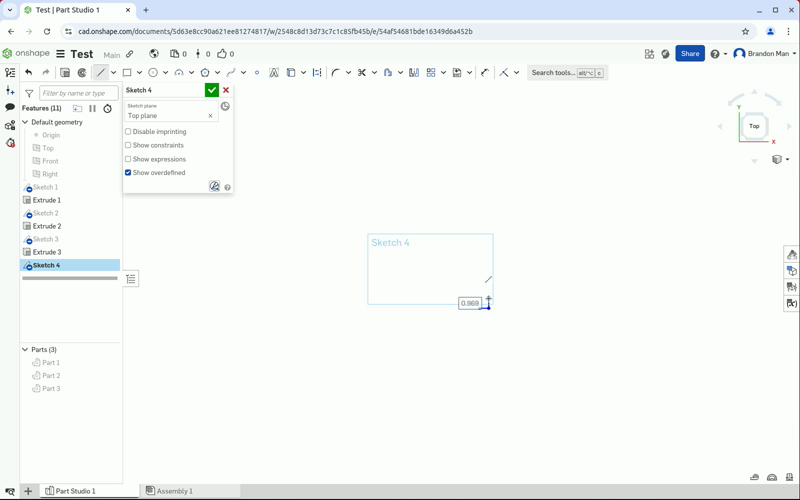
scroll(-6)
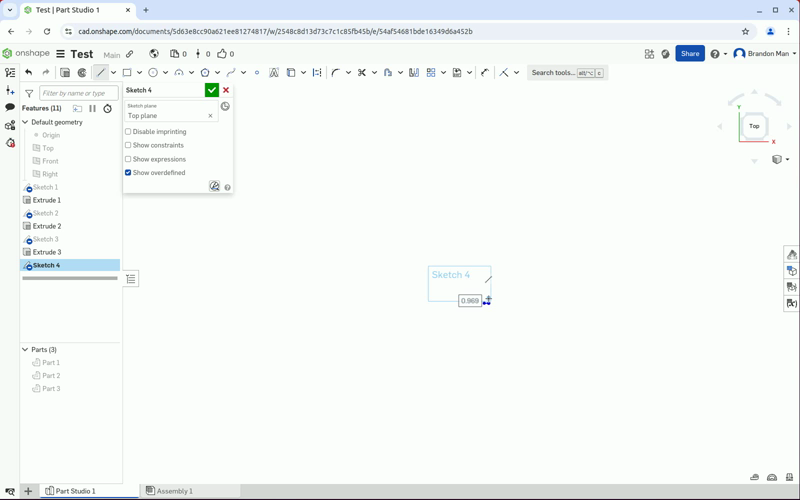
key_up(shift)
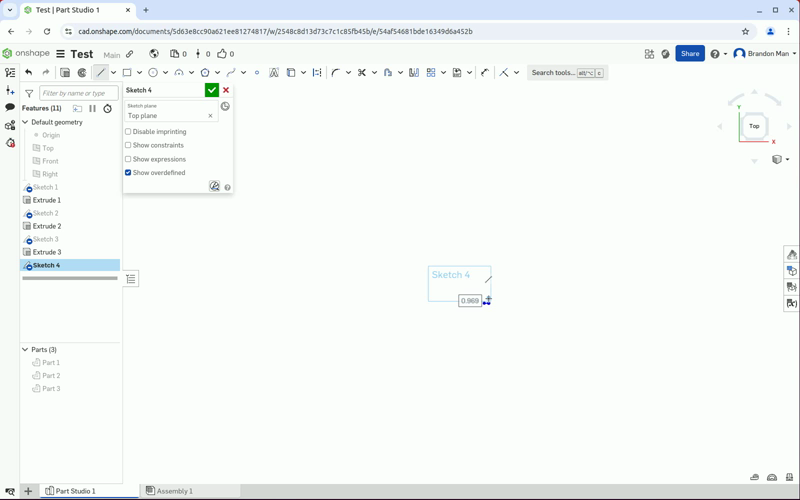
key_down(shift)
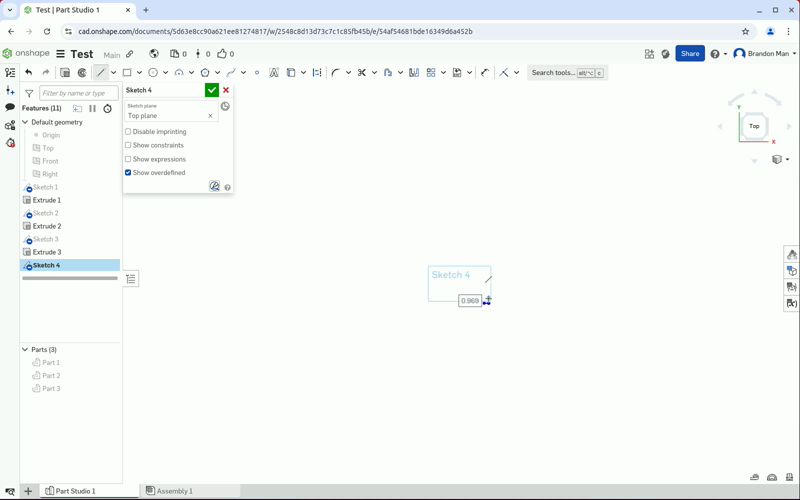
mouse_move(518, 298)
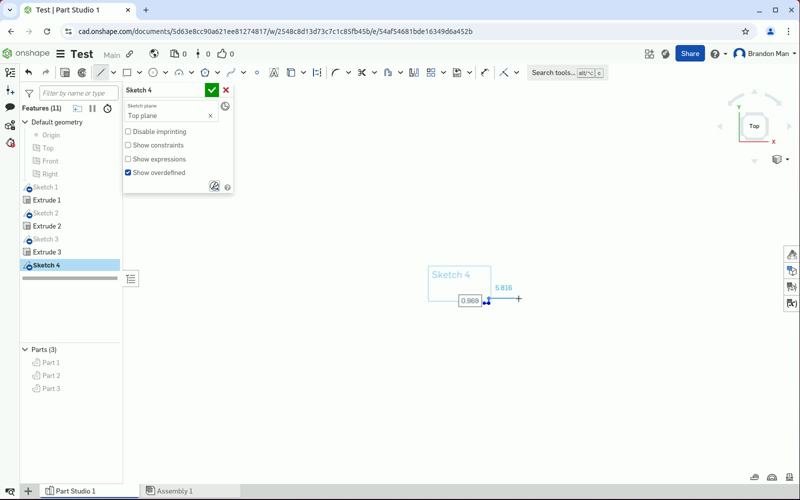
mouse_move(484, 298)
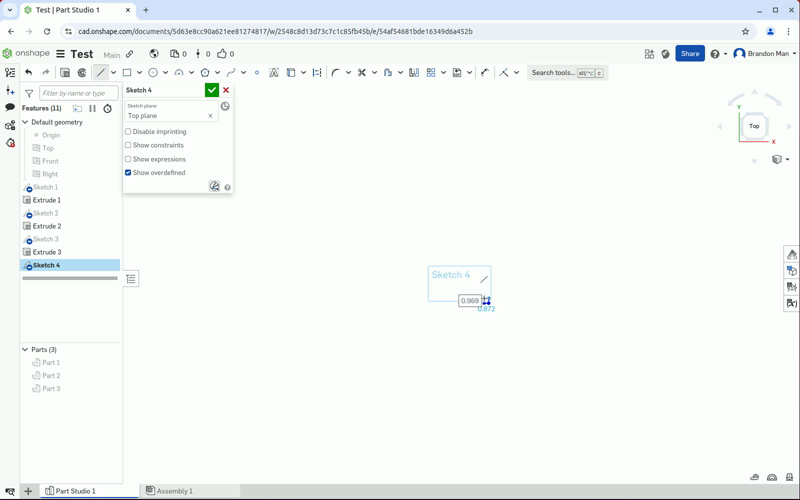
scroll(6)
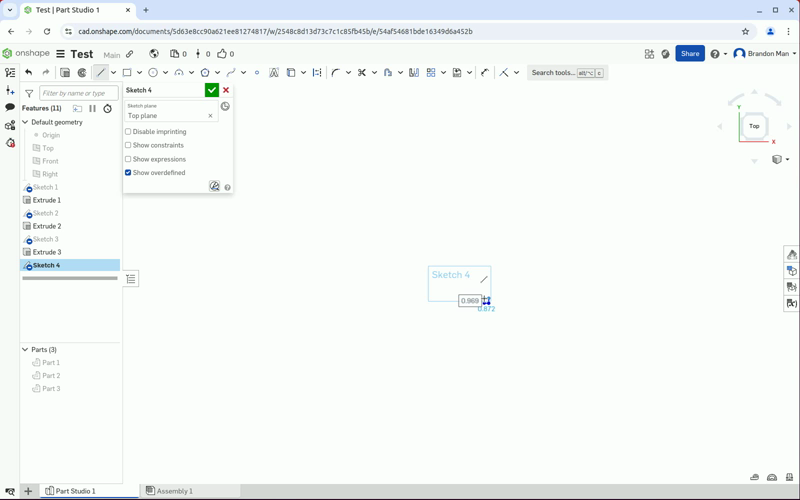
scroll(6)
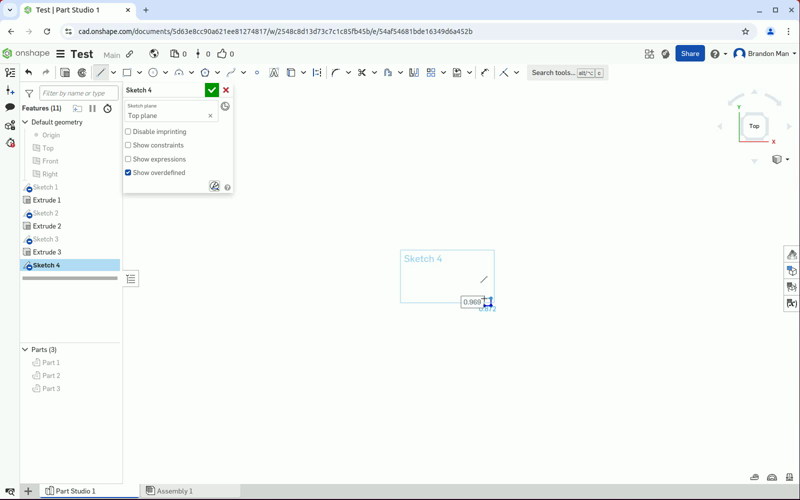
scroll(6)
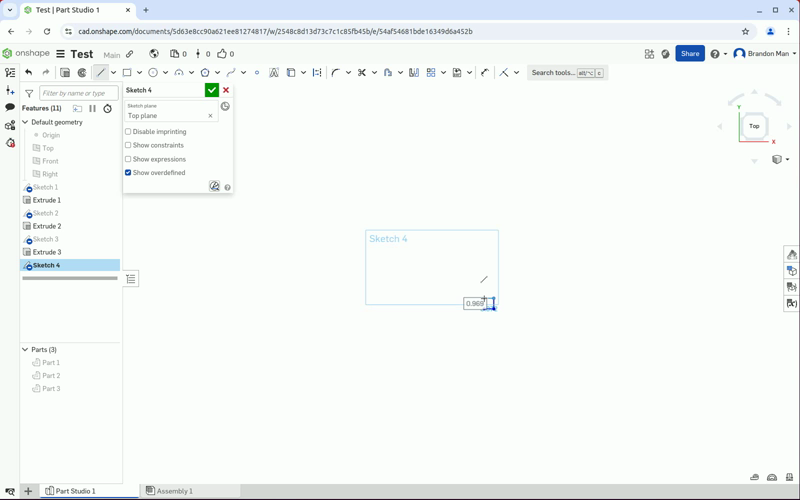
scroll(6)
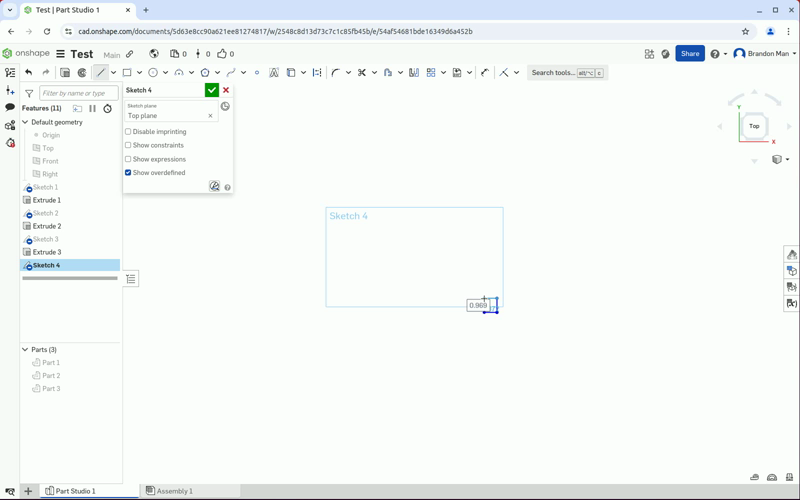
scroll(6)
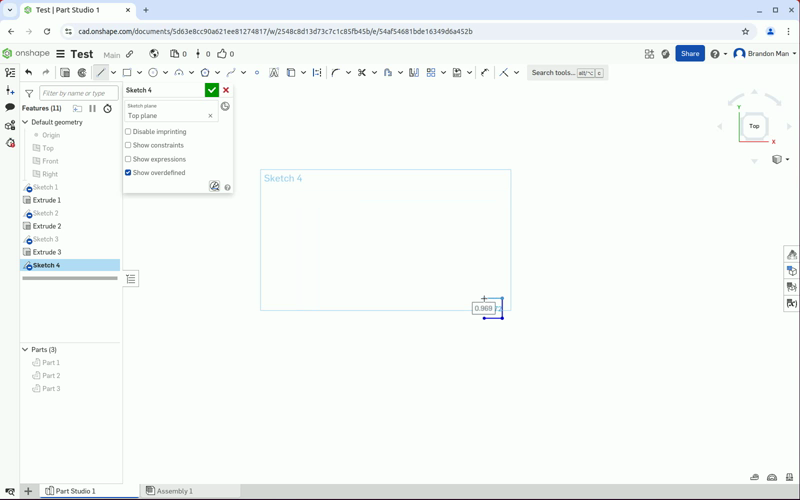
scroll(6)
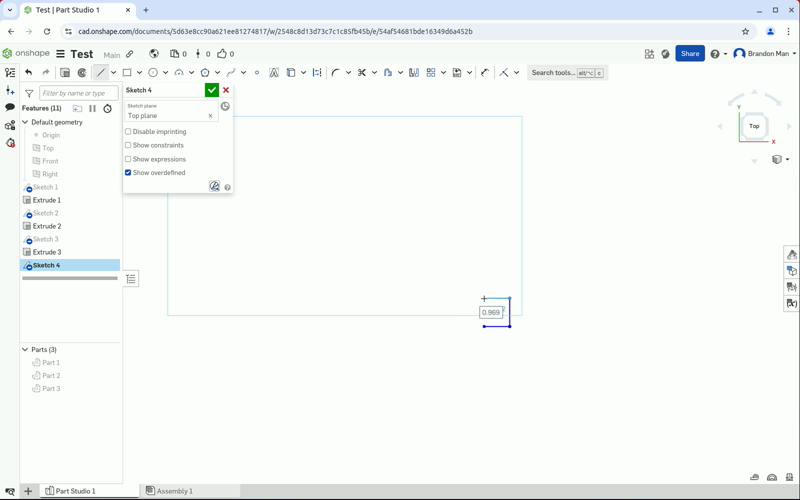
scroll(6)
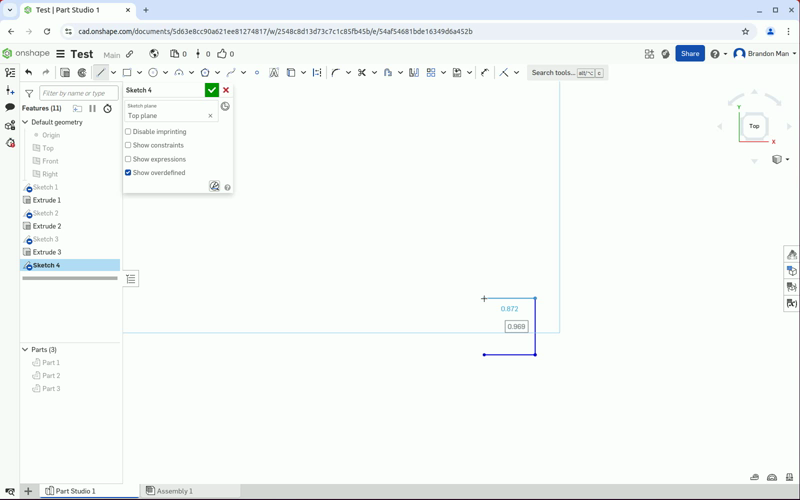
click(484, 298)
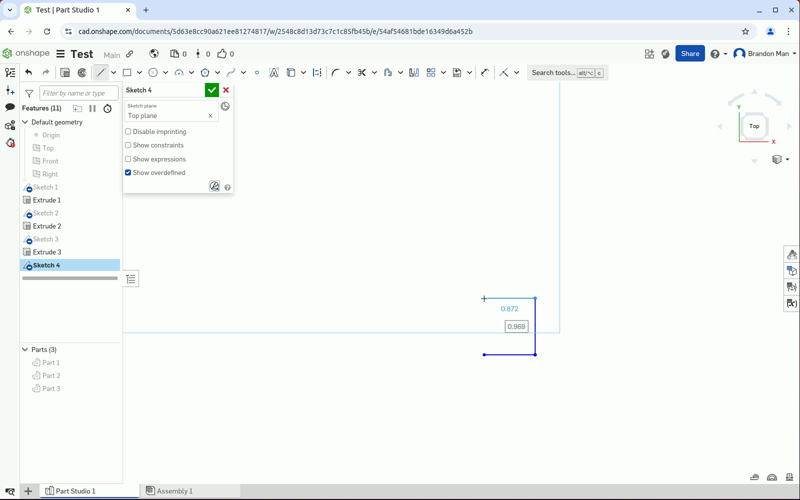
scroll(-6)
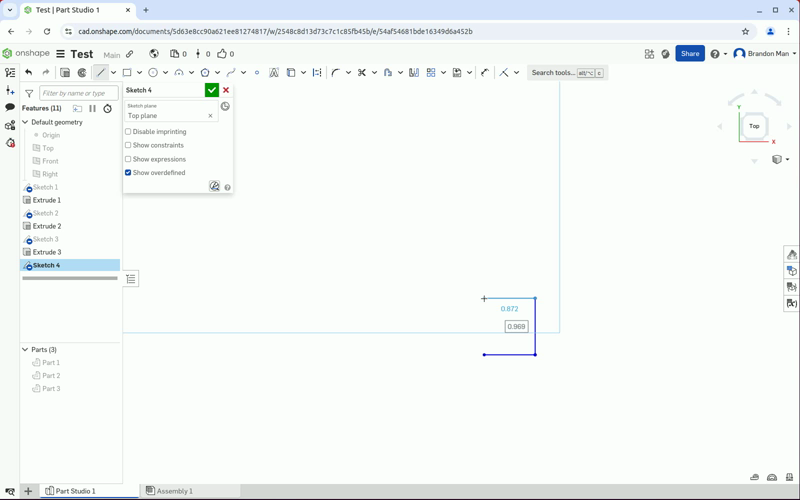
scroll(-6)
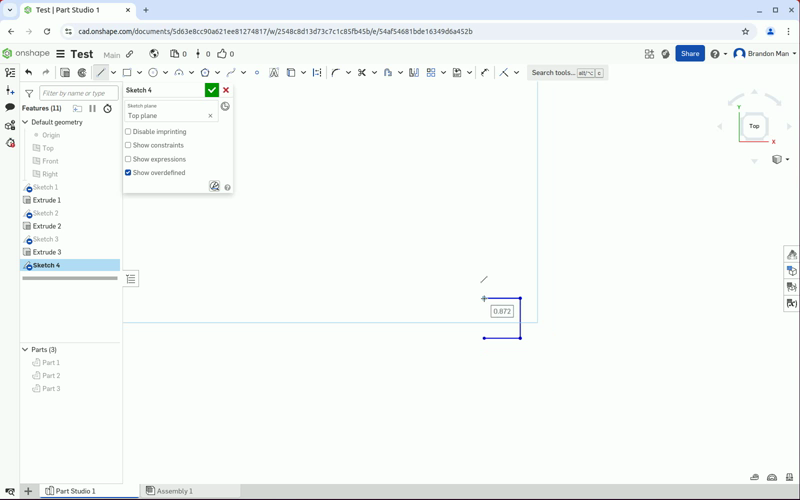
scroll(-6)
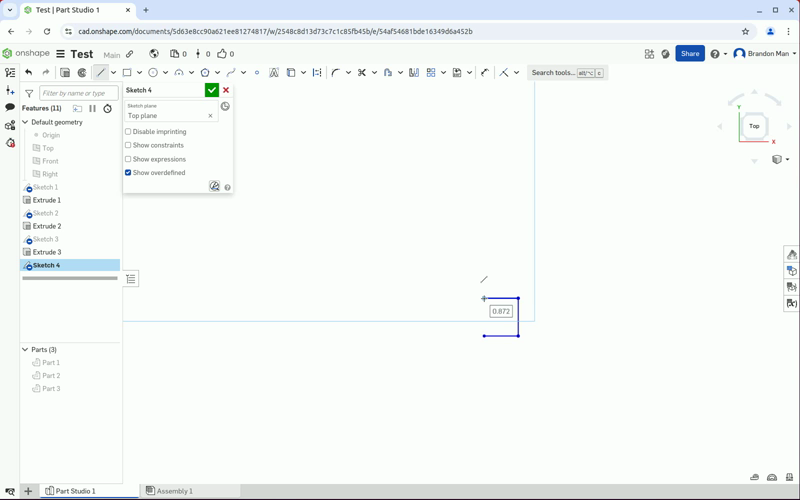
scroll(-6)
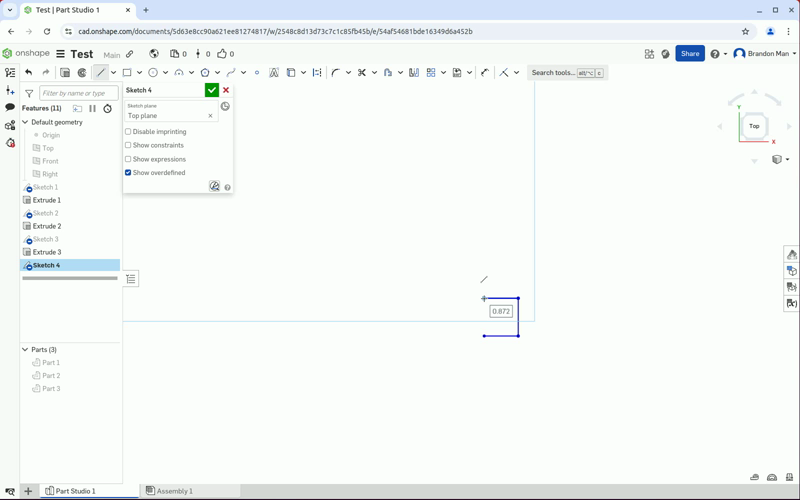
scroll(-6)
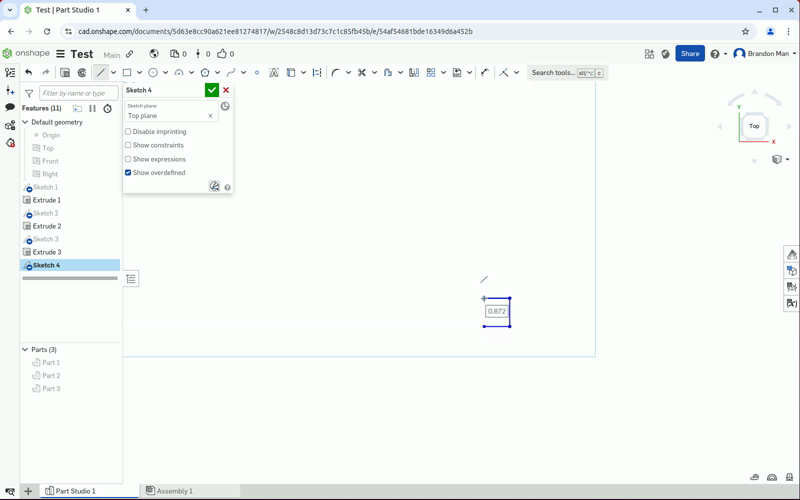
scroll(-6)
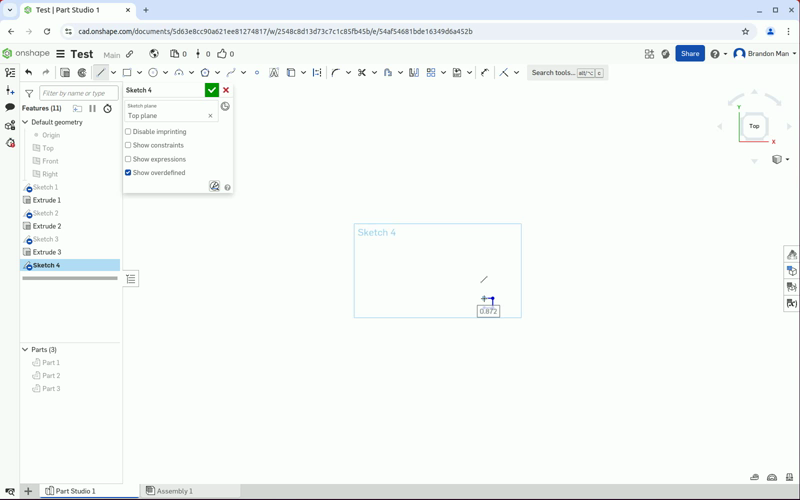
scroll(-6)
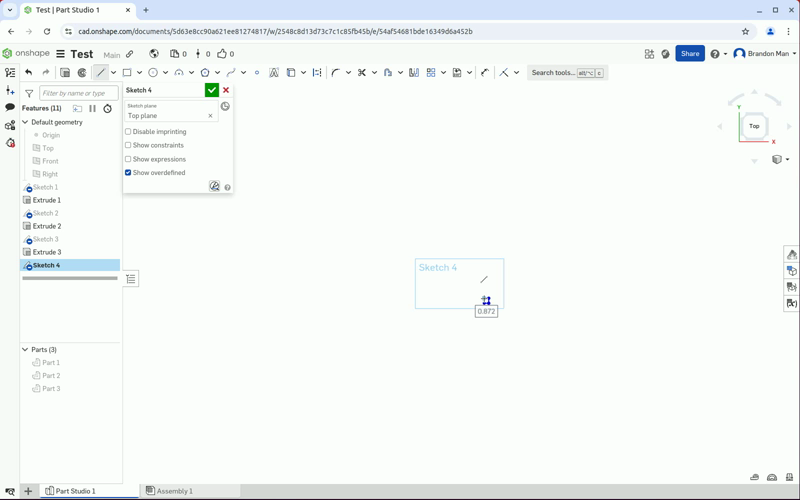
key_up(shift)
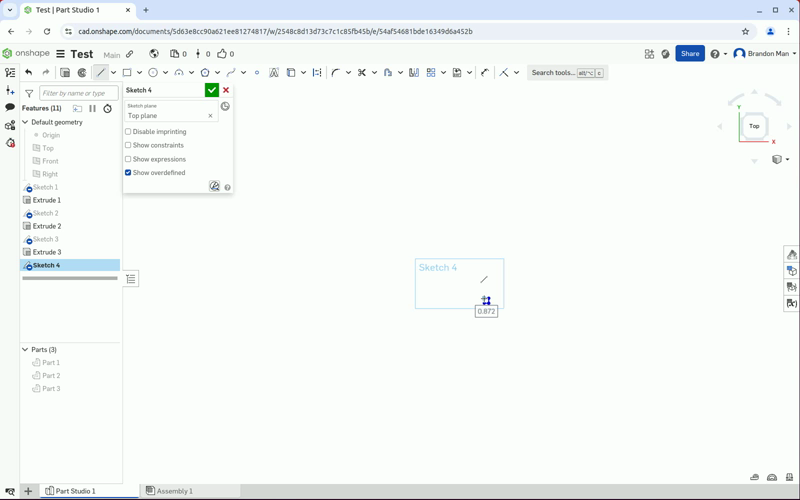
mouse_move(514, 298)
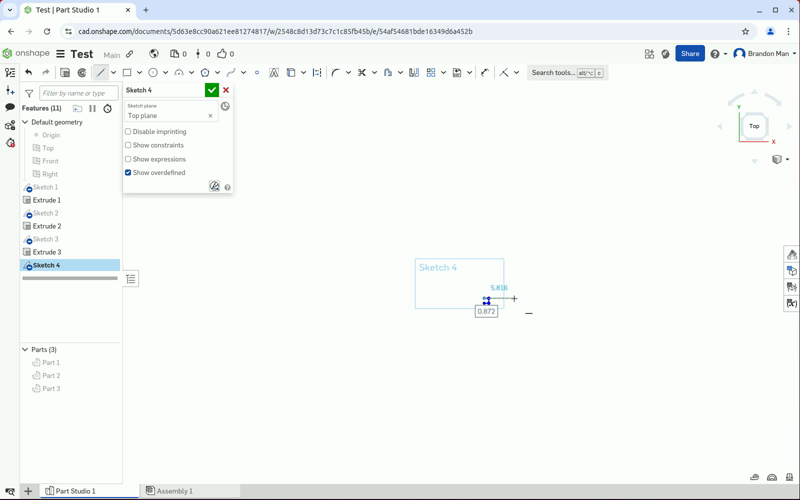
key_down(shift)
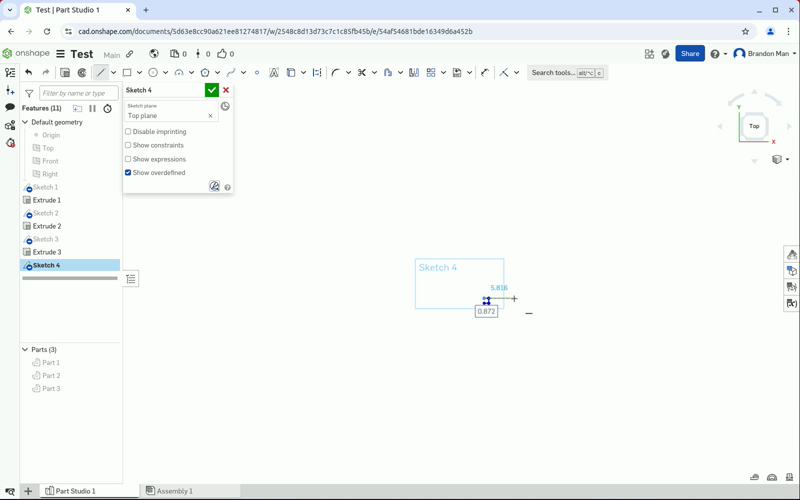
mouse_move(484, 303)
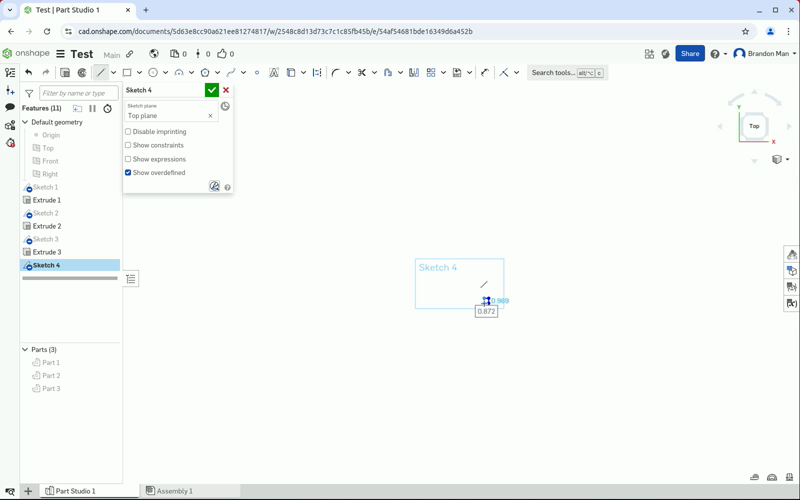
scroll(6)
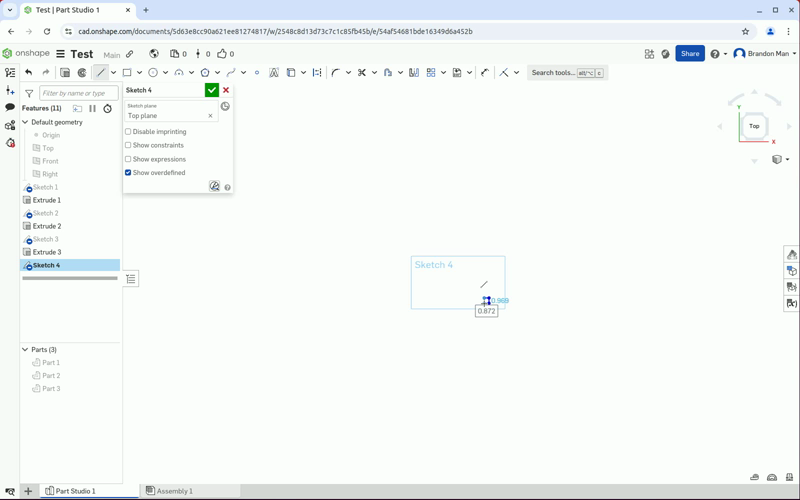
scroll(6)
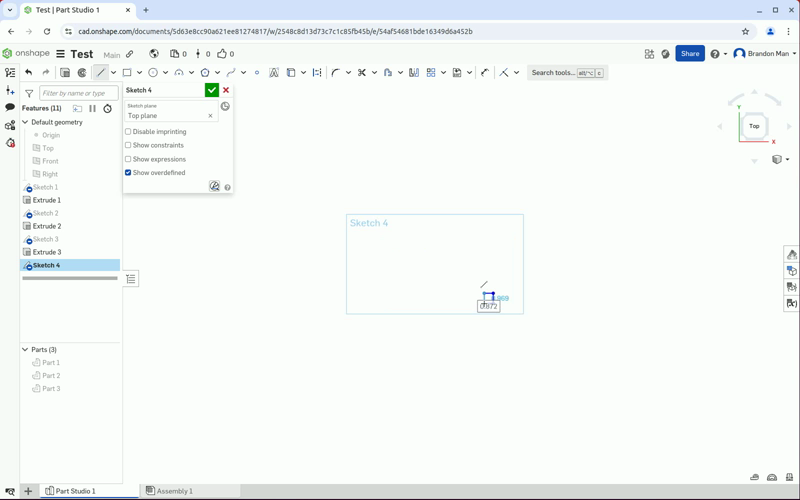
scroll(6)
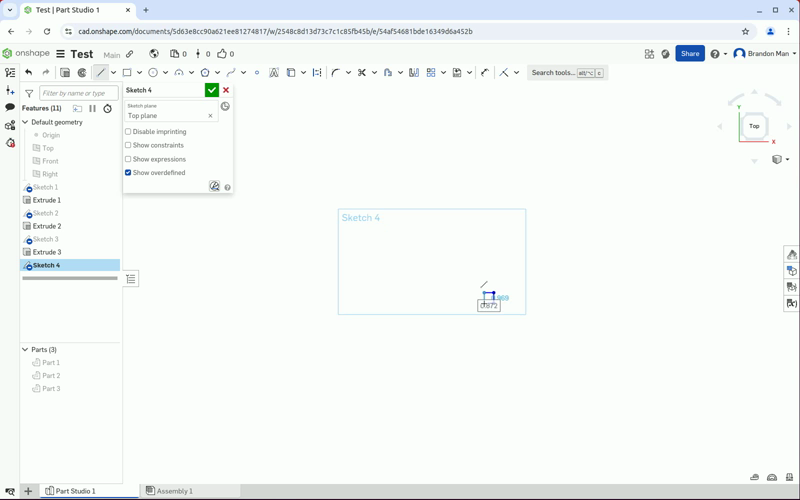
scroll(6)
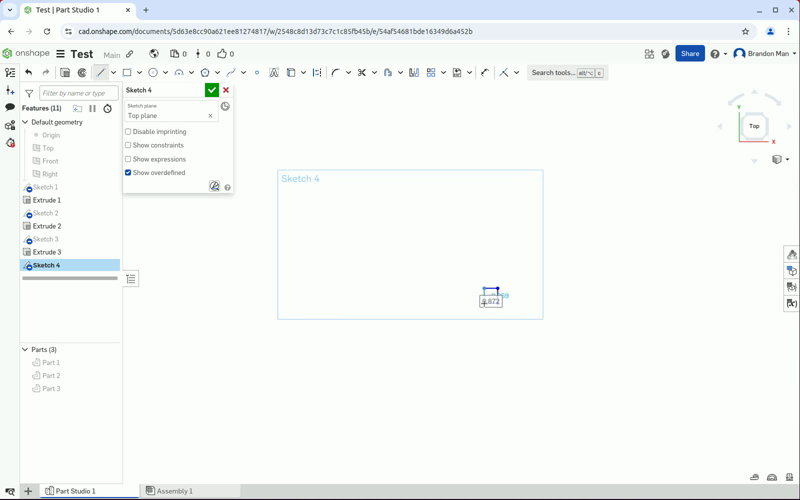
scroll(6)
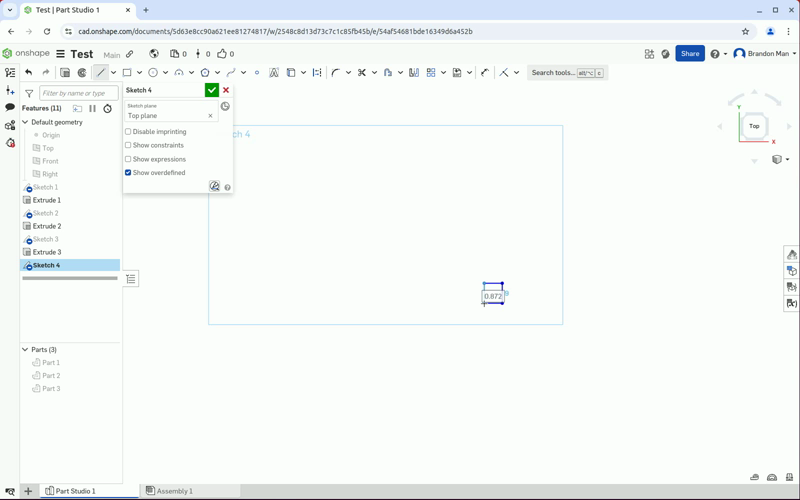
scroll(6)
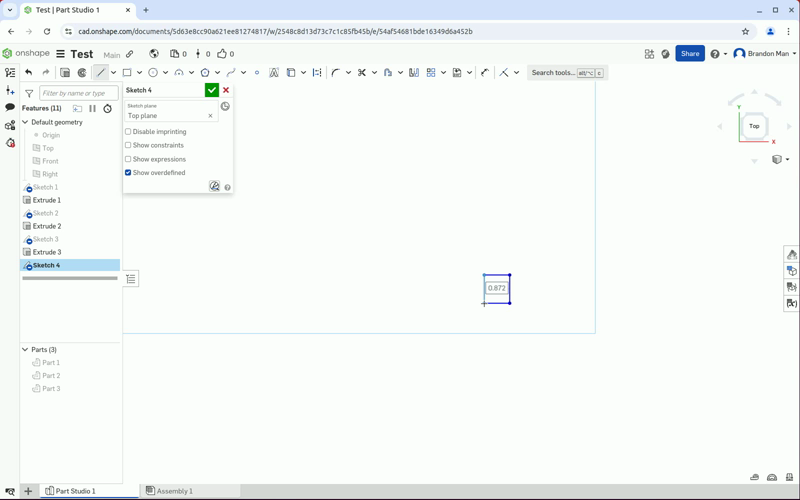
scroll(6)
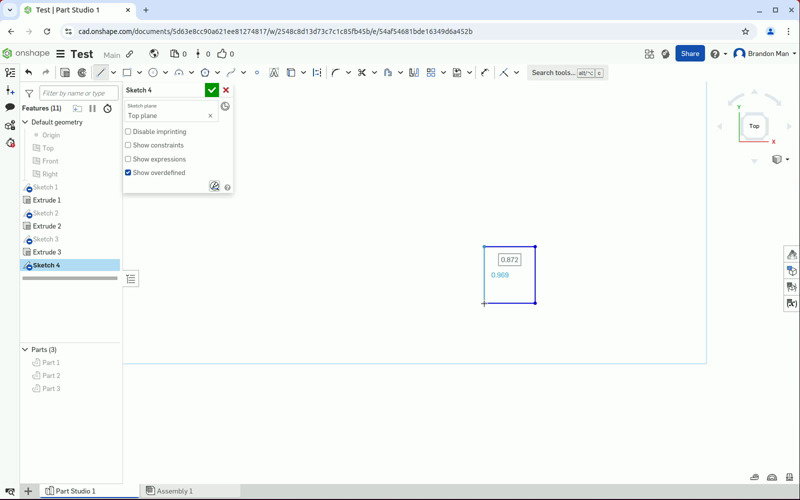
key_up(shift)
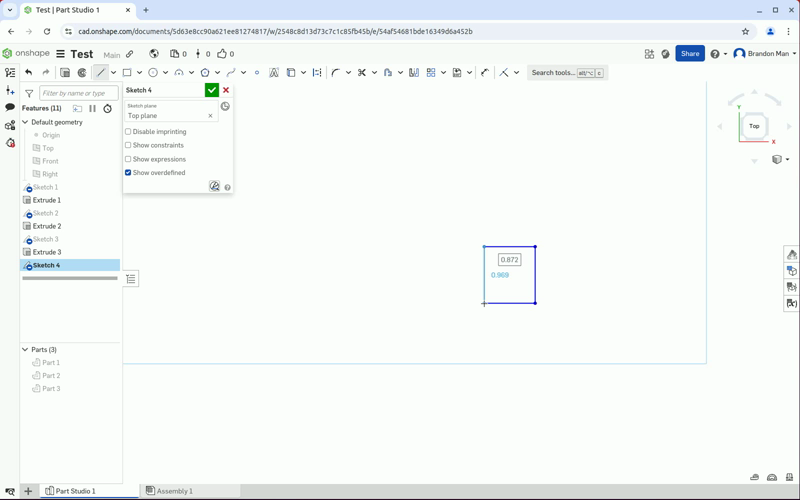
click(484, 303)
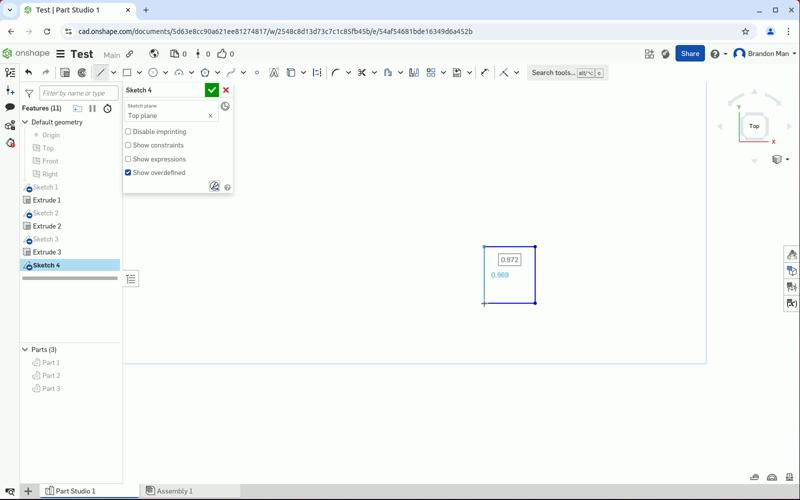
scroll(-6)
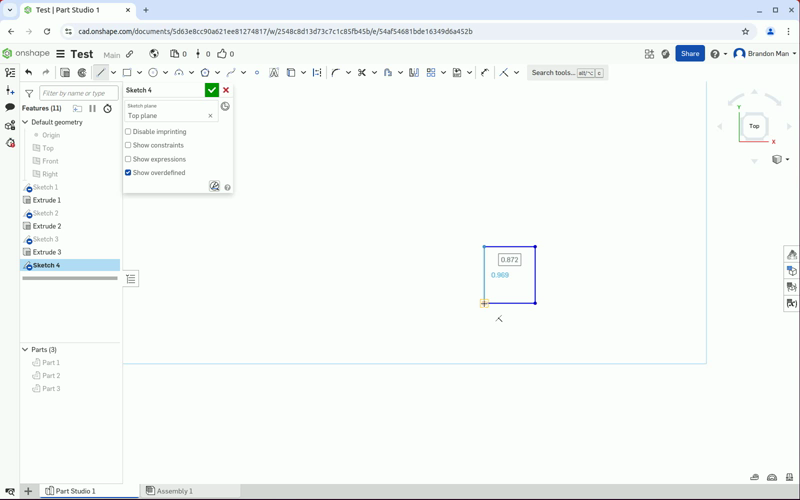
scroll(-6)
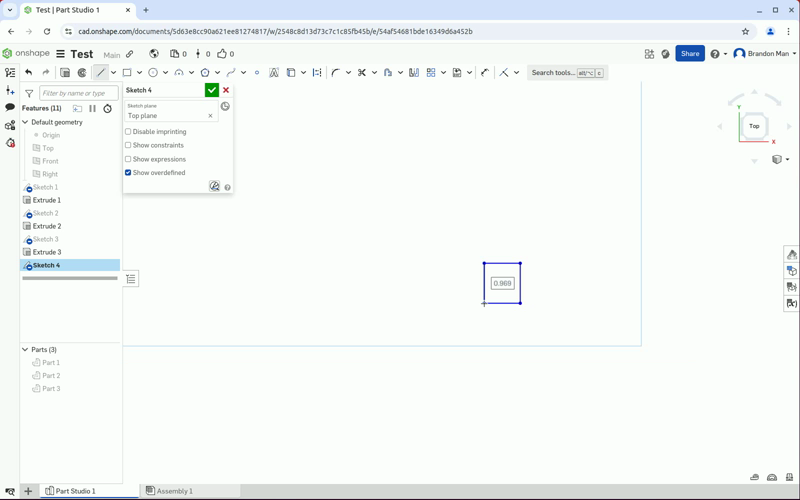
scroll(-6)
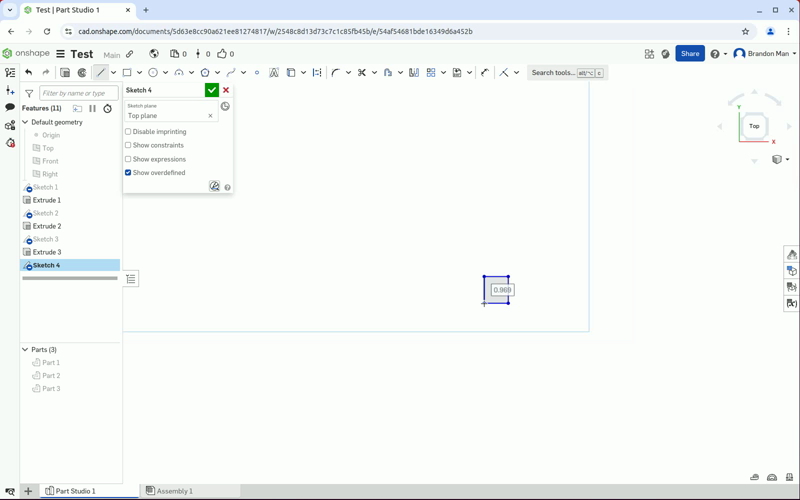
scroll(-6)
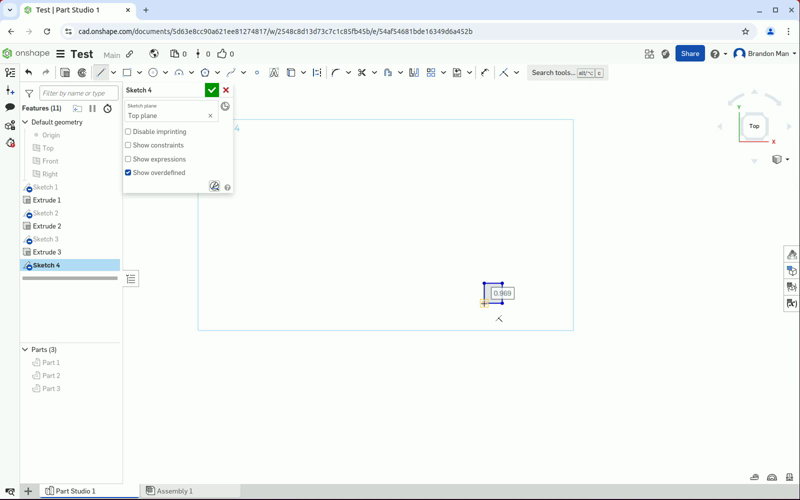
scroll(-6)
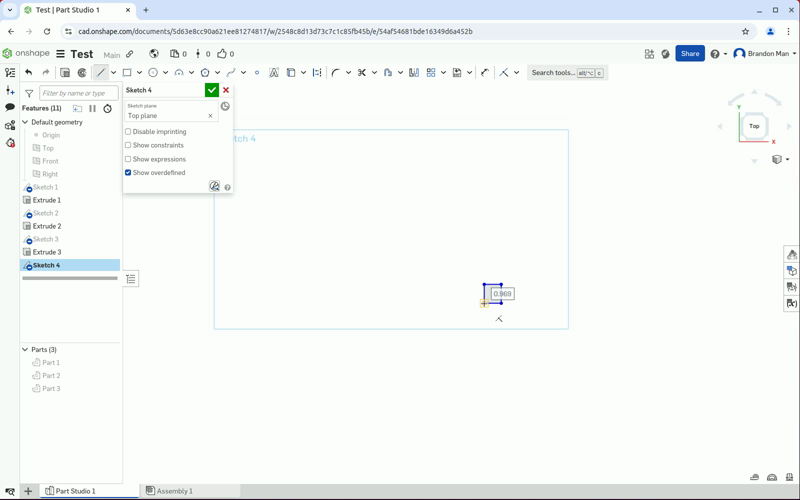
scroll(-6)
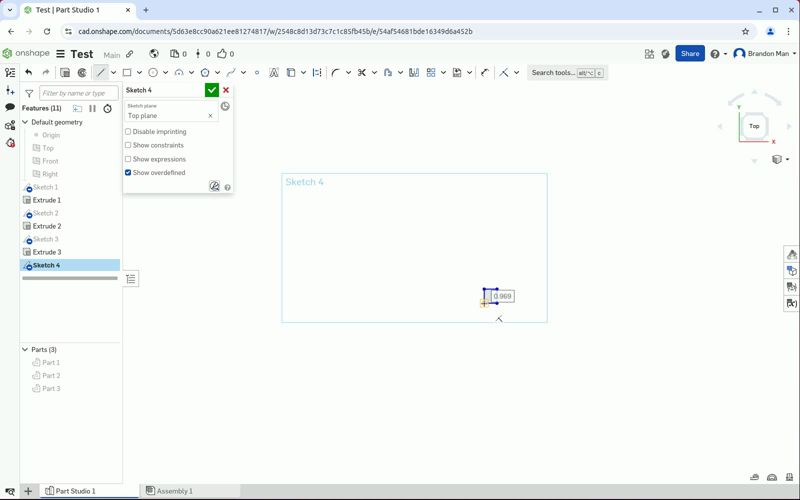
scroll(-6)
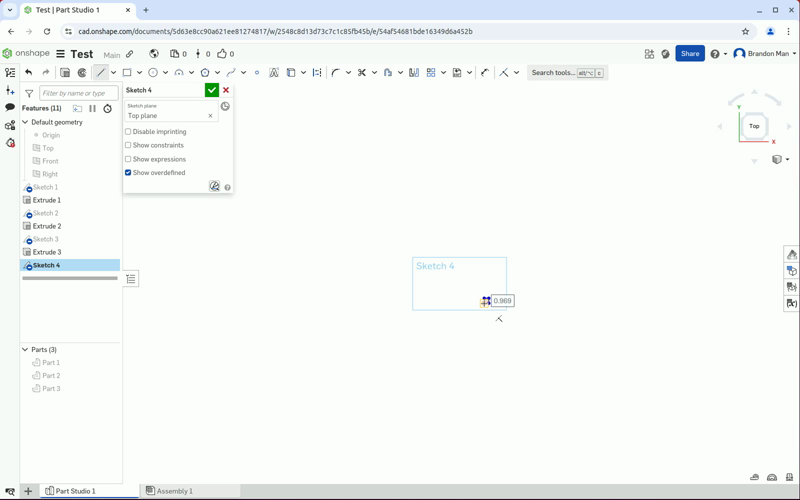
key(esc)
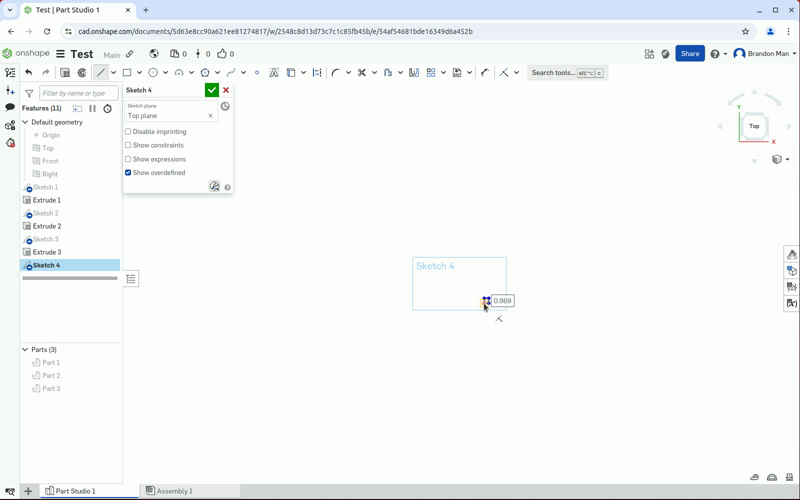
mouse_move(485, 299)
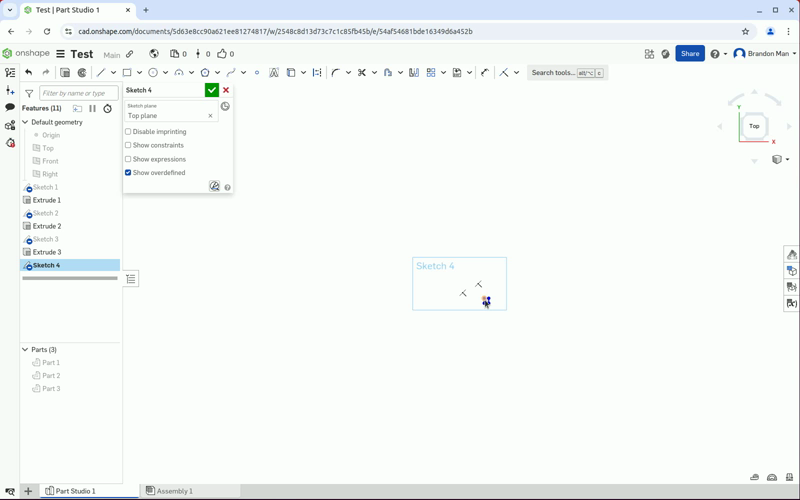
scroll(6)
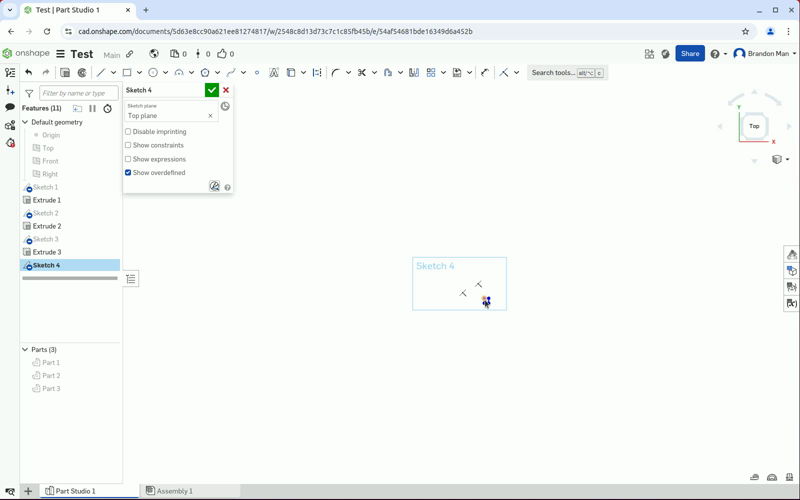
scroll(6)
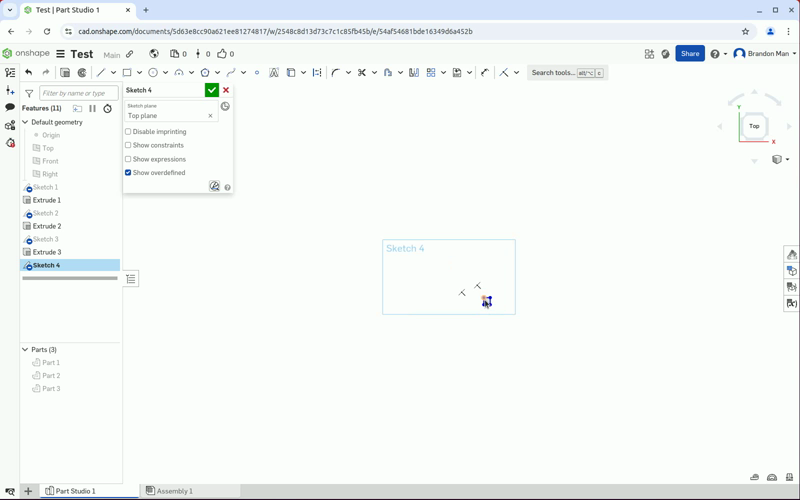
scroll(6)
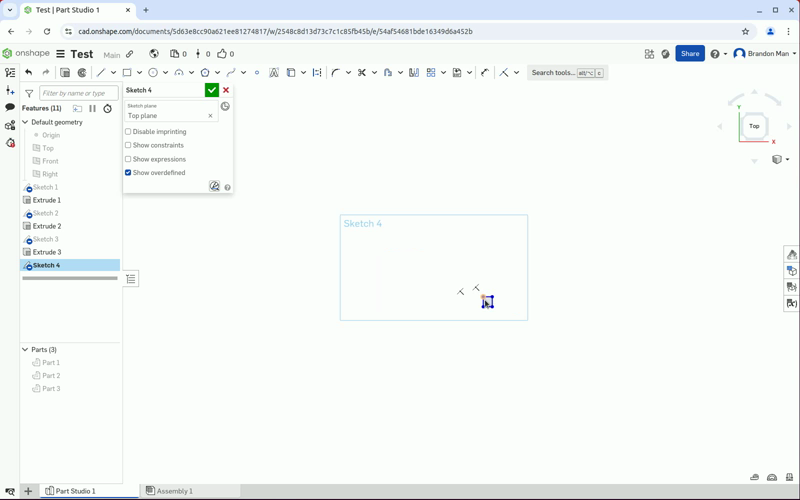
scroll(6)
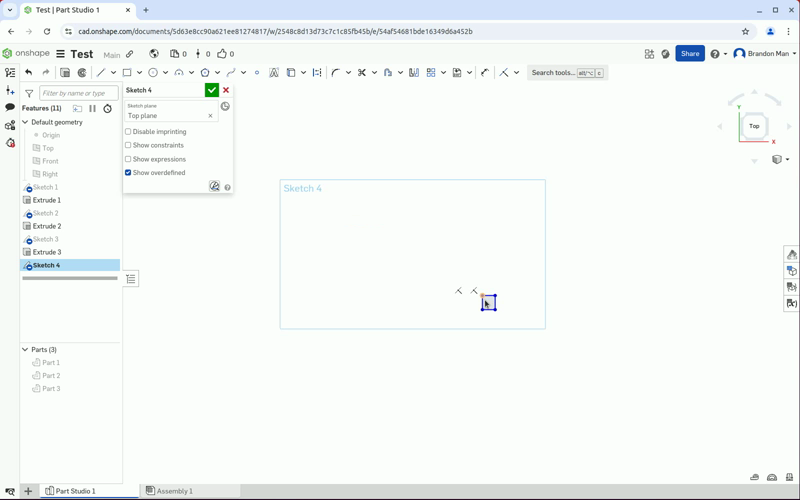
scroll(6)
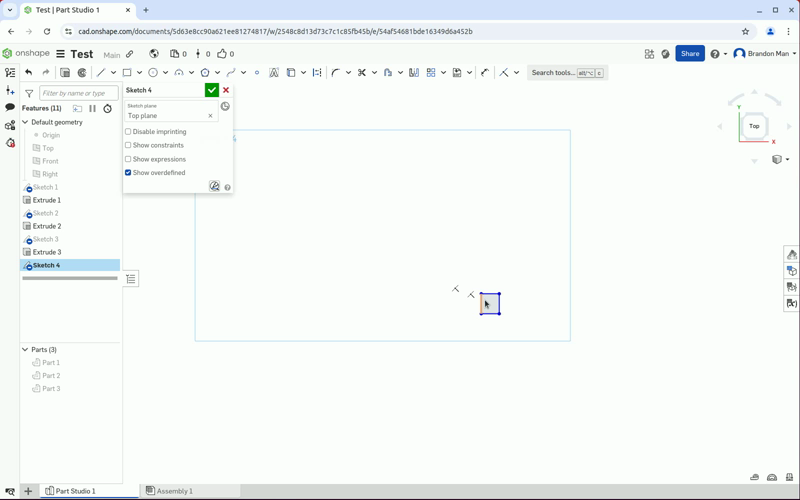
scroll(6)
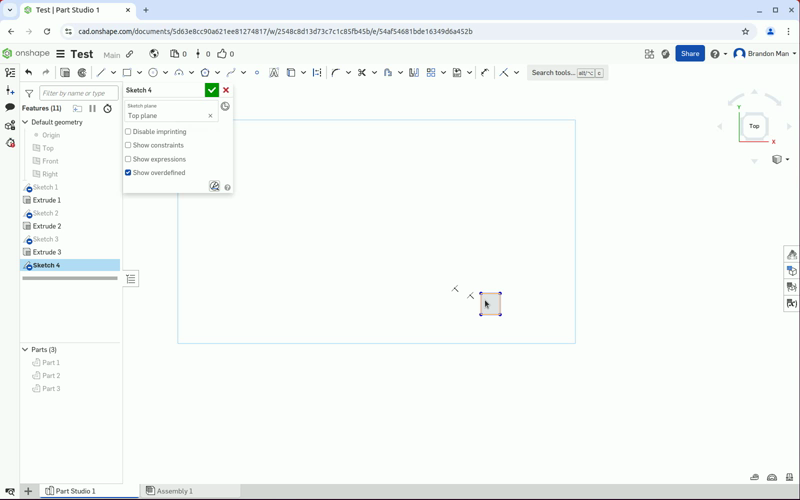
scroll(6)
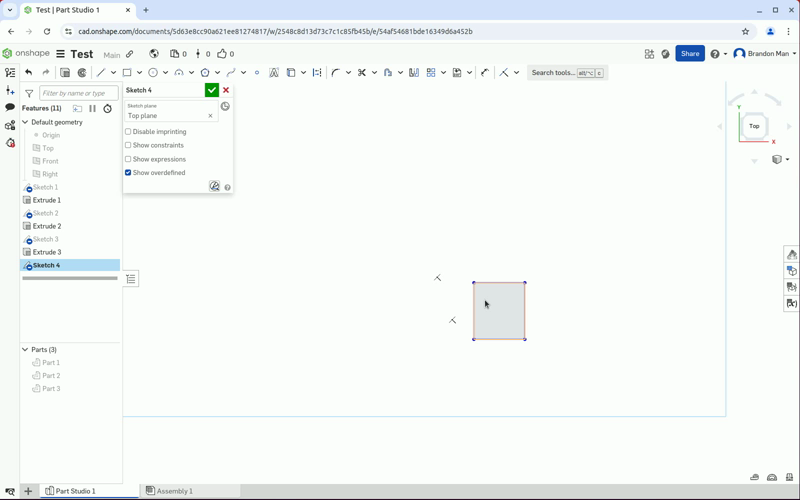
click(485, 299)
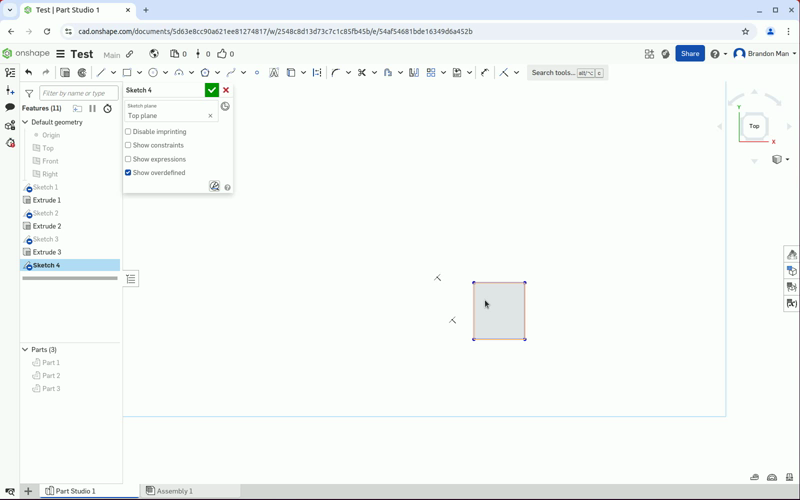
scroll(-6)
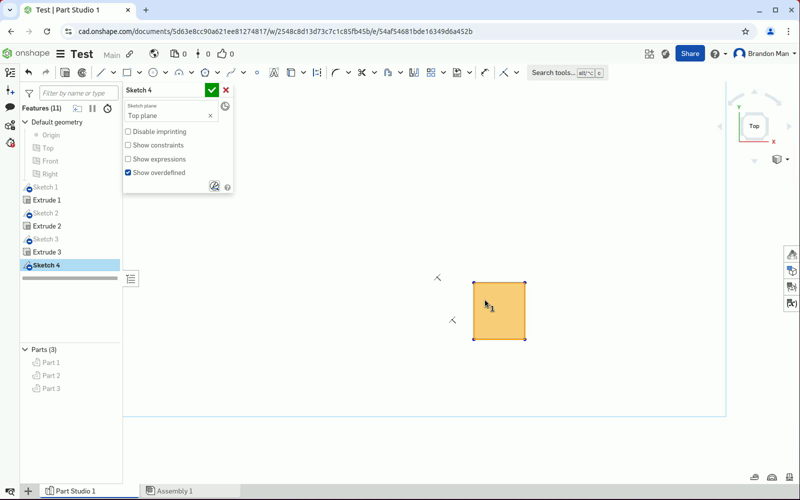
scroll(-6)
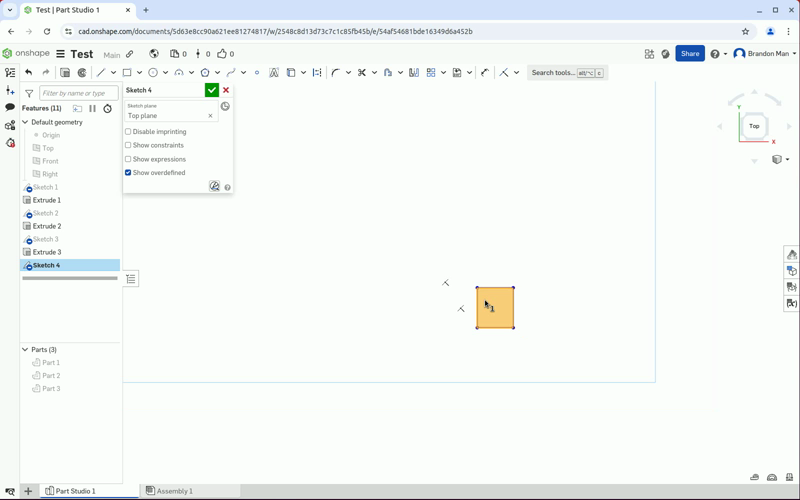
scroll(-6)
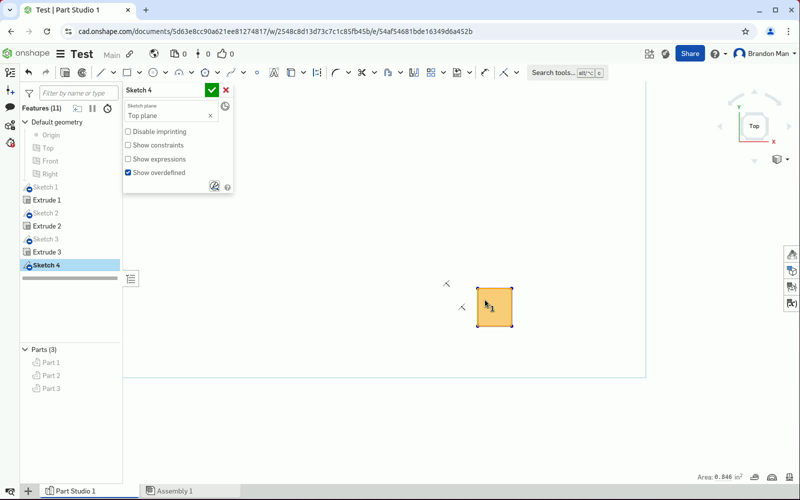
scroll(-6)
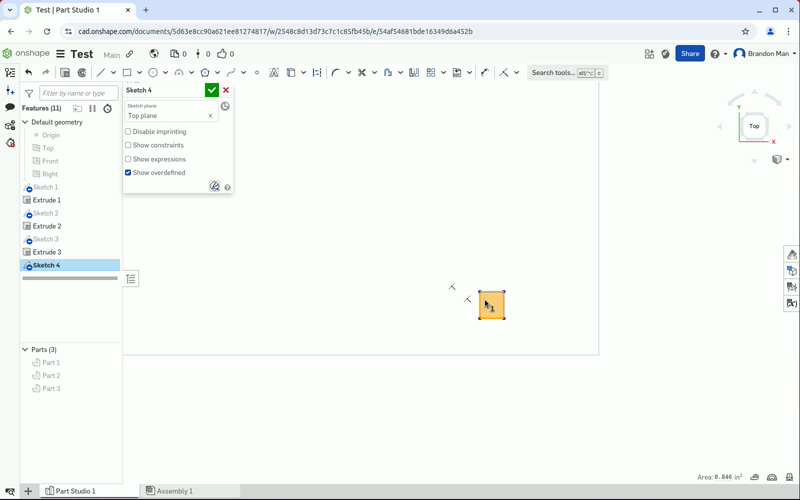
scroll(-6)
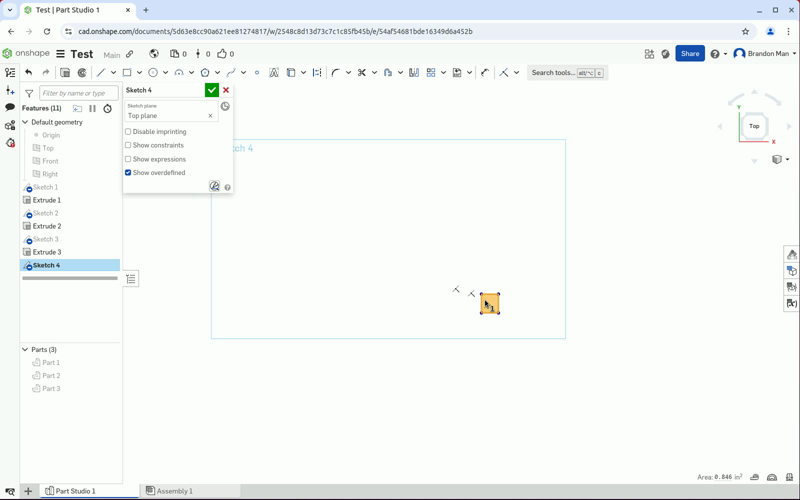
scroll(-6)
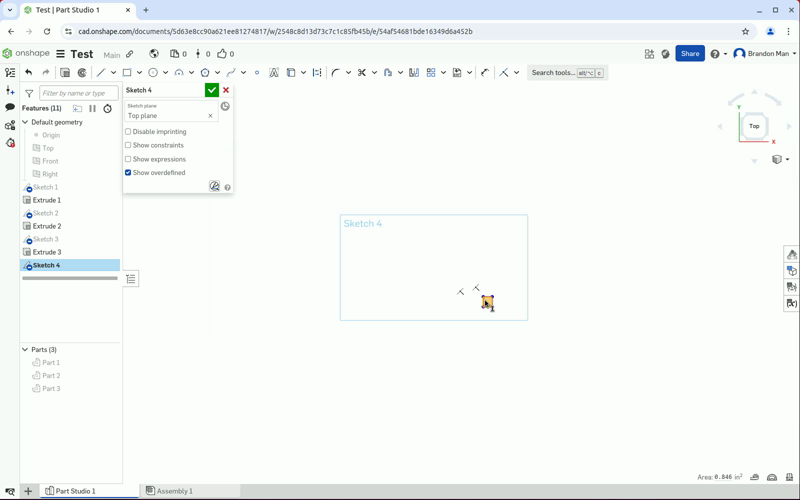
scroll(-6)
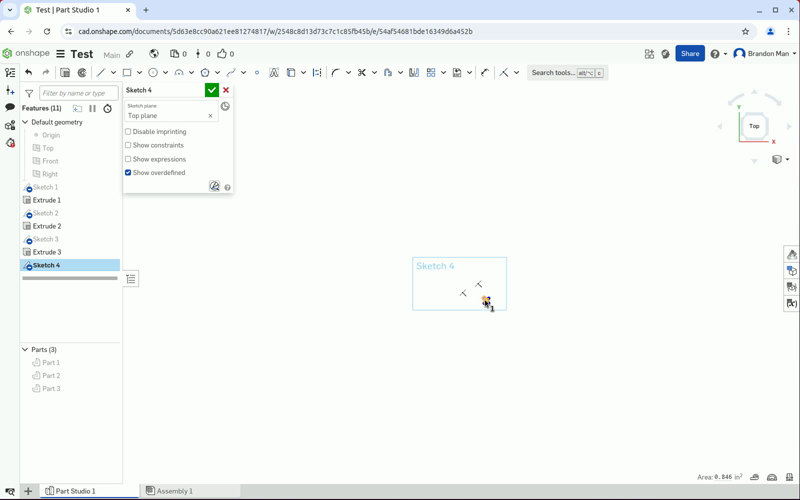
mouse_move(73, 352)
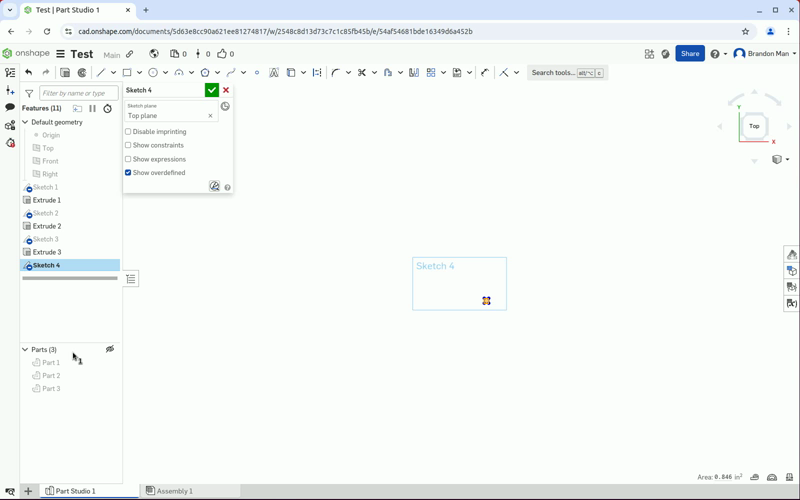
key(shift+y)
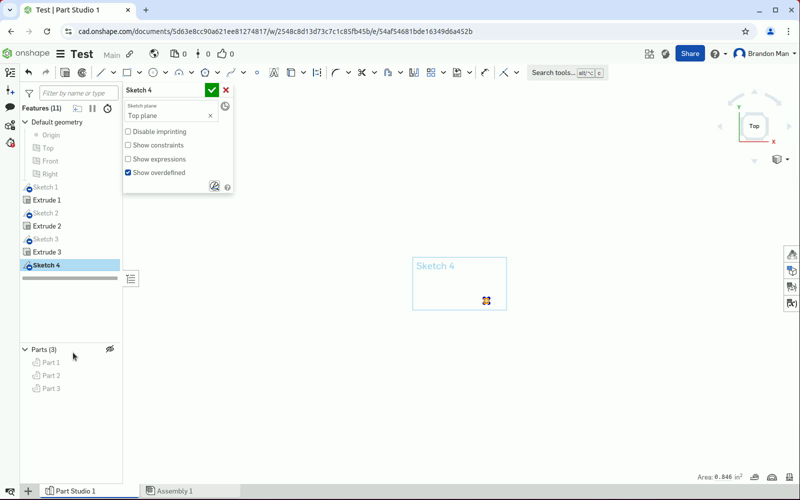
key(shift+e)
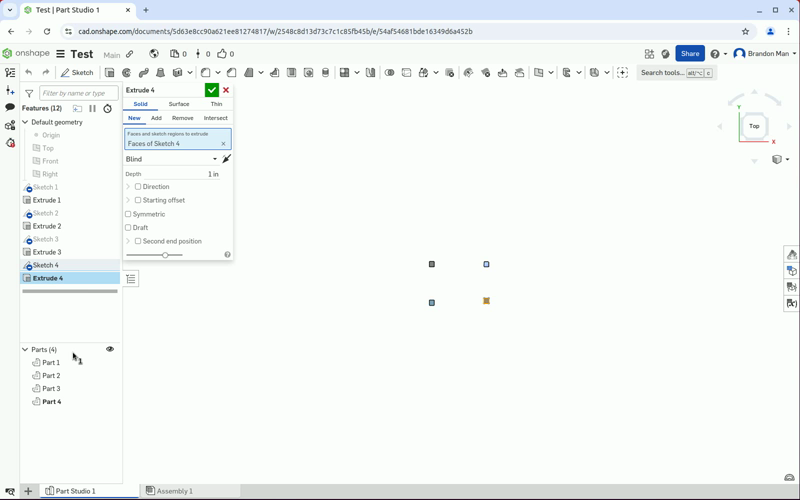
mouse_move(143, 106)
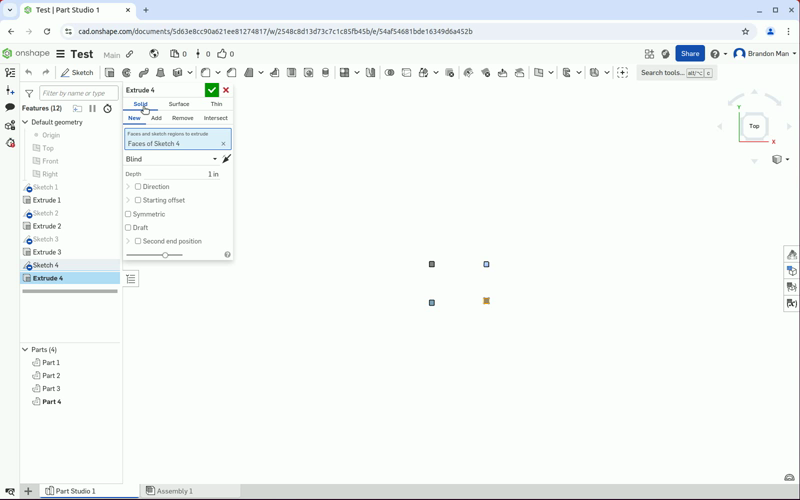
click(143, 106)
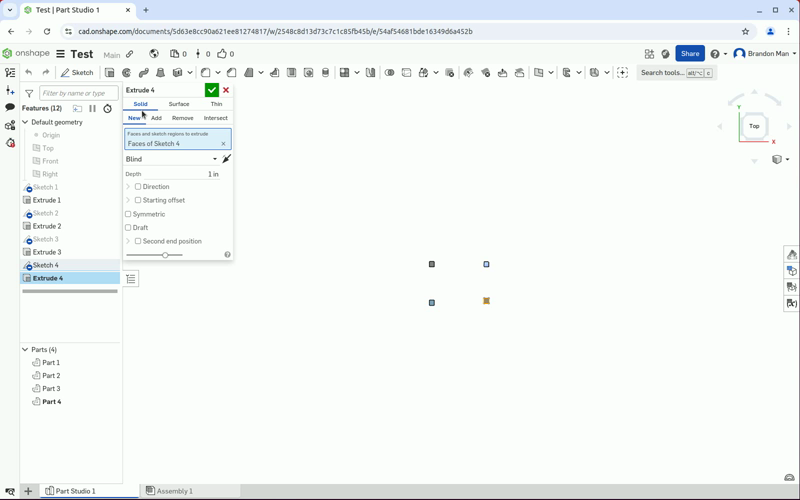
mouse_move(137, 120)
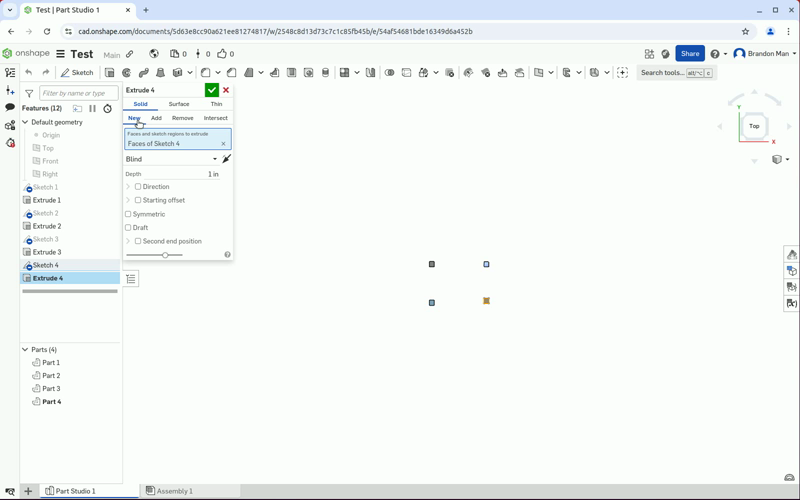
click(137, 120)
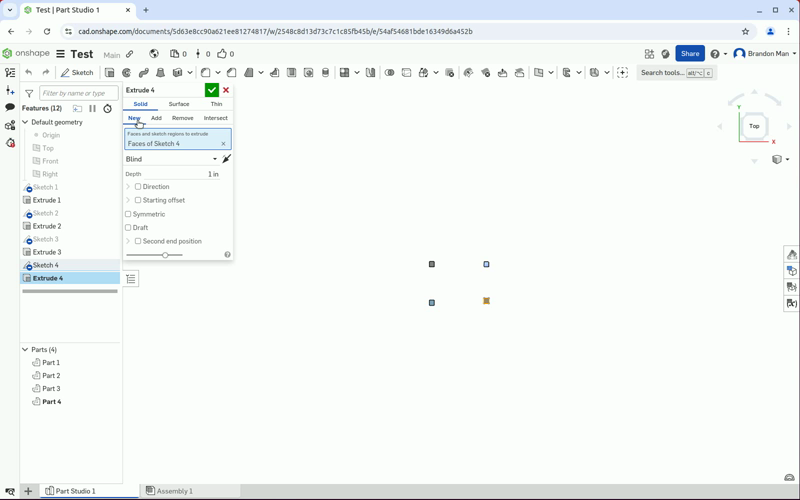
key(tab, 4)
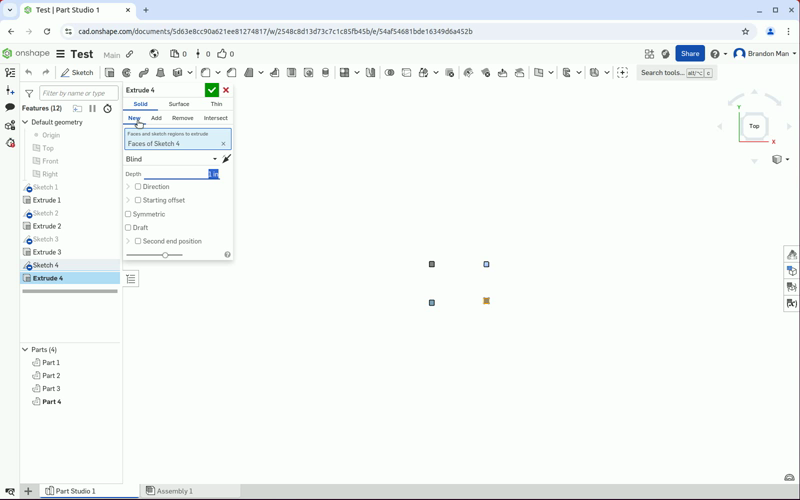
text(23.108)
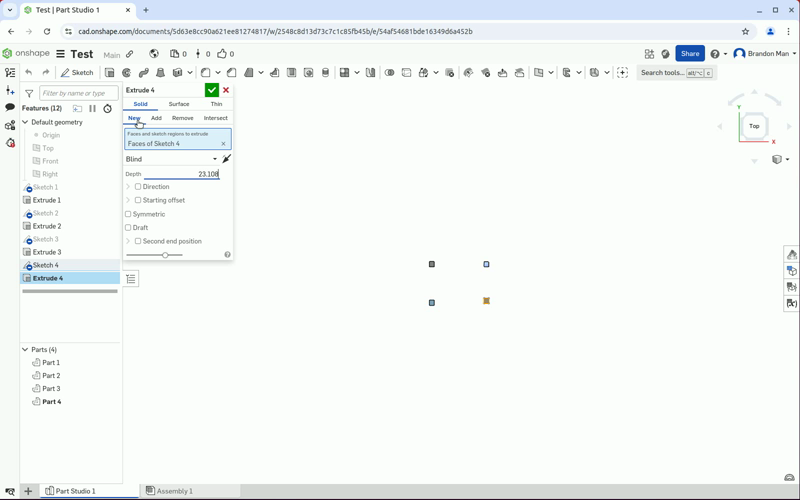
key(enter)
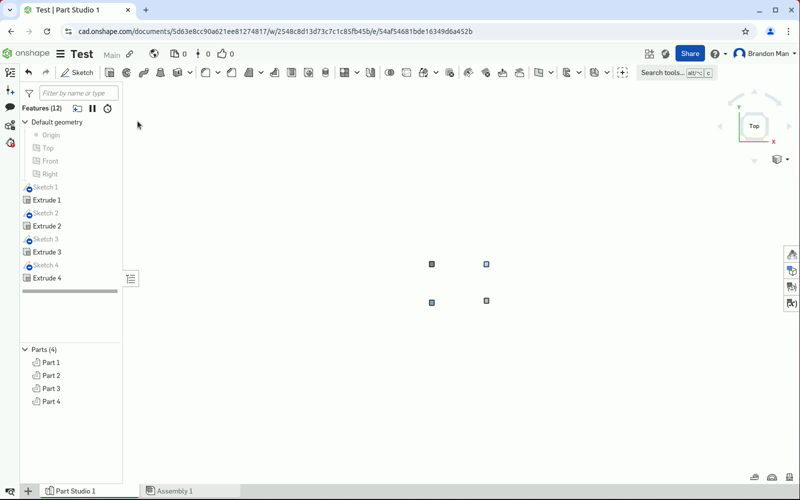
key(shift+h)
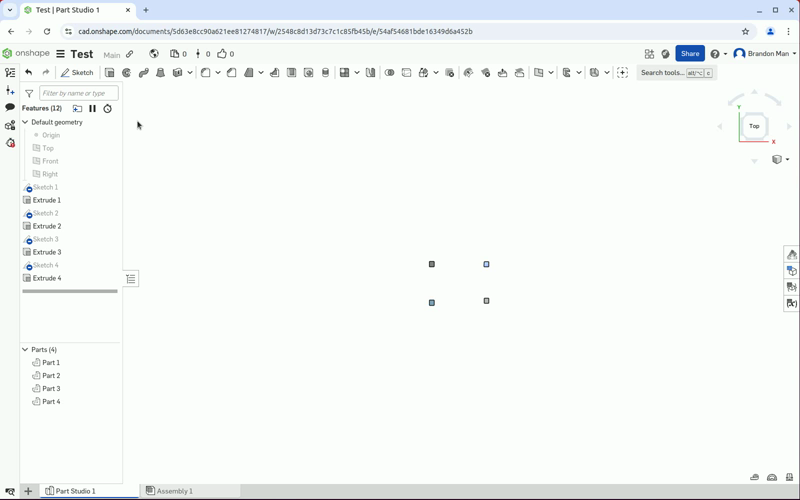
key(shift+h)
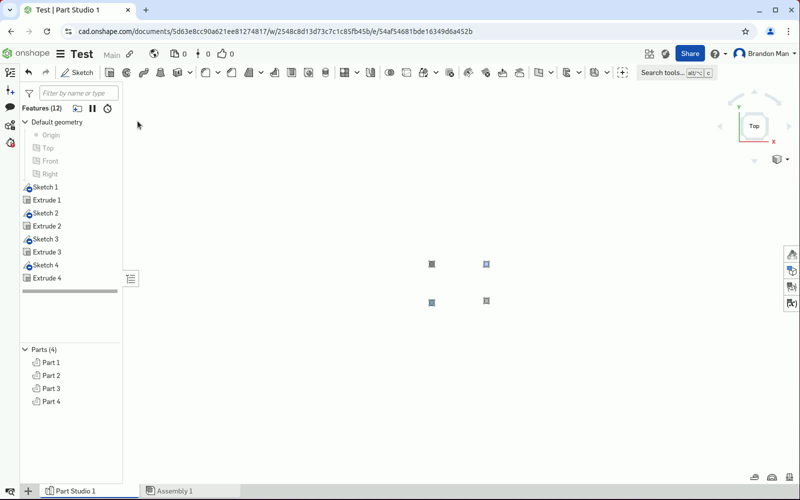
key(shift+7)
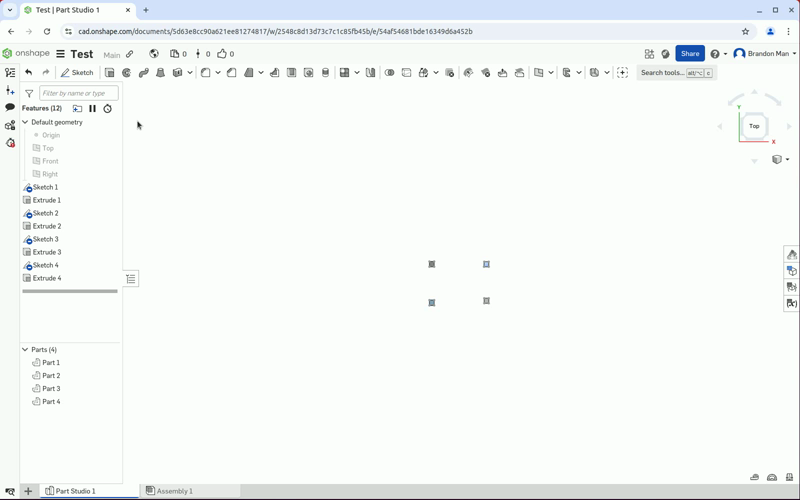
key(up, 3)
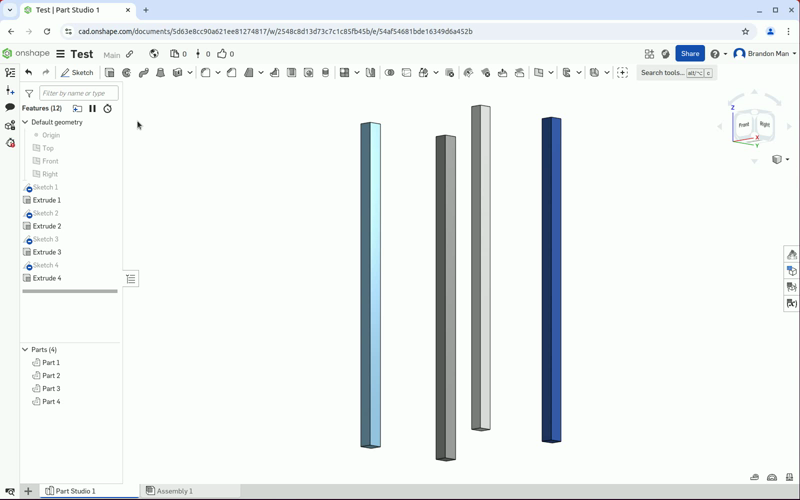
key(left, 3)
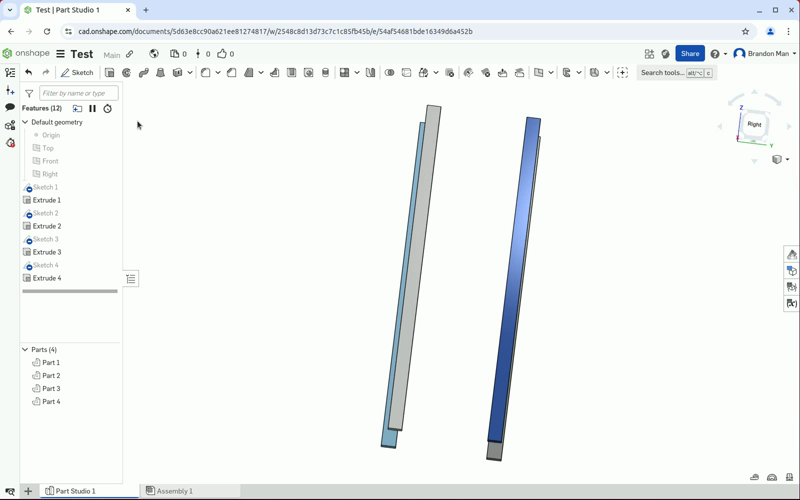
key(right, 3)
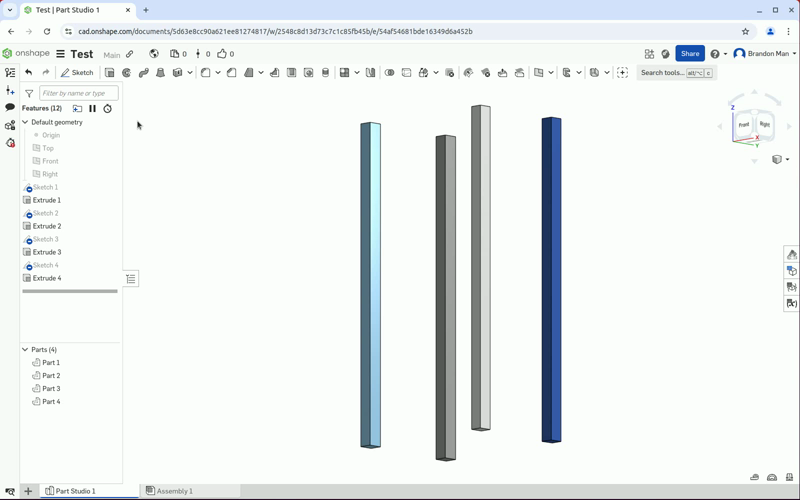
key(down, 3)
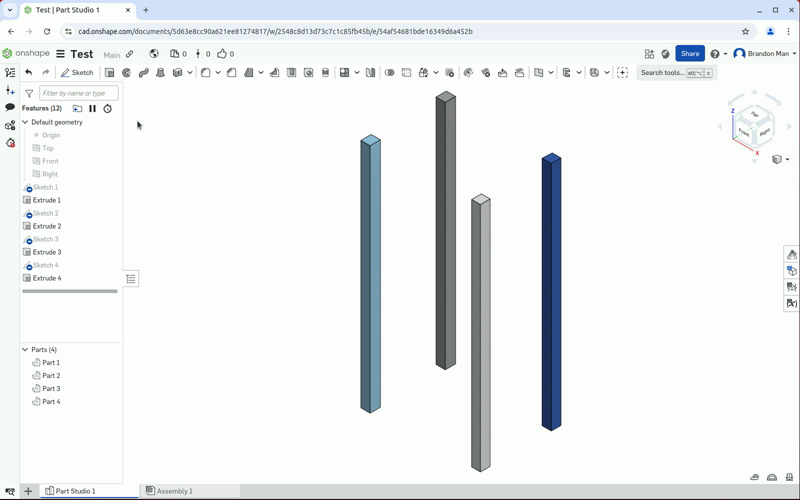
mouse_move(73, 189)
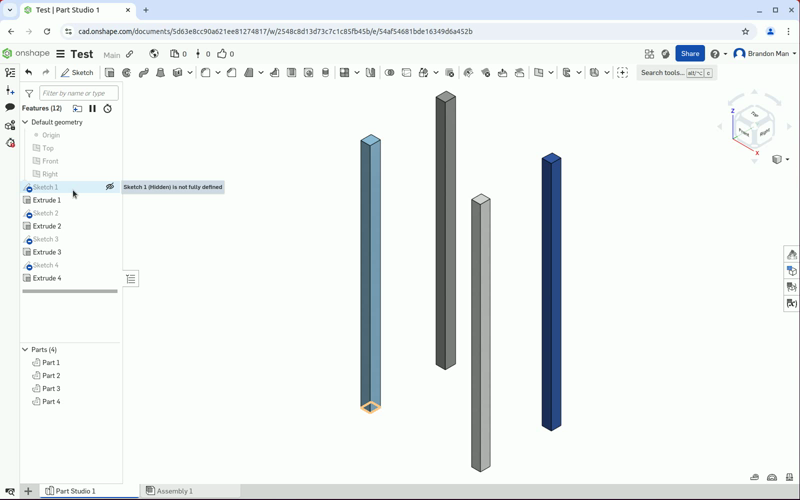
click(73, 189)